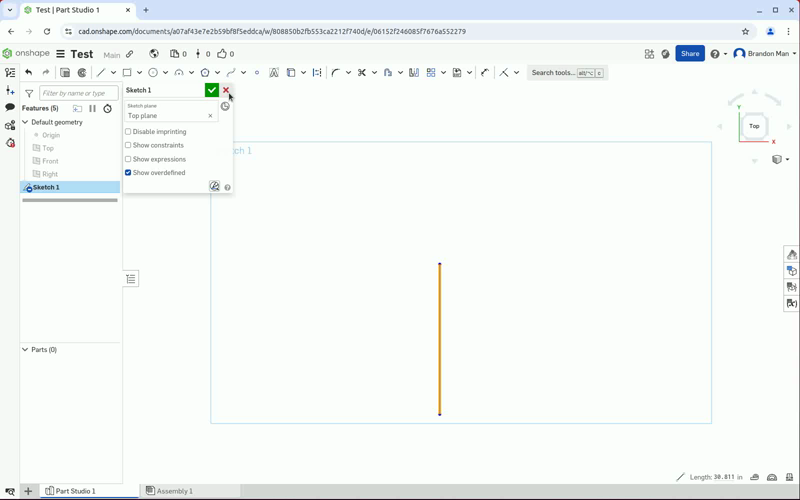
key(shift+h)
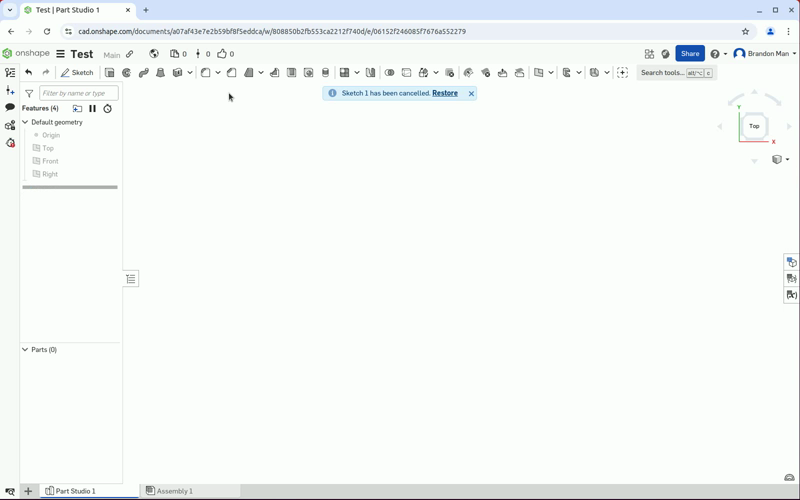
mouse_move(73, 352)
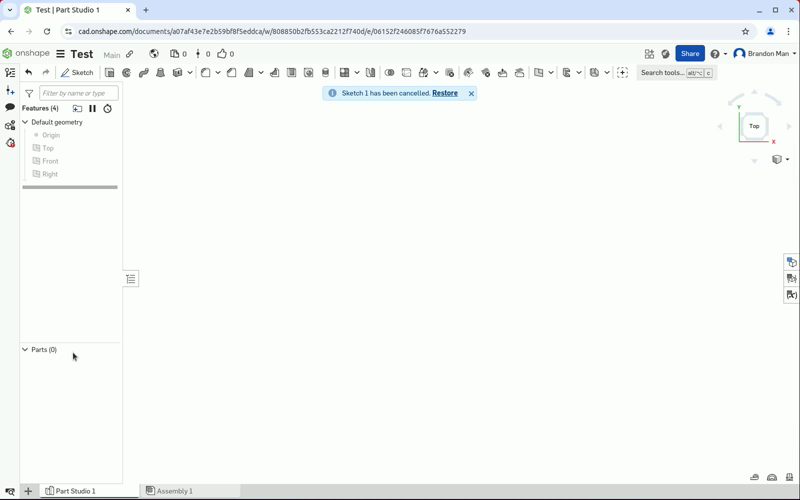
key(y)
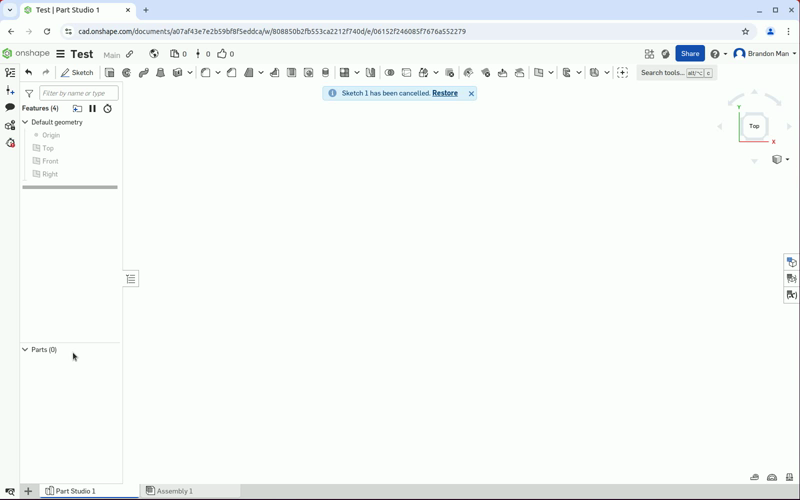
key(shift+p)
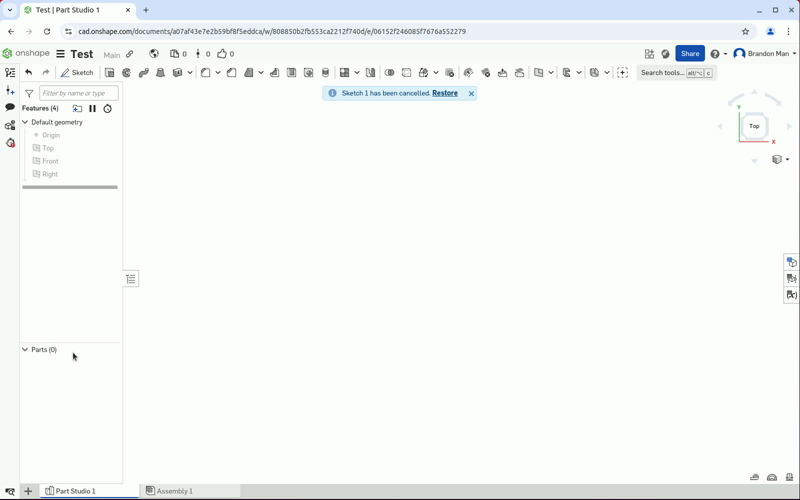
key(space)
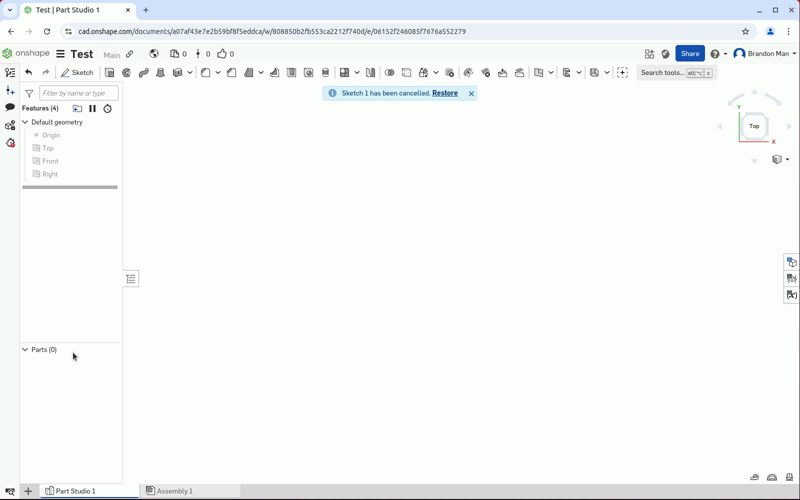
key_down(shift)
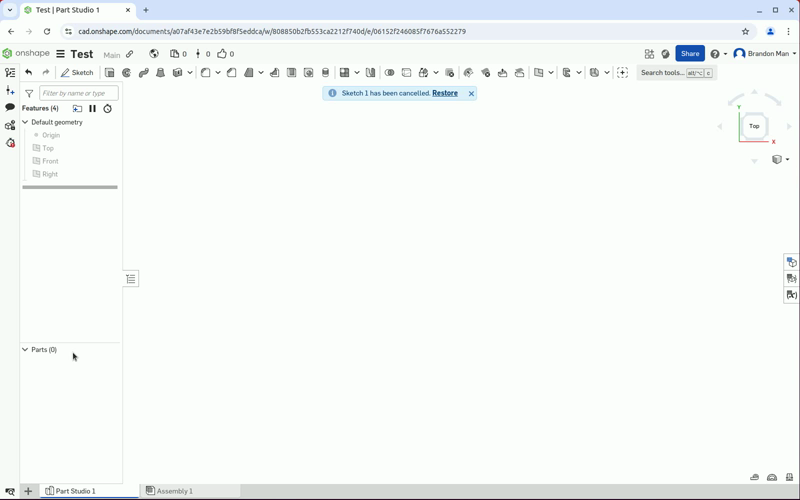
key(up)
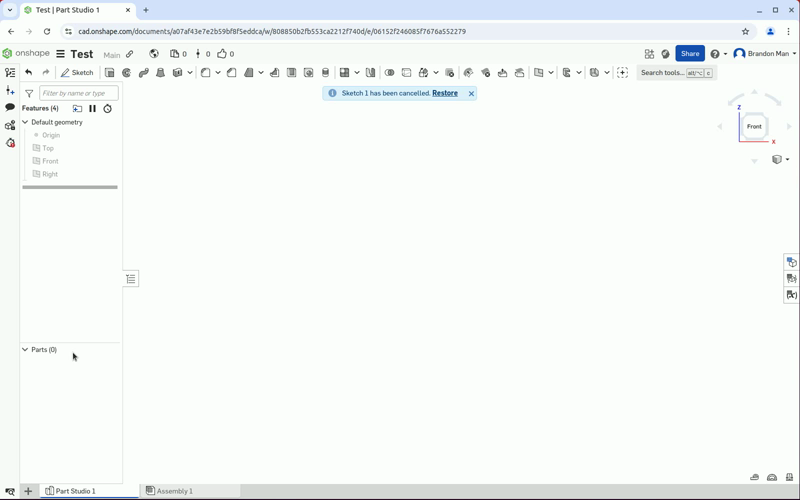
key_up(shift)
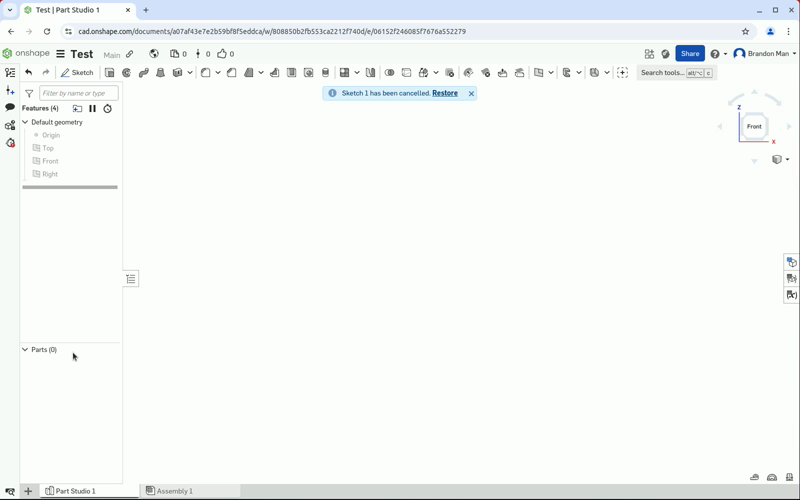
mouse_move(73, 352)
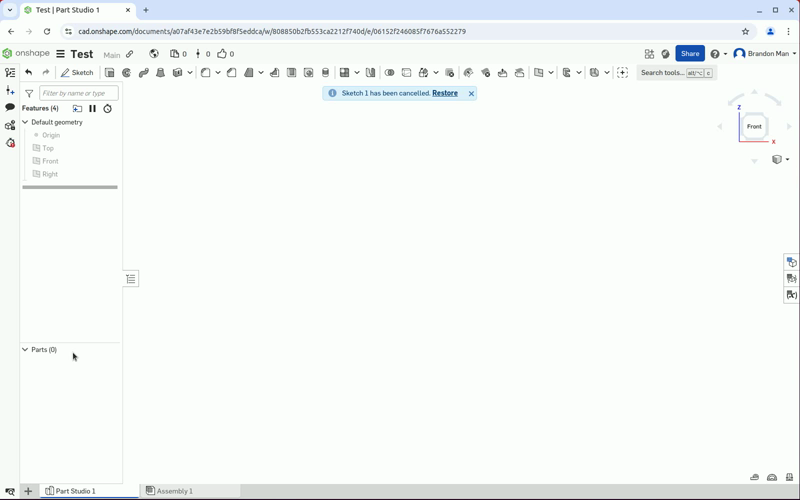
key(shift+y)
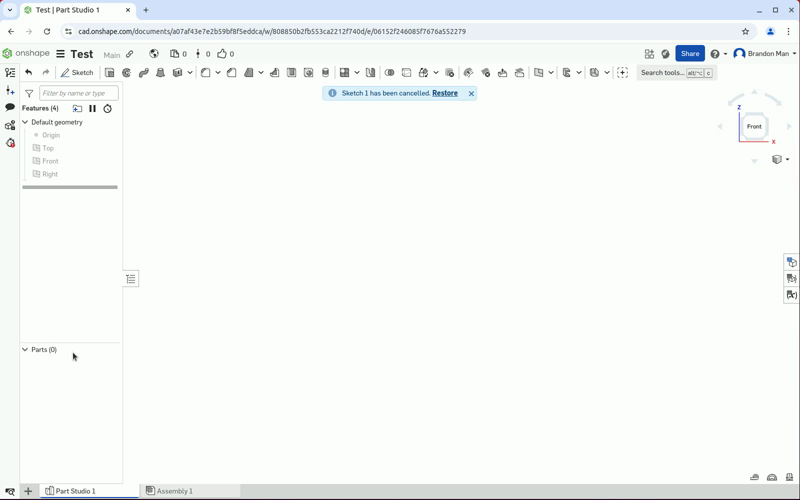
key(shift+s)
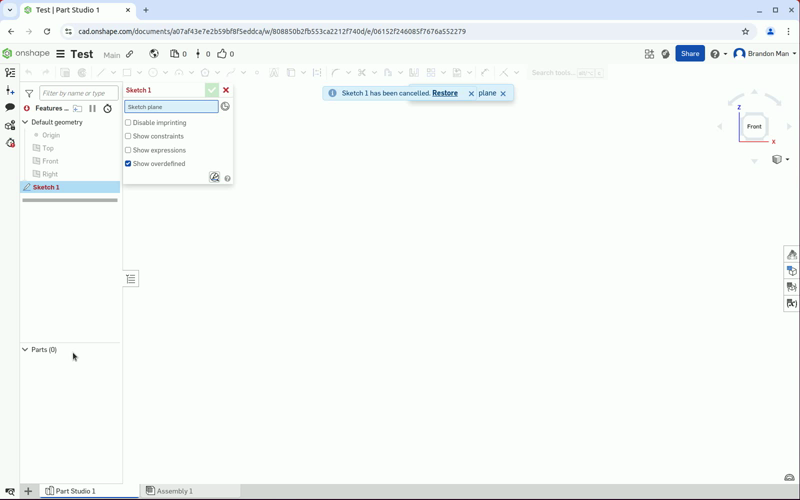
mouse_move(73, 163)
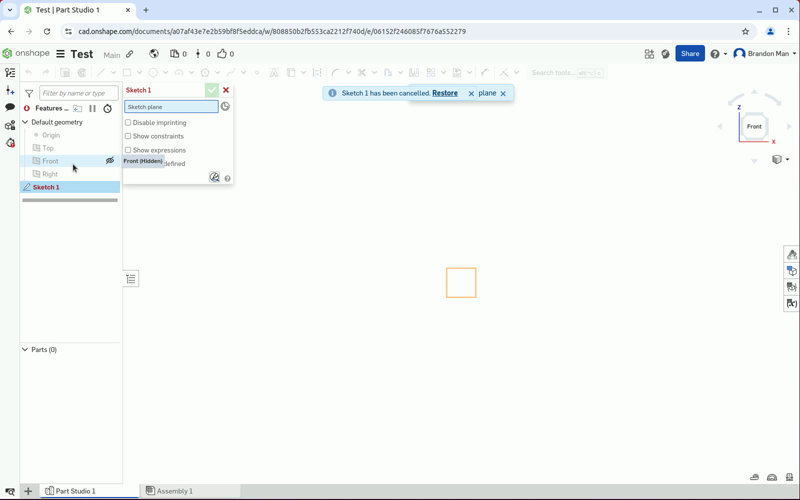
click(73, 163)
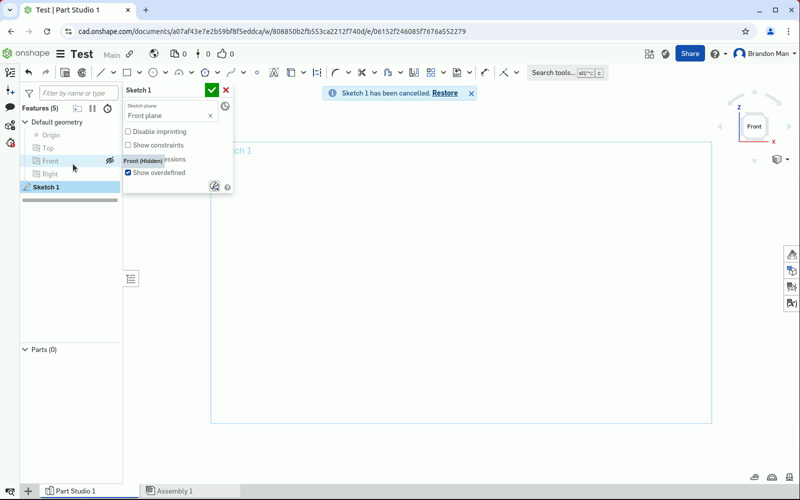
mouse_move(73, 352)
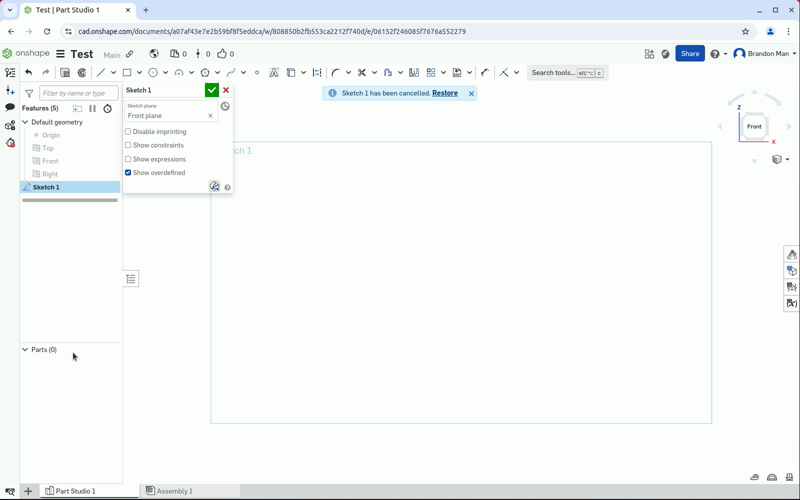
key(y)
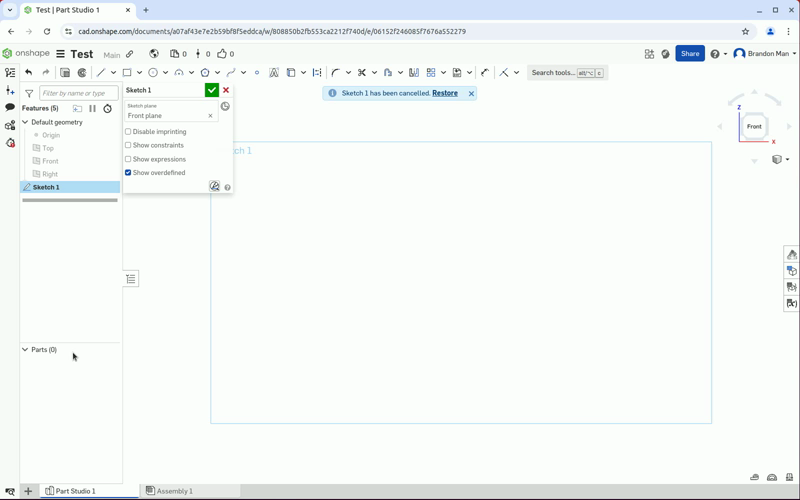
key(a)
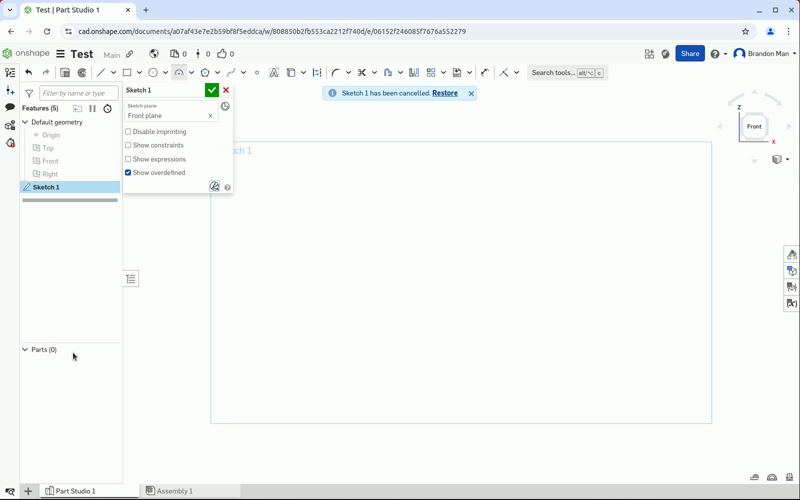
key_down(shift)
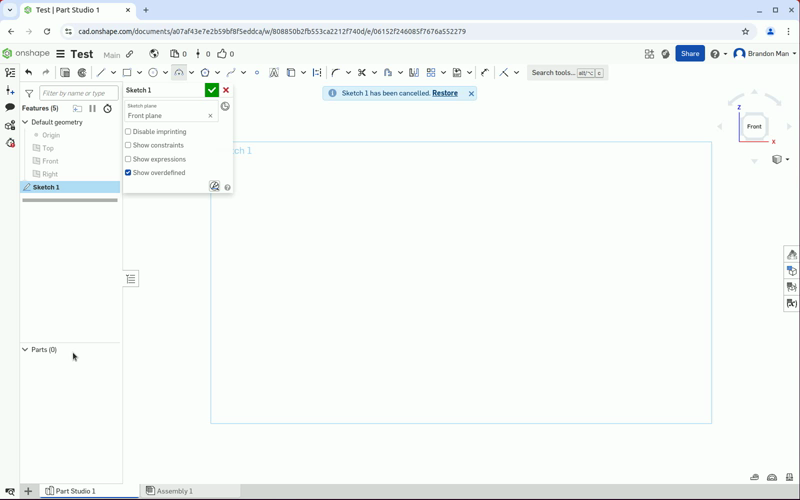
mouse_move(399, 281)
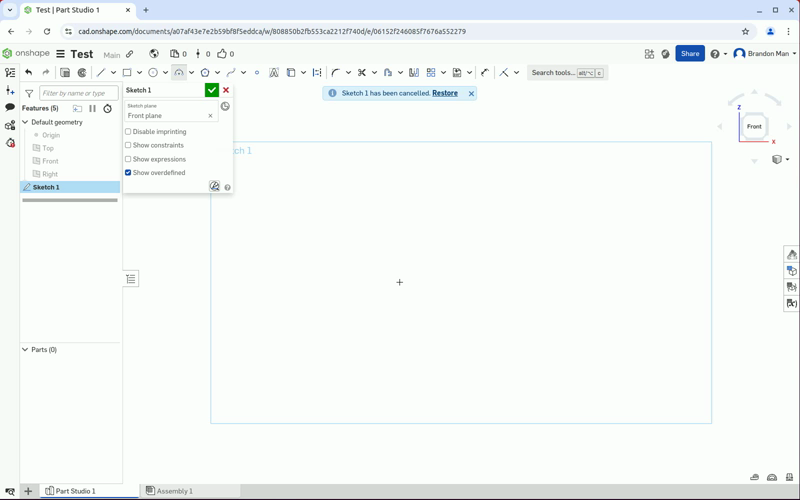
click(399, 281)
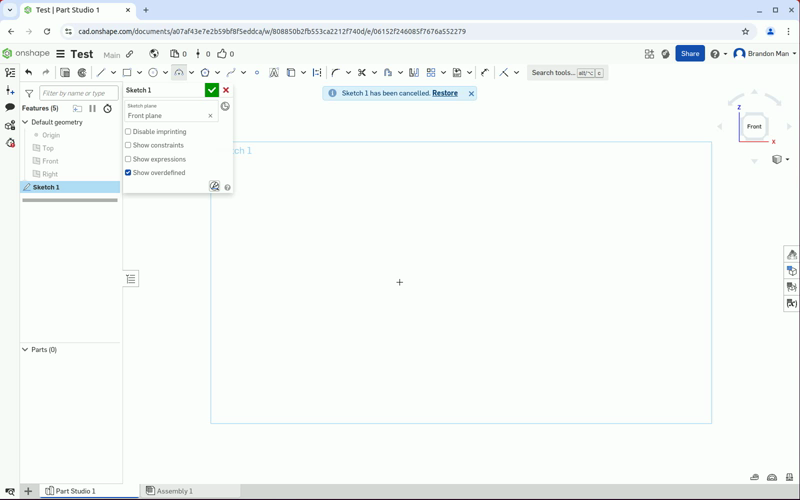
key_up(shift)
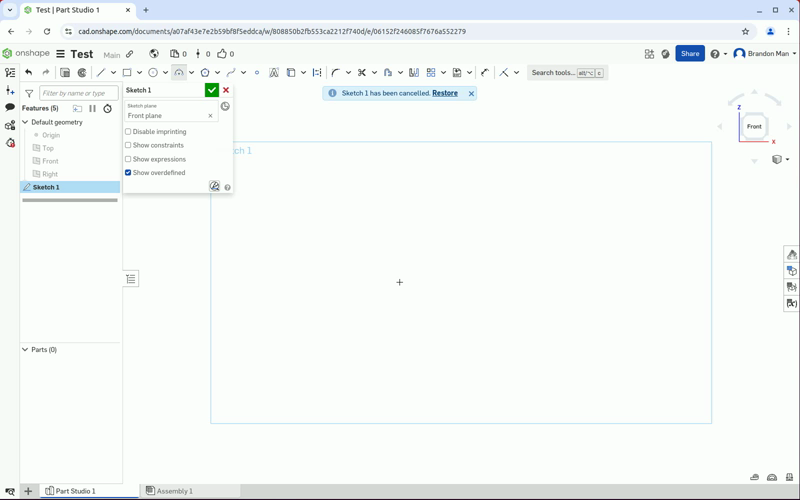
key_down(shift)
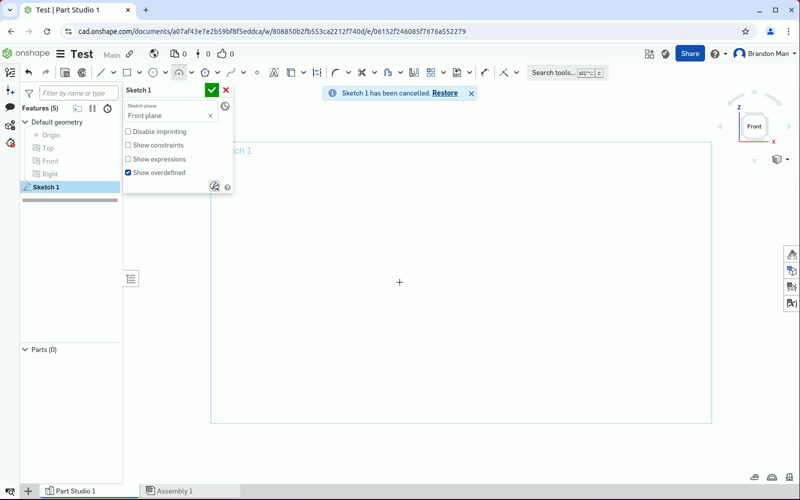
mouse_move(522, 281)
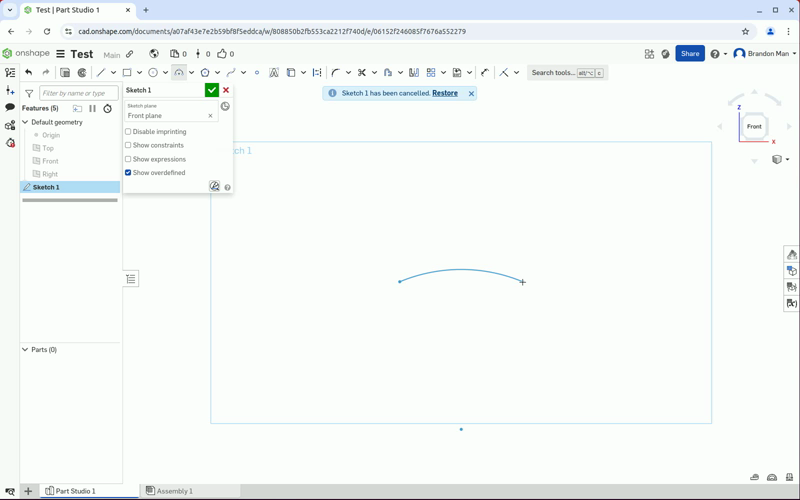
click(522, 281)
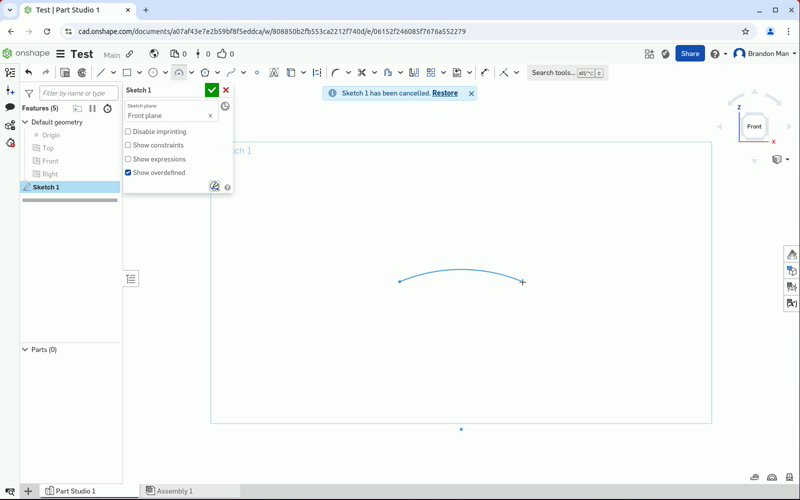
mouse_move(461, 344)
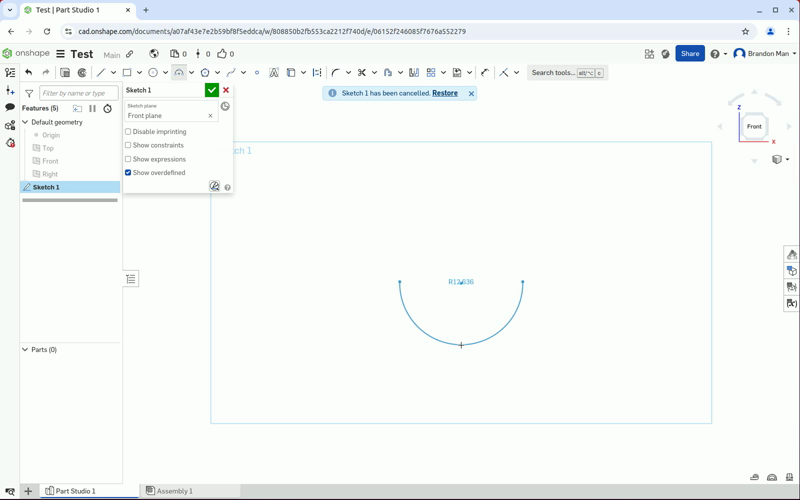
click(461, 344)
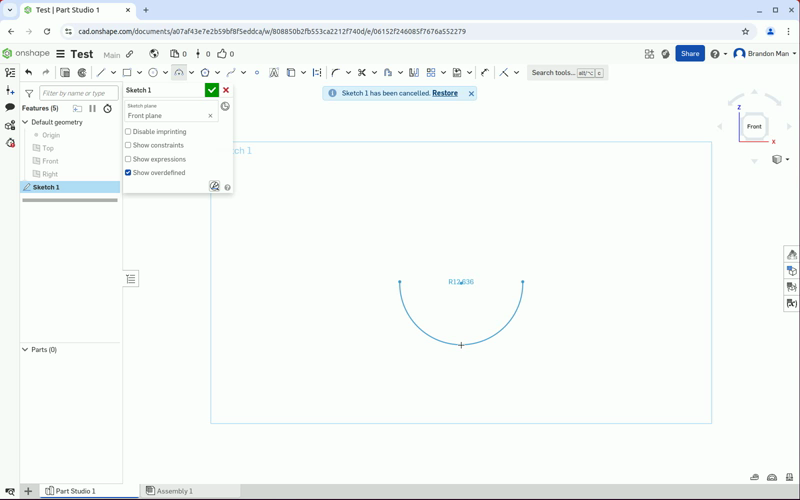
key_up(shift)
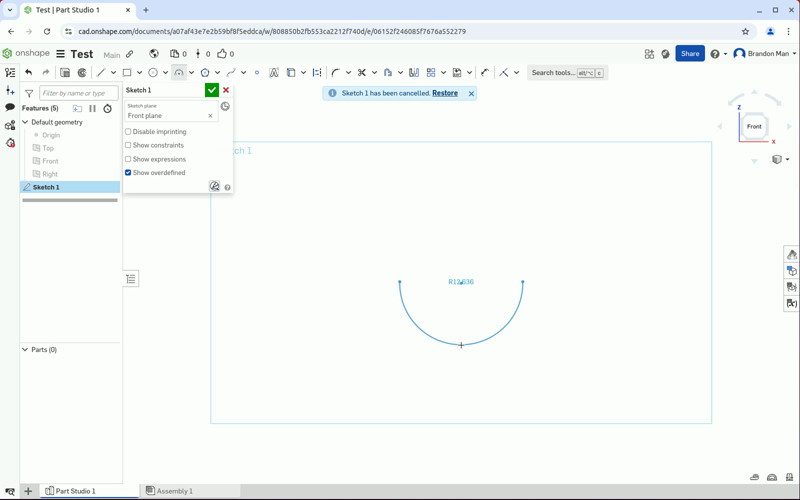
mouse_move(522, 281)
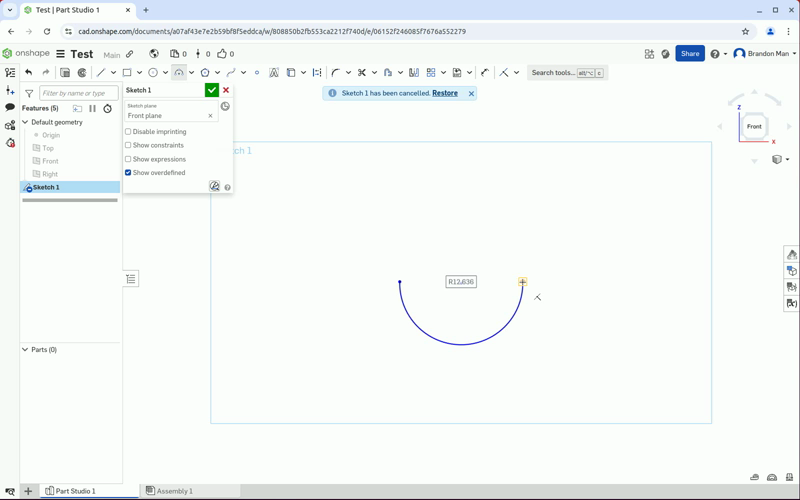
click(522, 281)
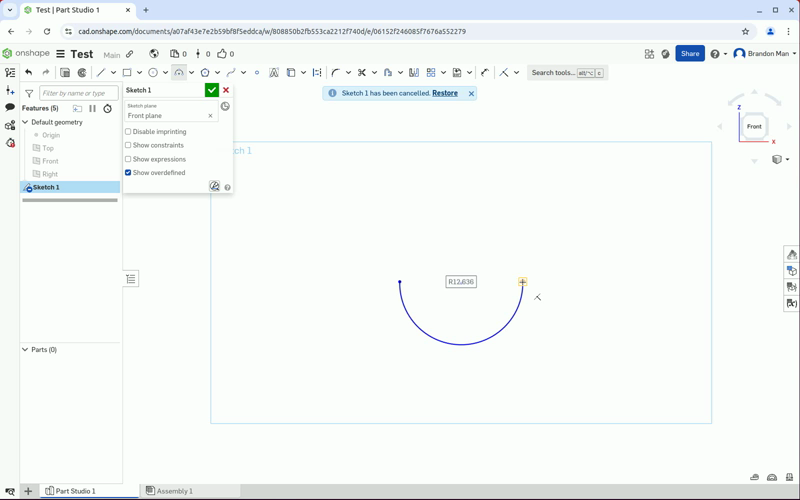
mouse_move(399, 281)
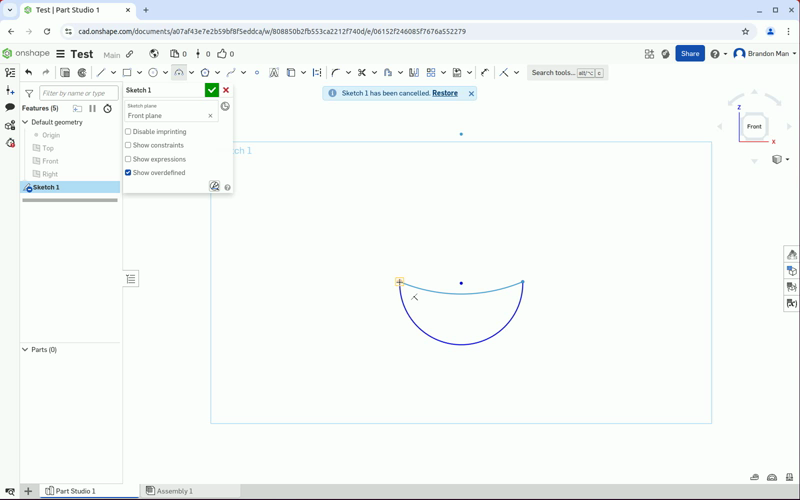
click(399, 281)
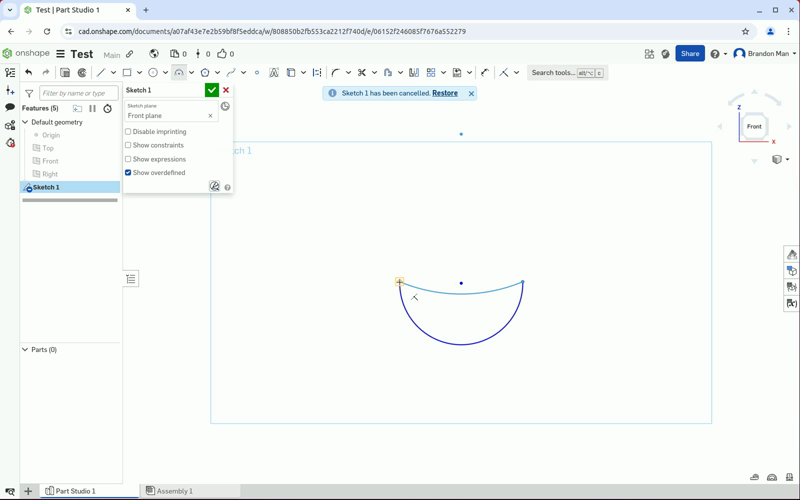
key_down(shift)
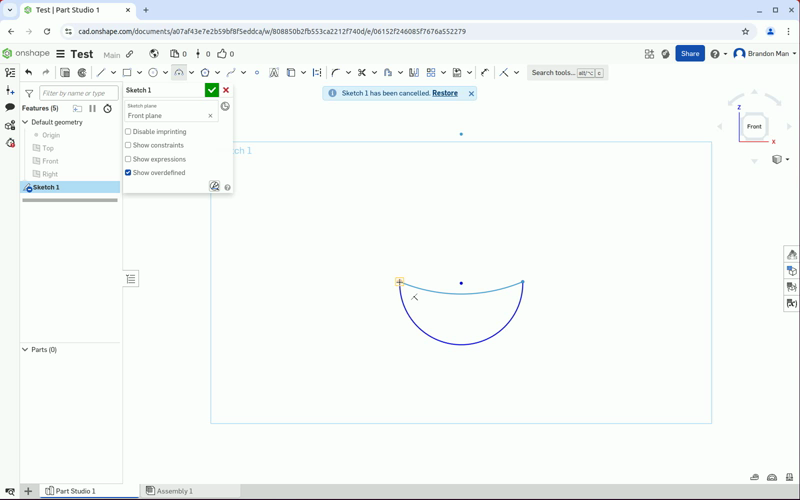
mouse_move(461, 341)
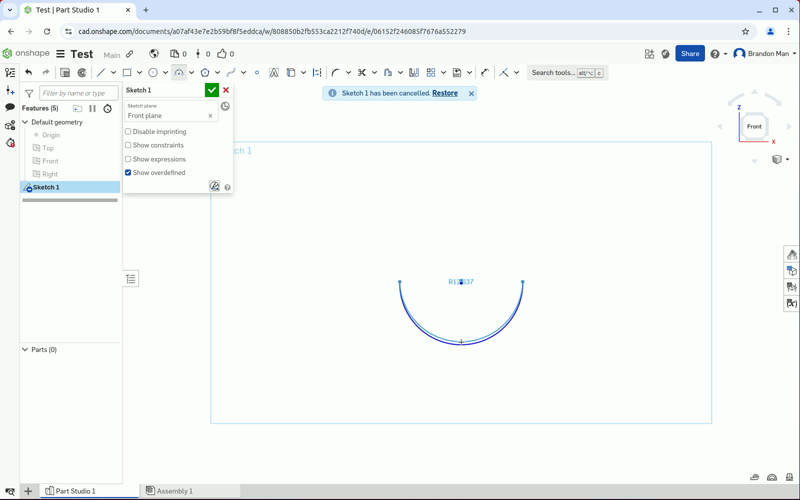
scroll(6)
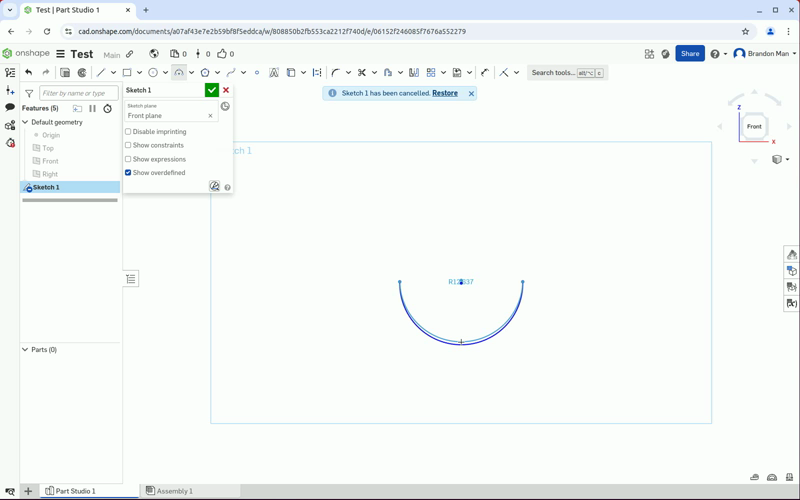
scroll(6)
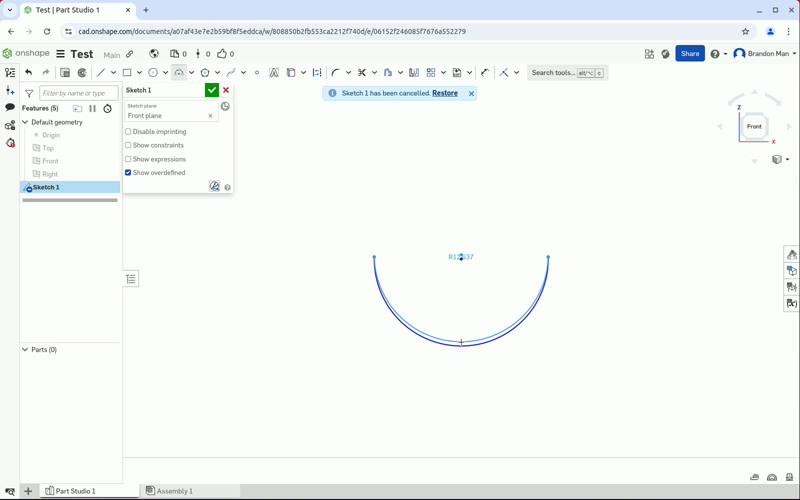
scroll(6)
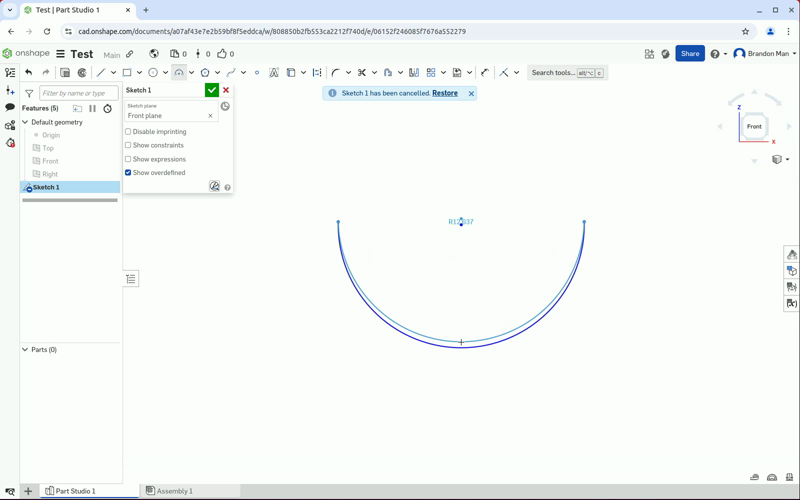
scroll(6)
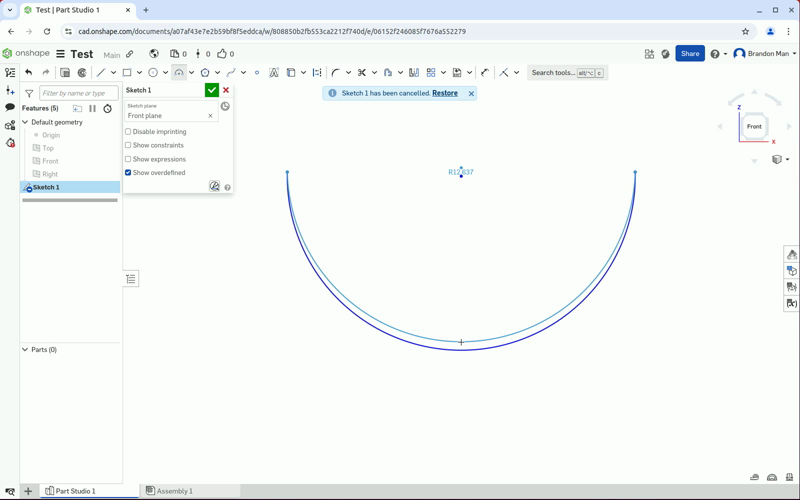
scroll(6)
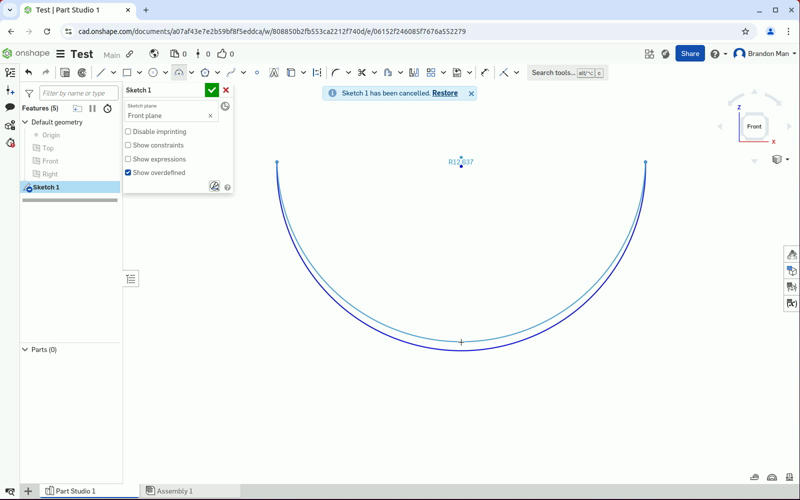
scroll(6)
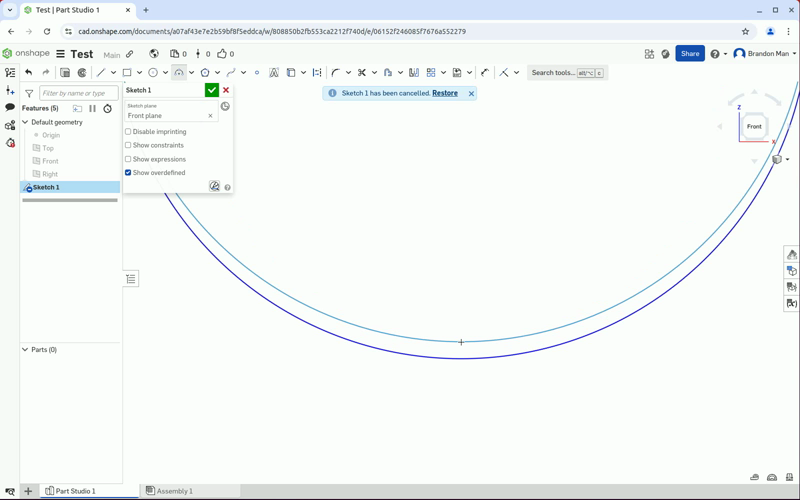
scroll(6)
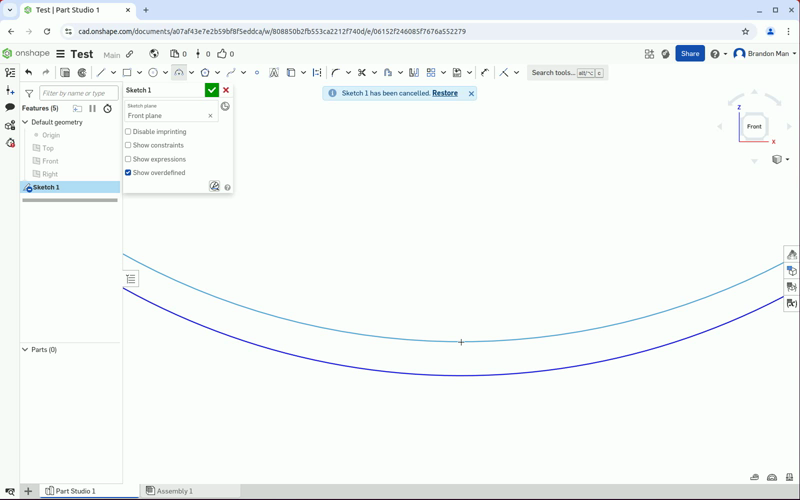
click(461, 341)
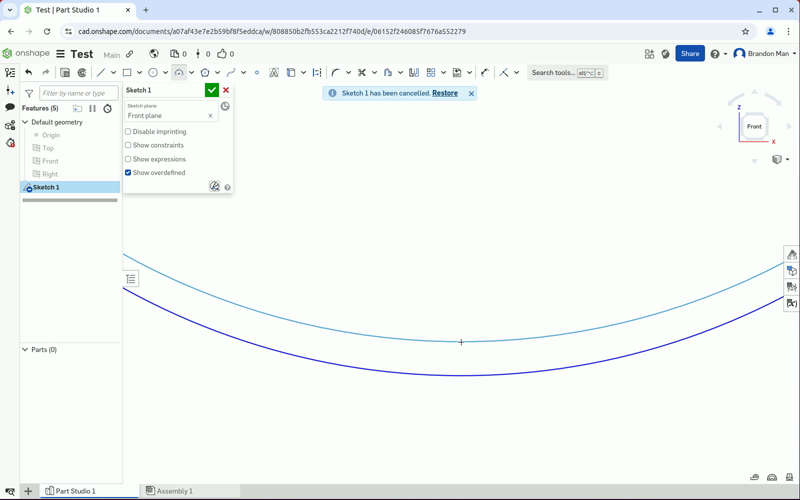
scroll(-6)
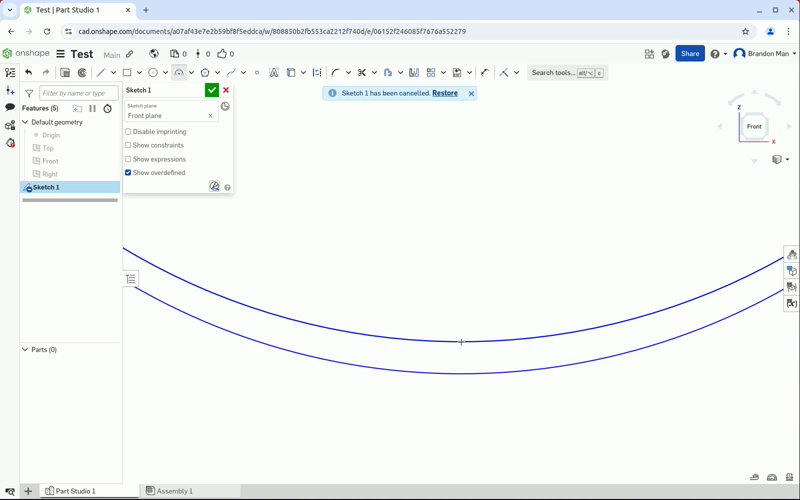
scroll(-6)
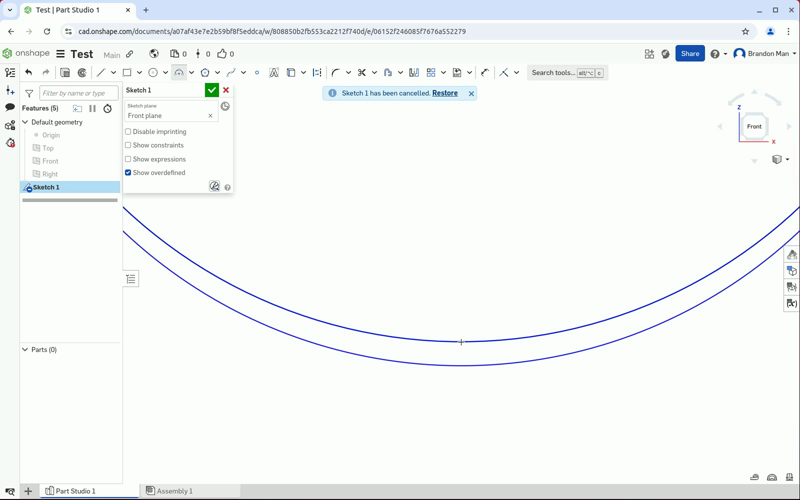
scroll(-6)
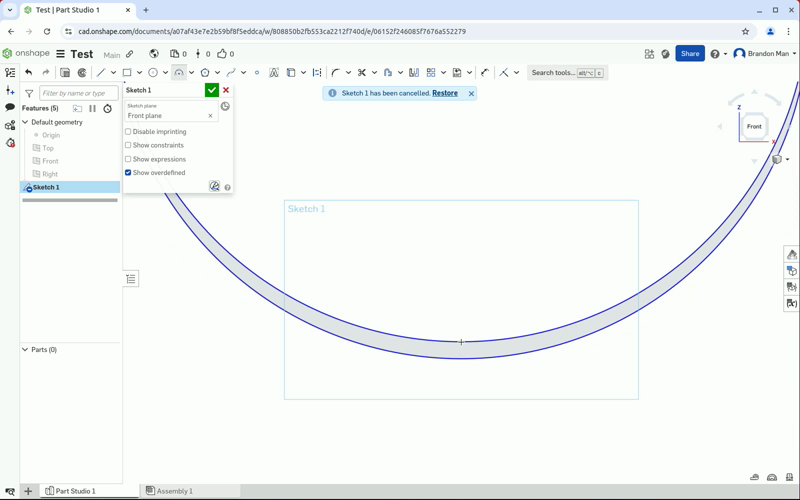
scroll(-6)
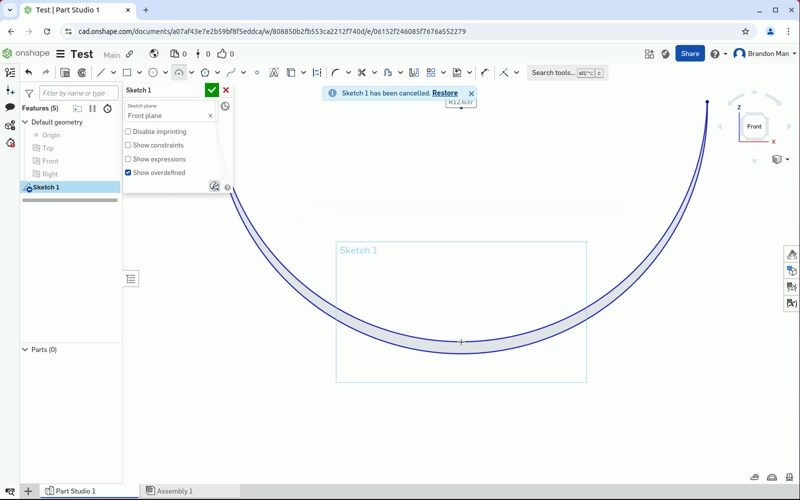
scroll(-6)
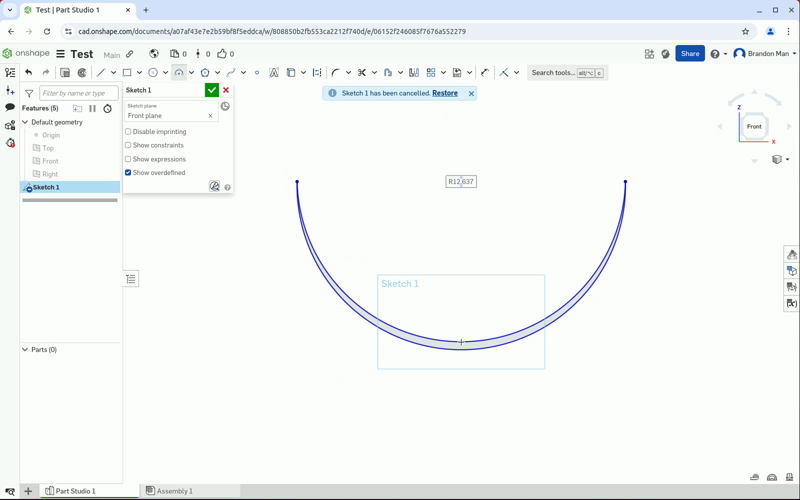
scroll(-6)
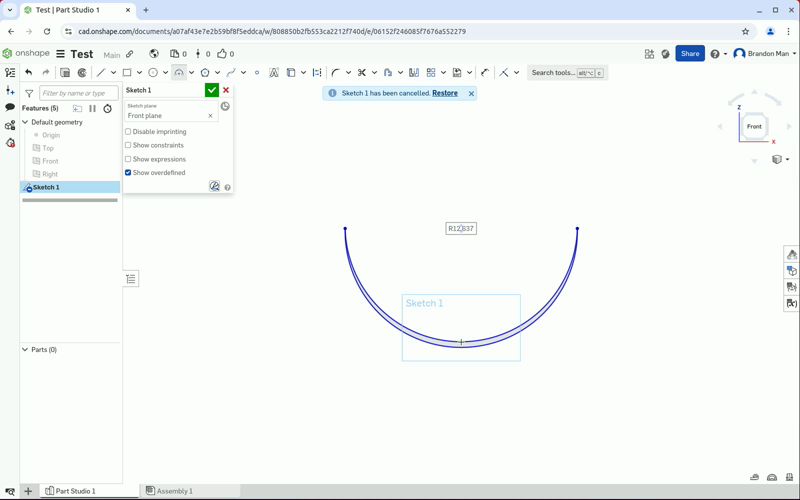
scroll(-6)
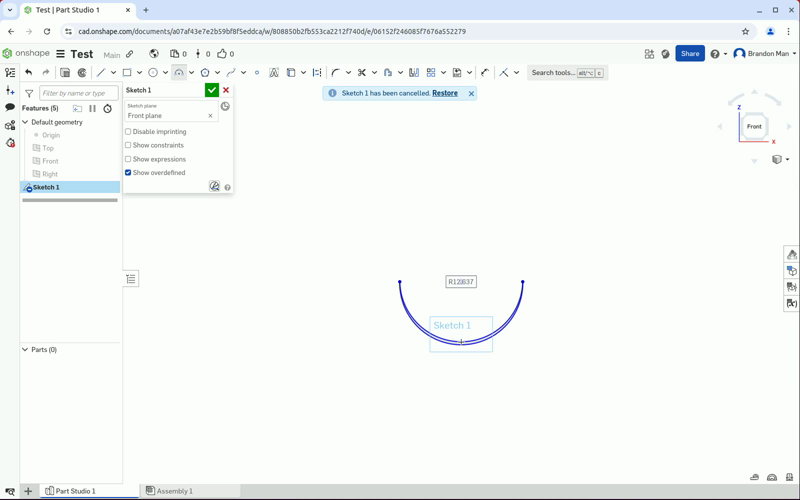
key_up(shift)
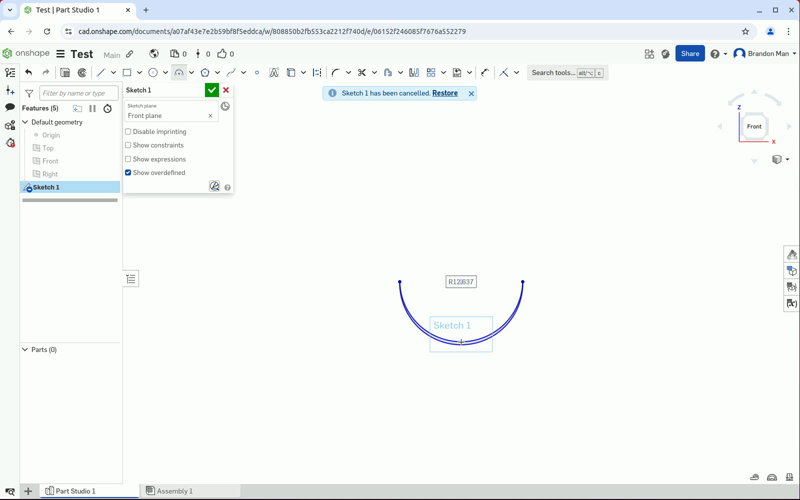
key(esc)
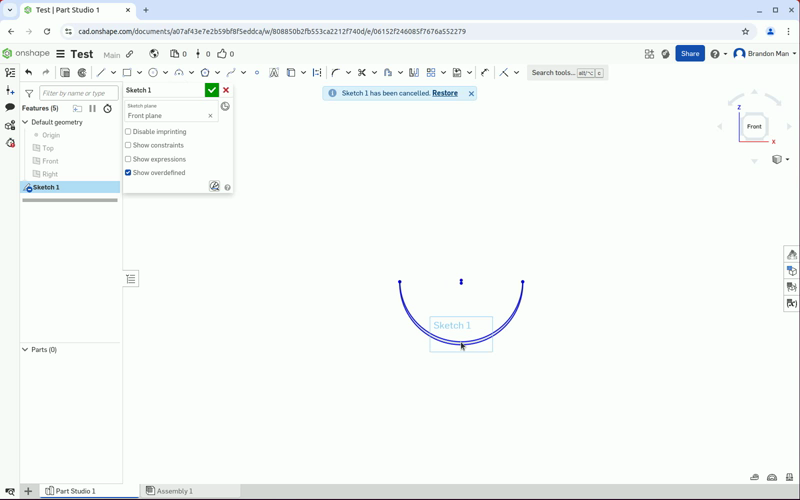
mouse_move(437, 339)
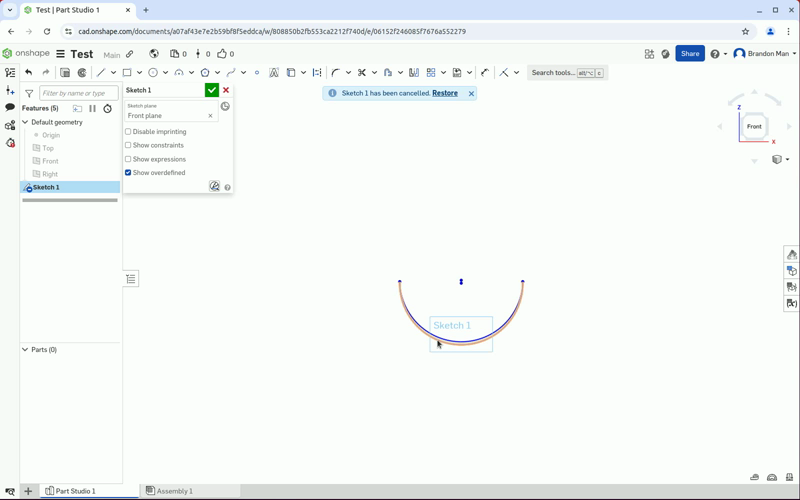
scroll(6)
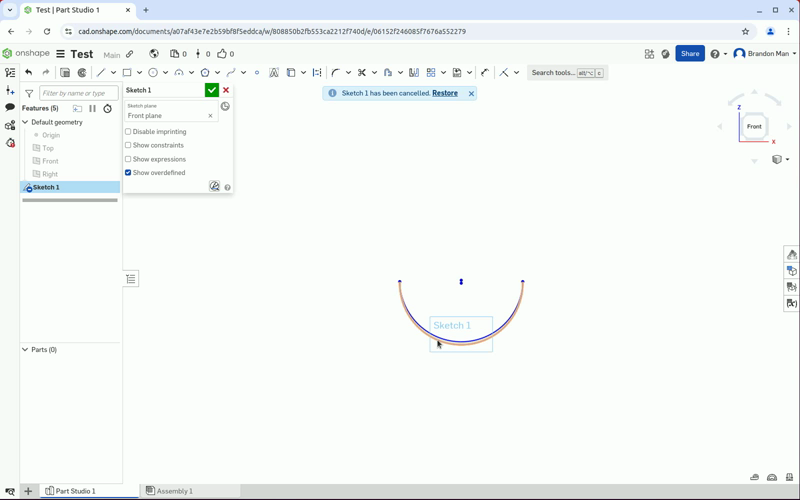
scroll(6)
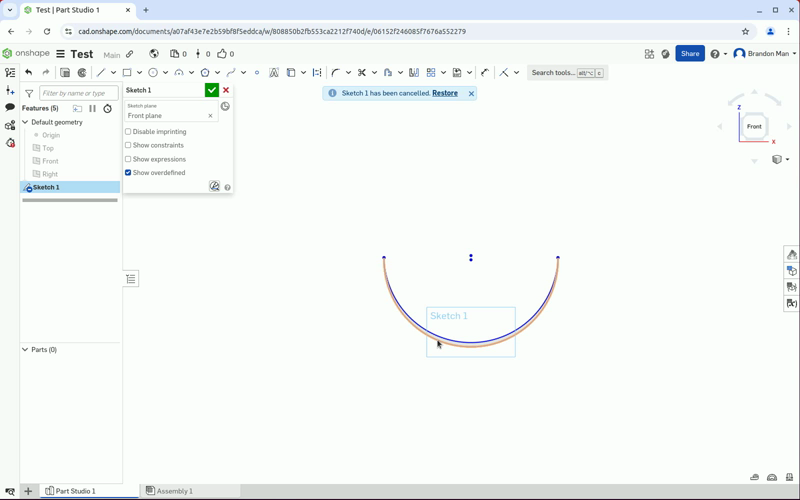
scroll(6)
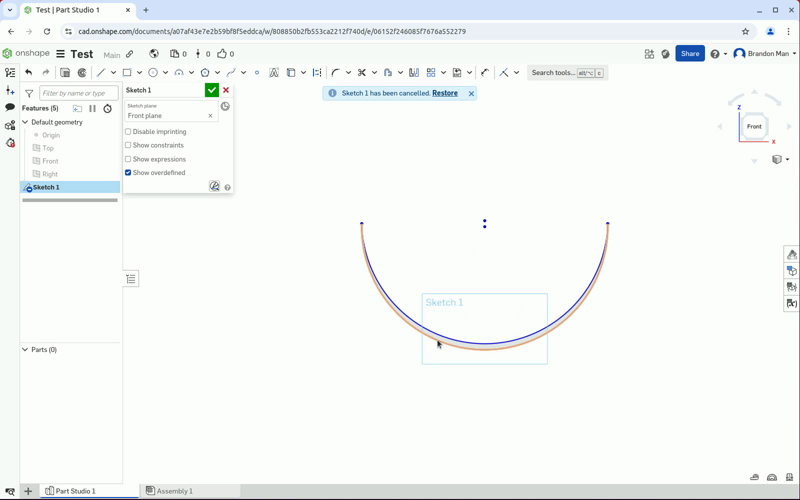
scroll(6)
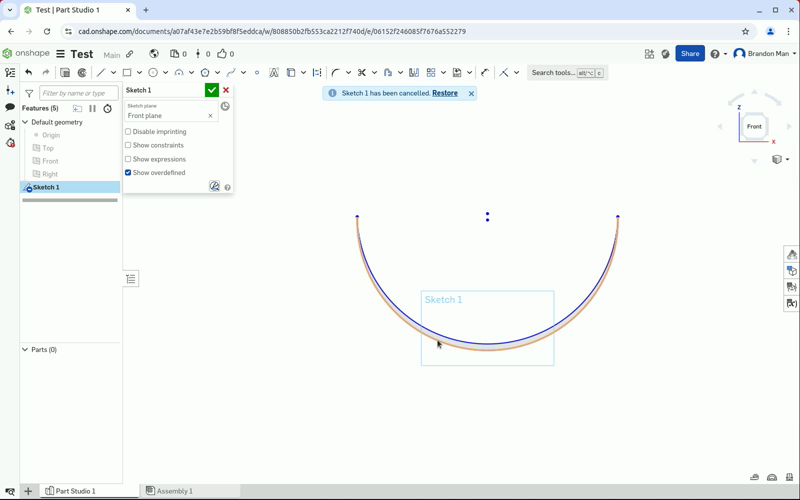
scroll(6)
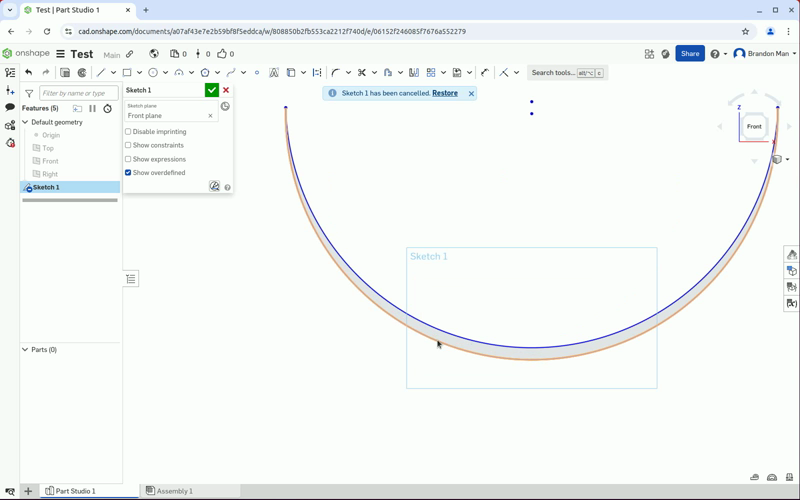
scroll(6)
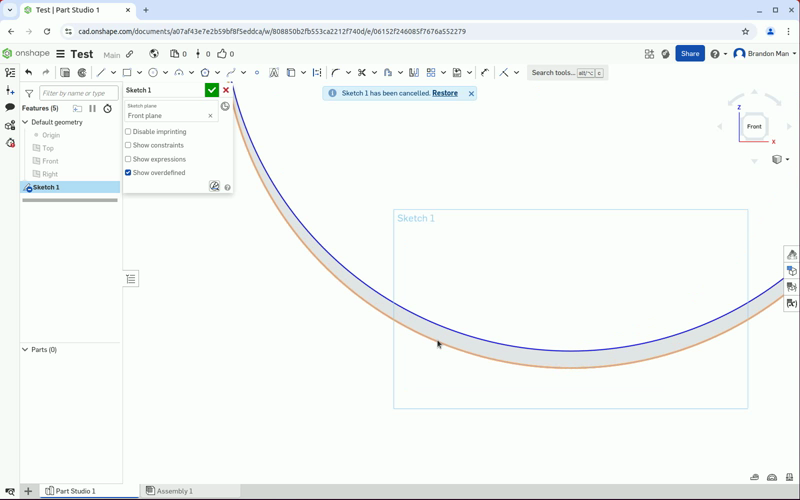
scroll(6)
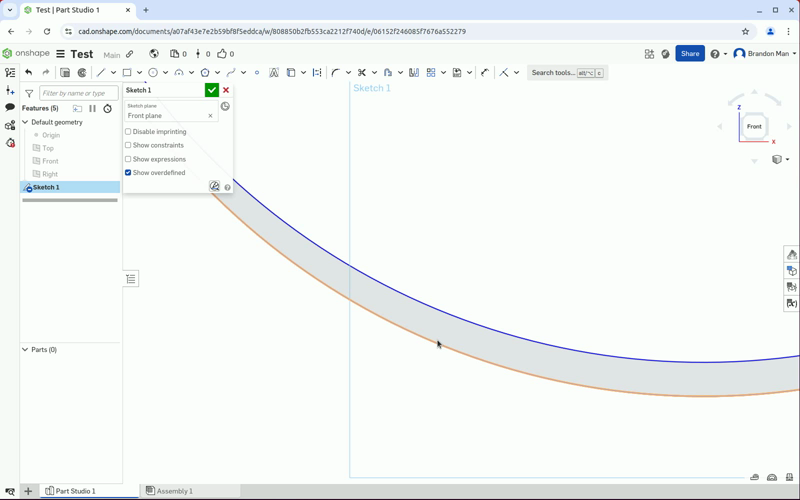
click(437, 339)
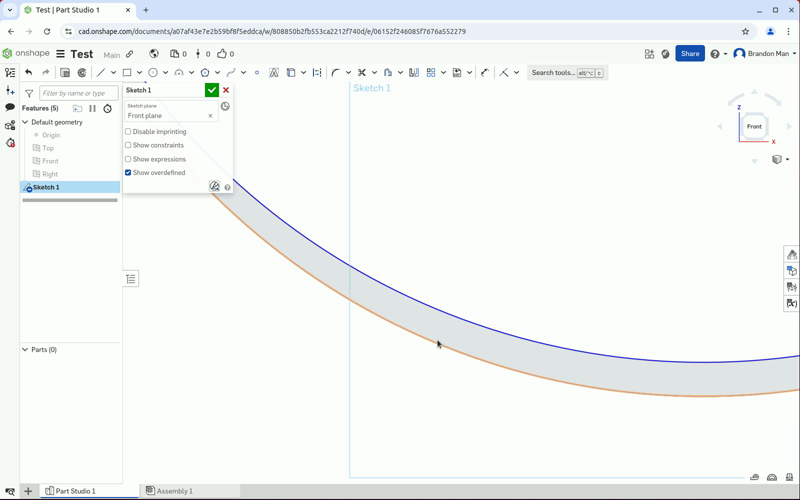
scroll(-6)
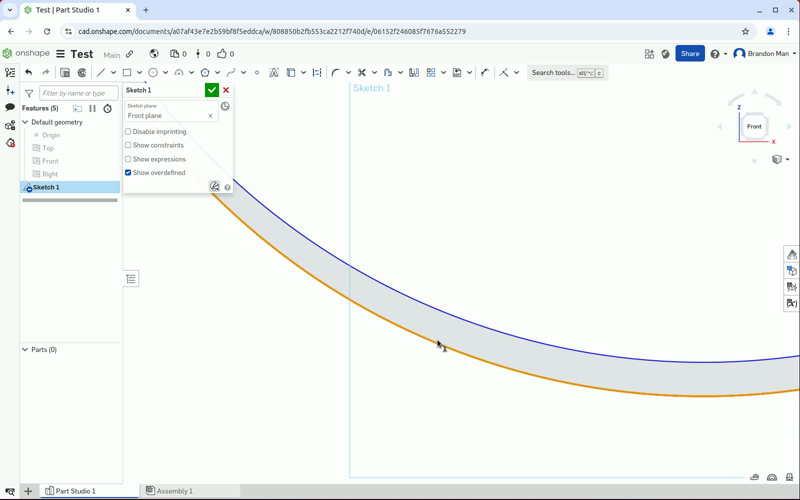
scroll(-6)
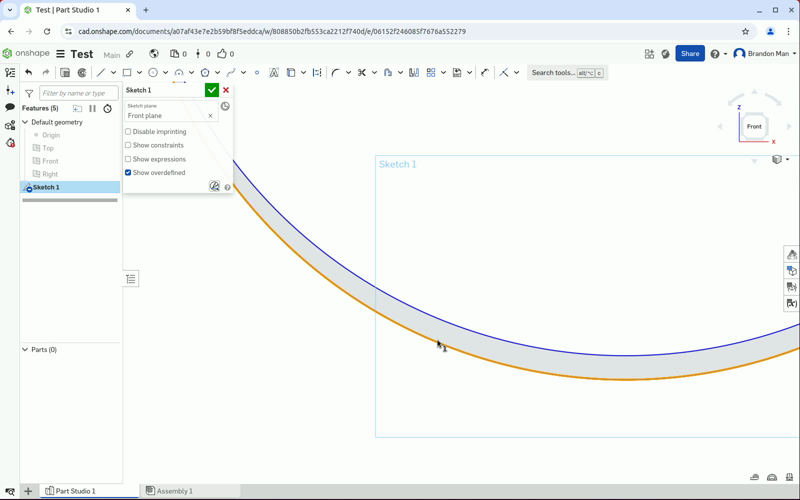
scroll(-6)
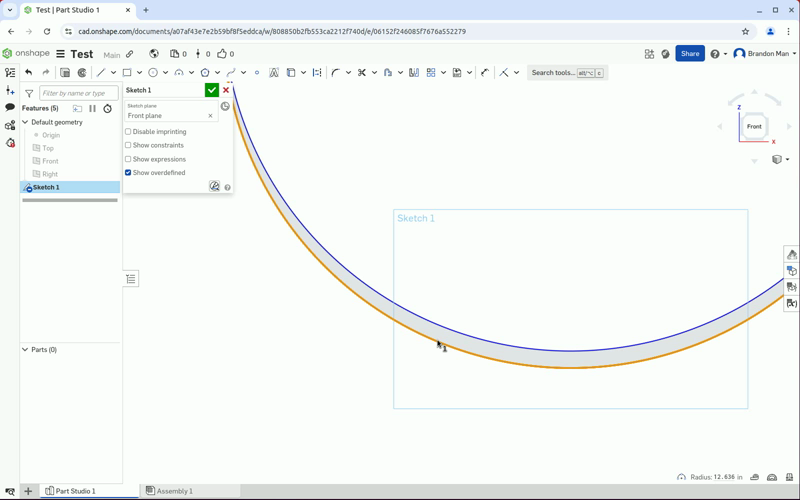
scroll(-6)
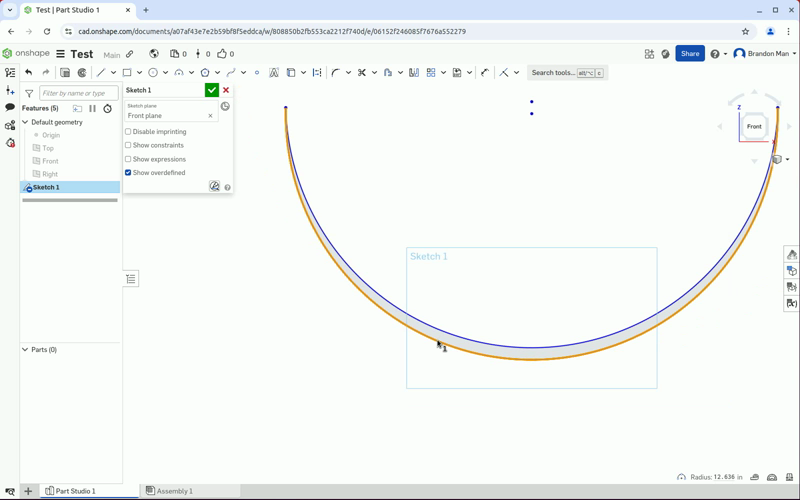
scroll(-6)
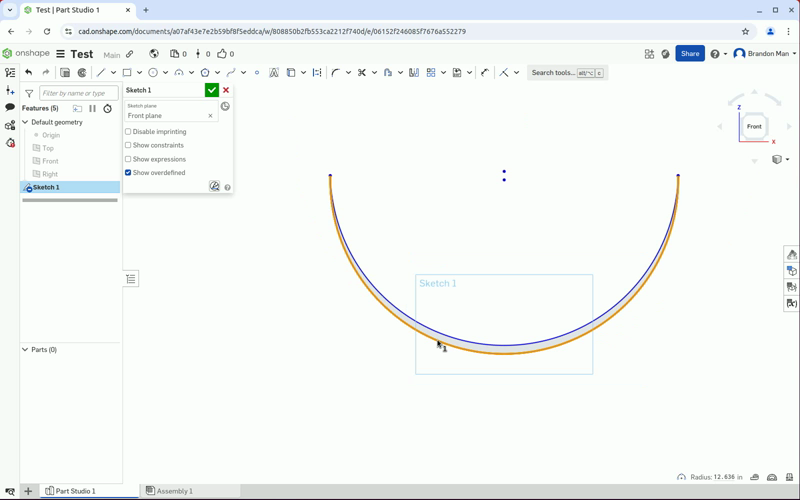
scroll(-6)
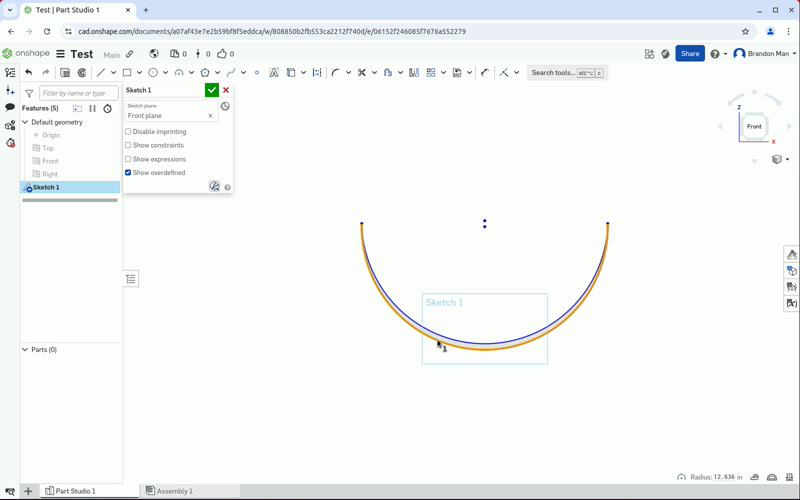
scroll(-6)
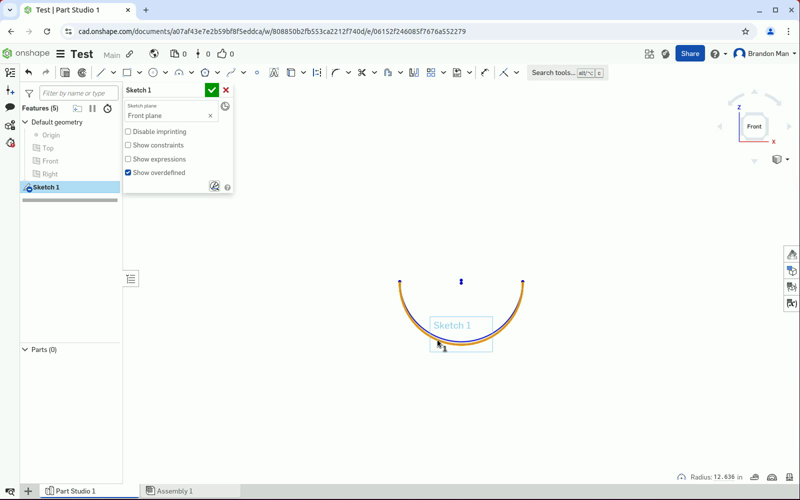
mouse_move(73, 352)
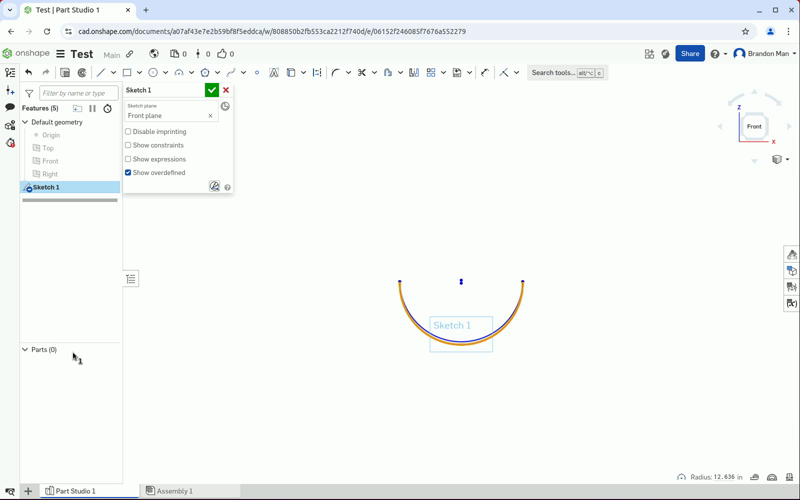
key(shift+y)
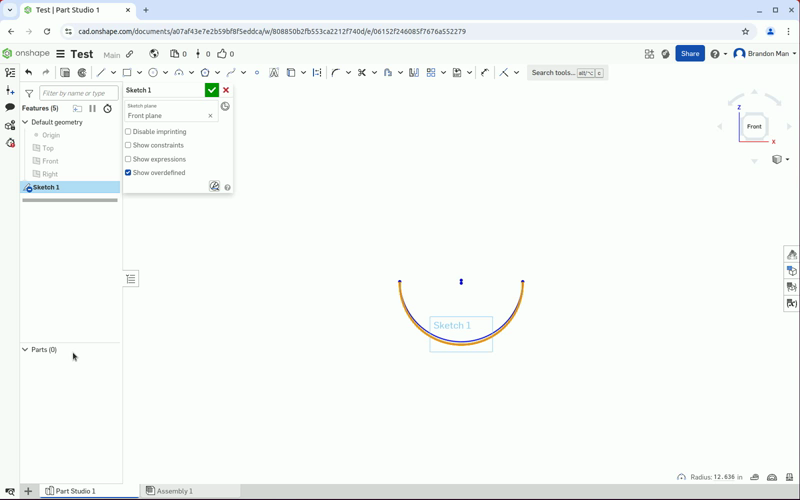
key(shift+e)
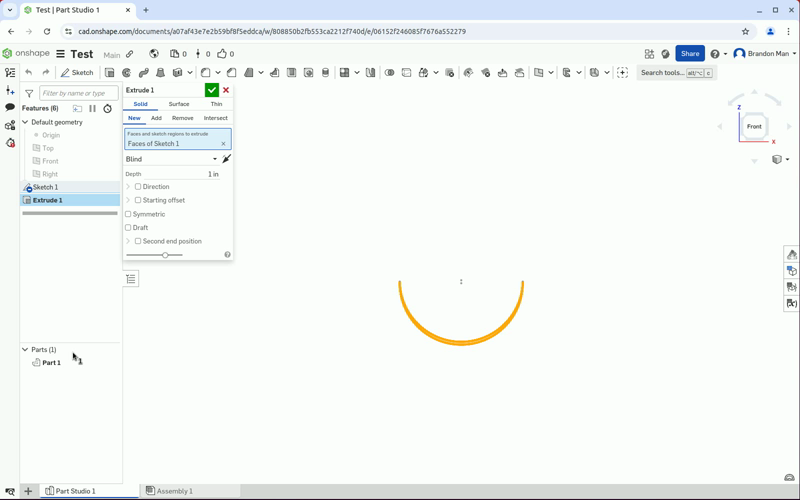
mouse_move(143, 106)
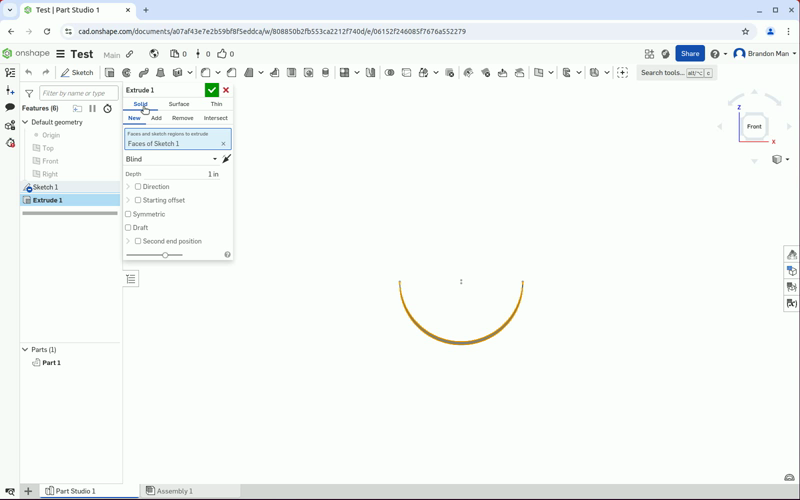
click(143, 106)
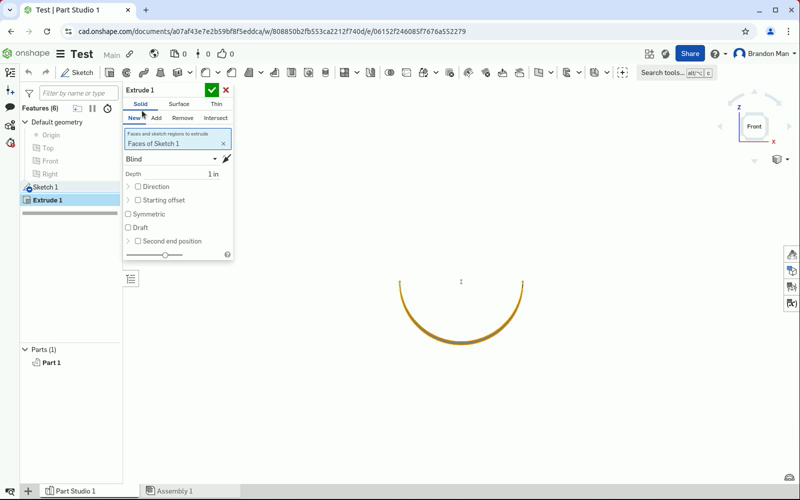
mouse_move(137, 120)
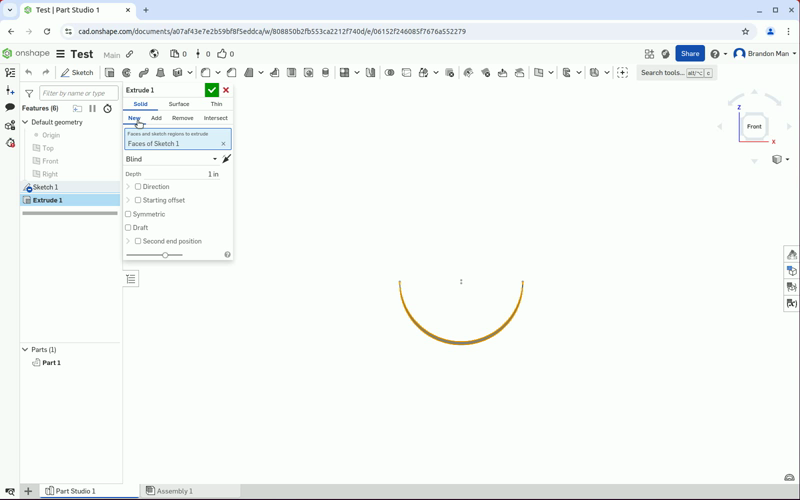
click(137, 120)
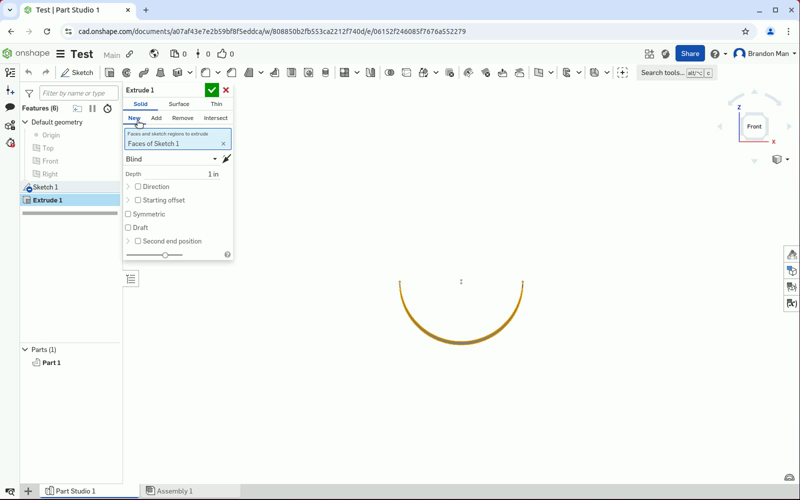
key(tab, 4)
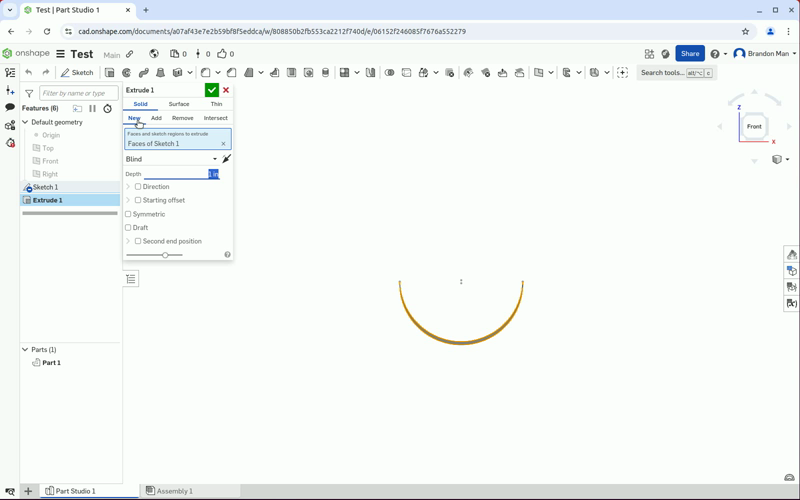
text(23.108)
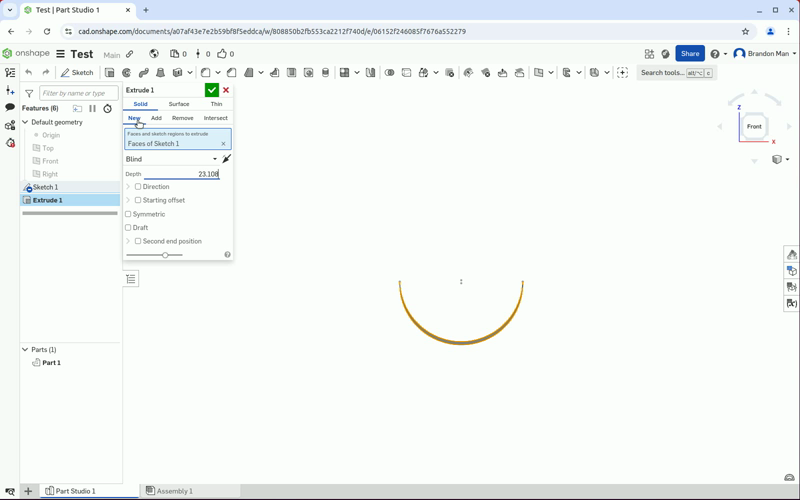
key(enter)
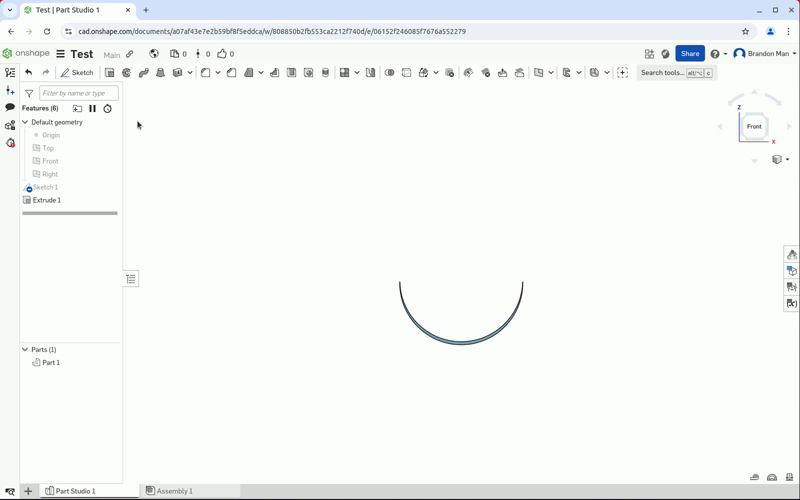
key(shift+h)
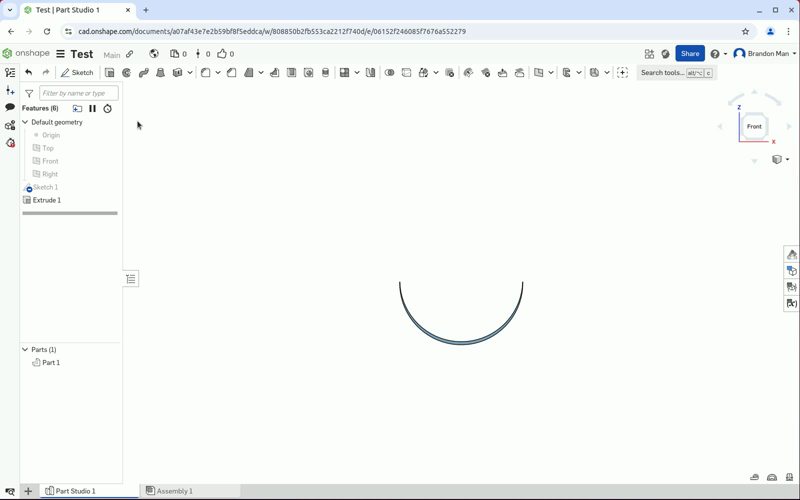
key(shift+h)
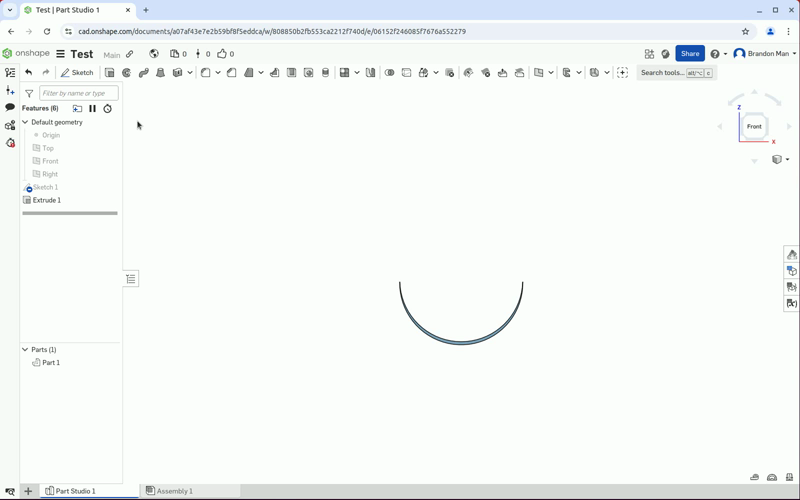
mouse_move(73, 189)
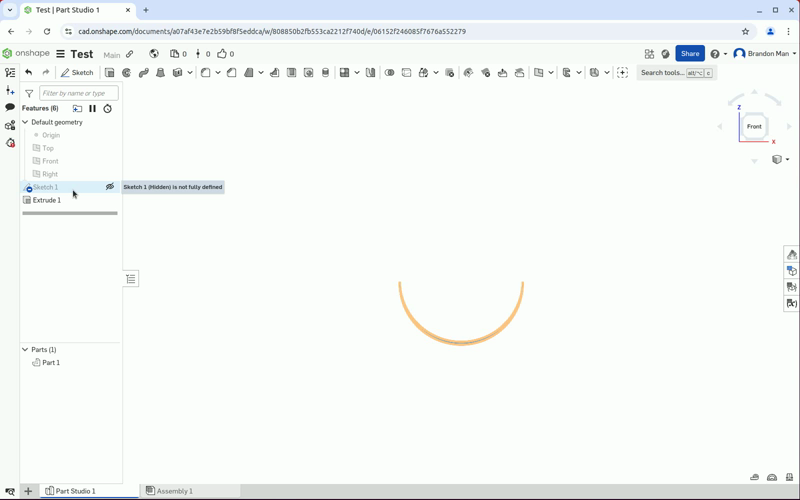
click(73, 189)
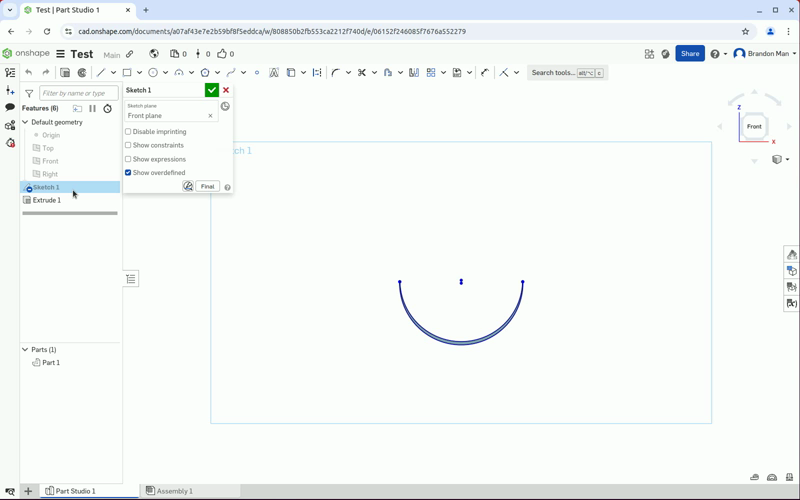
mouse_move(229, 92)
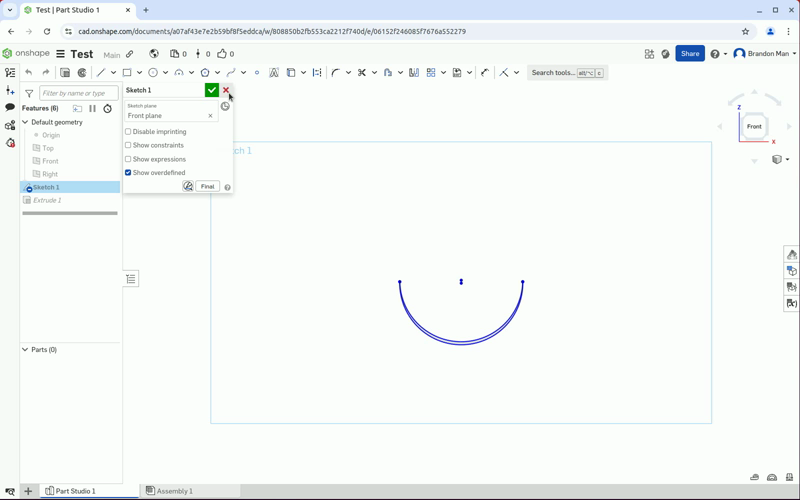
click(229, 92)
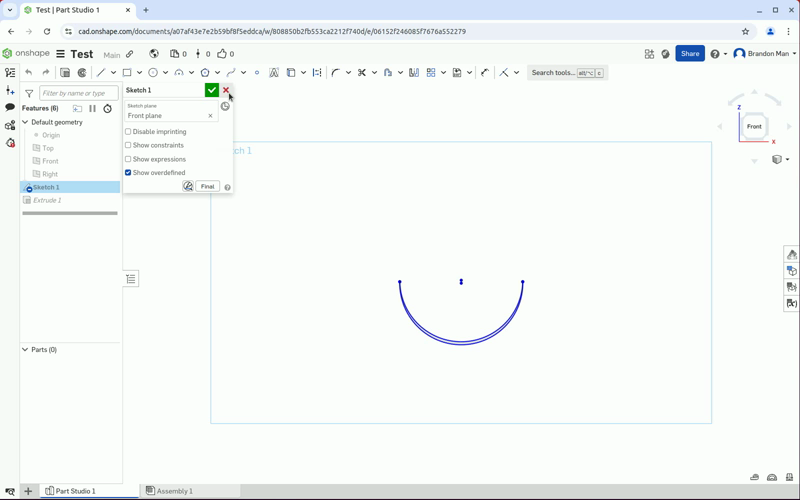
key(shift+s)
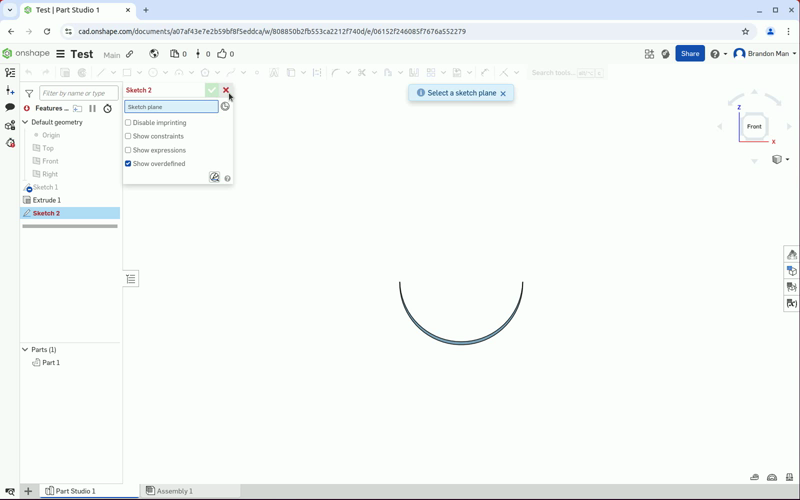
mouse_move(73, 163)
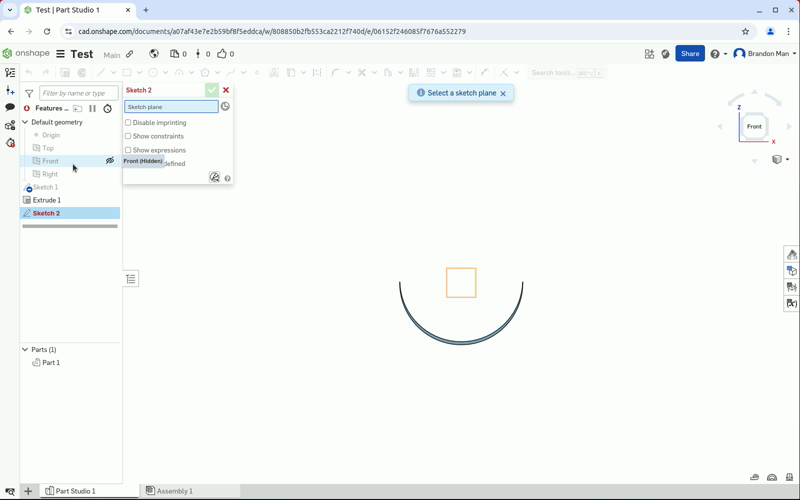
click(73, 163)
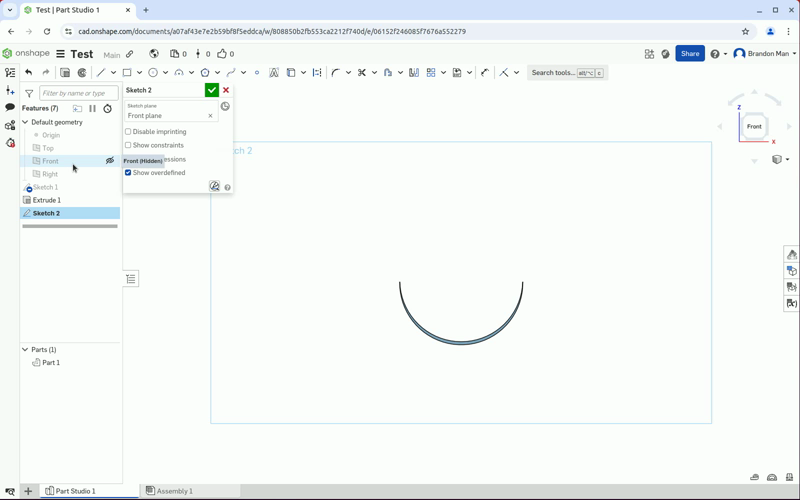
mouse_move(73, 352)
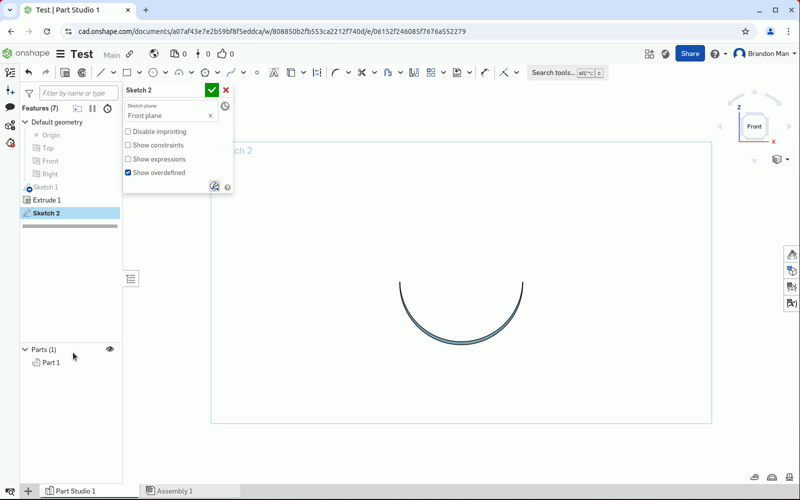
key(y)
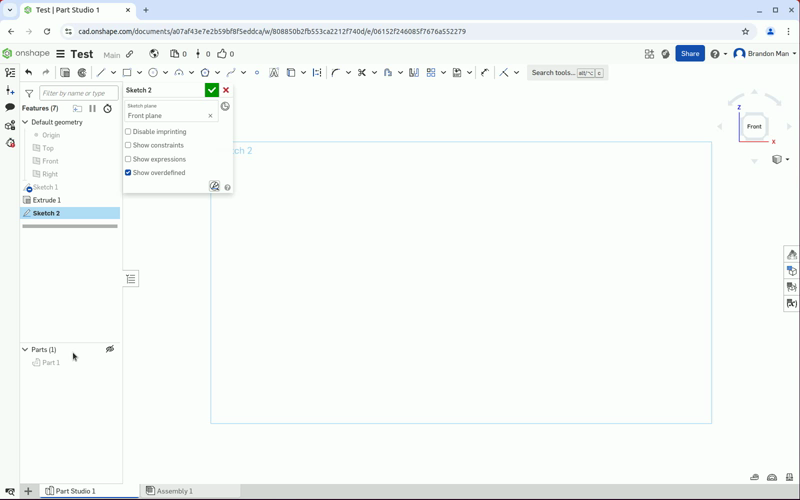
key(a)
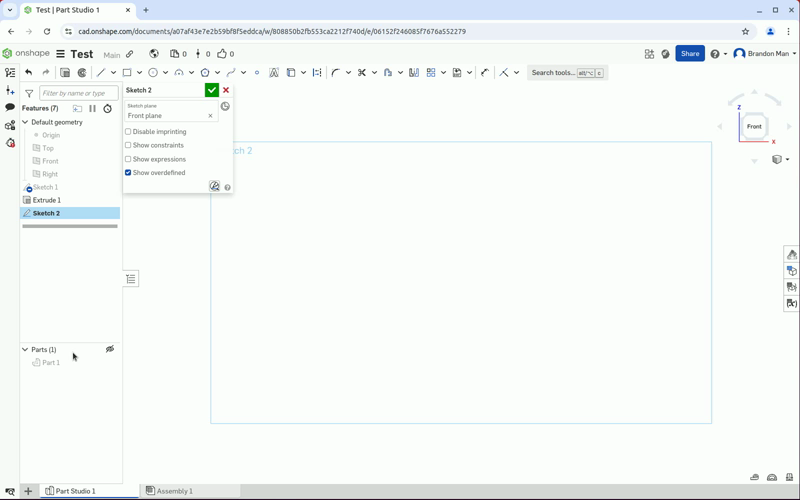
key_down(shift)
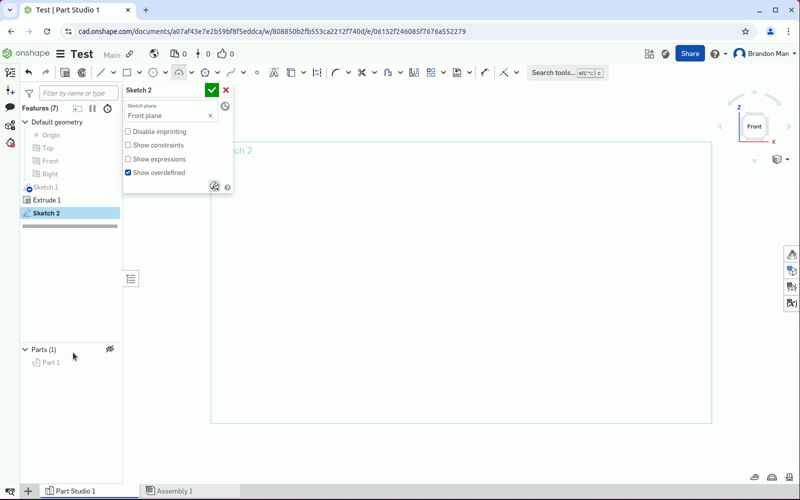
mouse_move(450, 333)
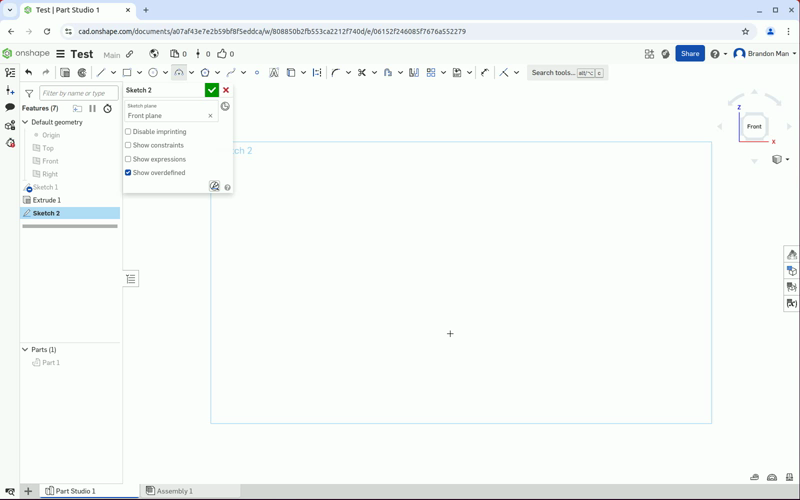
click(450, 333)
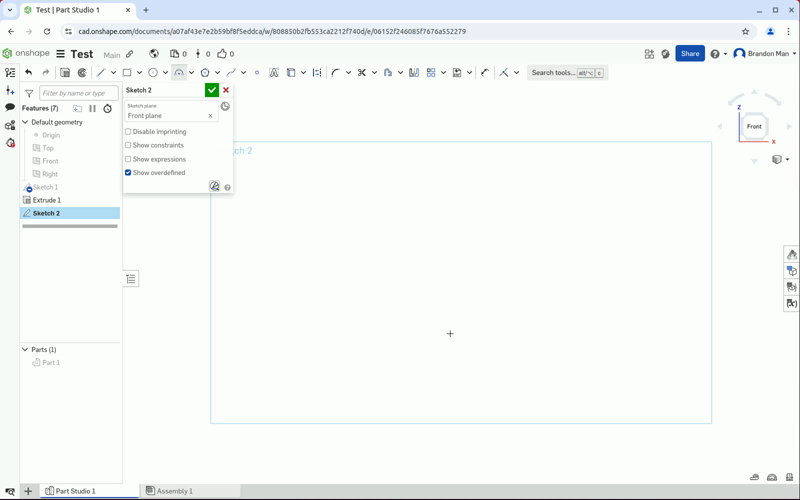
key_up(shift)
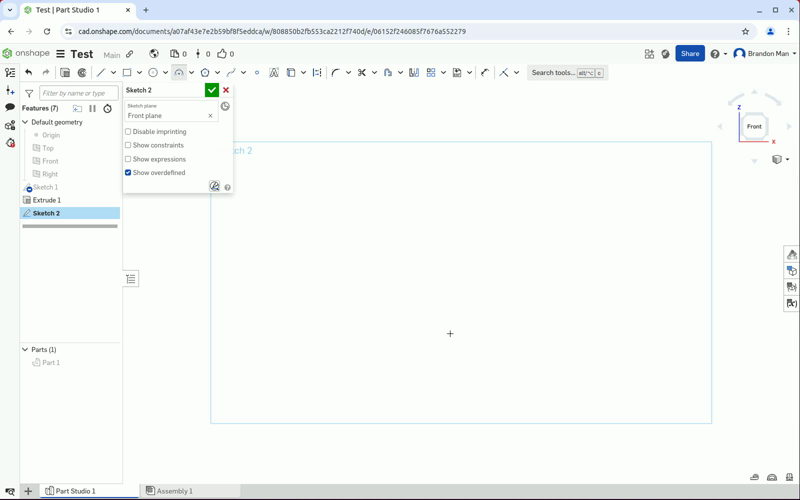
key_down(shift)
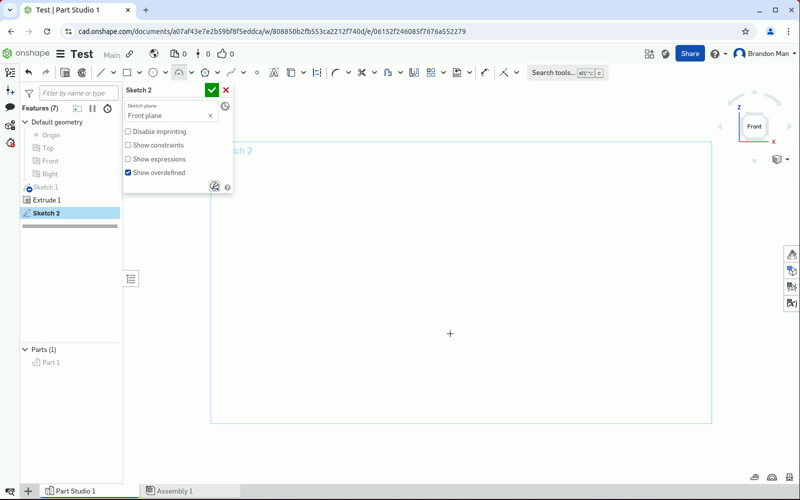
mouse_move(472, 333)
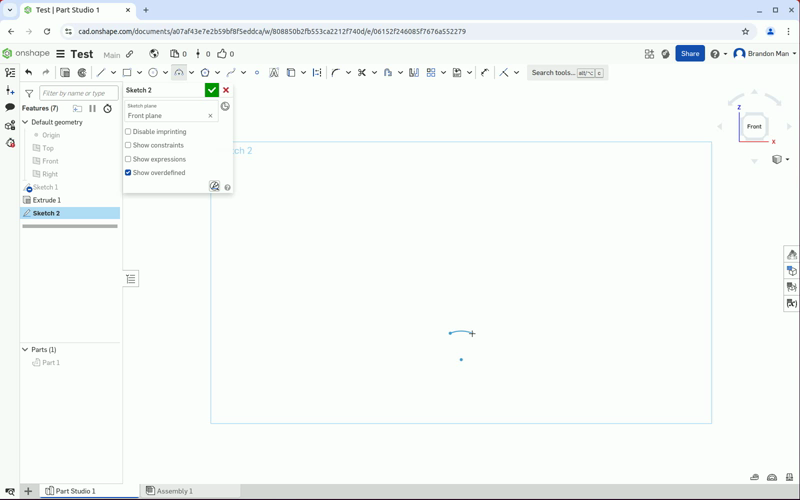
click(472, 333)
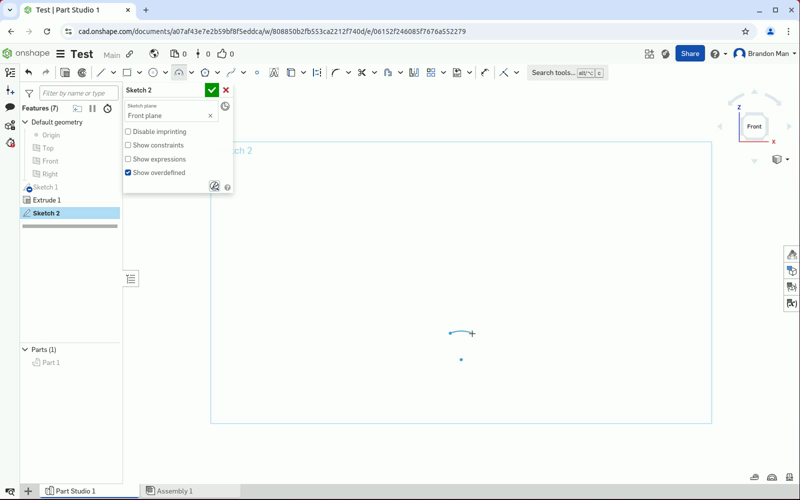
mouse_move(461, 334)
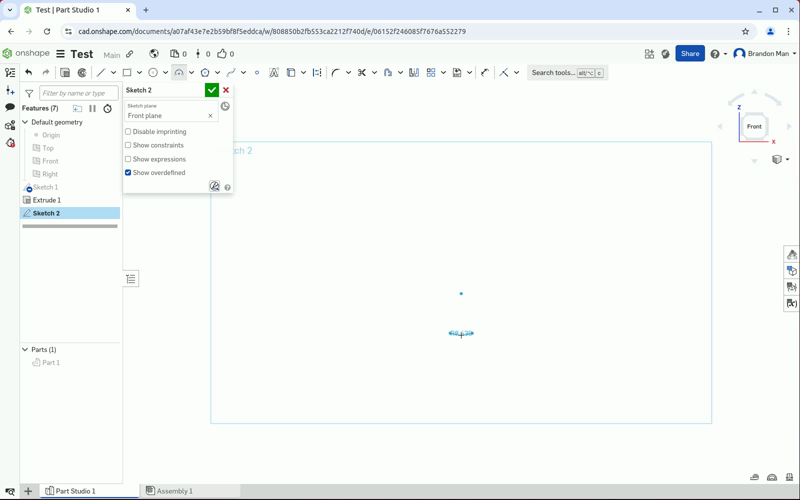
click(461, 334)
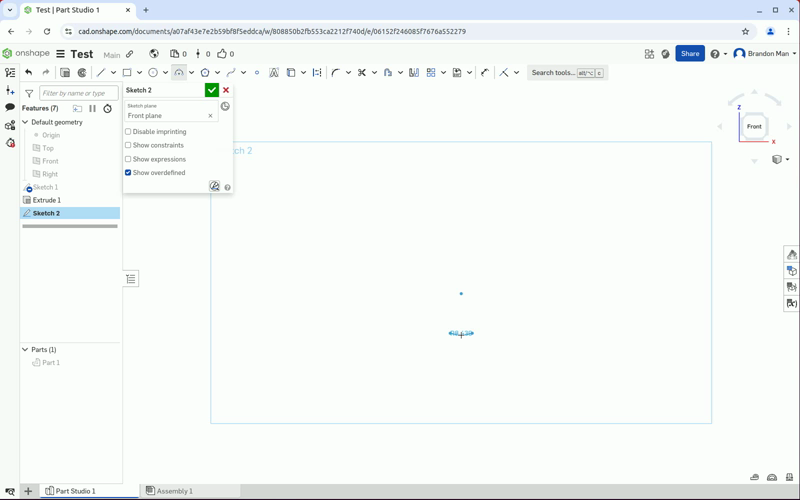
key_up(shift)
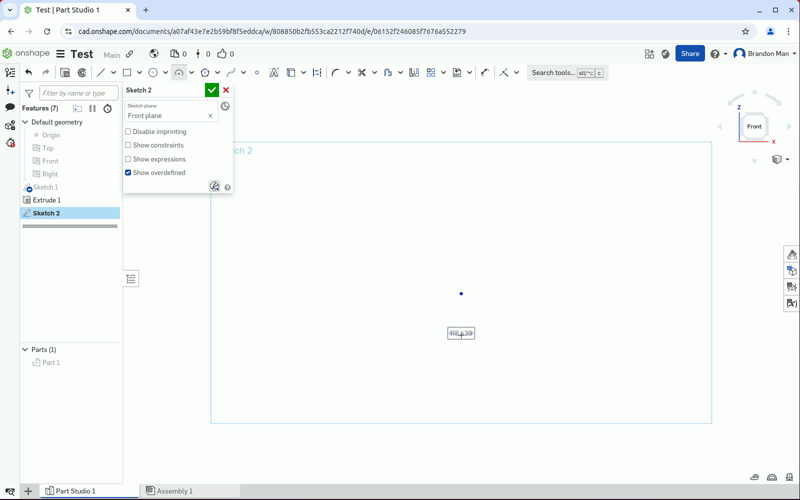
key(esc)
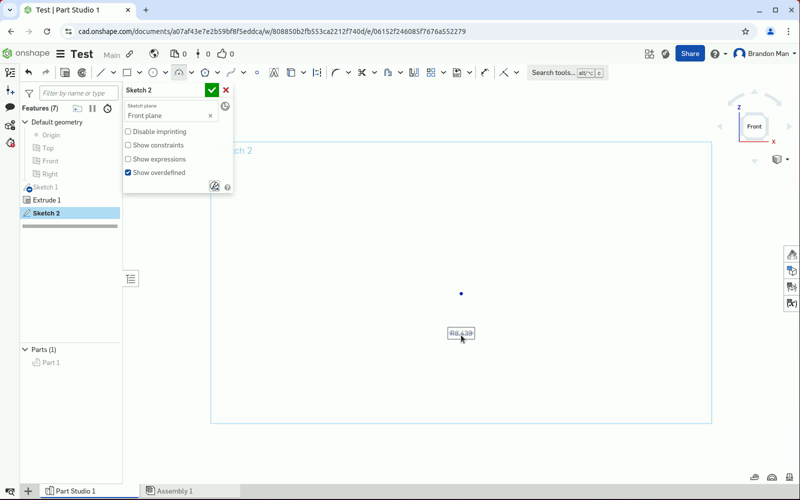
key(l)
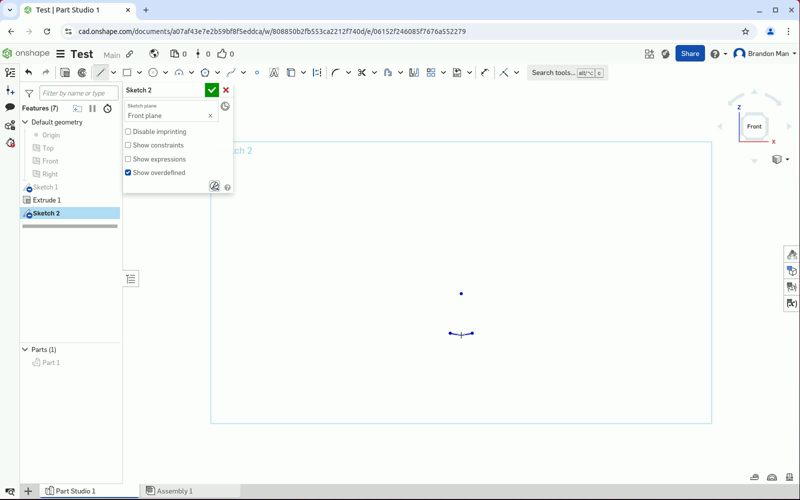
mouse_move(472, 333)
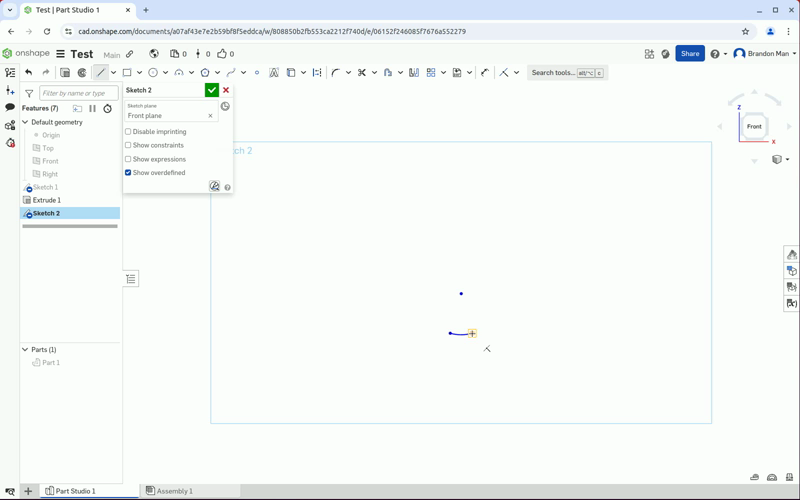
click(472, 333)
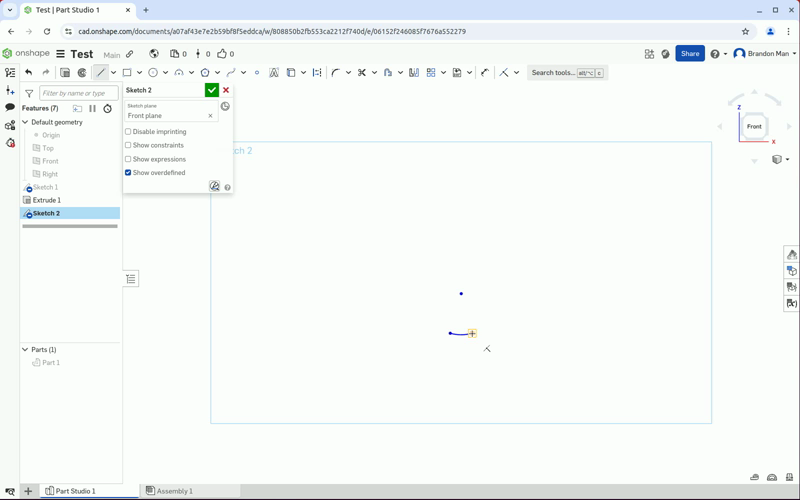
key_down(shift)
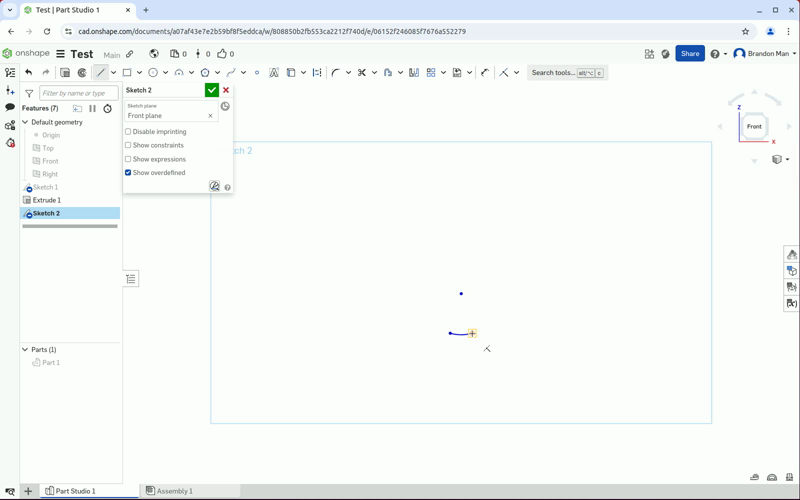
mouse_move(472, 233)
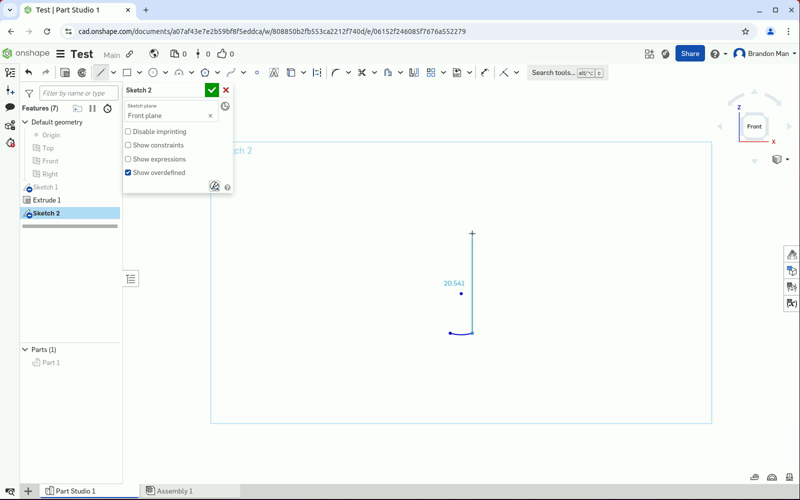
click(472, 233)
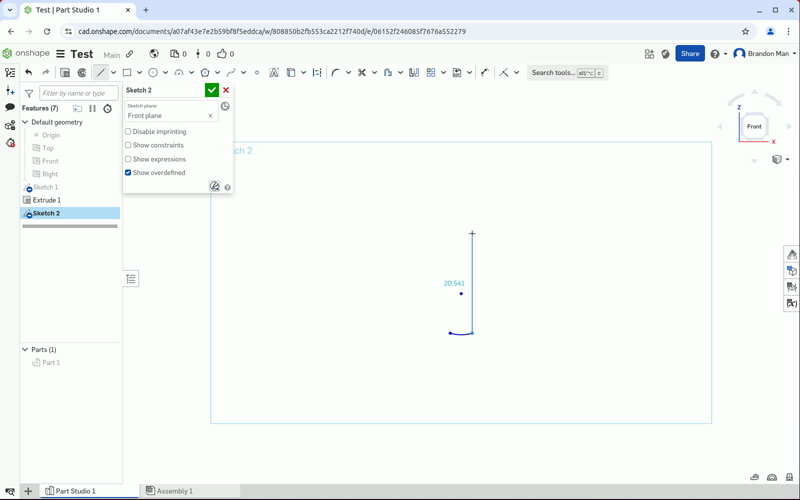
key_up(shift)
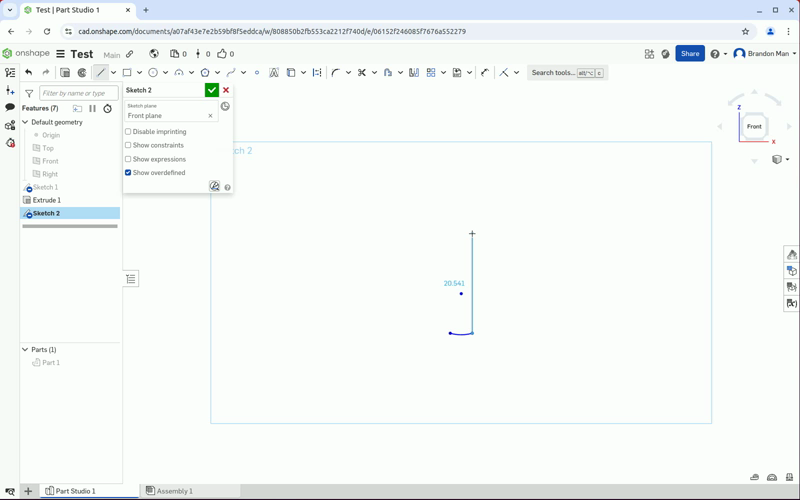
key(esc)
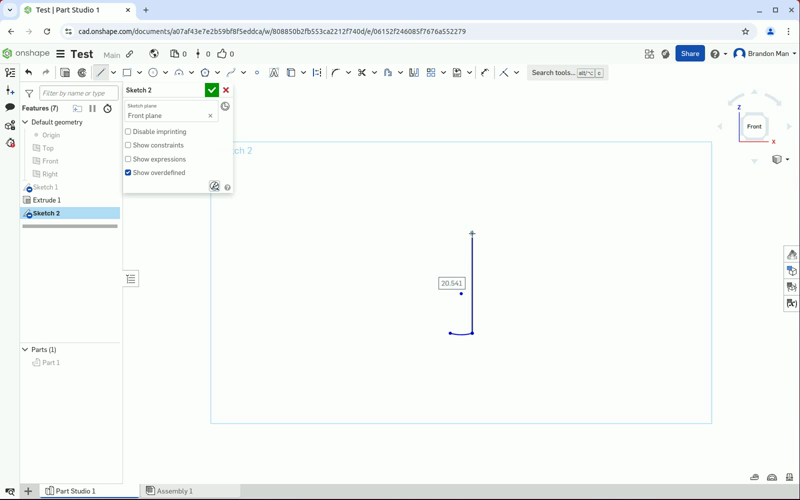
key(a)
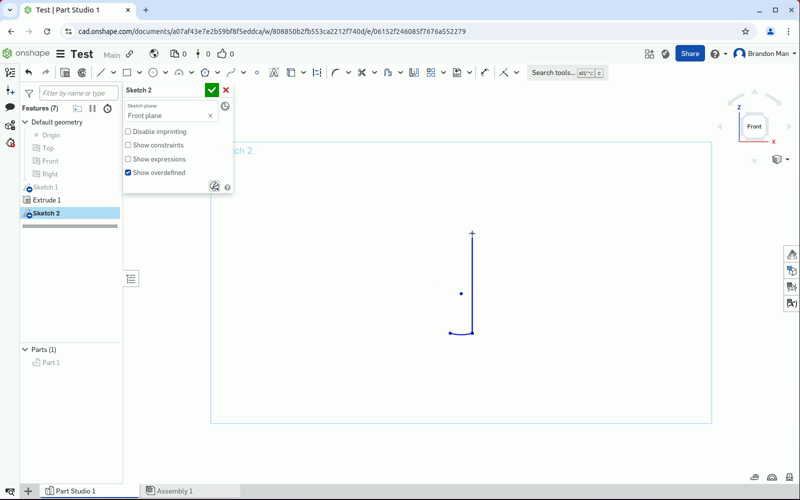
mouse_move(472, 233)
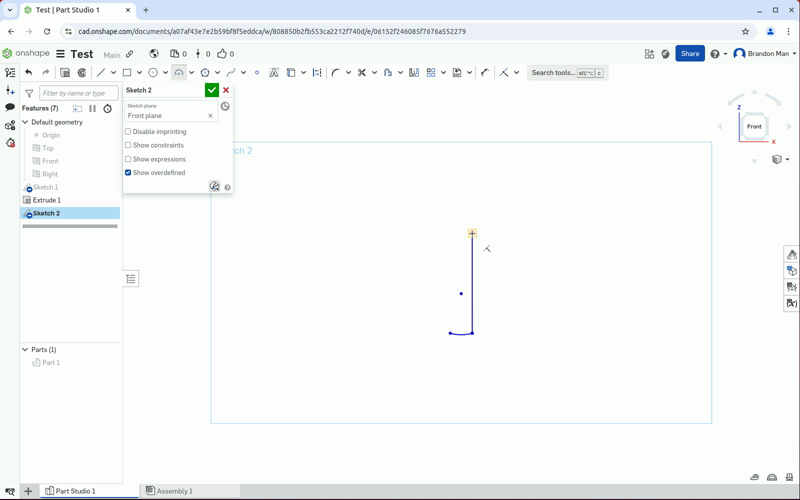
click(472, 233)
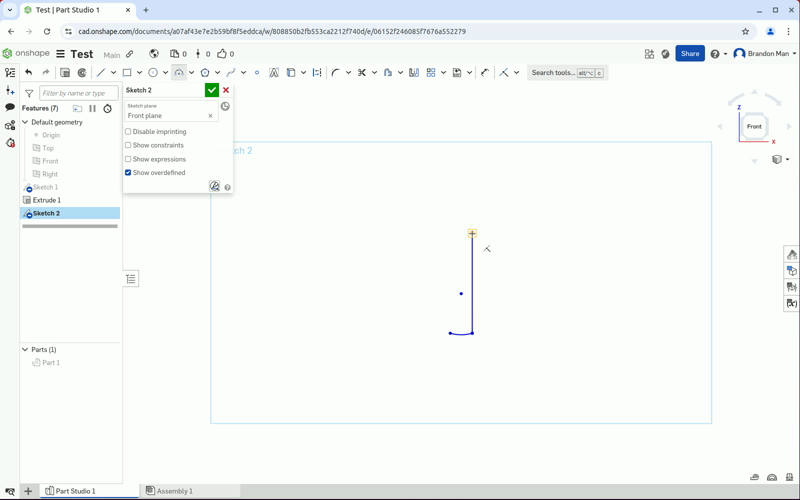
key_down(shift)
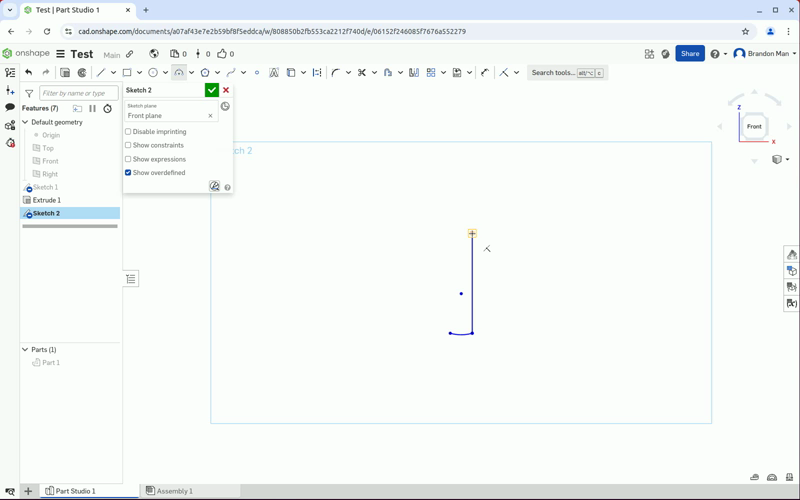
mouse_move(450, 233)
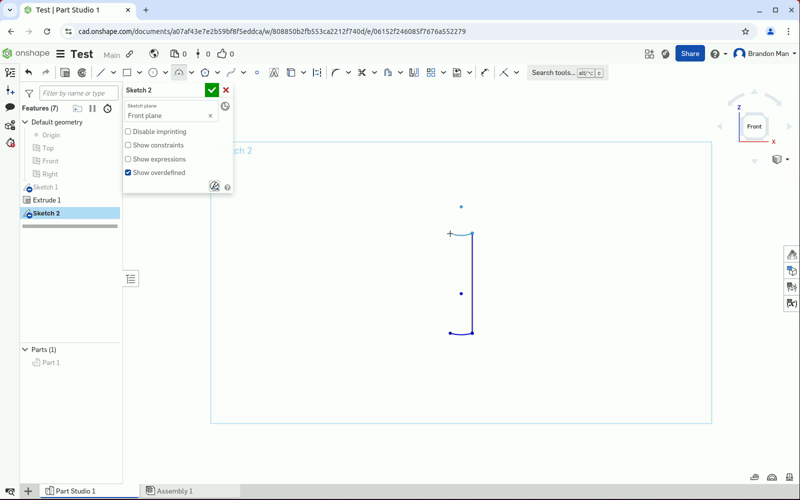
click(450, 233)
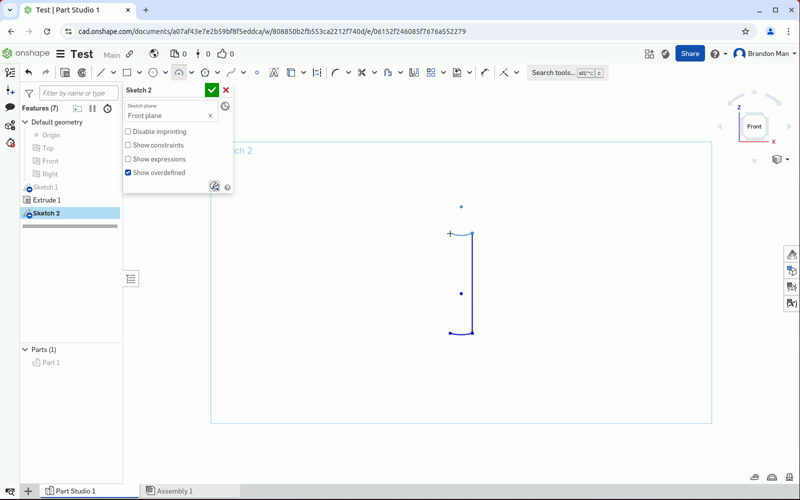
mouse_move(461, 232)
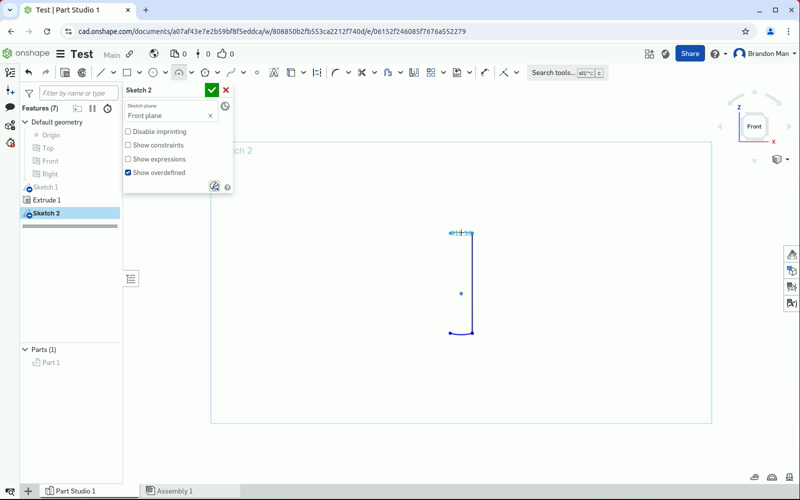
click(461, 232)
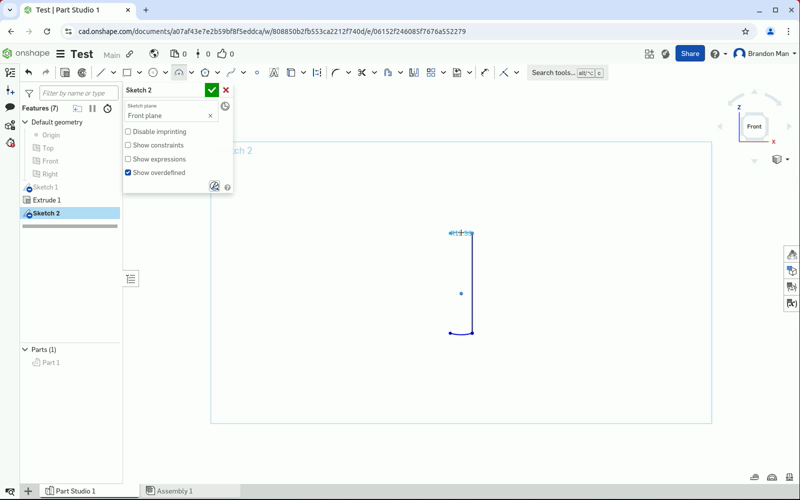
key_up(shift)
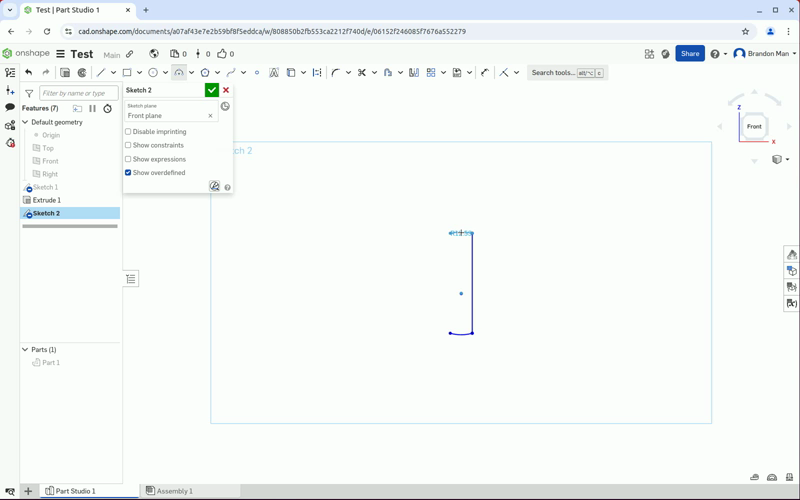
key(esc)
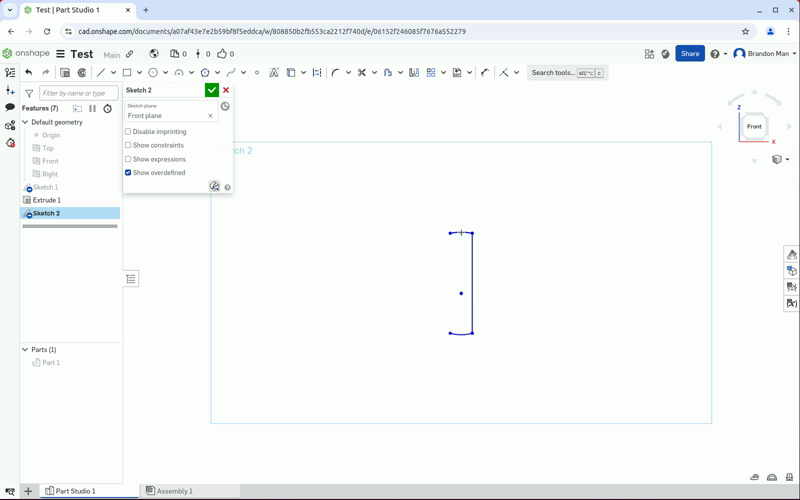
key(l)
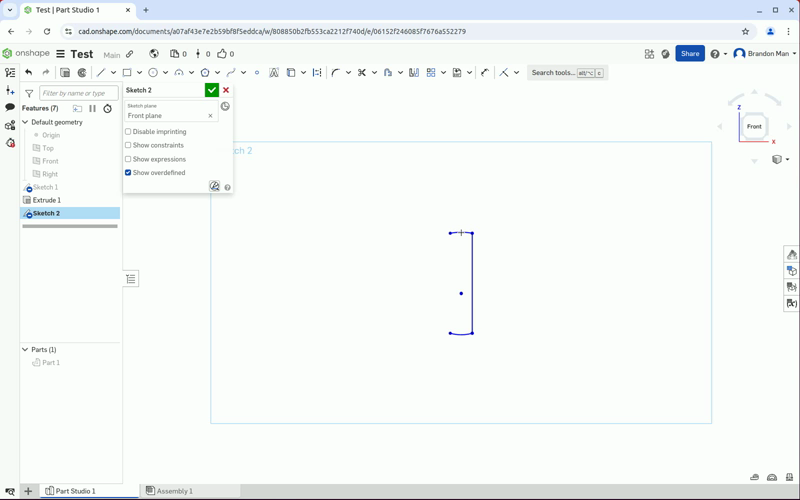
mouse_move(450, 233)
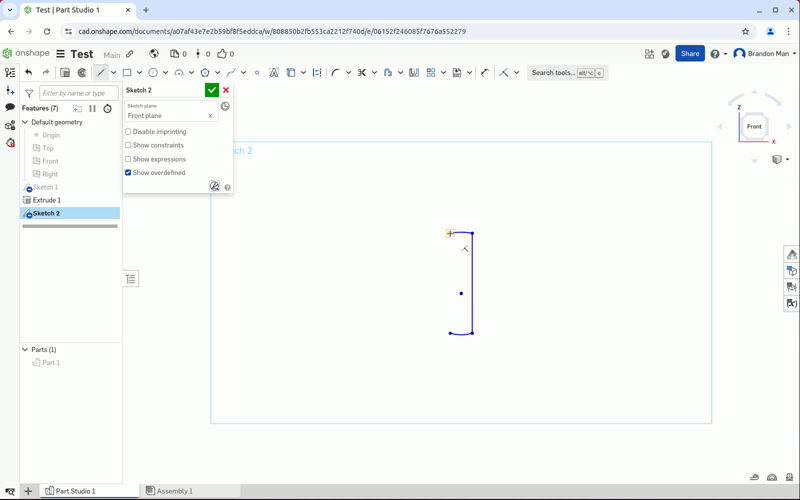
click(450, 233)
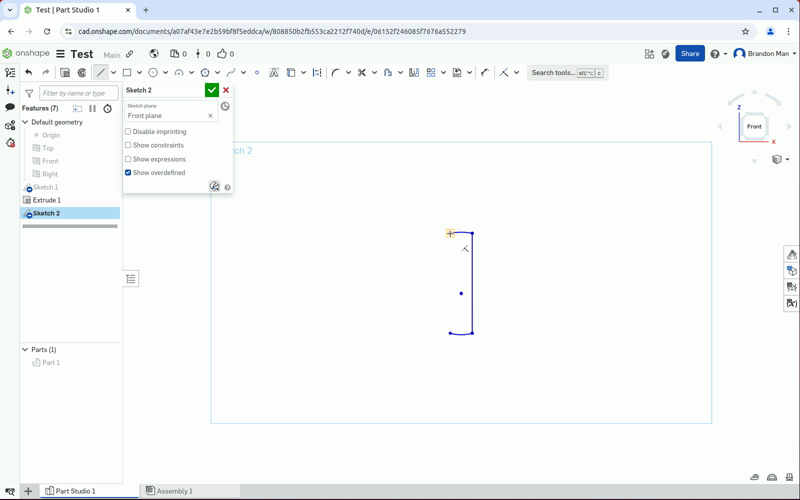
key_down(shift)
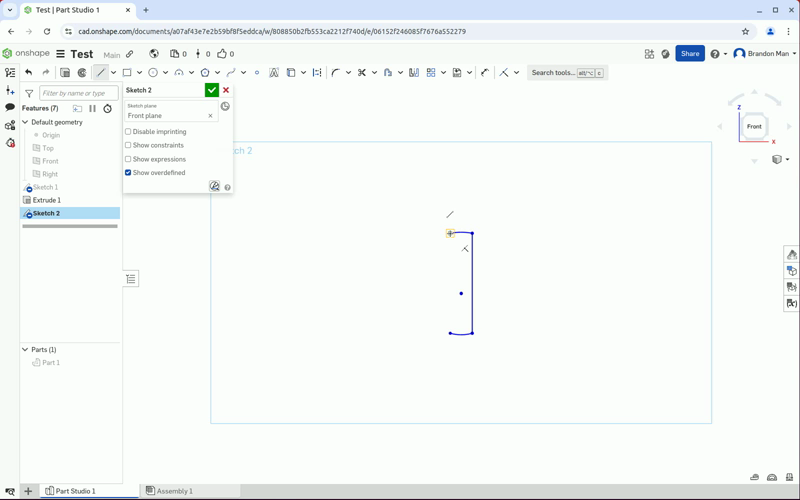
mouse_move(450, 333)
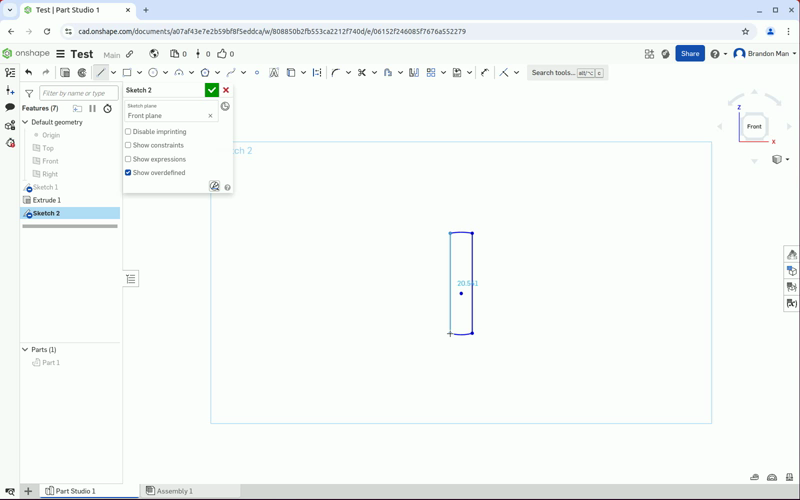
key_up(shift)
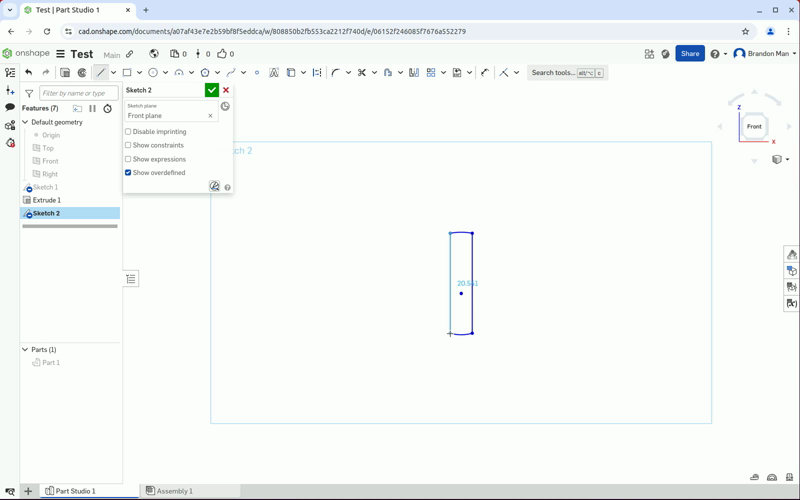
click(450, 333)
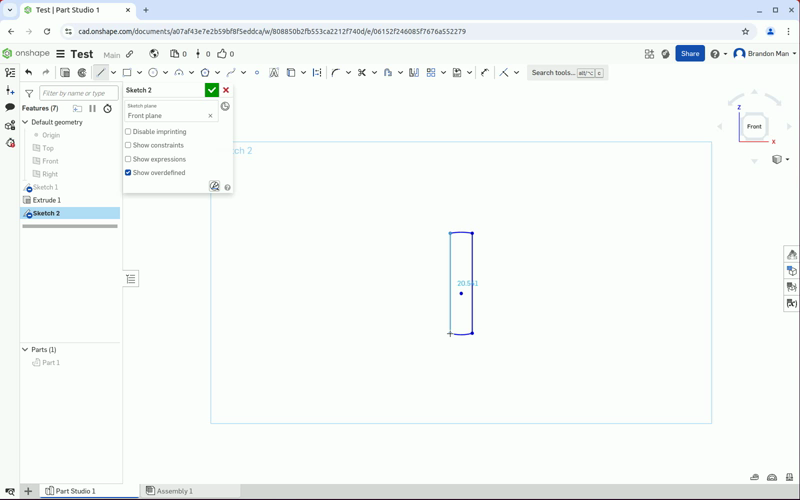
key(esc)
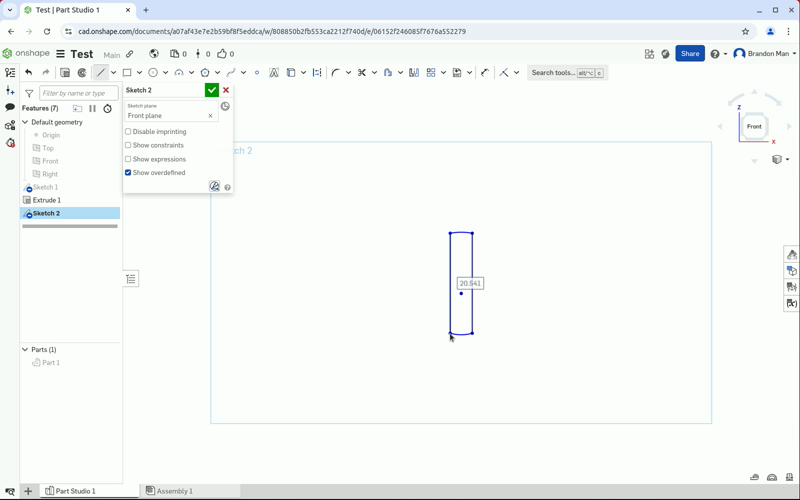
mouse_move(463, 311)
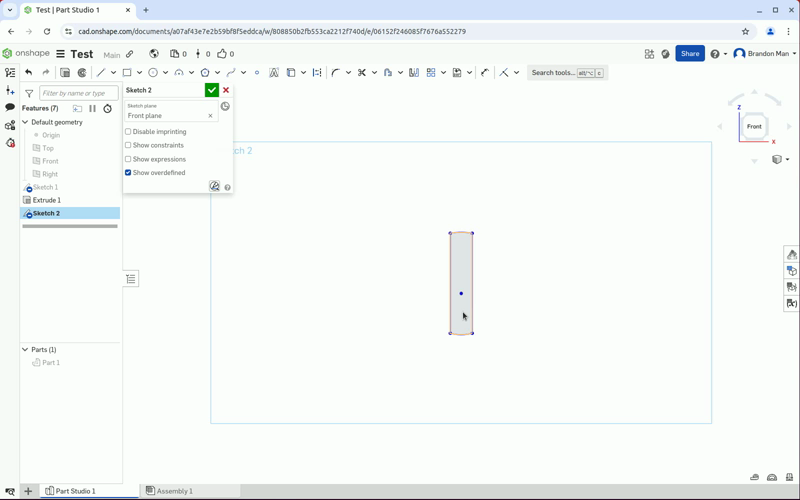
click(463, 311)
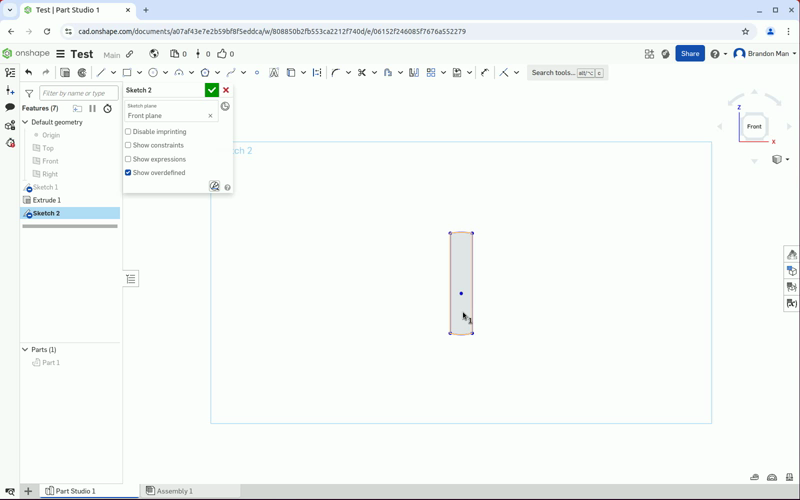
mouse_move(73, 352)
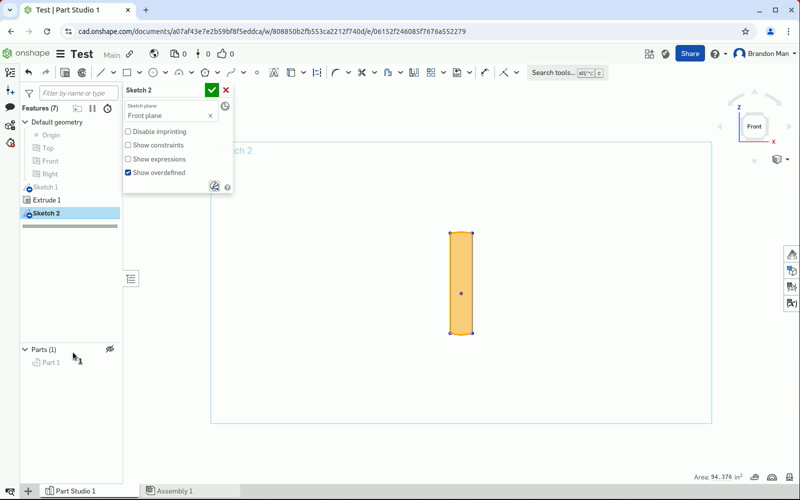
key(shift+y)
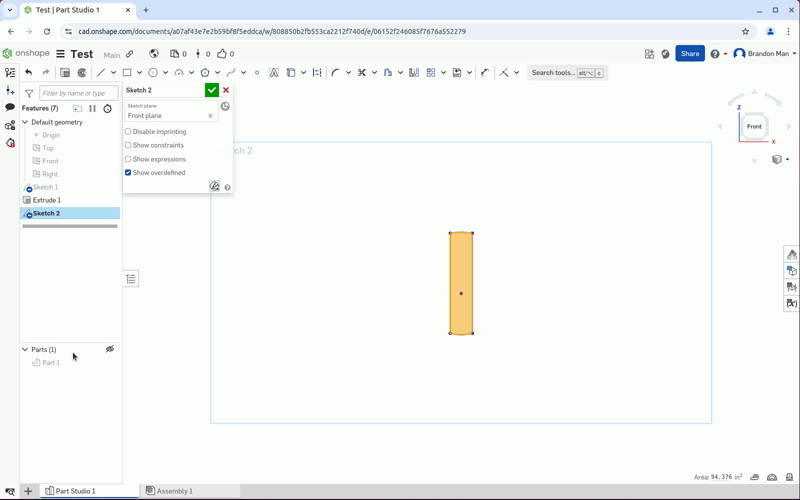
key(shift+e)
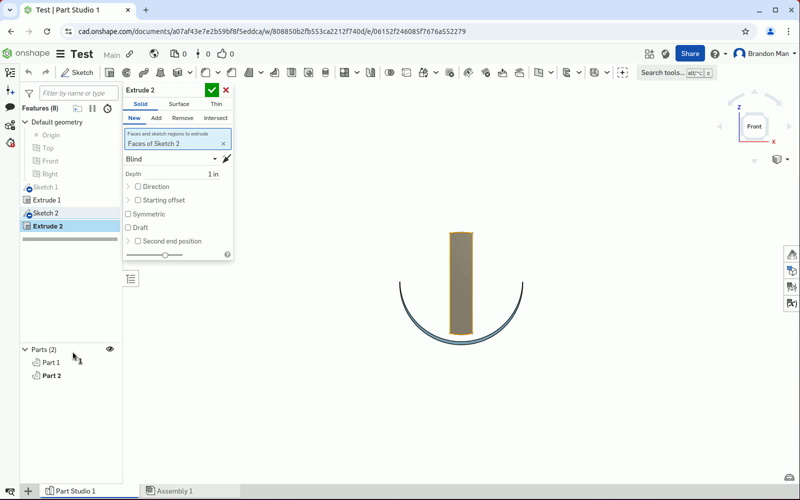
mouse_move(143, 106)
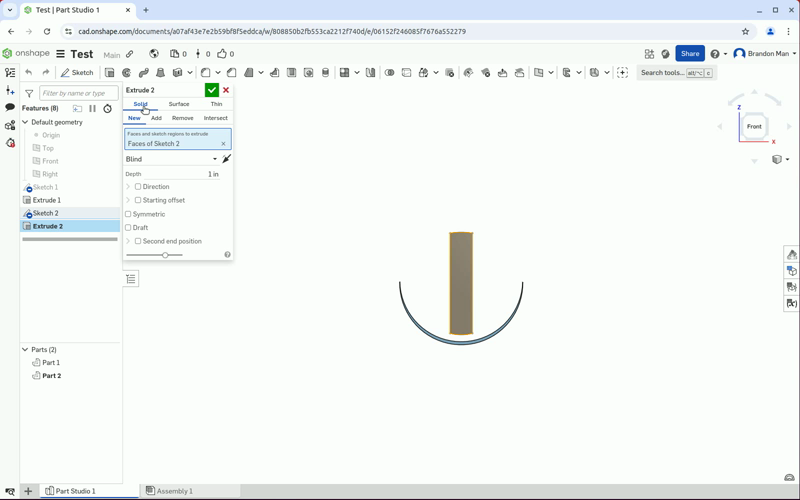
click(143, 106)
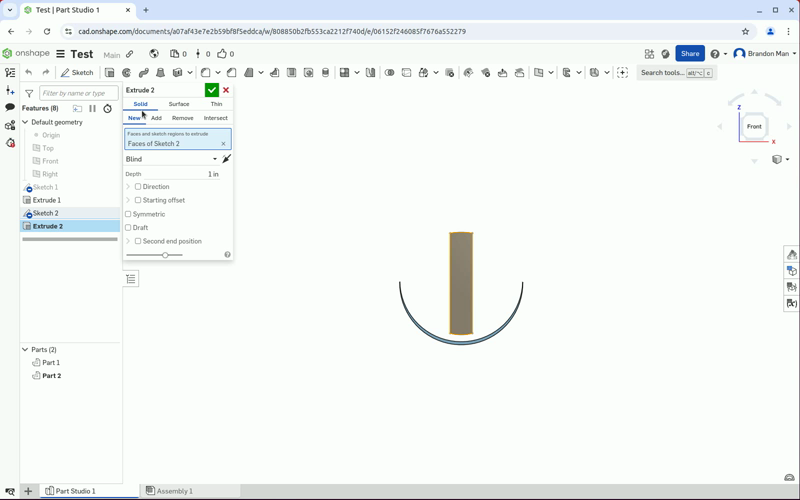
mouse_move(137, 120)
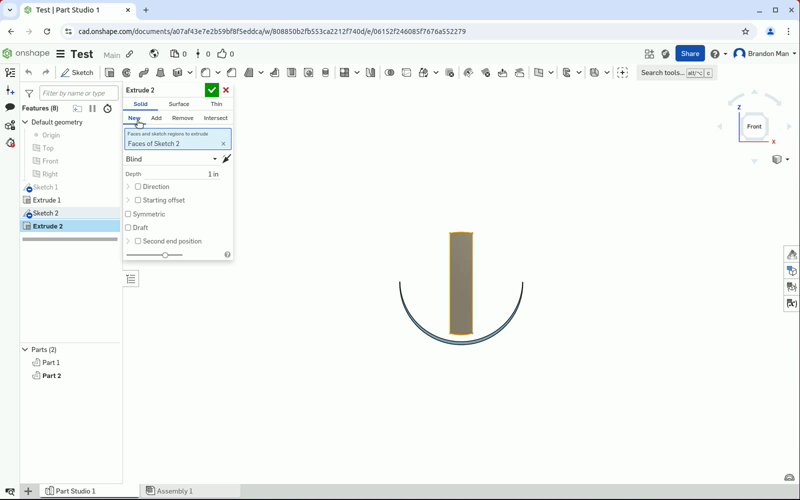
click(137, 120)
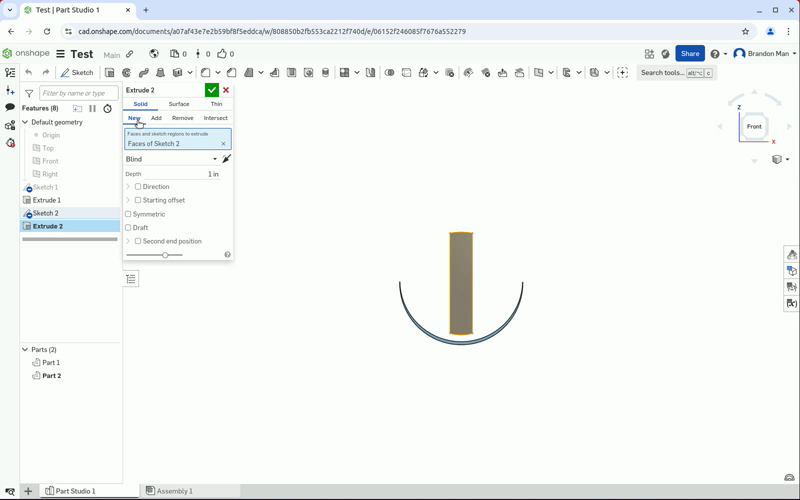
key(tab, 4)
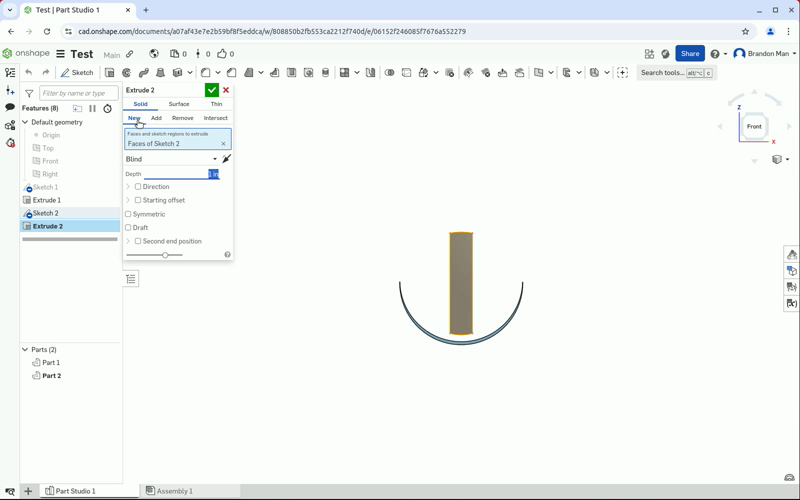
text(23.108)
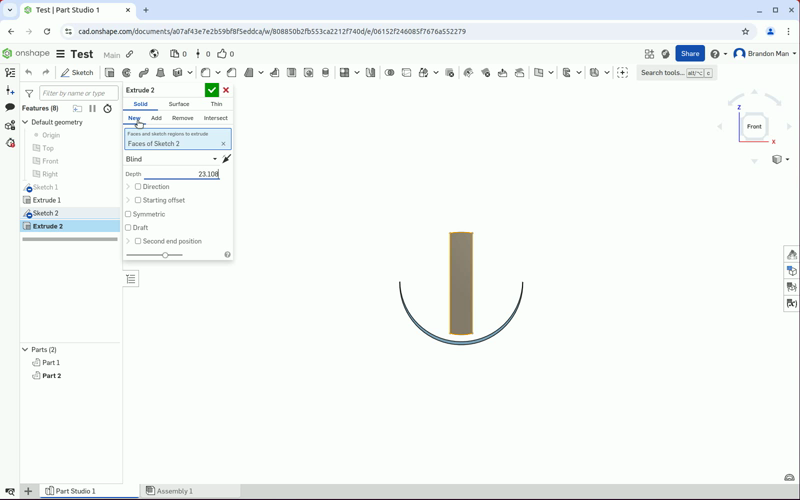
key(enter)
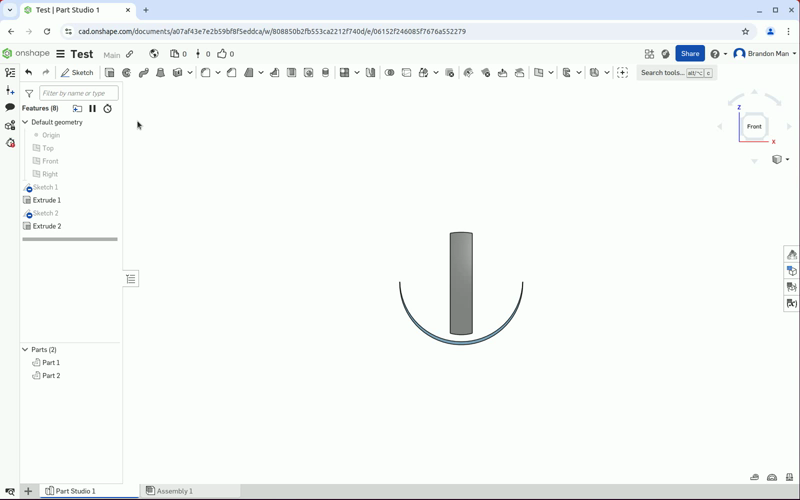
key(shift+h)
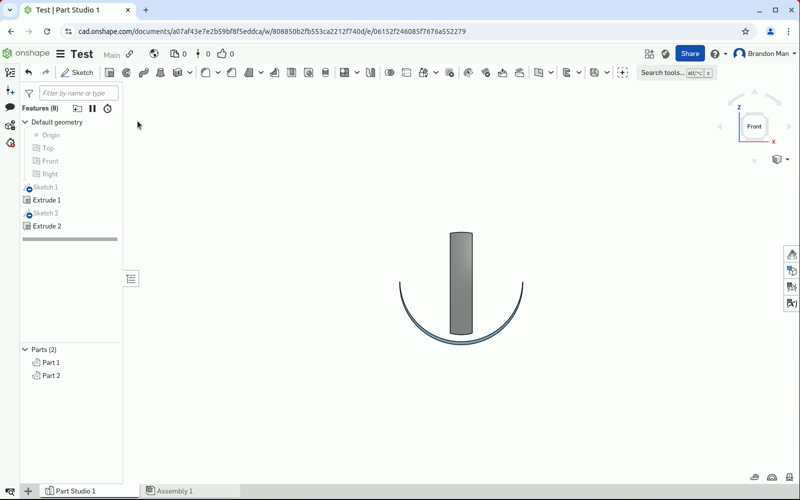
key(shift+h)
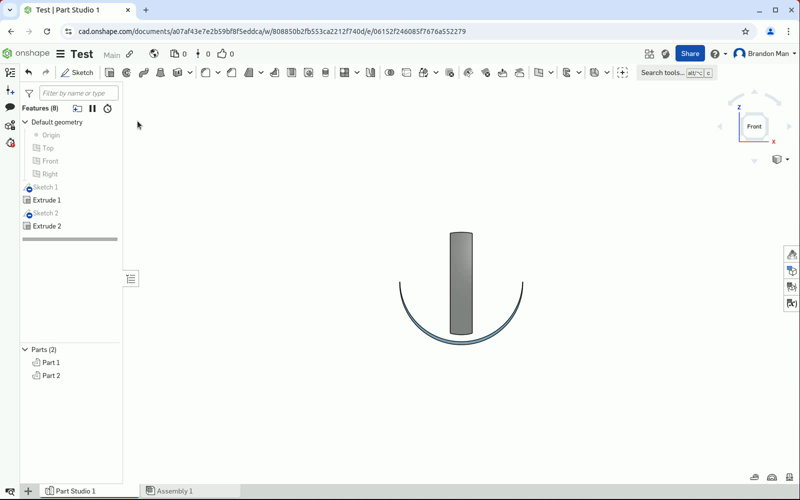
mouse_move(73, 189)
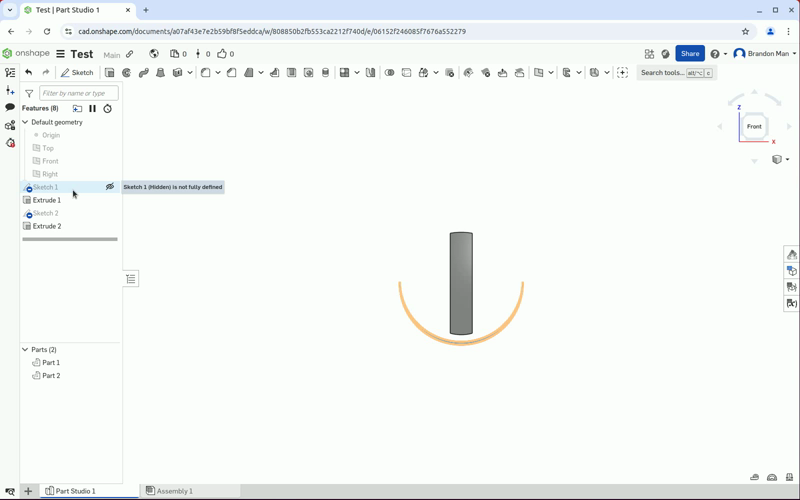
click(73, 189)
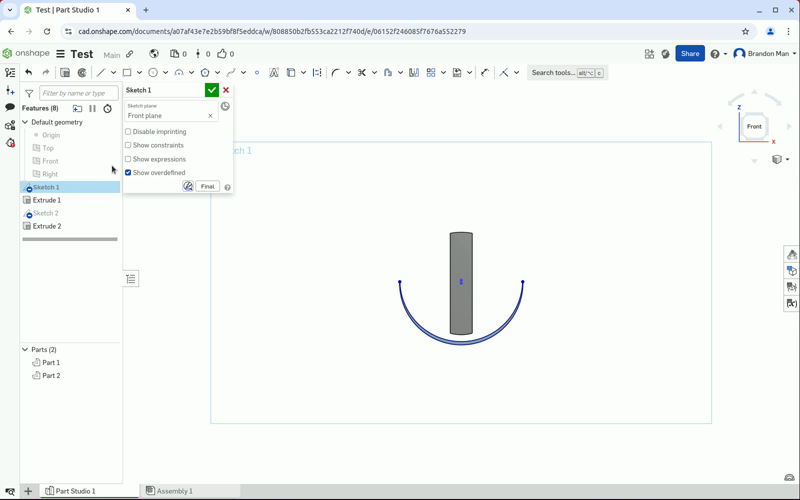
mouse_move(229, 92)
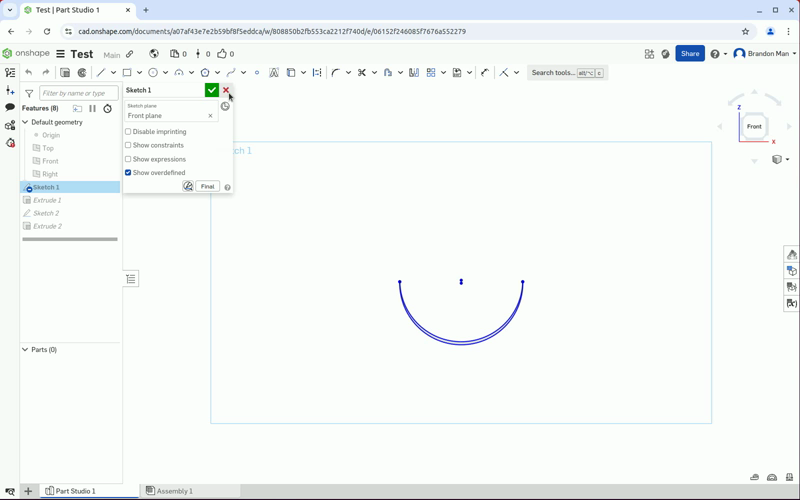
click(229, 92)
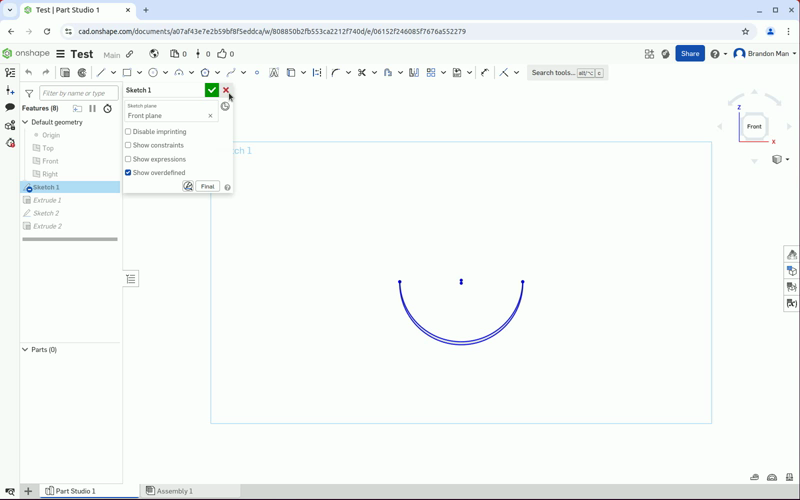
key(shift+s)
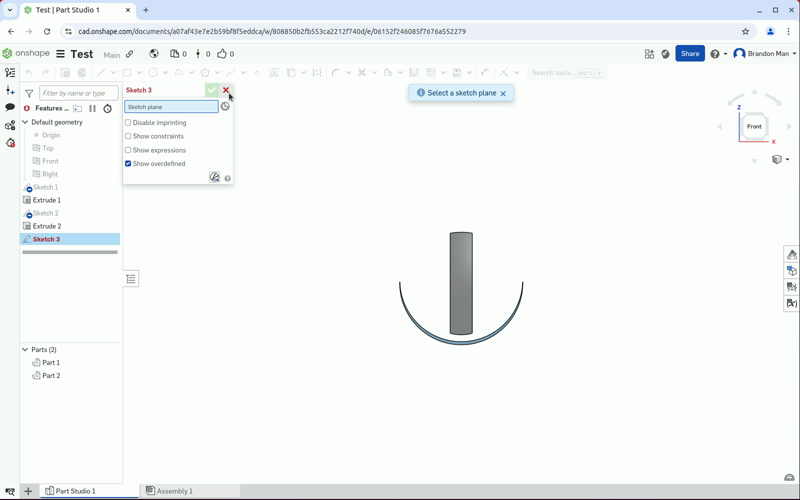
mouse_move(73, 163)
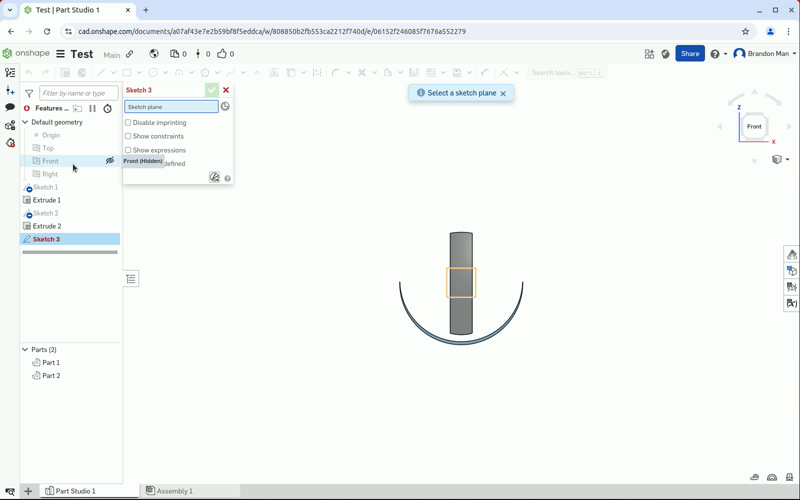
click(73, 163)
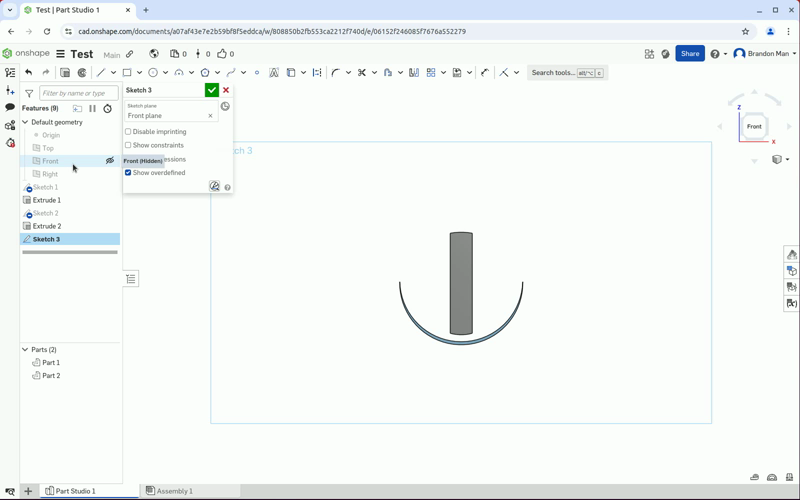
mouse_move(73, 352)
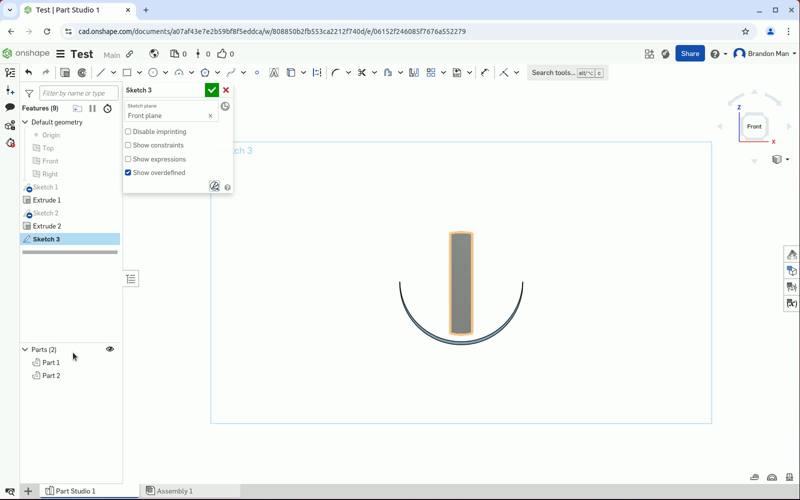
key(y)
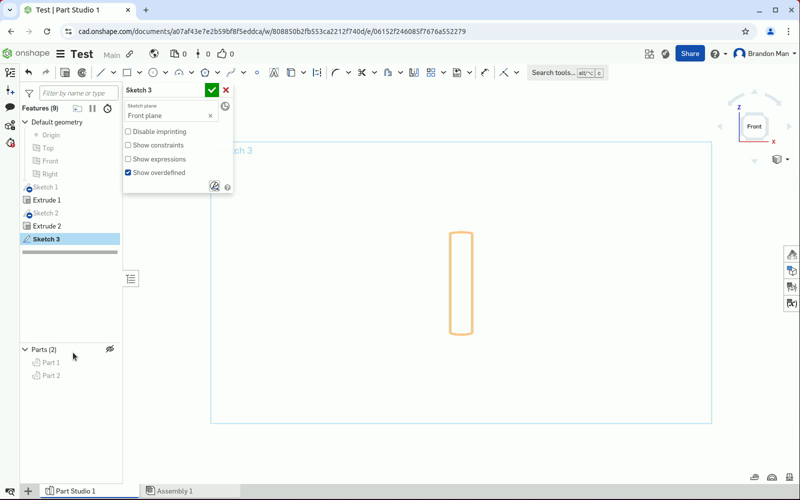
key(a)
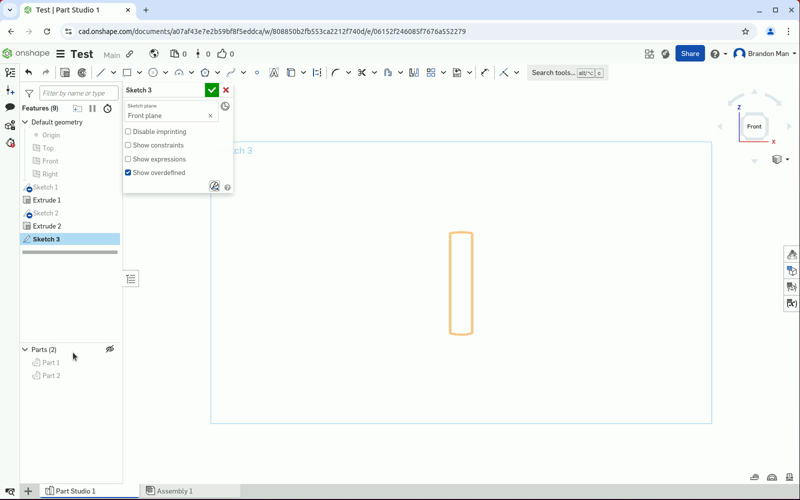
key_down(shift)
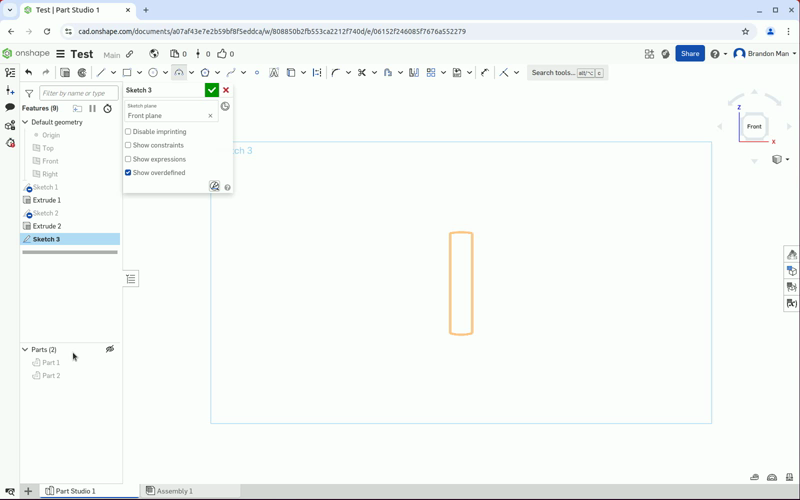
mouse_move(399, 281)
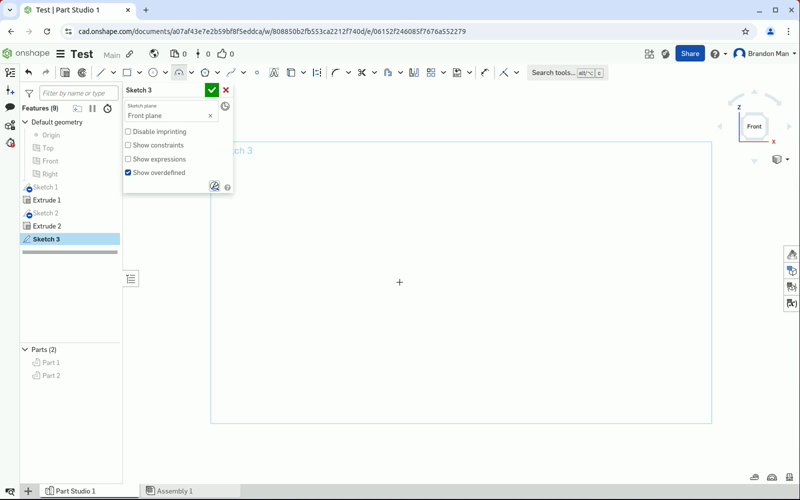
click(399, 281)
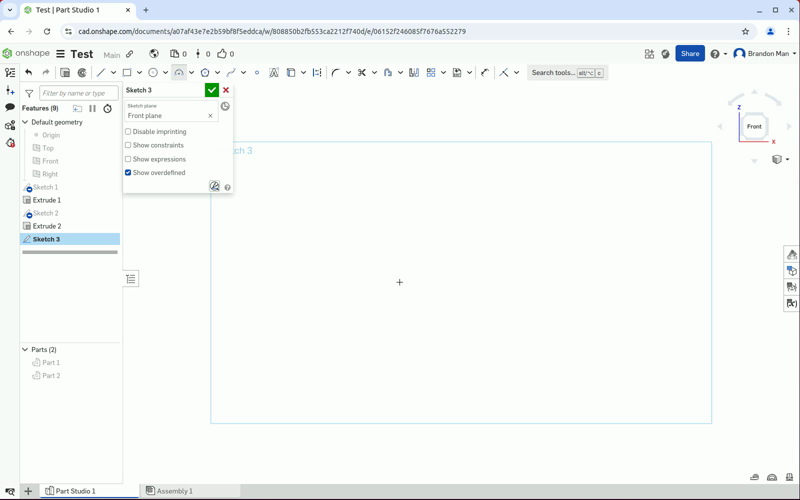
key_up(shift)
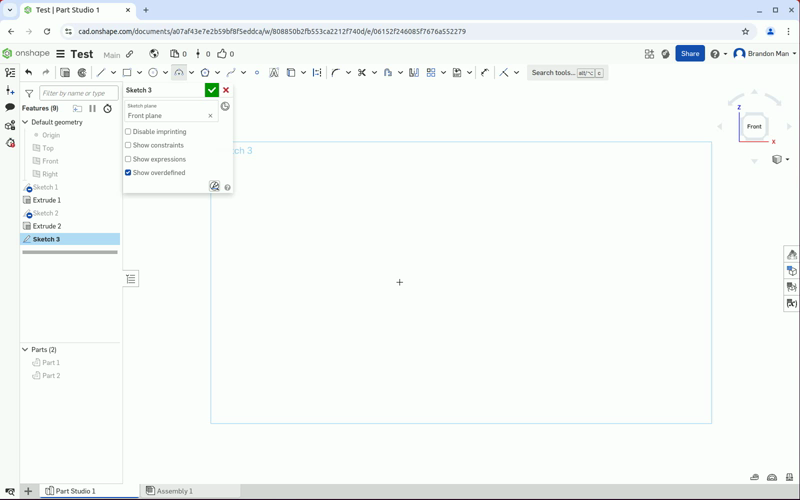
key_down(shift)
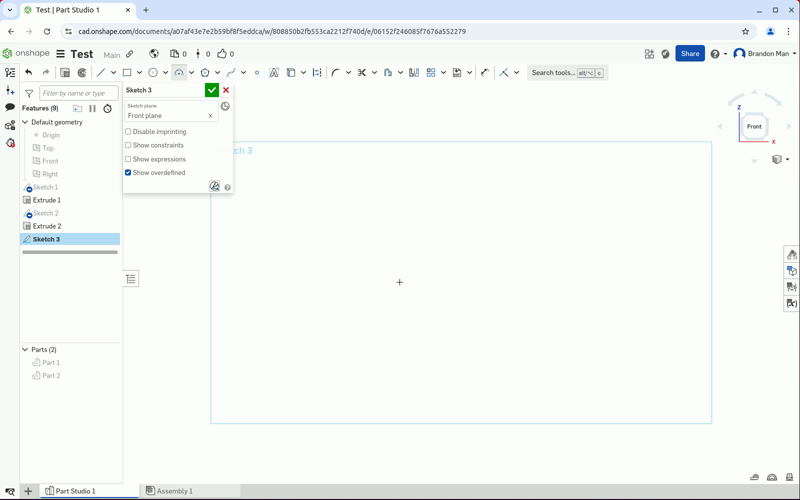
mouse_move(522, 281)
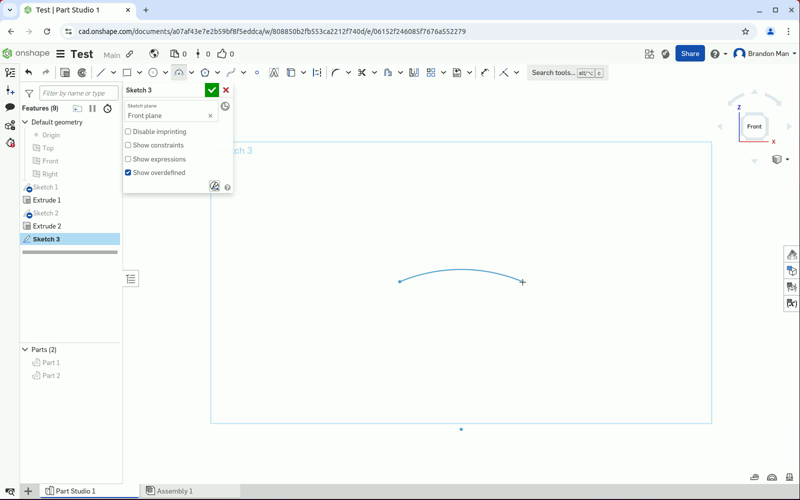
click(522, 281)
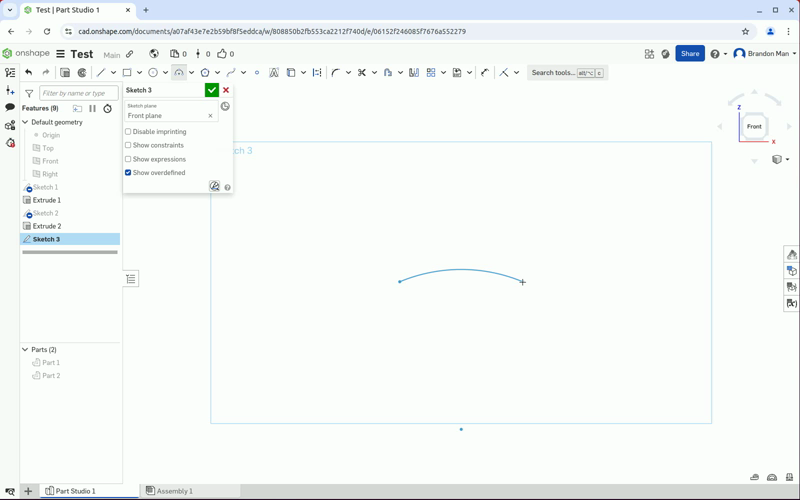
mouse_move(461, 341)
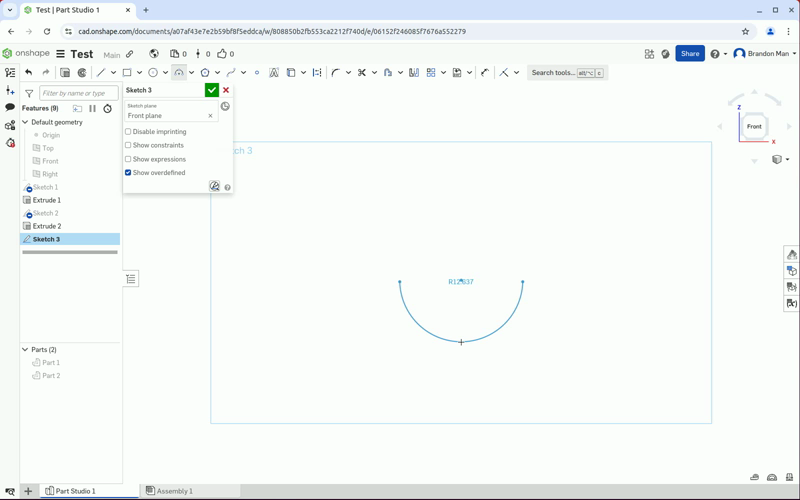
click(461, 341)
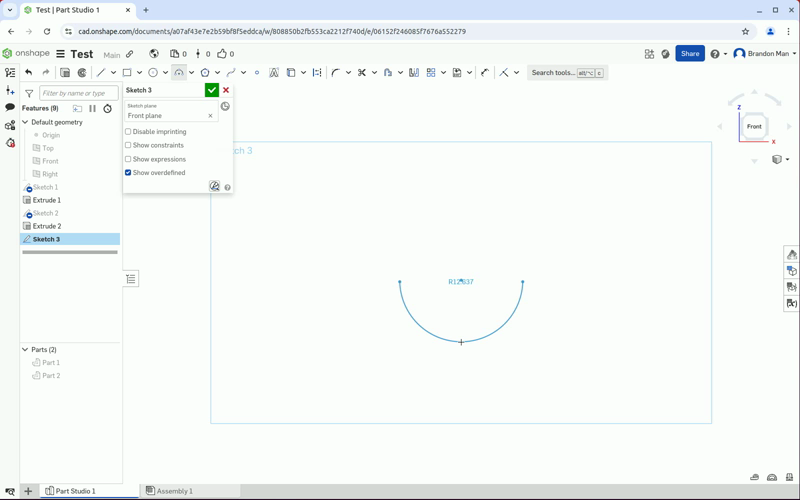
key_up(shift)
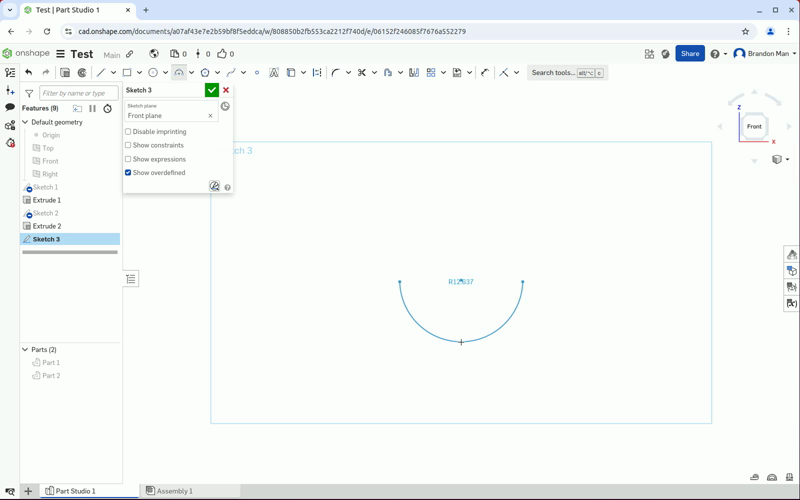
mouse_move(522, 281)
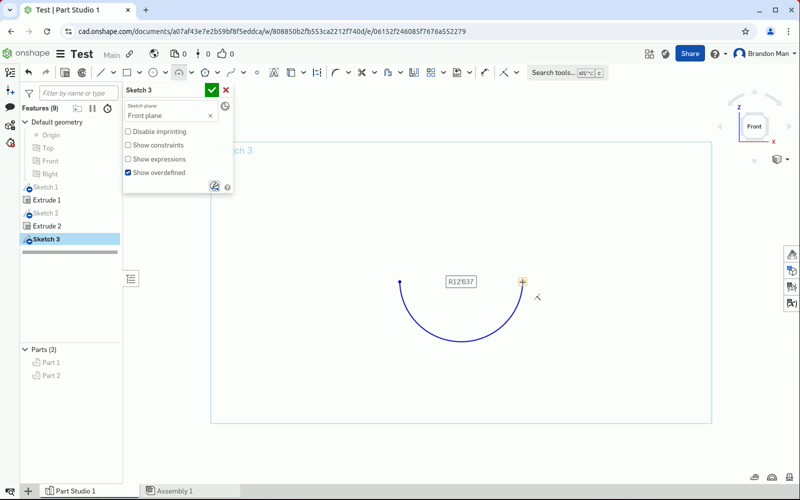
click(522, 281)
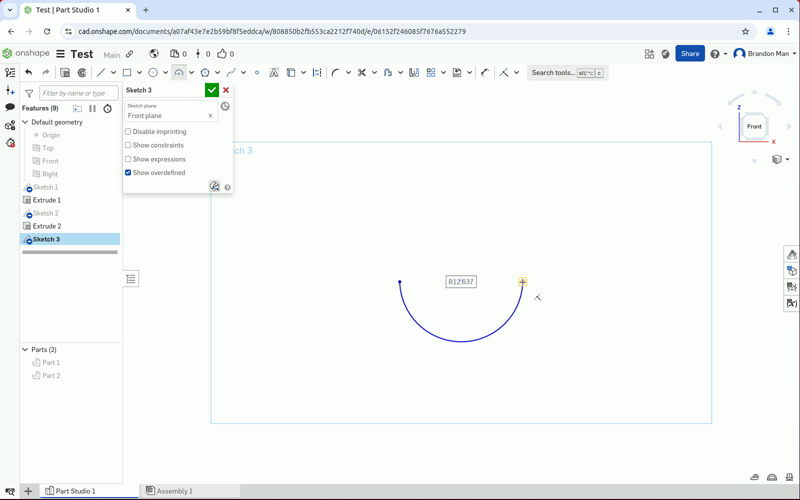
mouse_move(399, 281)
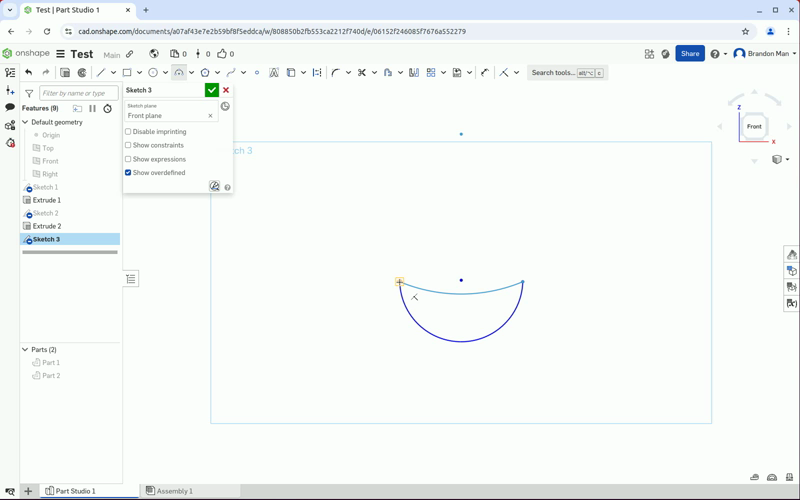
click(399, 281)
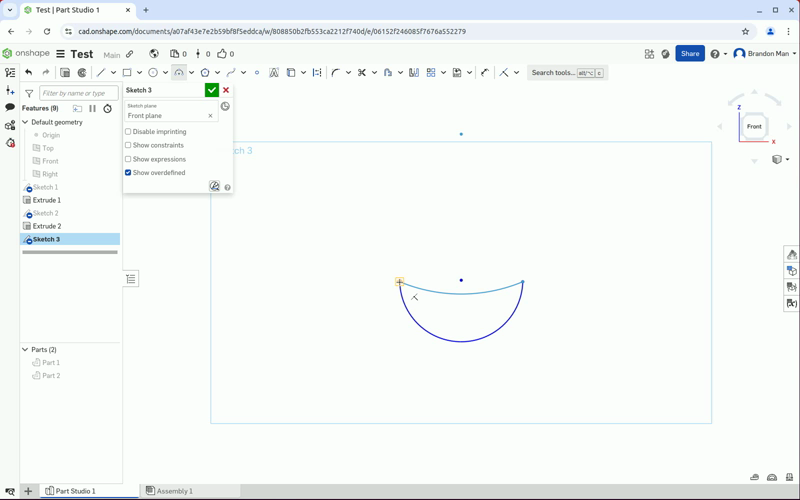
key_down(shift)
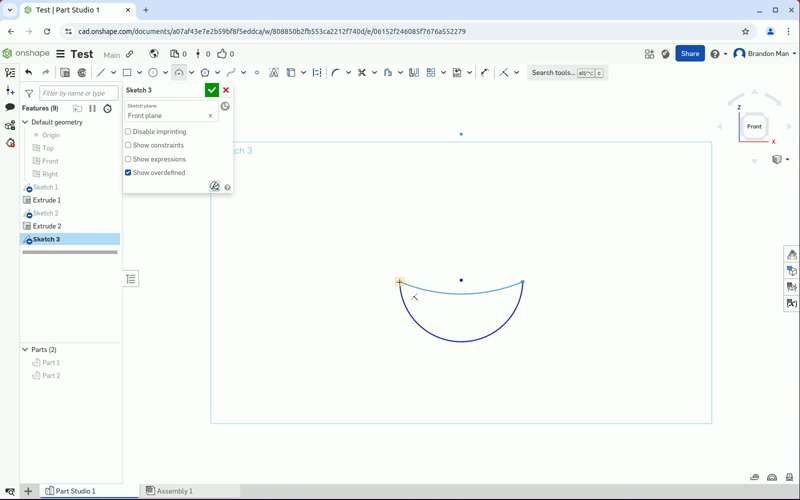
mouse_move(461, 221)
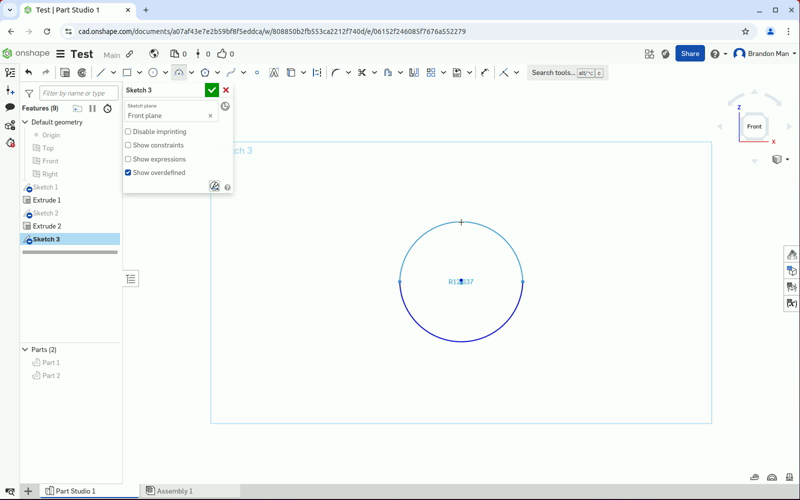
click(461, 221)
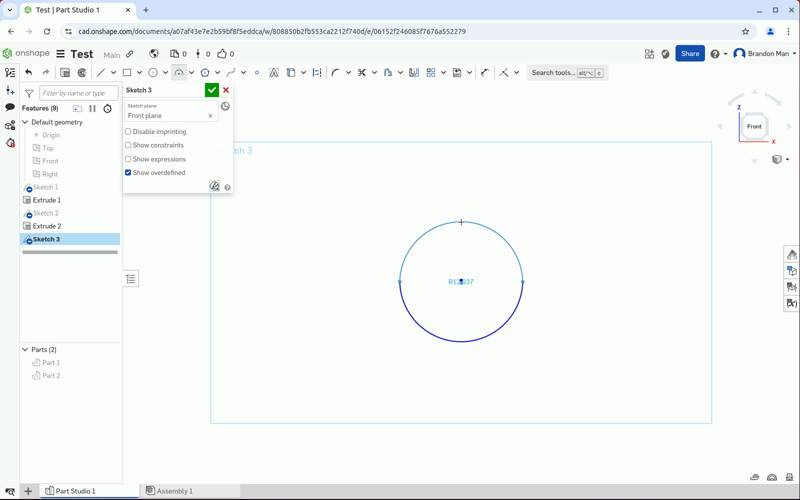
key_up(shift)
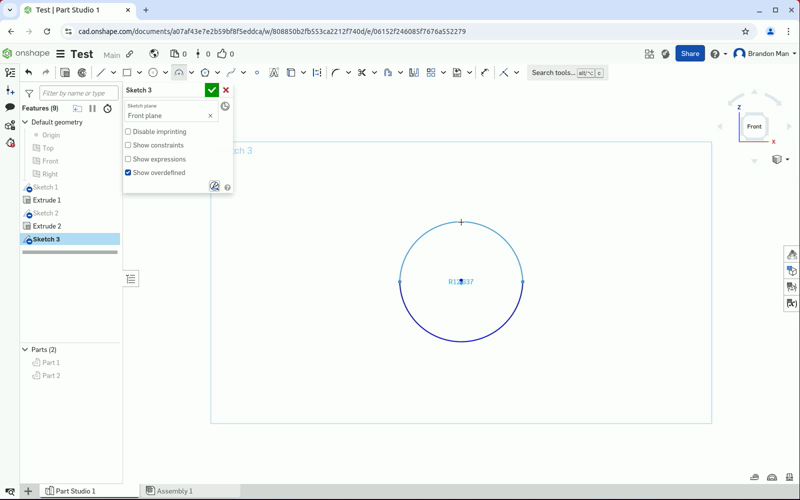
key(esc)
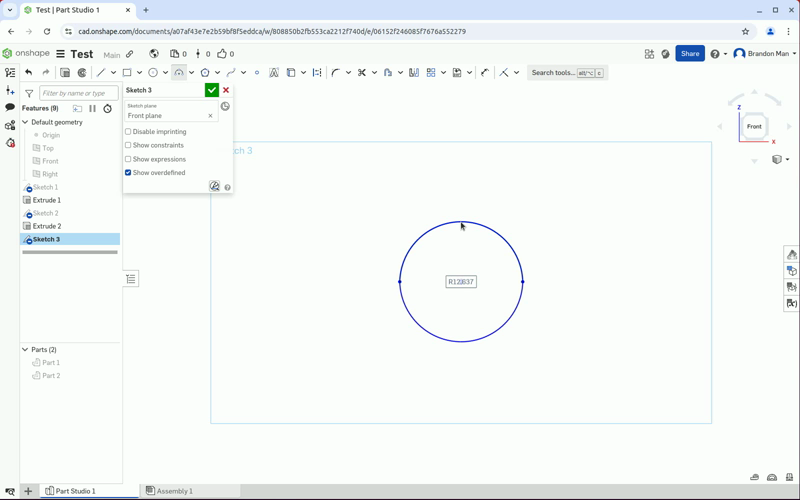
key(c)
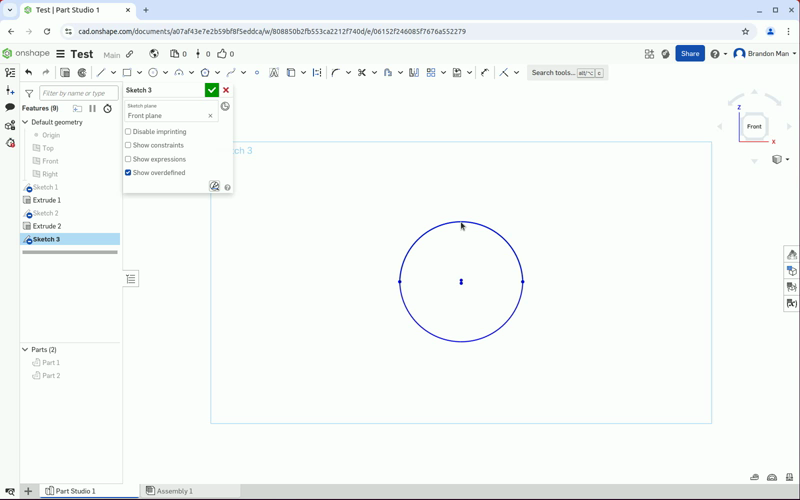
key_down(shift)
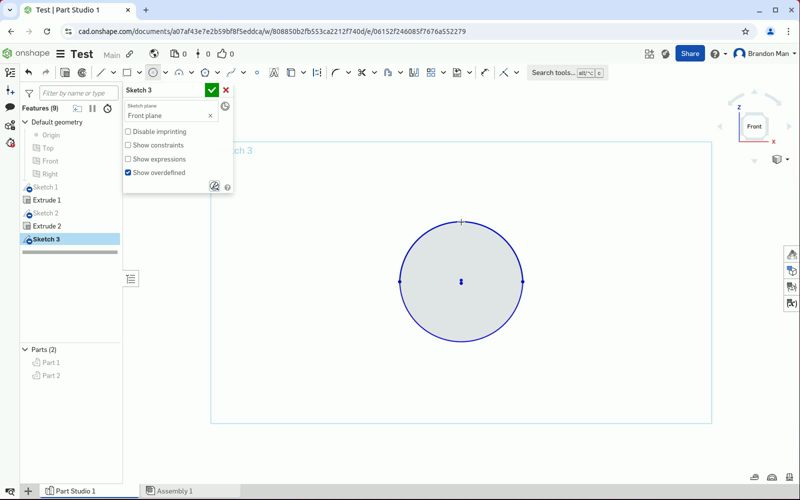
mouse_move(461, 282)
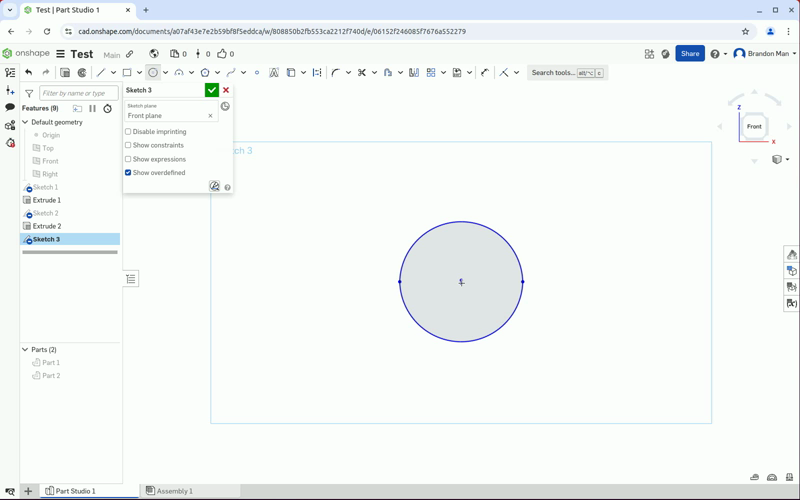
scroll(6)
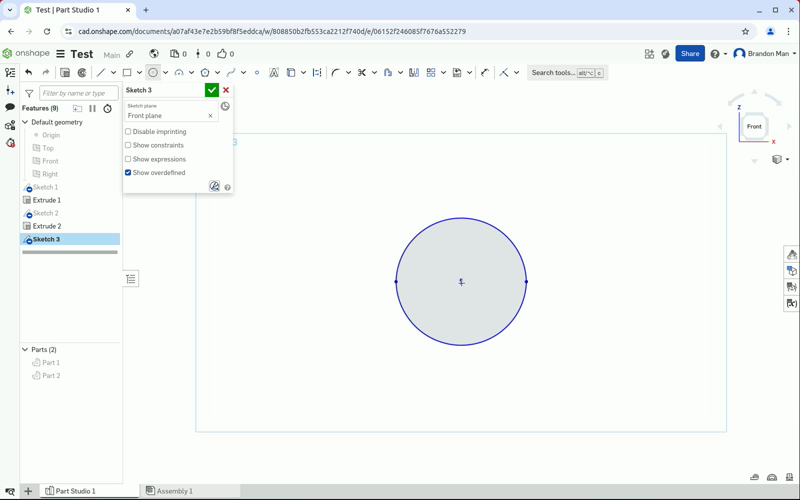
scroll(6)
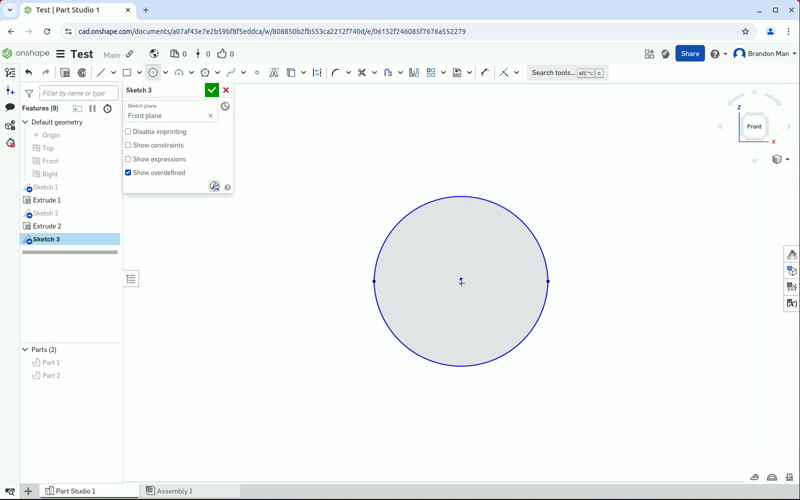
scroll(6)
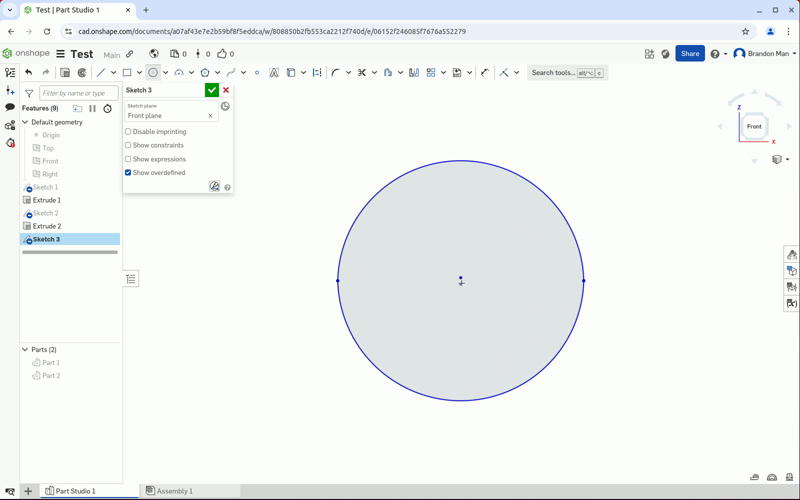
scroll(6)
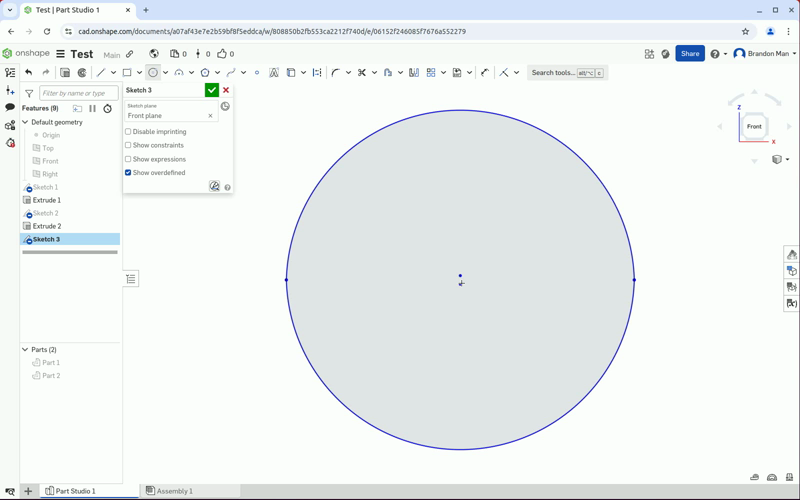
scroll(6)
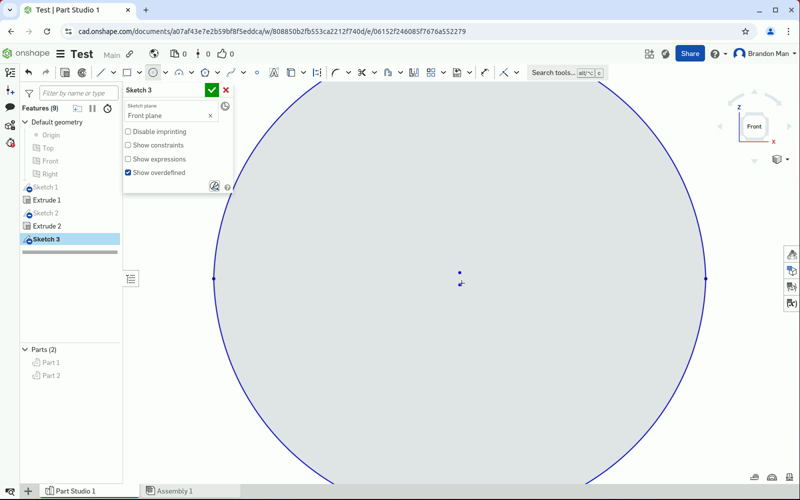
scroll(6)
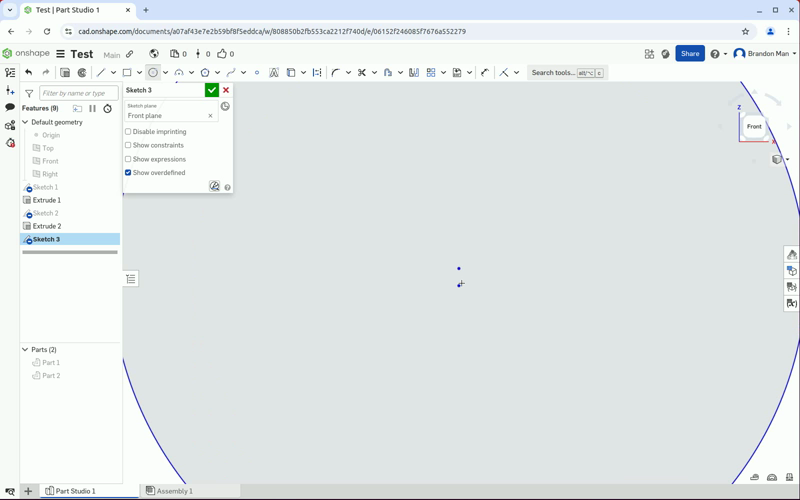
scroll(6)
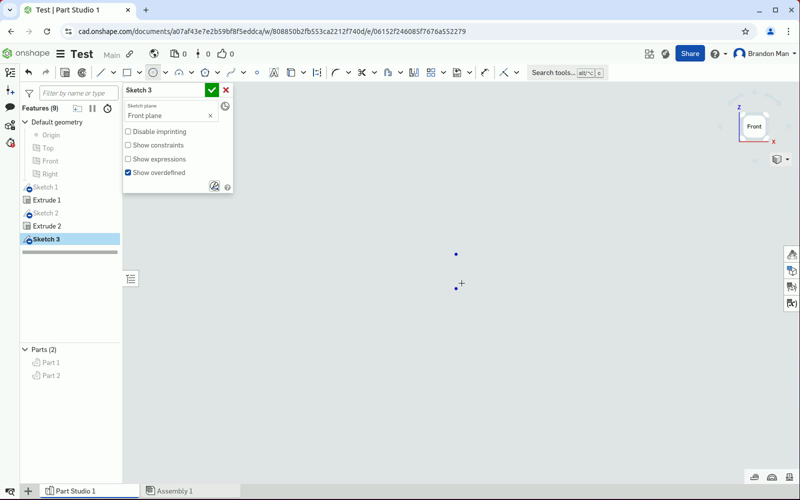
click(461, 282)
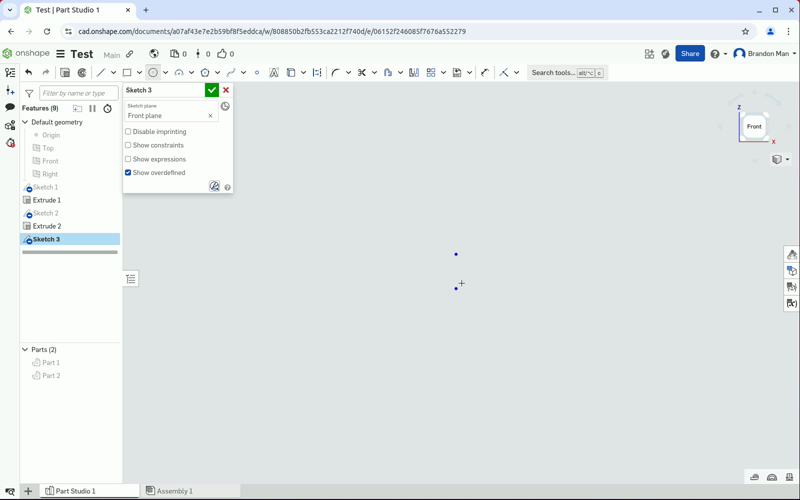
scroll(-6)
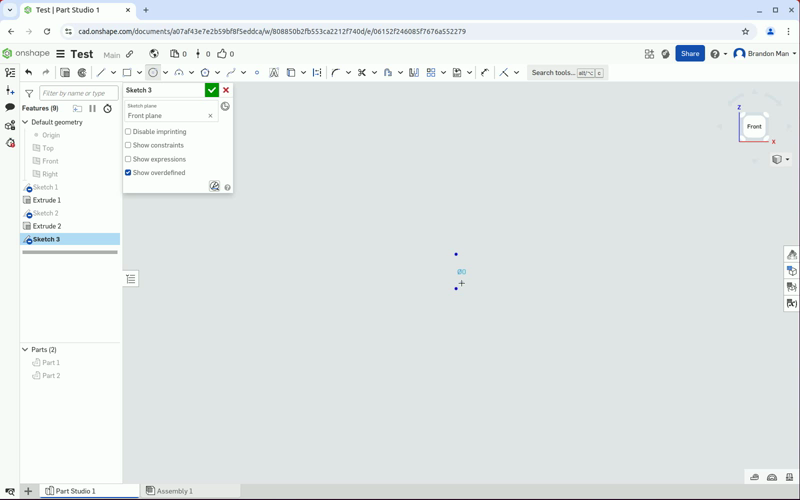
scroll(-6)
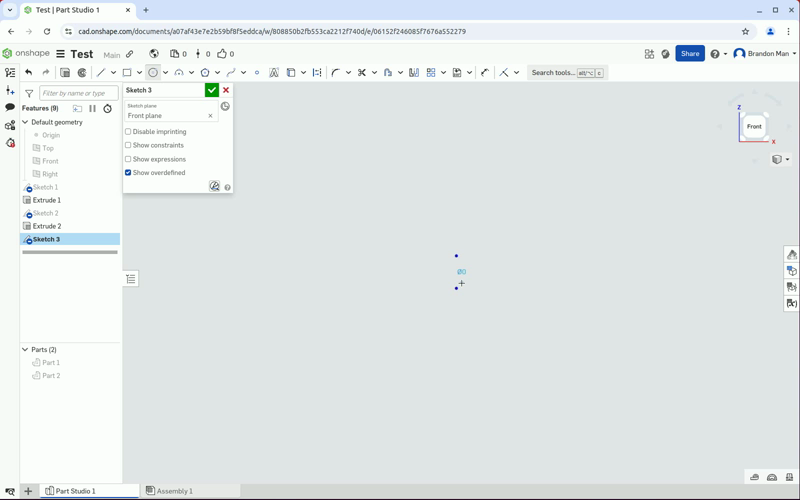
scroll(-6)
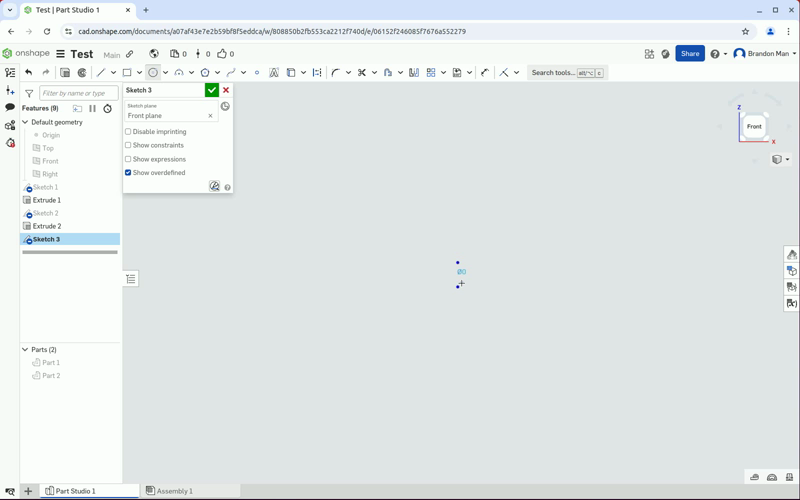
scroll(-6)
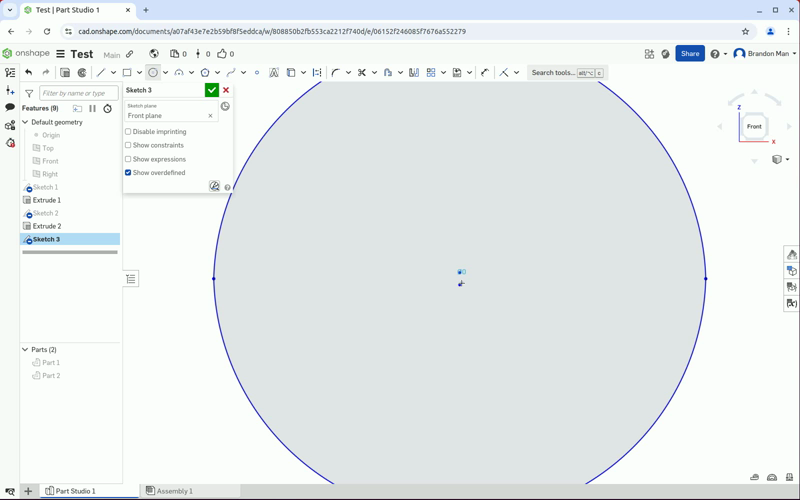
scroll(-6)
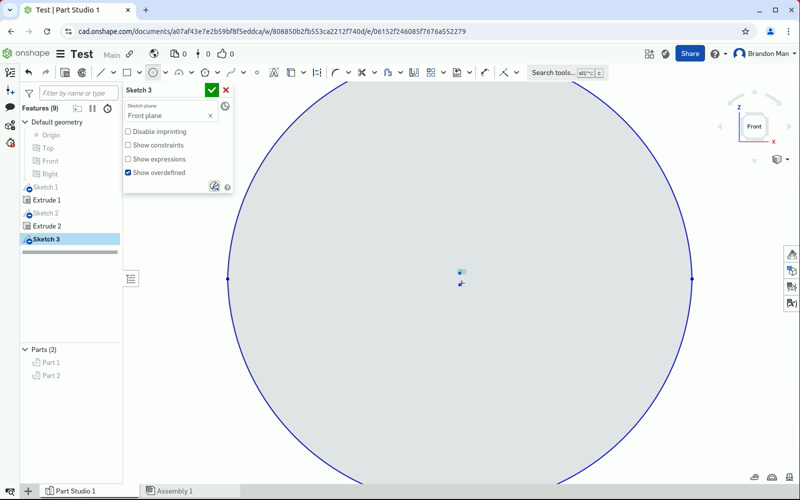
scroll(-6)
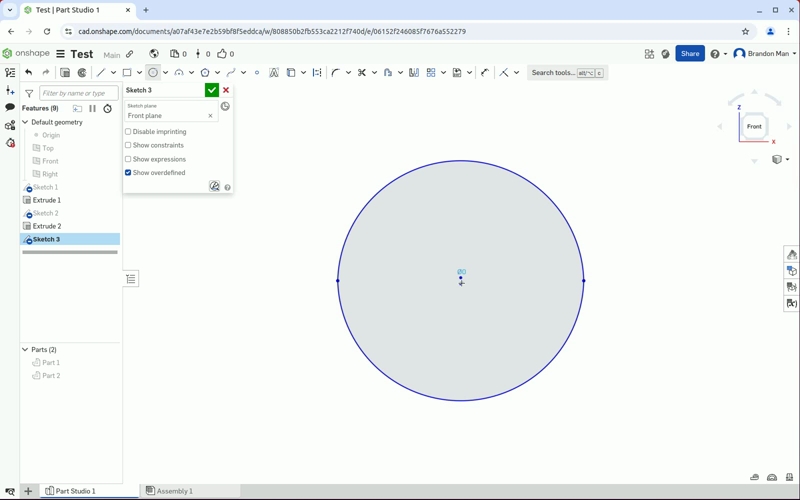
scroll(-6)
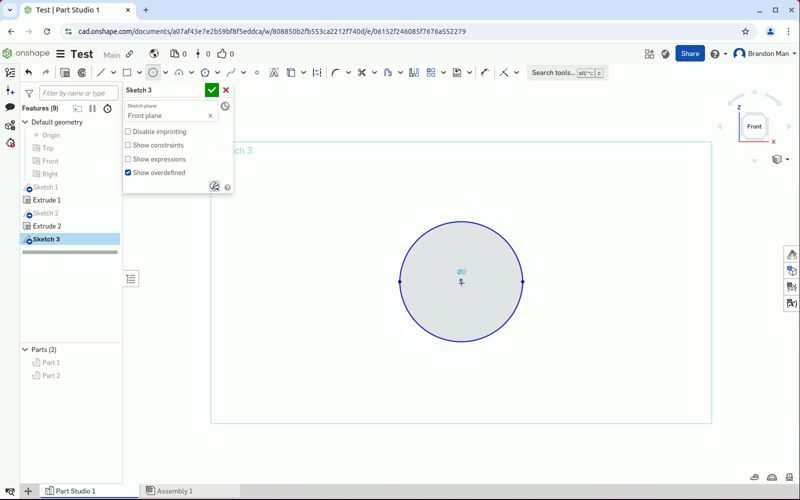
key_up(shift)
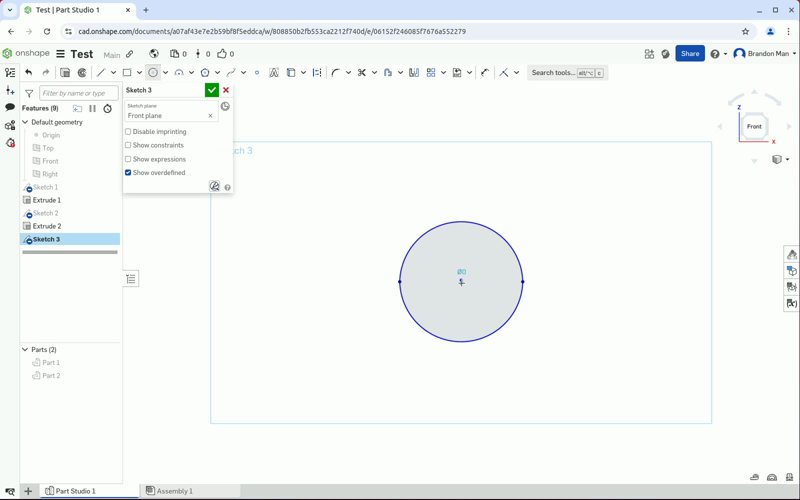
mouse_move(513, 282)
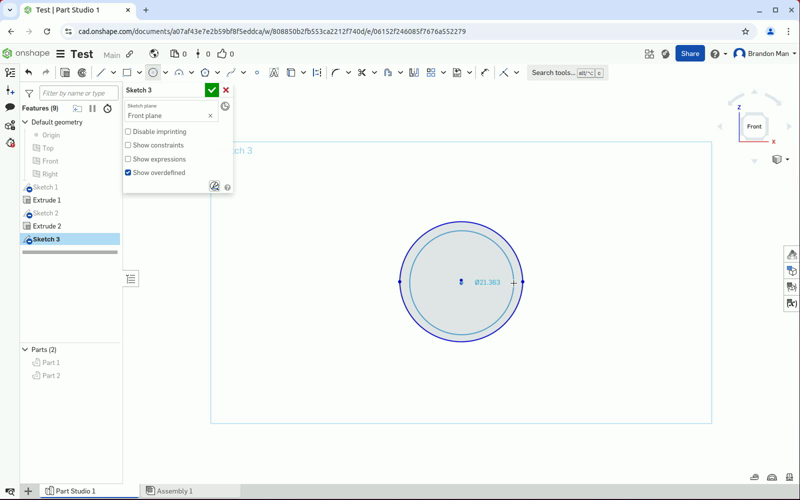
click(513, 282)
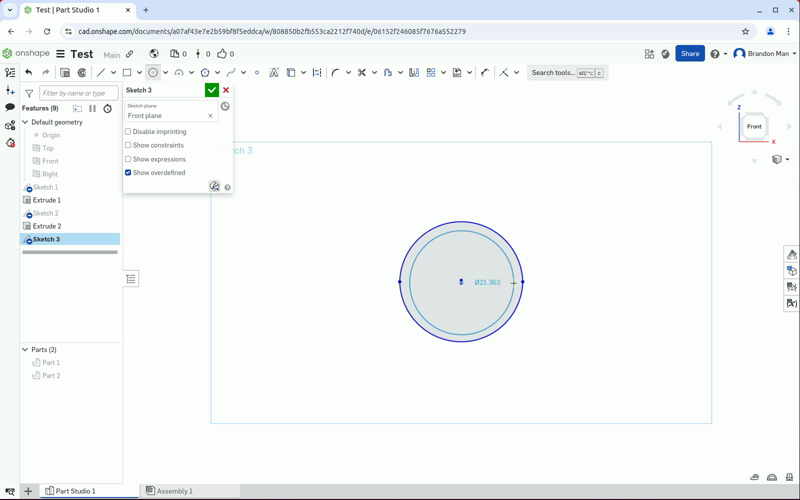
key(esc)
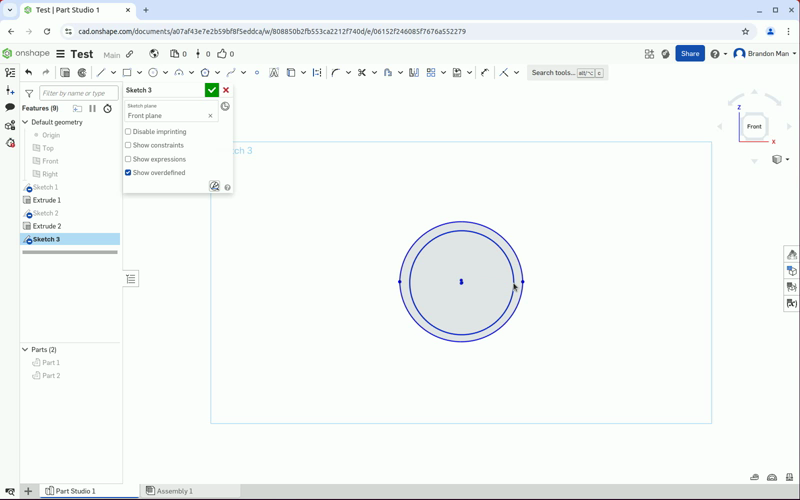
mouse_move(439, 335)
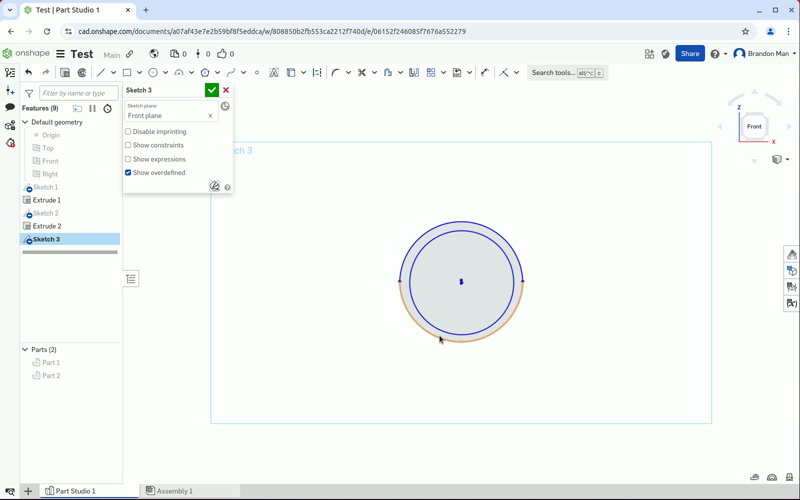
click(439, 335)
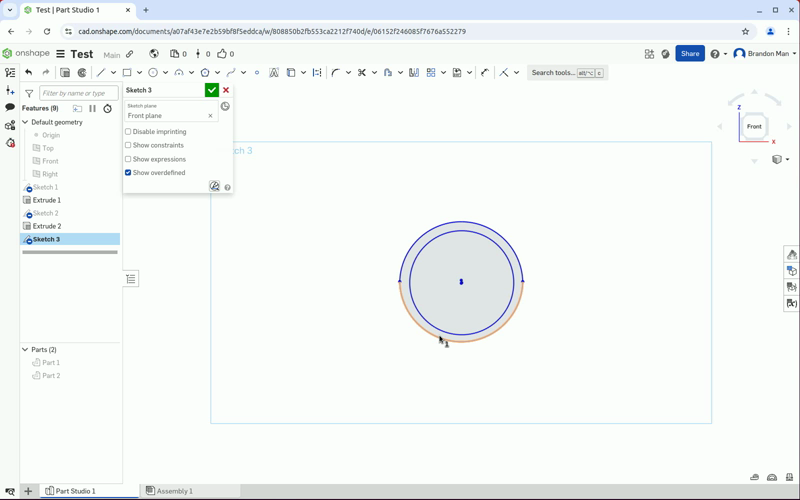
mouse_move(73, 352)
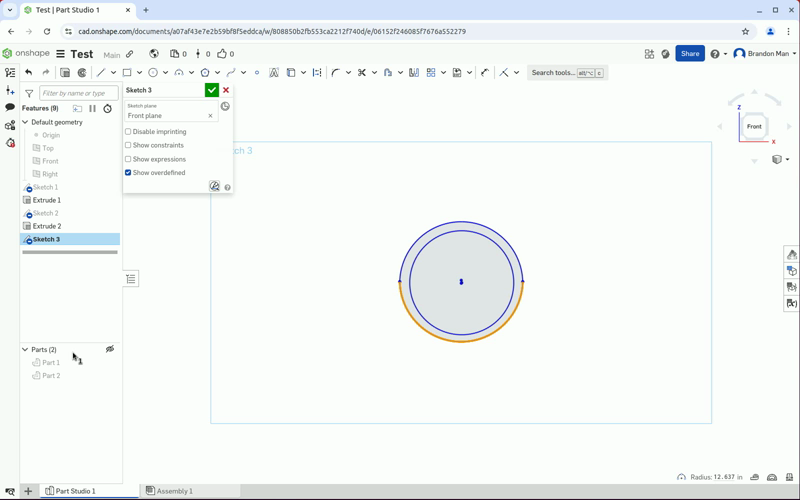
key(shift+y)
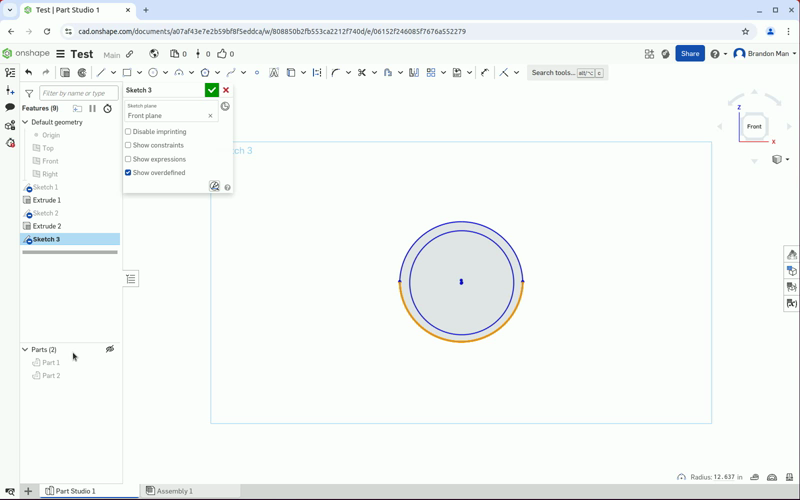
key(shift+e)
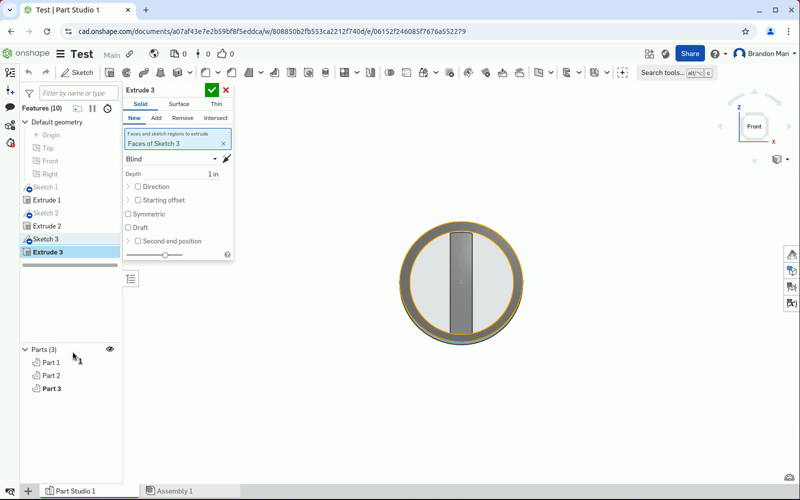
mouse_move(143, 106)
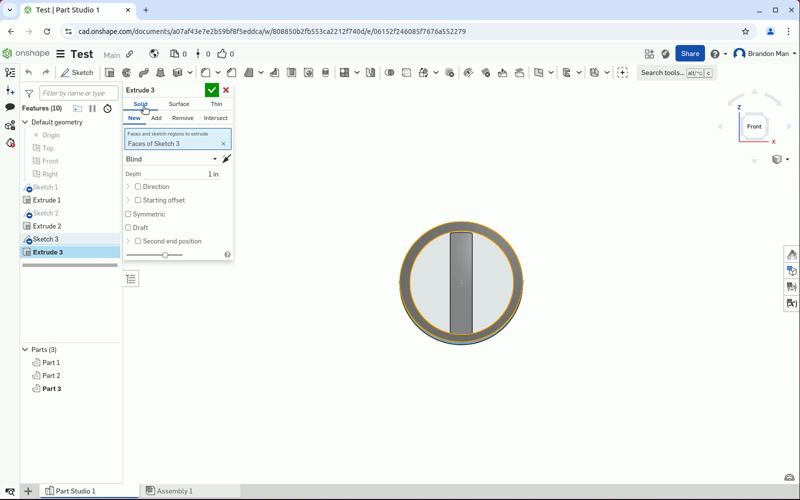
click(143, 106)
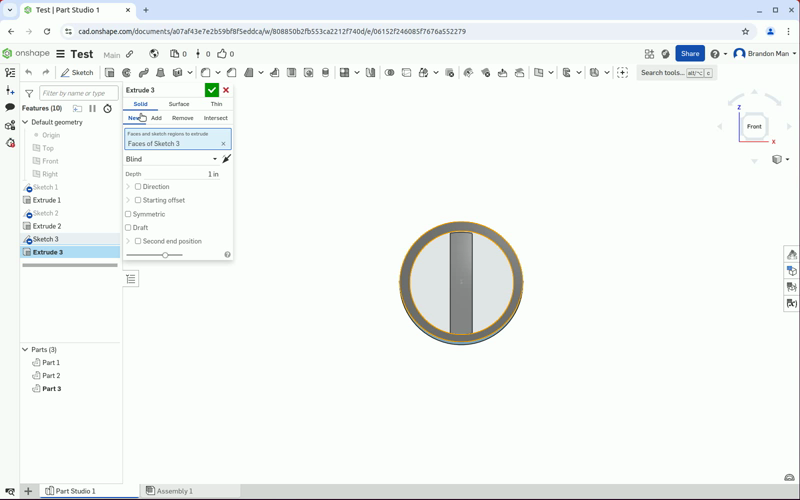
mouse_move(137, 120)
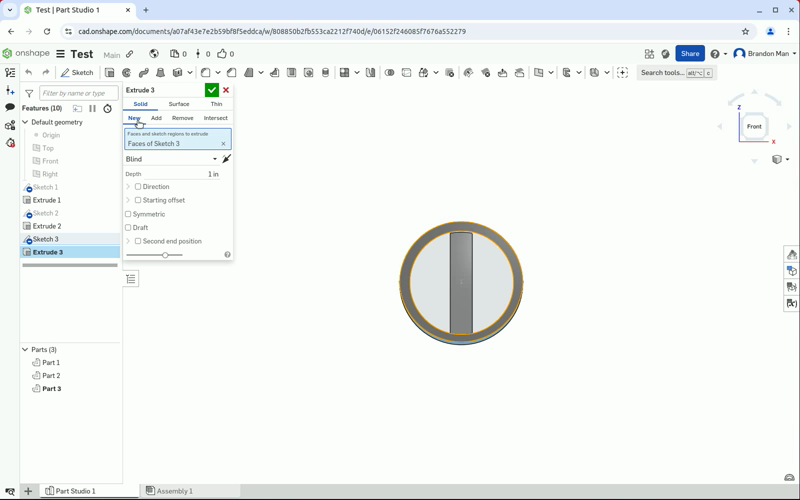
click(137, 120)
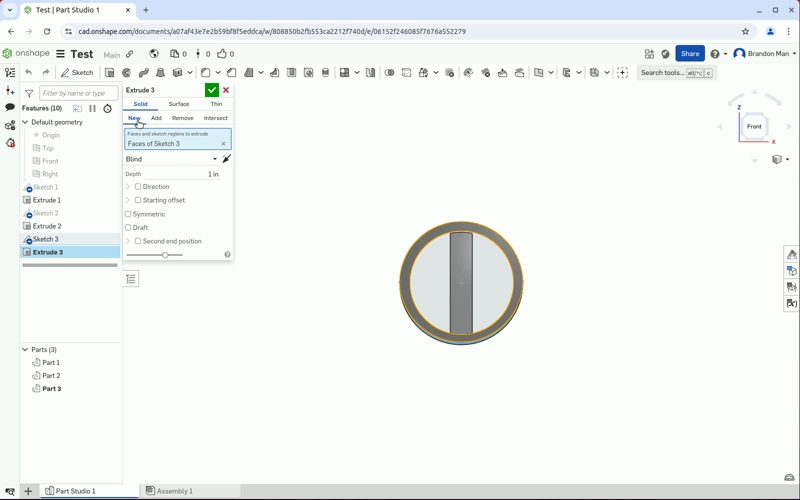
key(tab, 4)
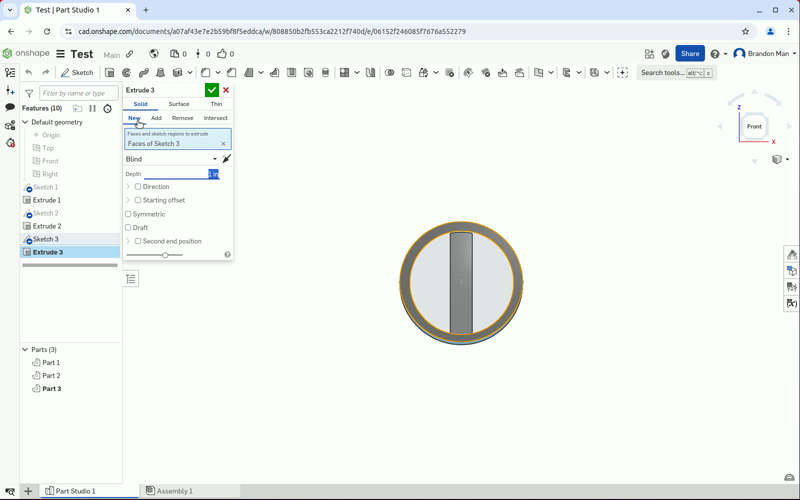
text(23.108)
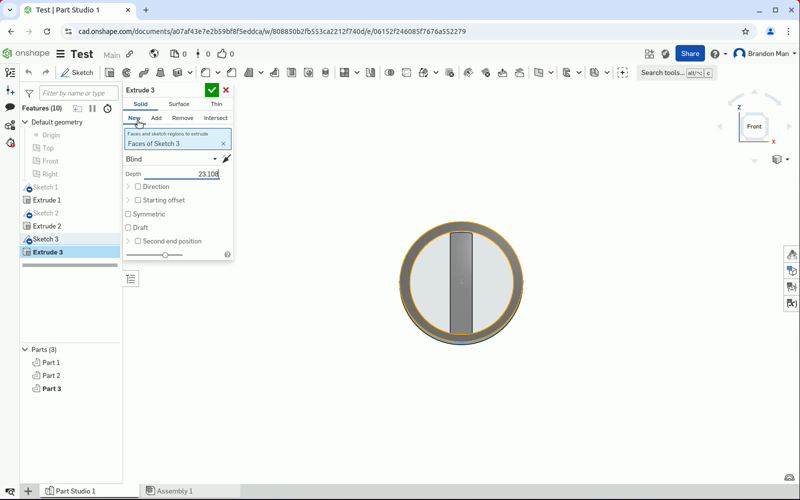
key(enter)
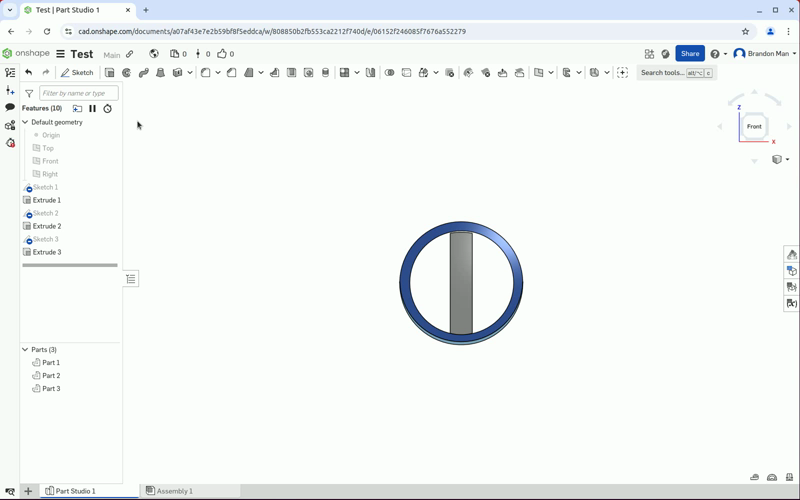
key(shift+h)
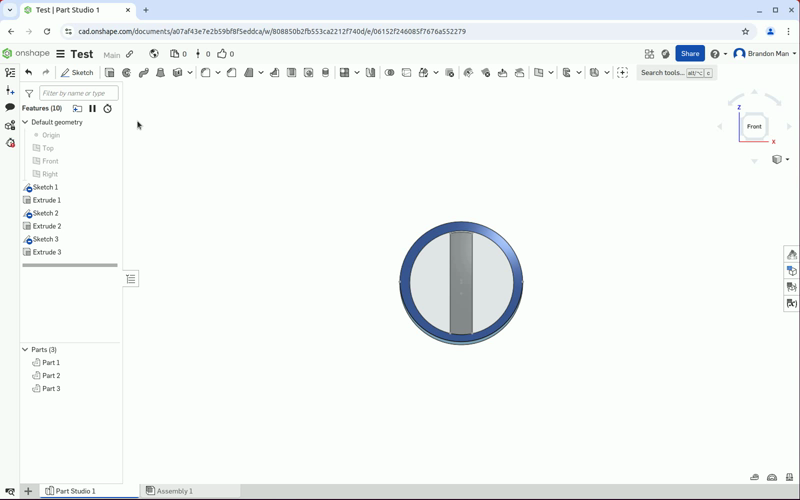
key(shift+h)
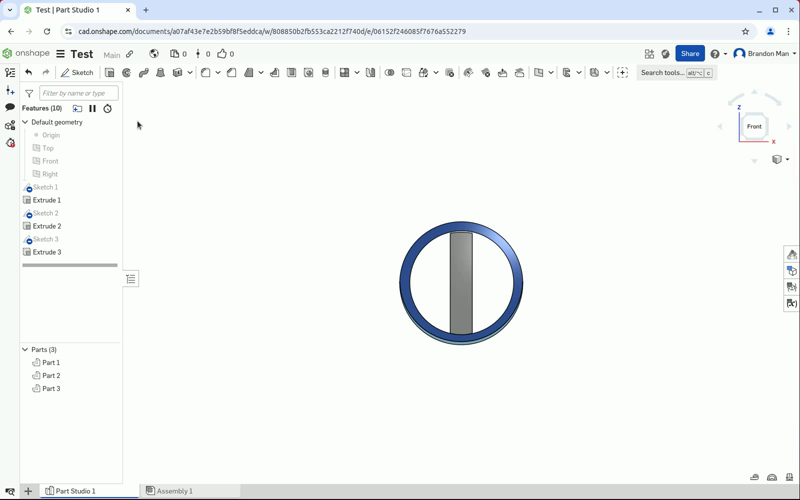
mouse_move(73, 189)
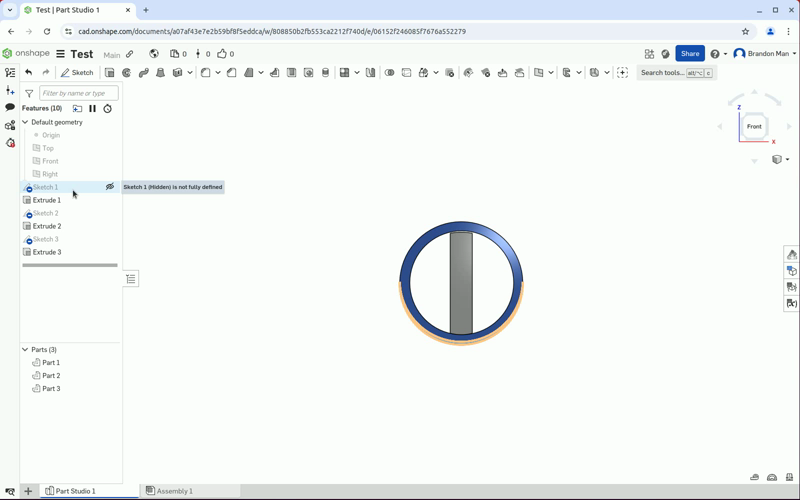
click(73, 189)
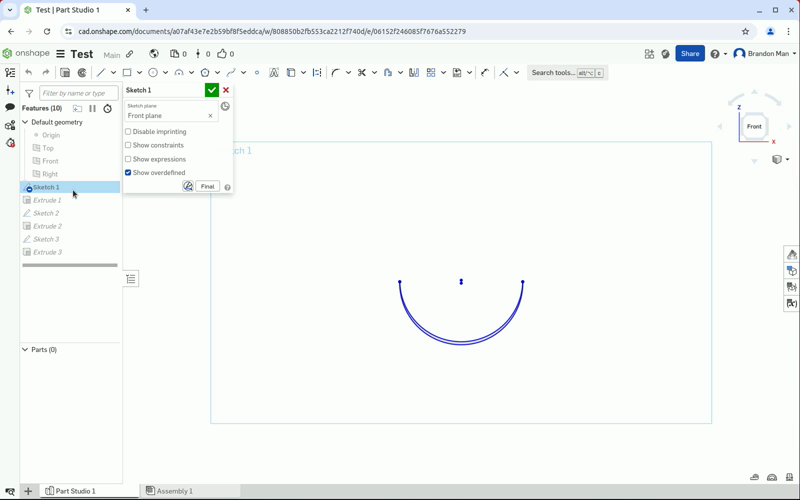
mouse_move(229, 92)
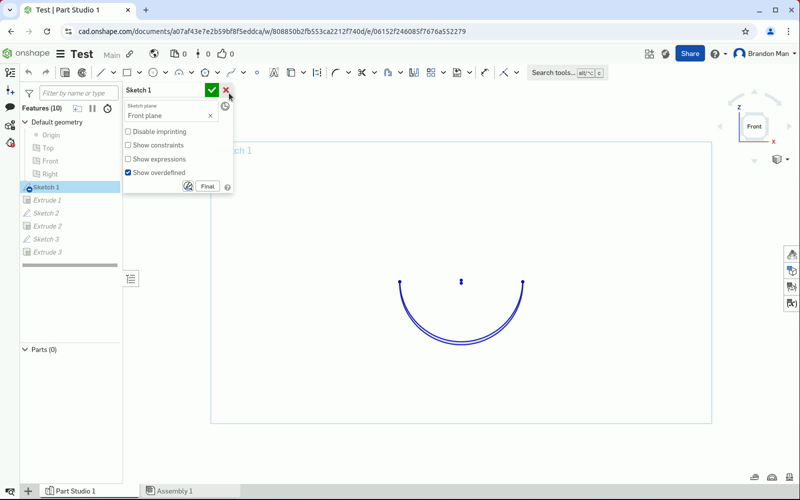
click(229, 92)
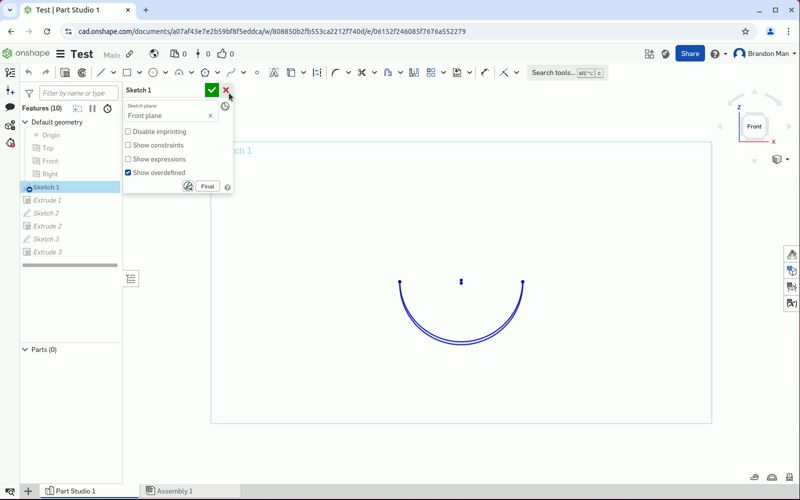
key(shift+s)
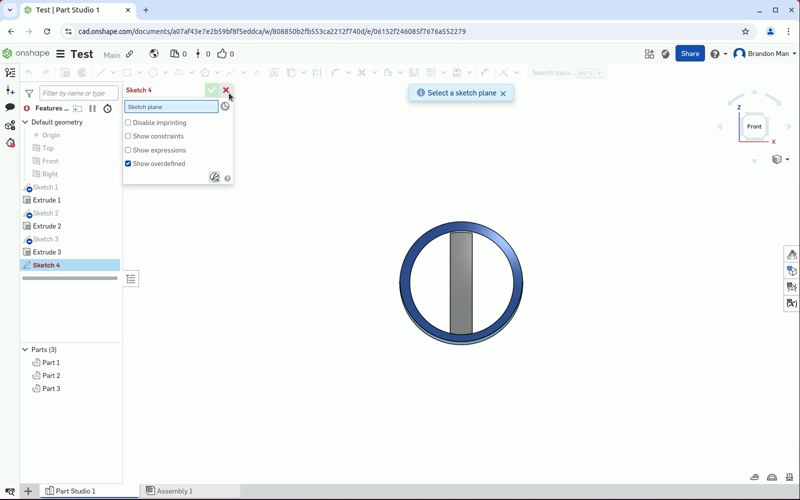
mouse_move(73, 163)
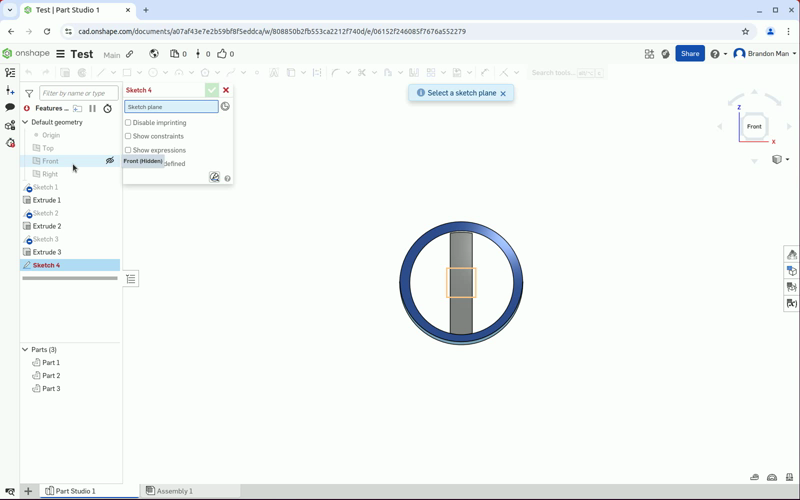
click(73, 163)
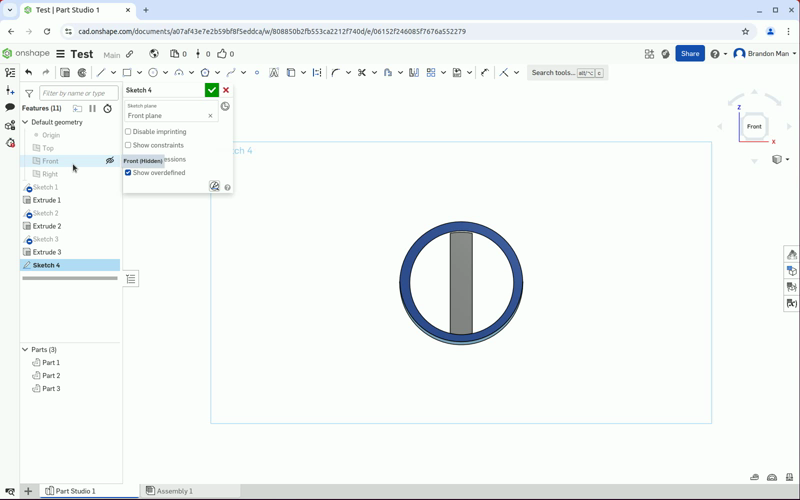
mouse_move(73, 352)
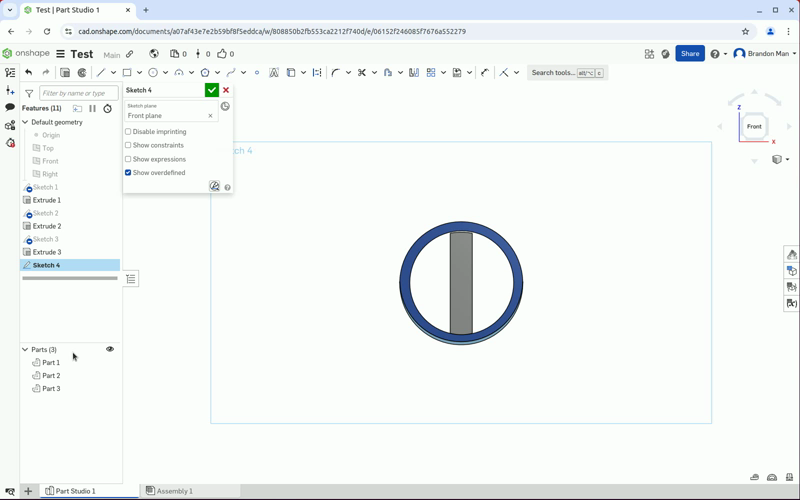
key(y)
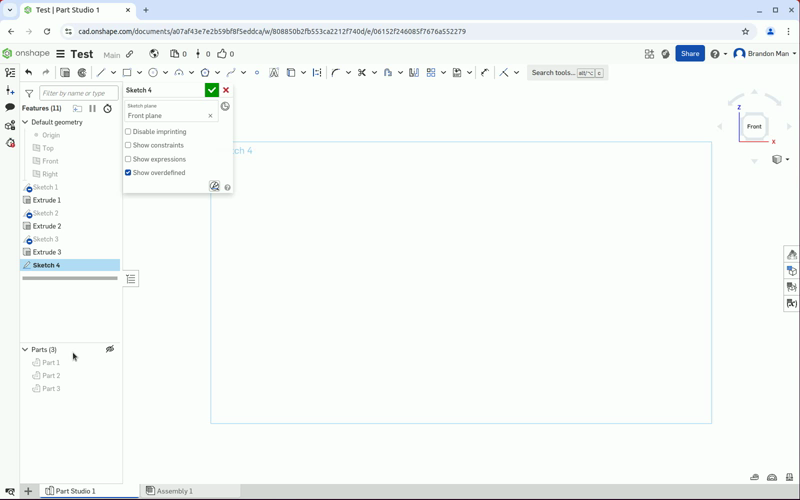
key(a)
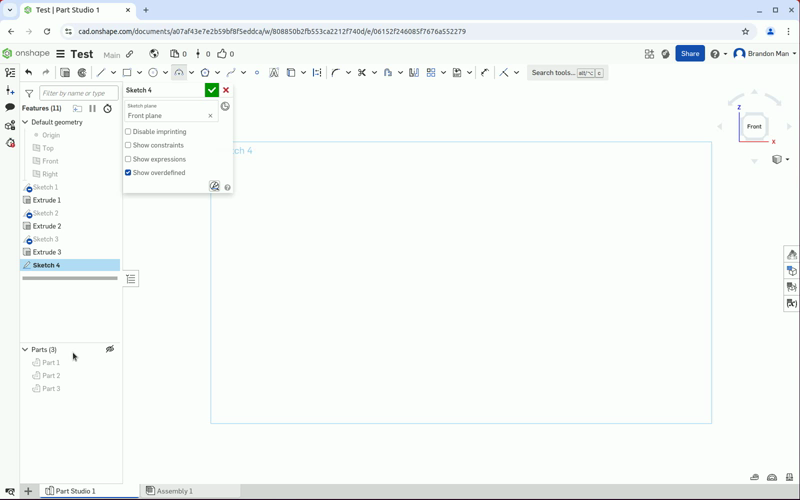
key_down(shift)
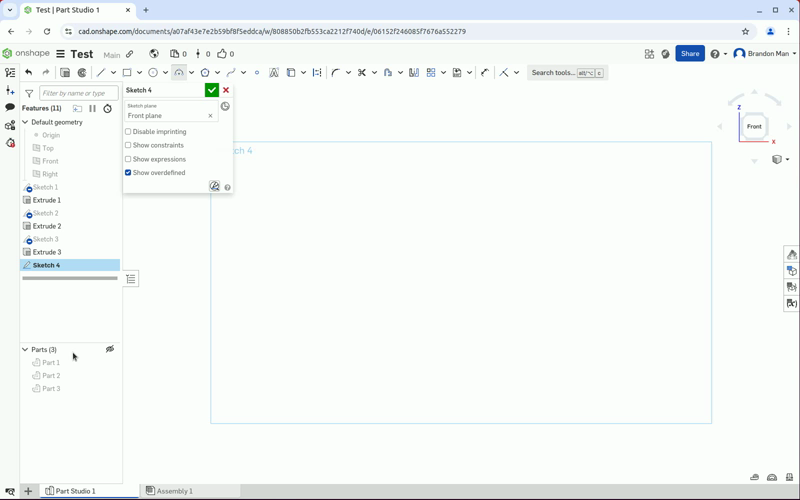
mouse_move(399, 281)
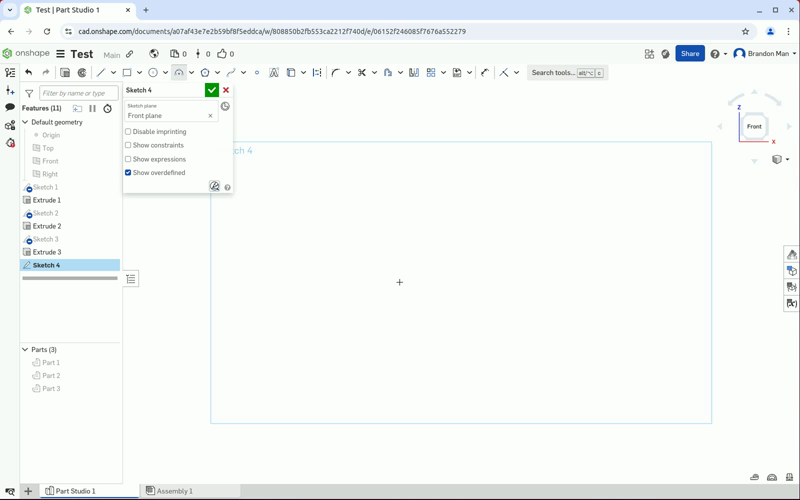
click(399, 281)
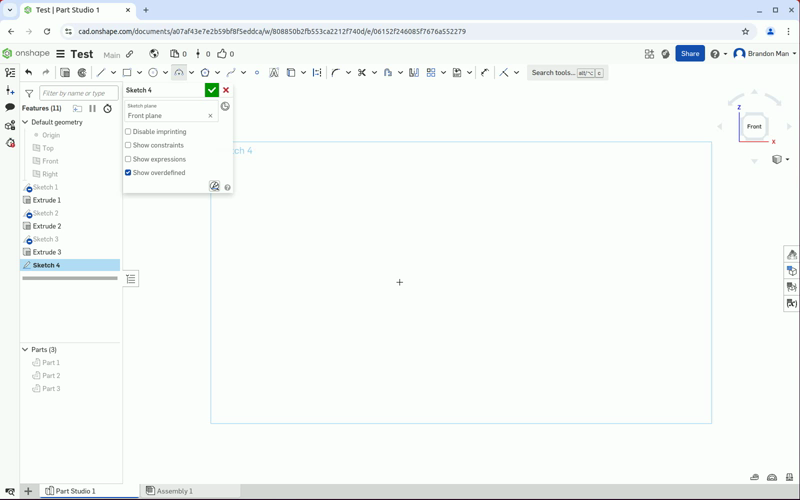
key_up(shift)
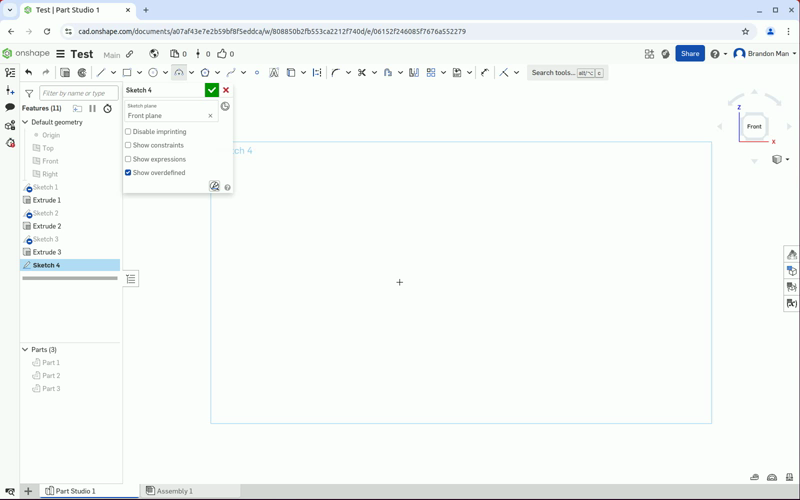
key_down(shift)
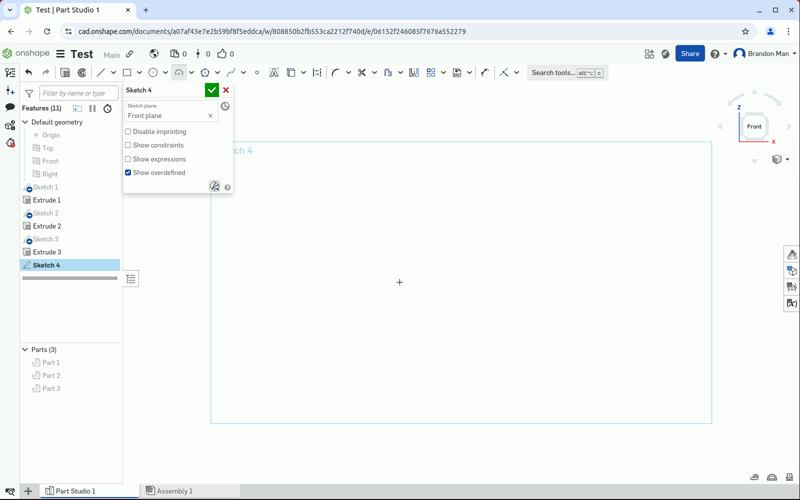
mouse_move(522, 281)
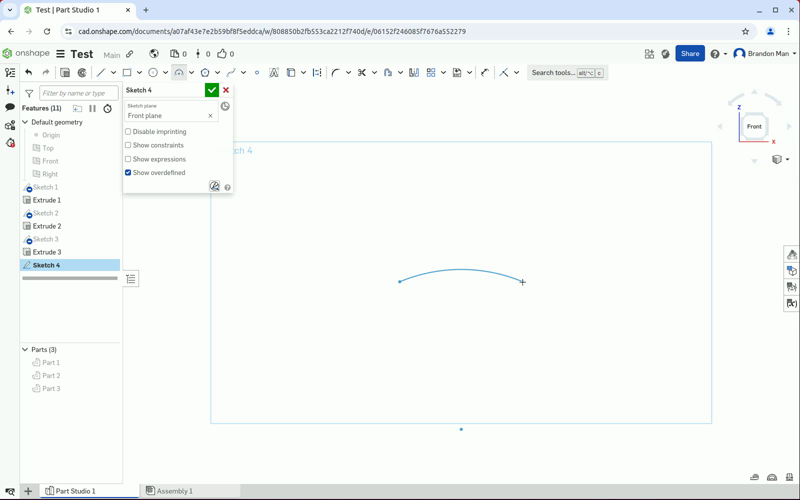
click(522, 281)
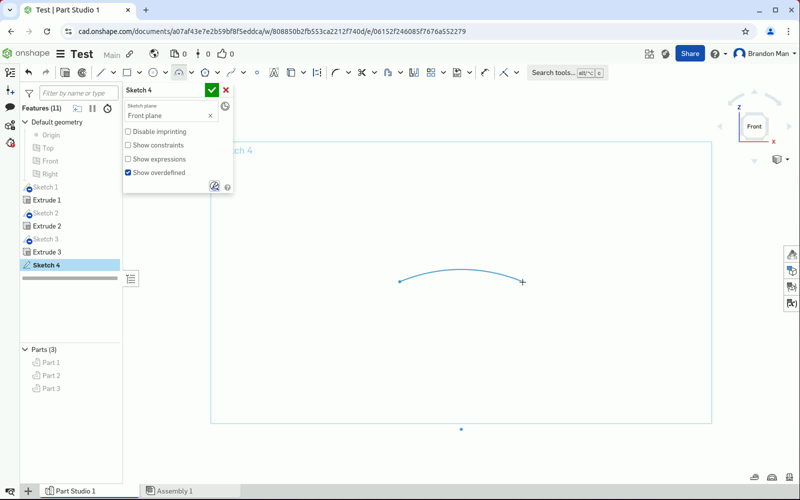
mouse_move(461, 221)
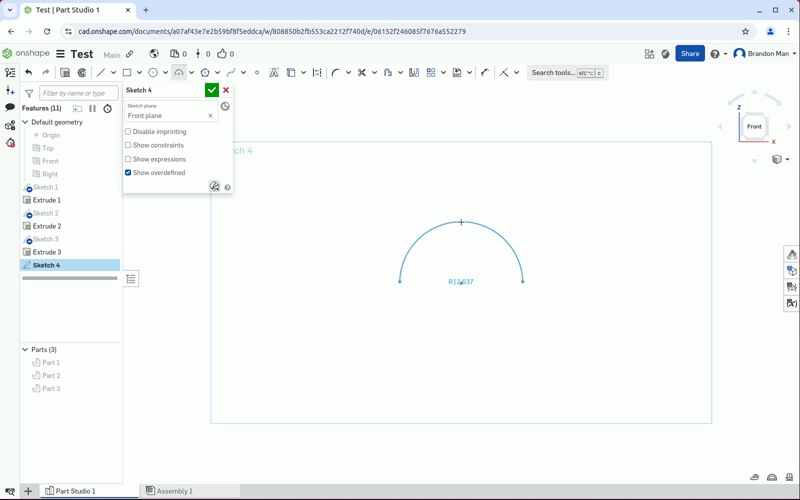
click(461, 221)
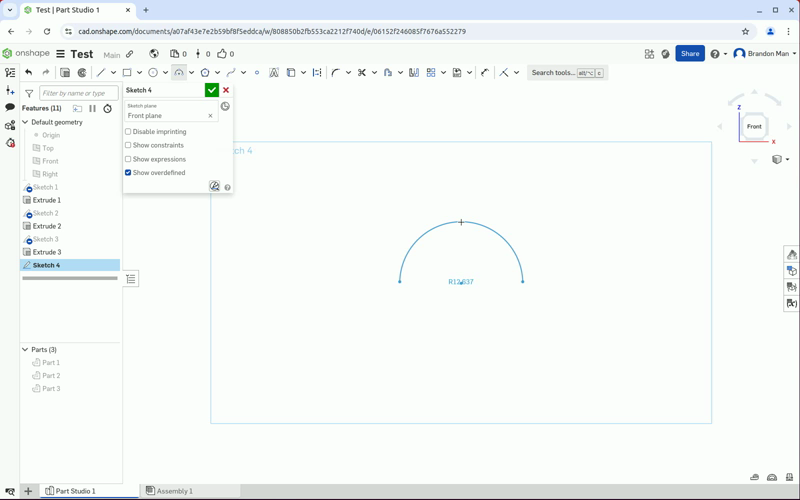
key_up(shift)
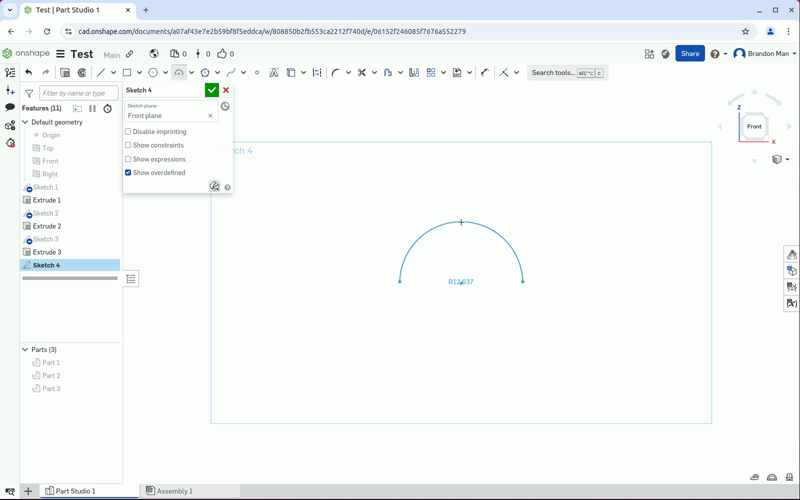
mouse_move(522, 281)
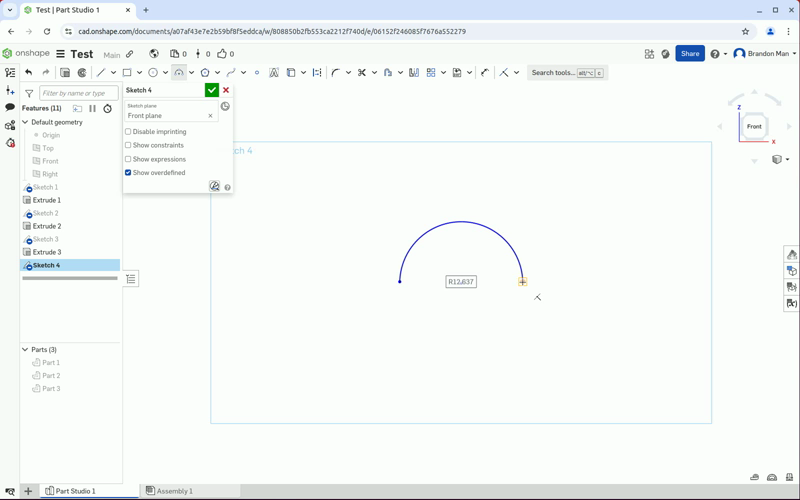
click(522, 281)
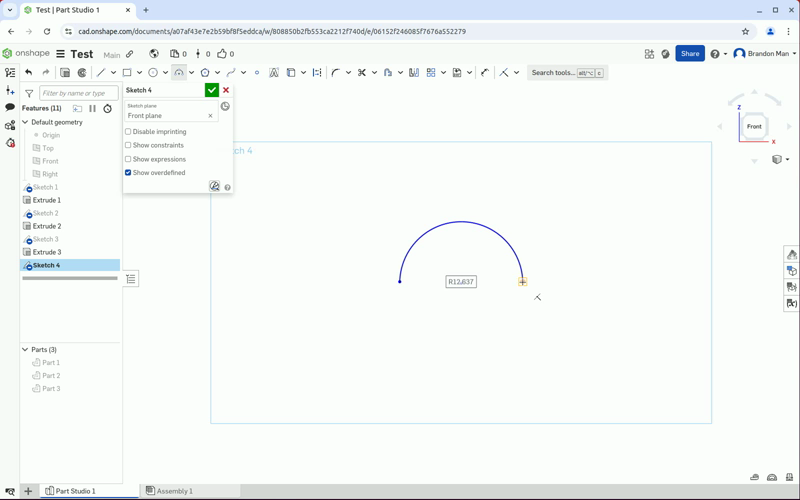
mouse_move(399, 281)
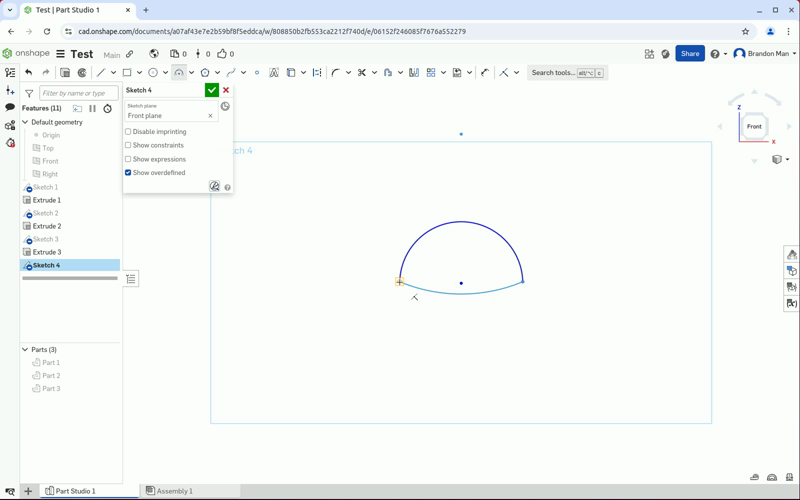
click(399, 281)
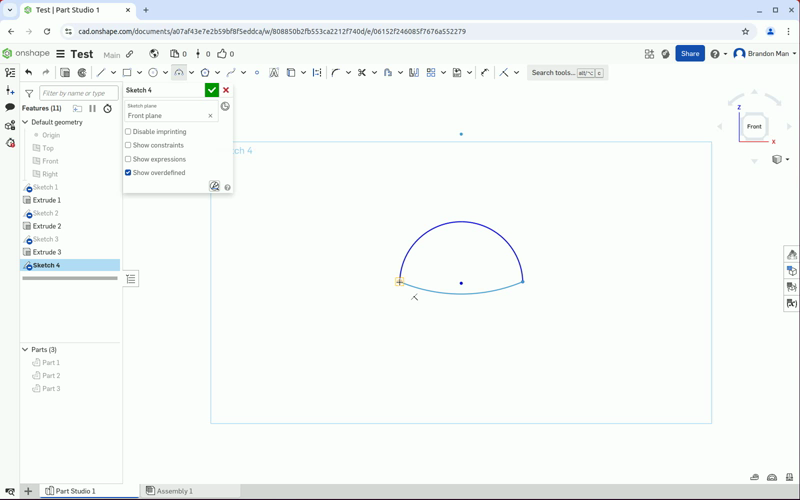
key_down(shift)
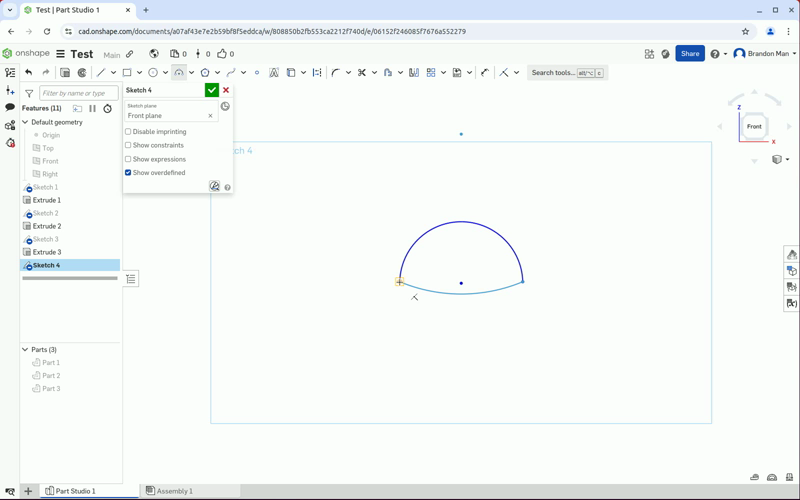
mouse_move(461, 218)
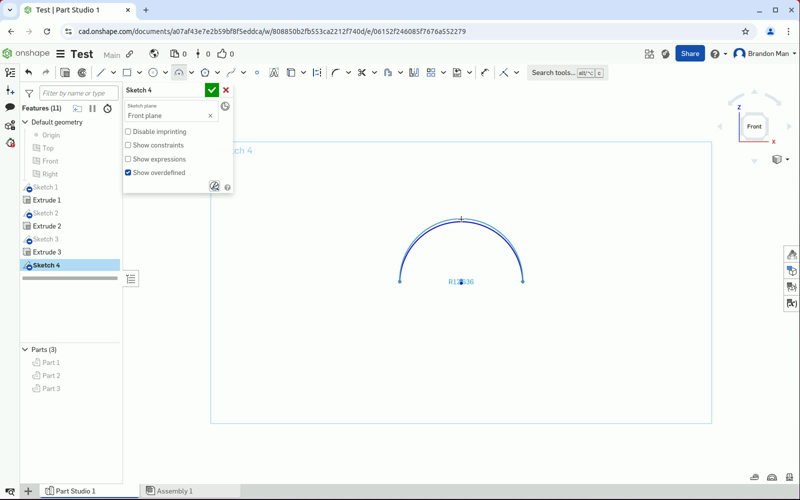
scroll(6)
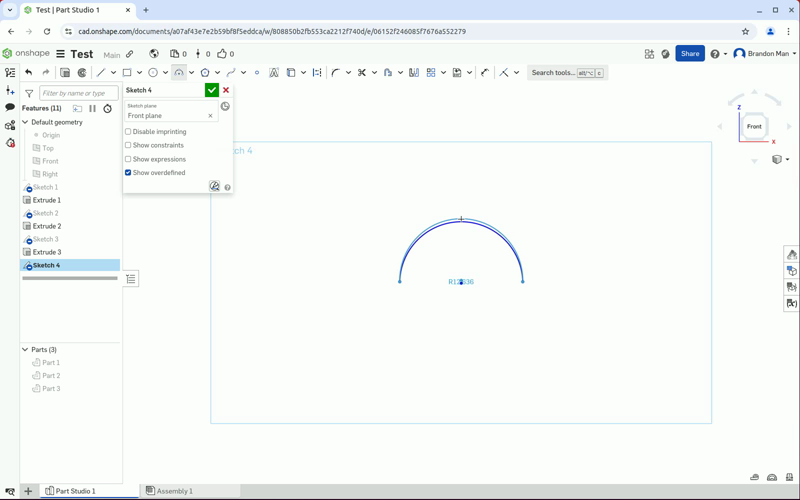
scroll(6)
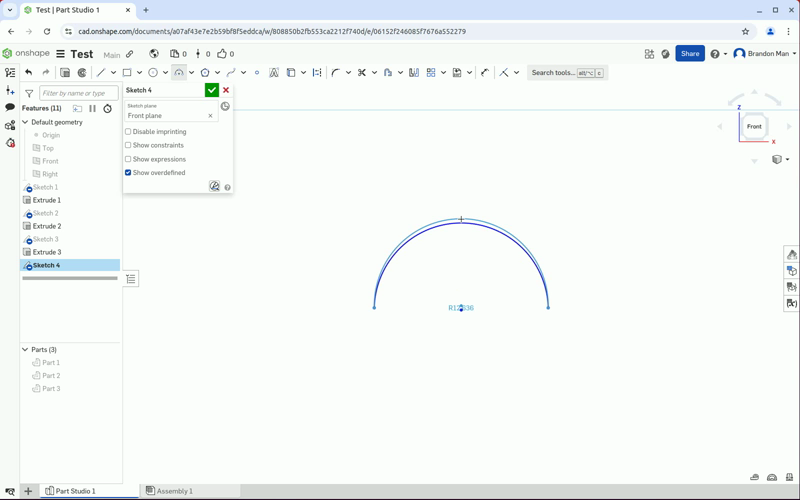
scroll(6)
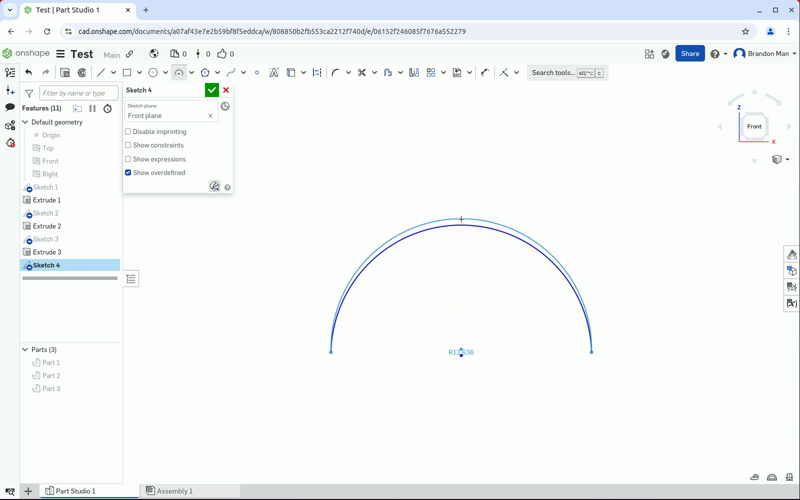
scroll(6)
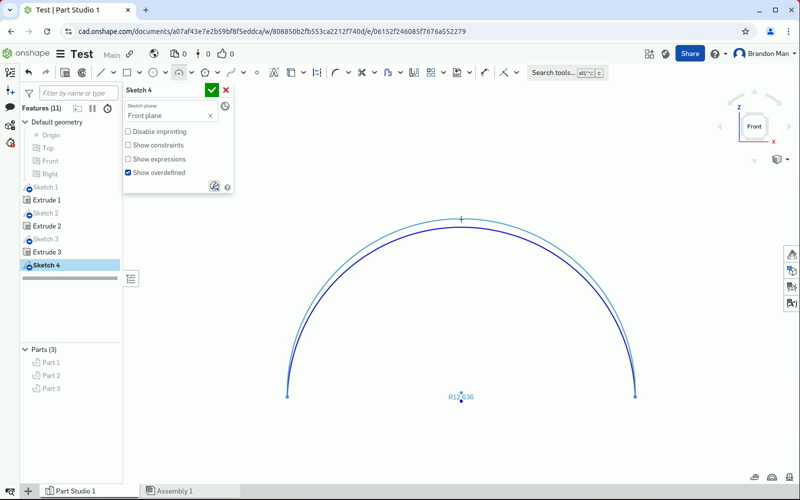
scroll(6)
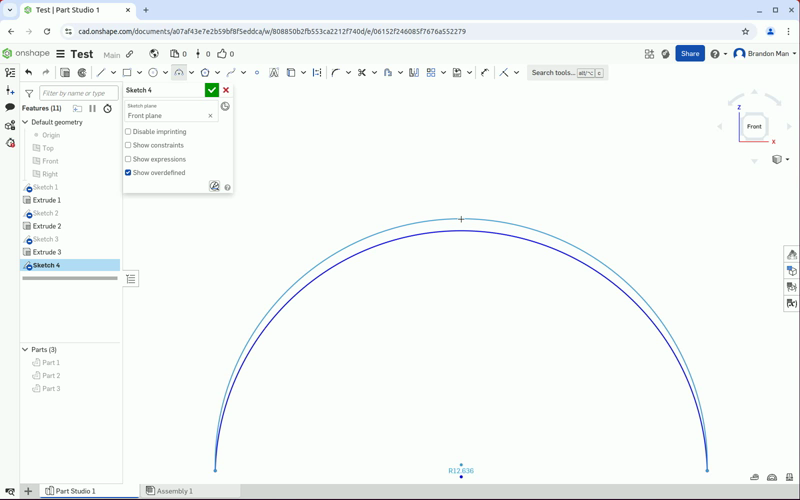
scroll(6)
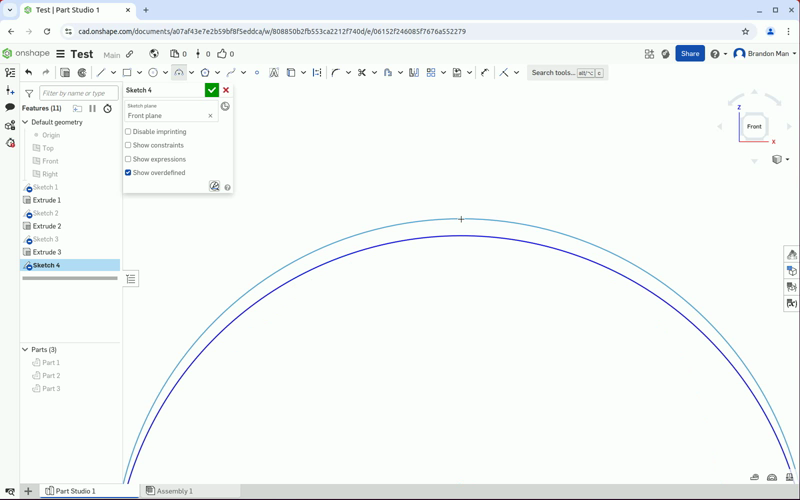
scroll(6)
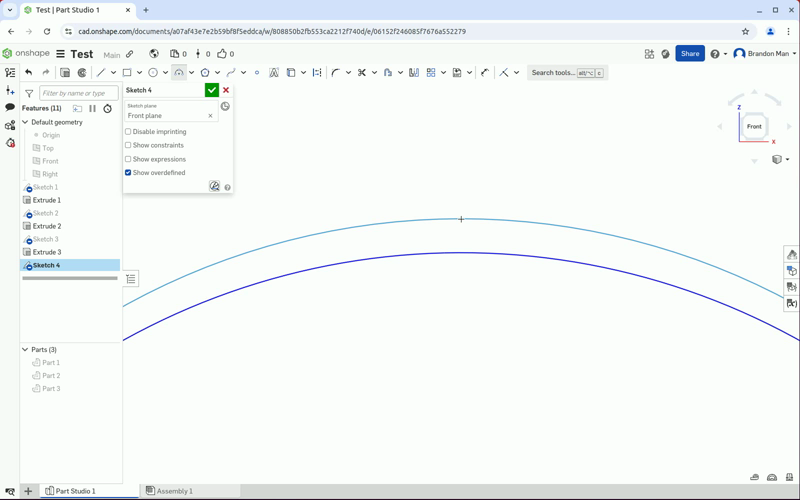
click(461, 218)
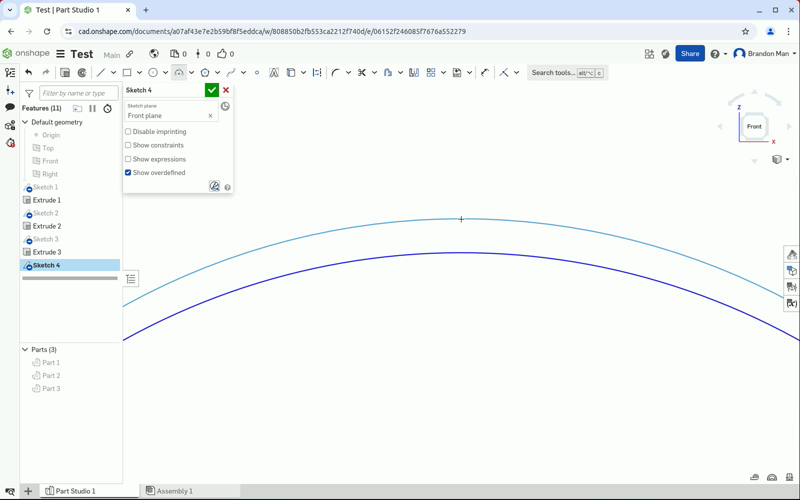
scroll(-6)
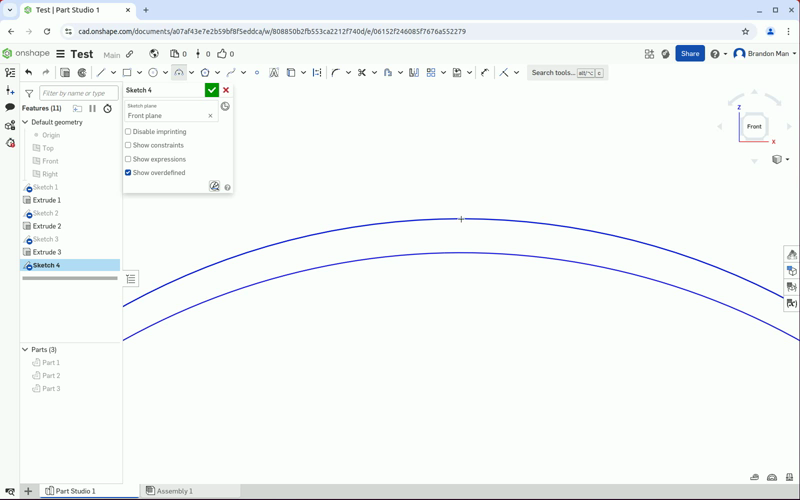
scroll(-6)
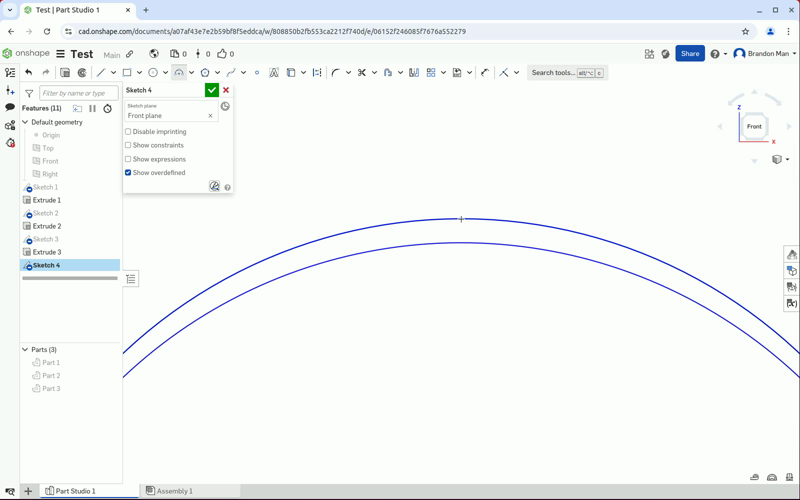
scroll(-6)
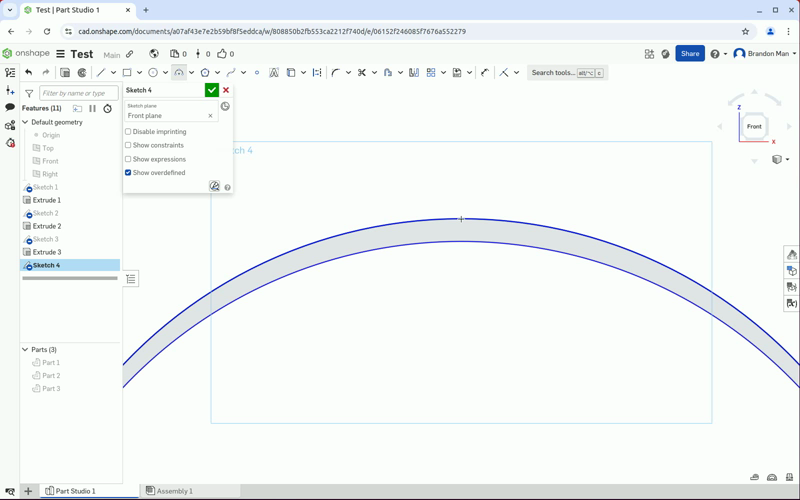
scroll(-6)
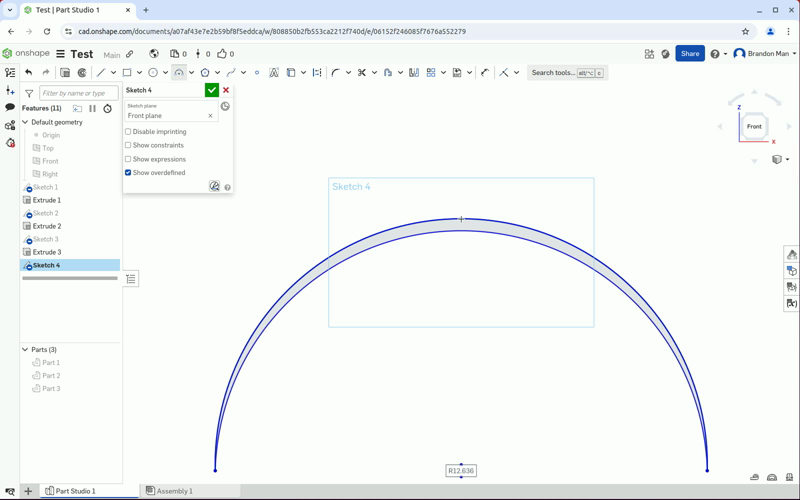
scroll(-6)
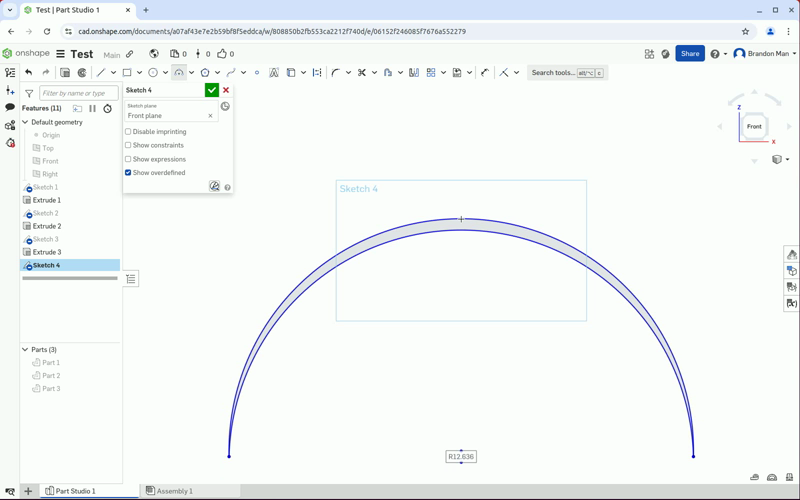
scroll(-6)
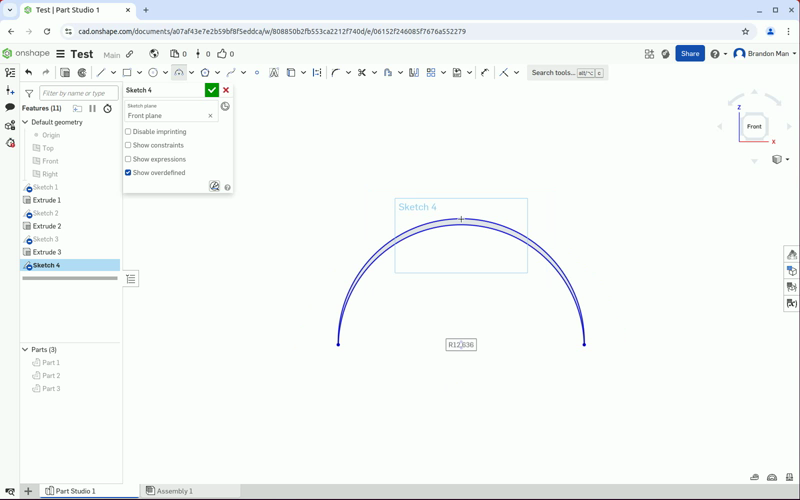
scroll(-6)
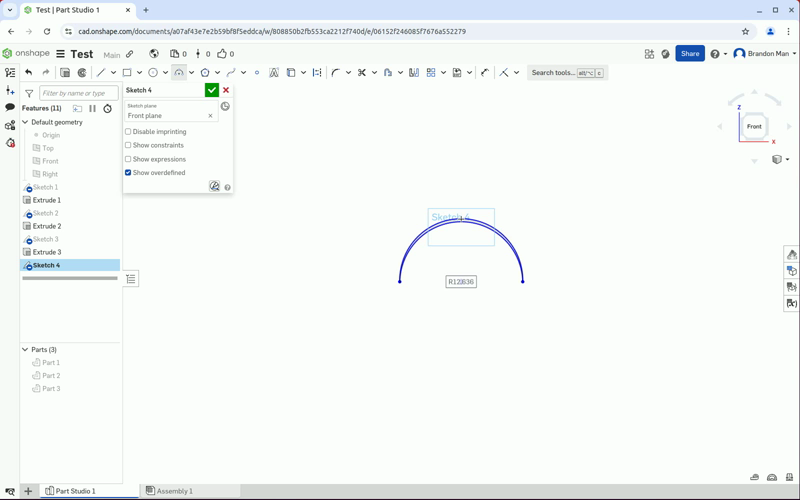
key_up(shift)
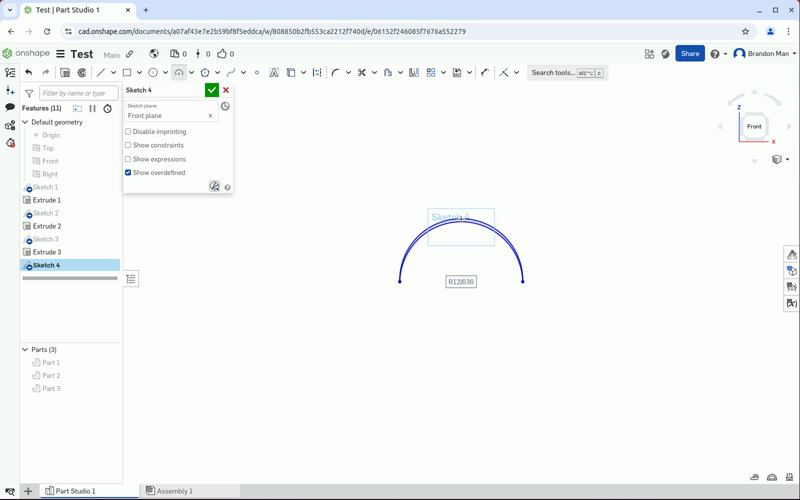
key(esc)
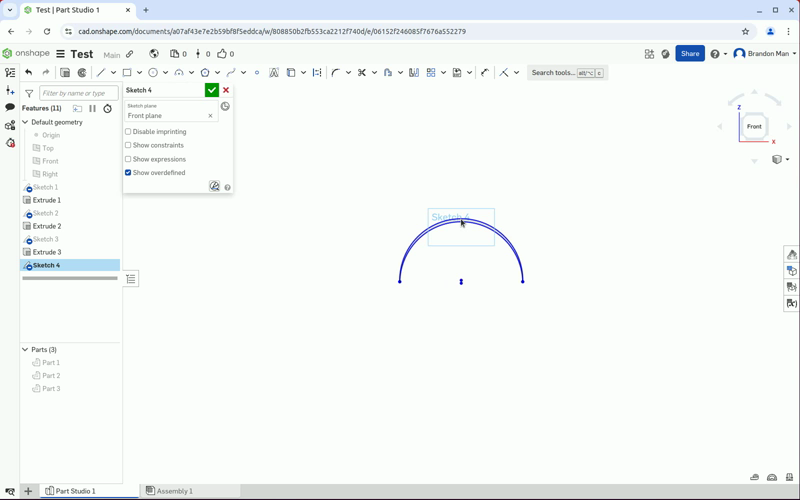
mouse_move(490, 227)
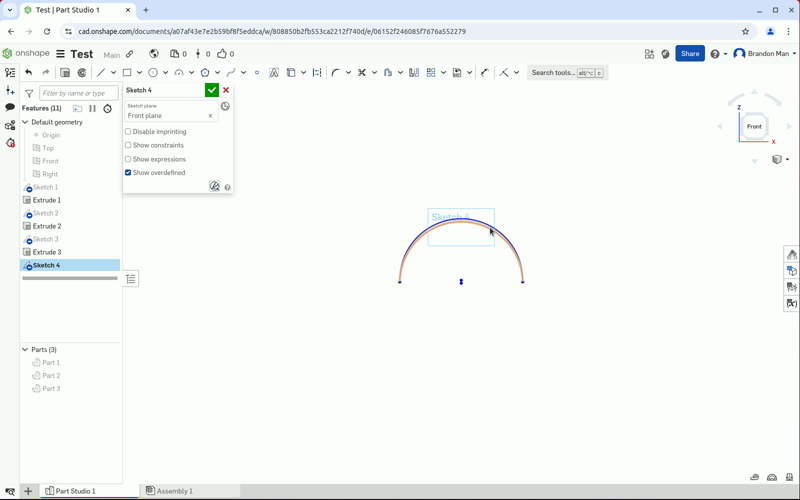
scroll(6)
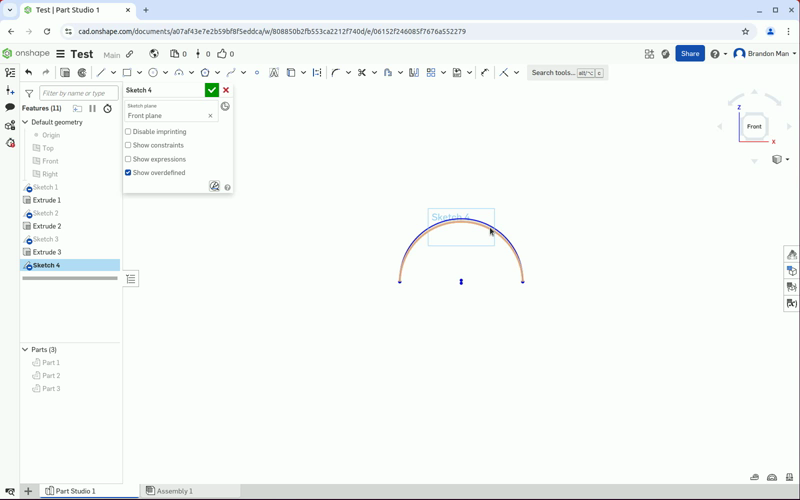
scroll(6)
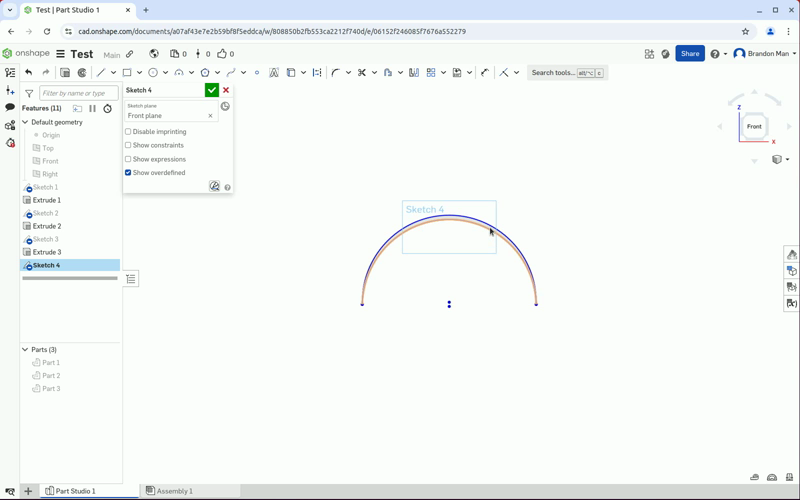
scroll(6)
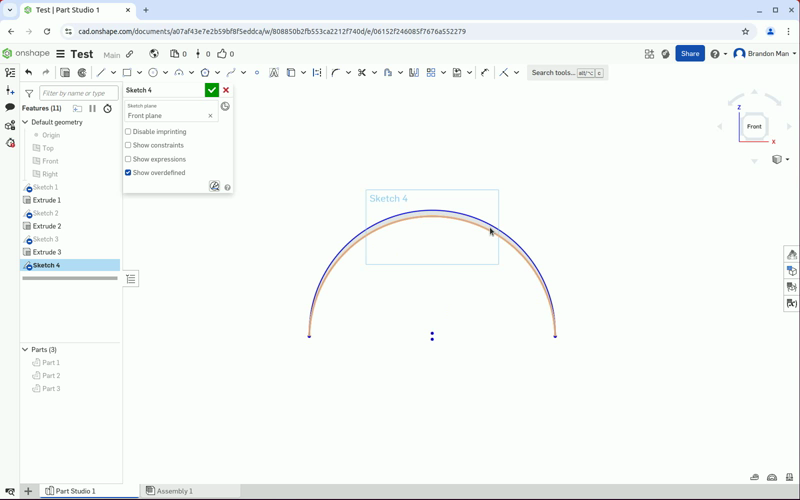
scroll(6)
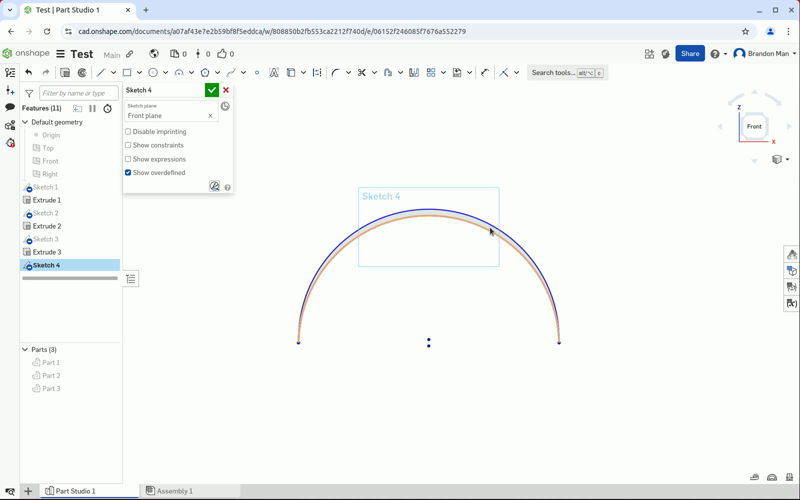
scroll(6)
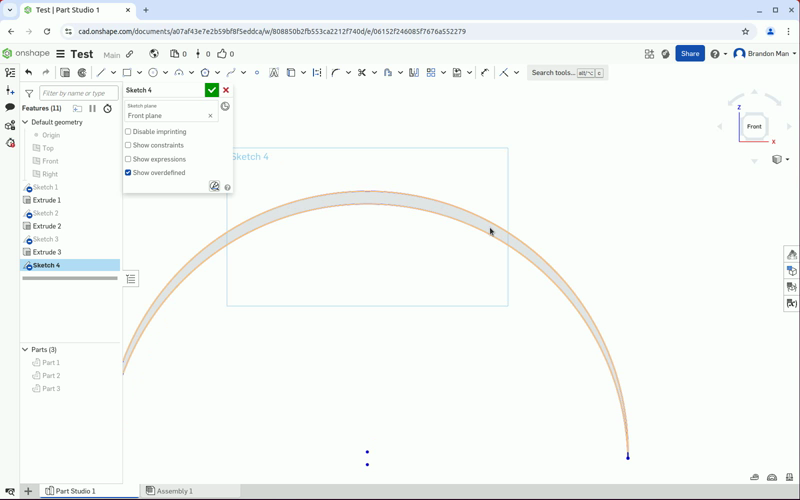
scroll(6)
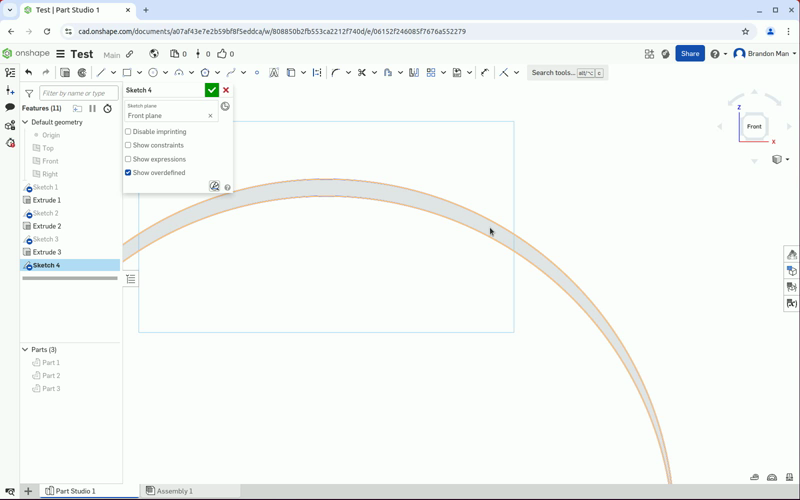
scroll(6)
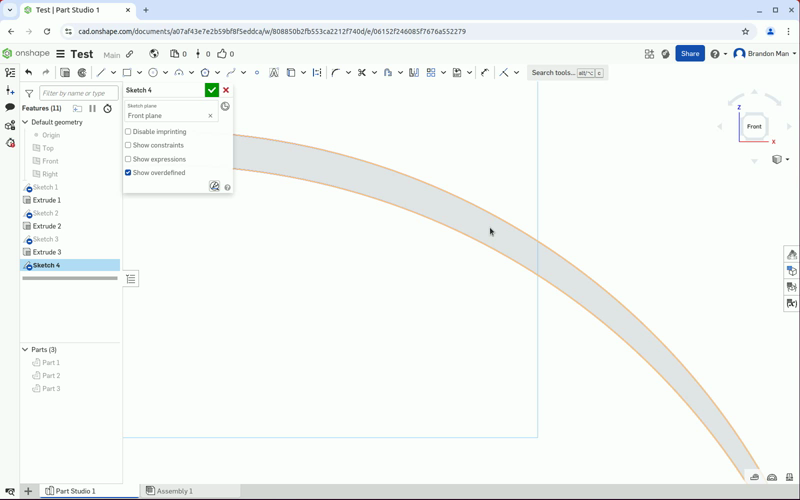
click(490, 227)
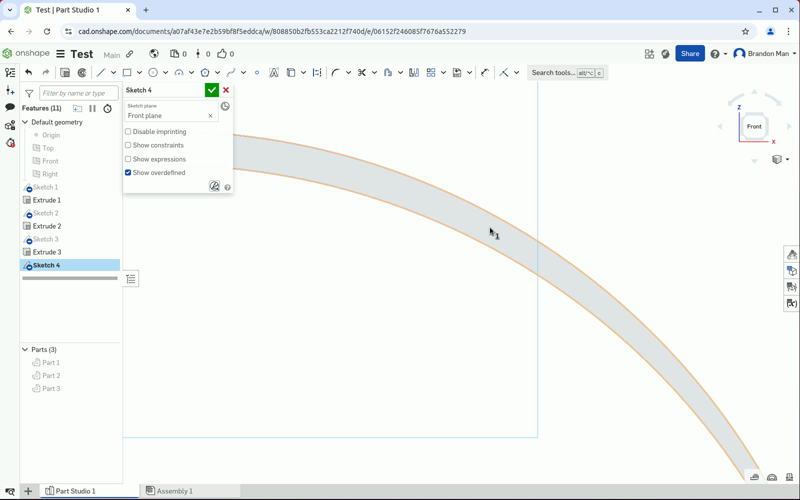
scroll(-6)
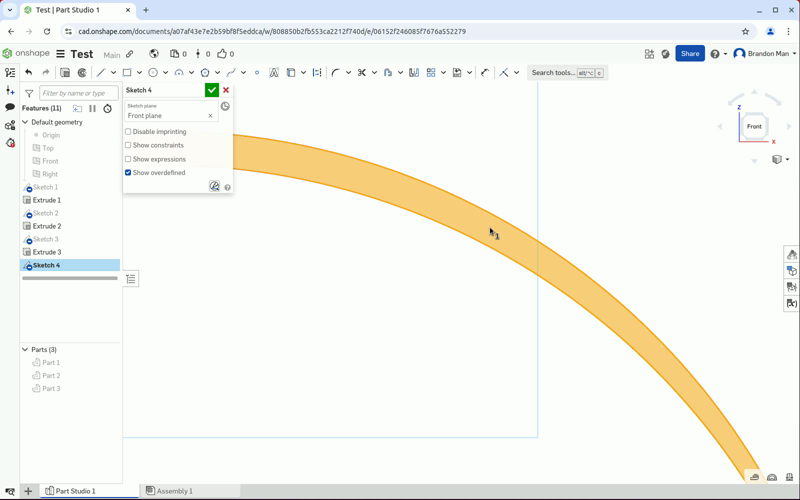
scroll(-6)
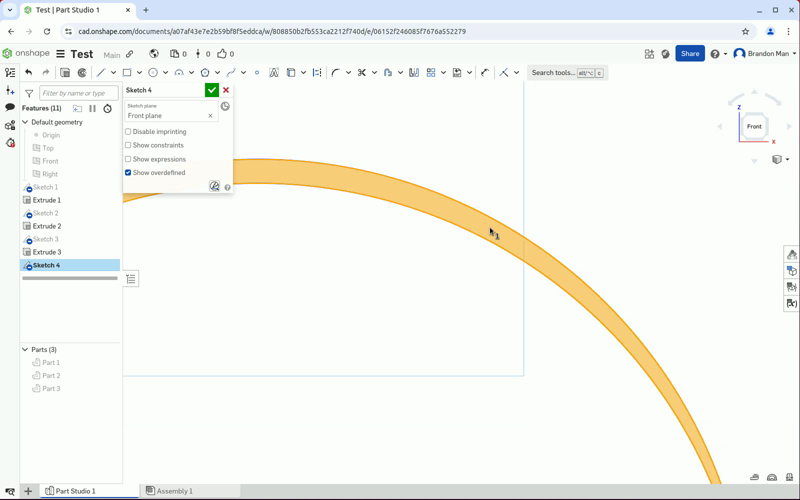
scroll(-6)
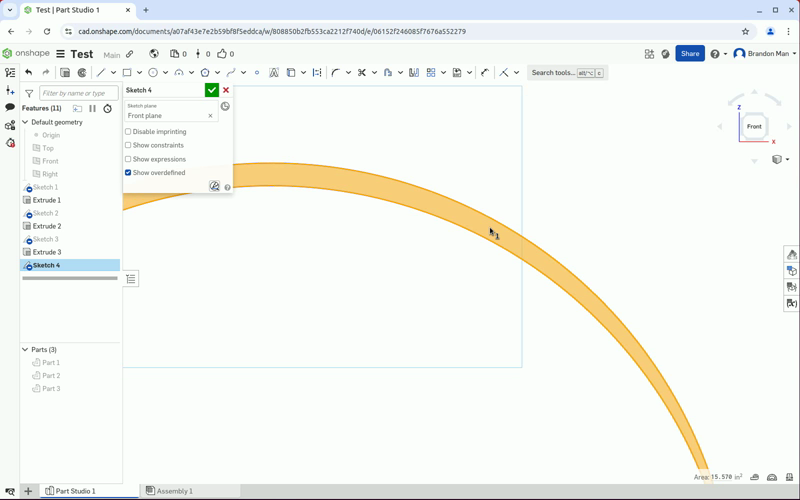
scroll(-6)
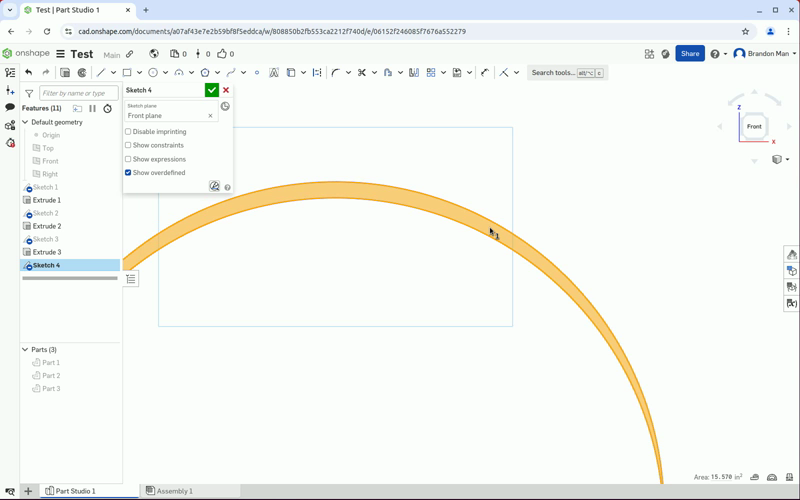
scroll(-6)
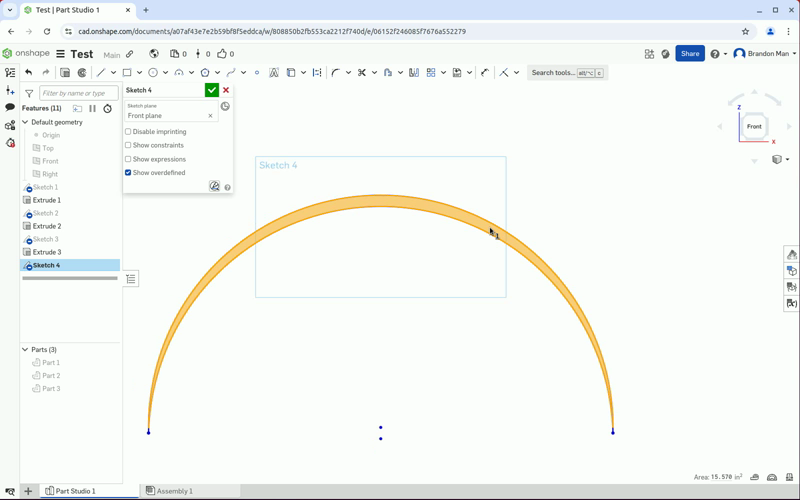
scroll(-6)
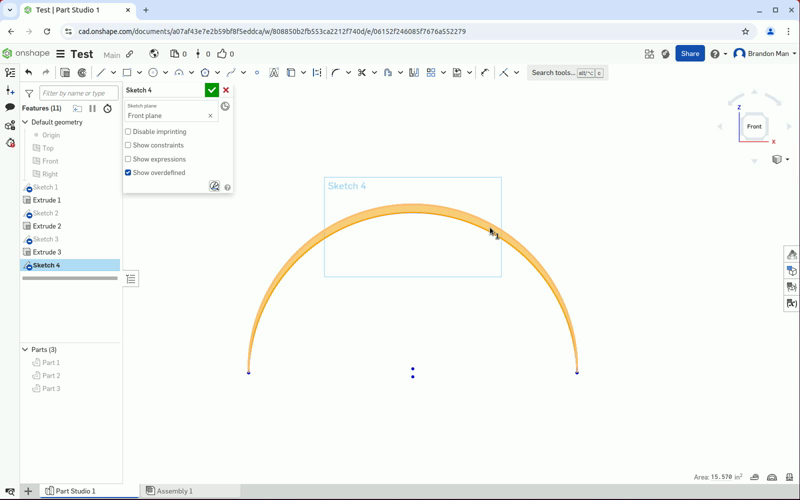
scroll(-6)
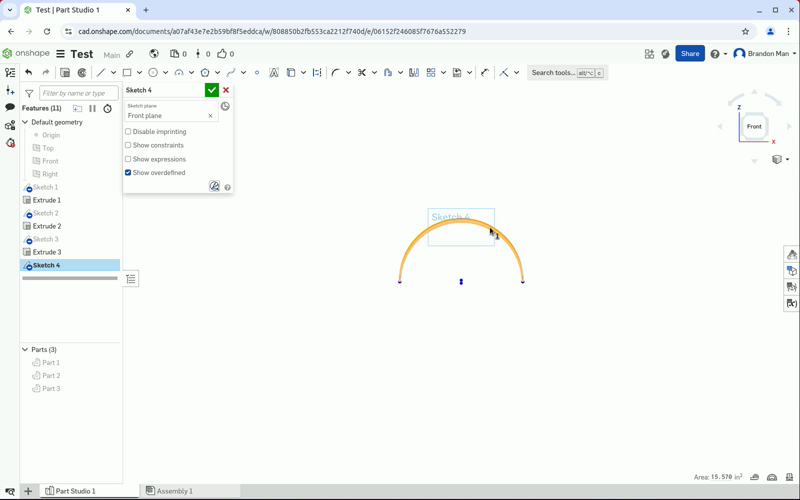
mouse_move(73, 352)
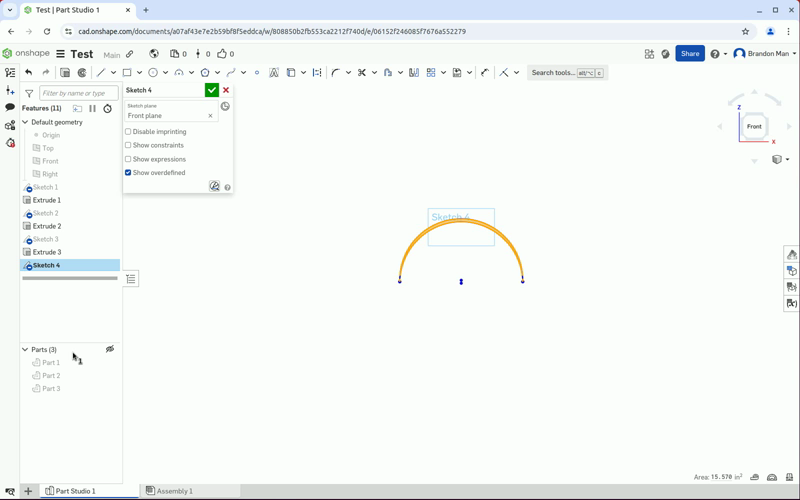
key(shift+y)
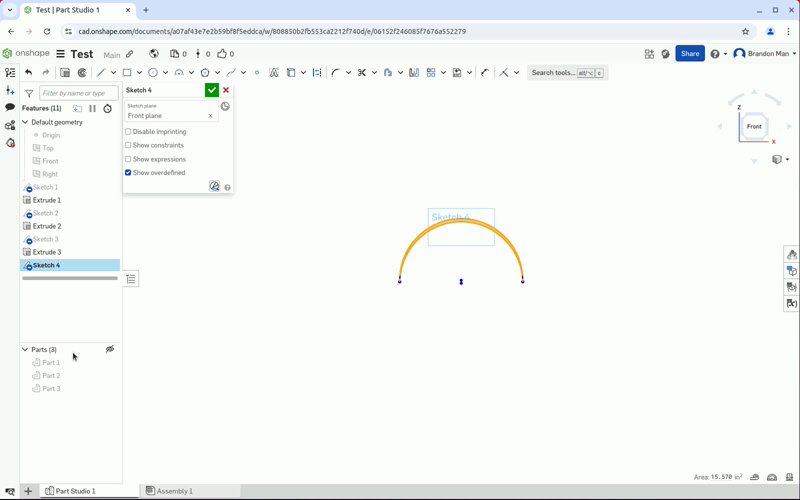
key(shift+e)
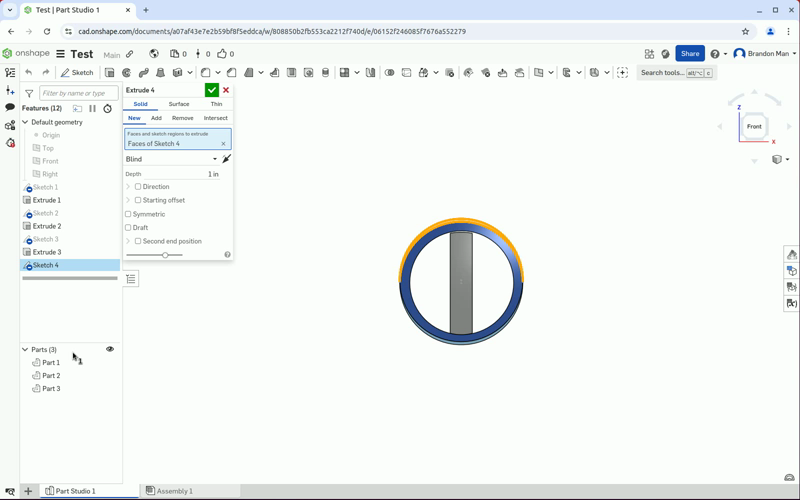
mouse_move(143, 106)
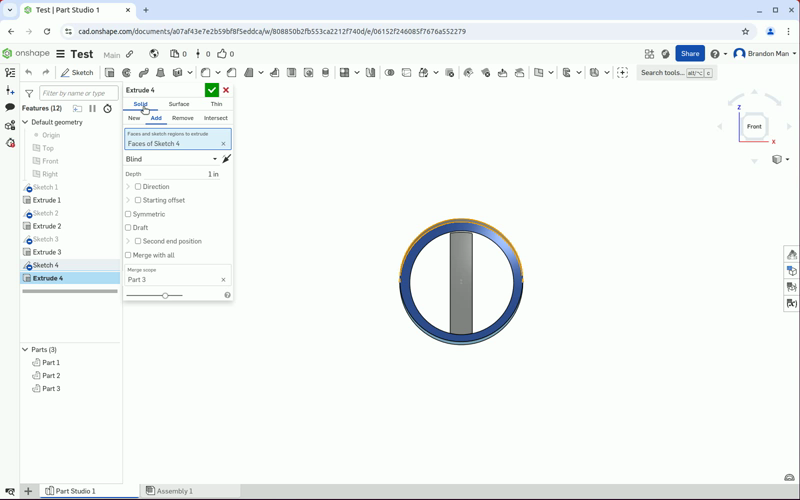
click(143, 106)
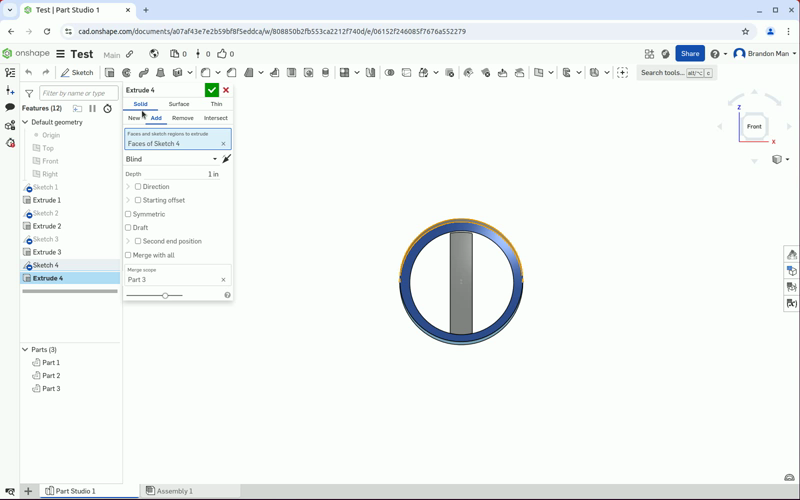
mouse_move(137, 120)
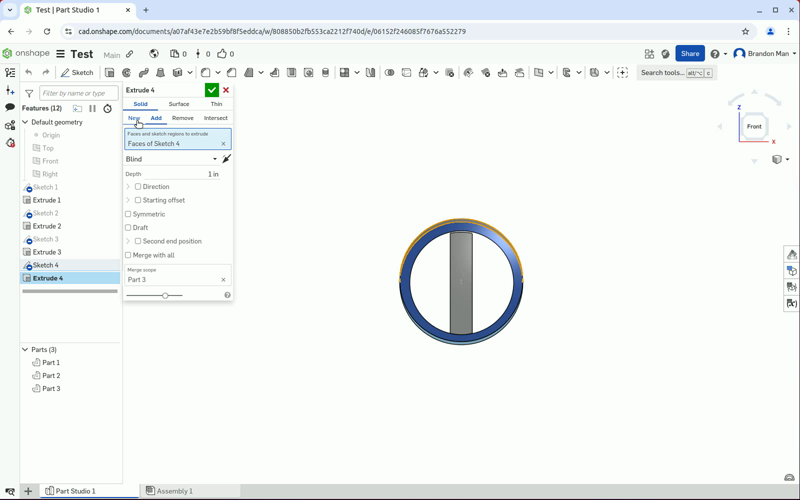
click(137, 120)
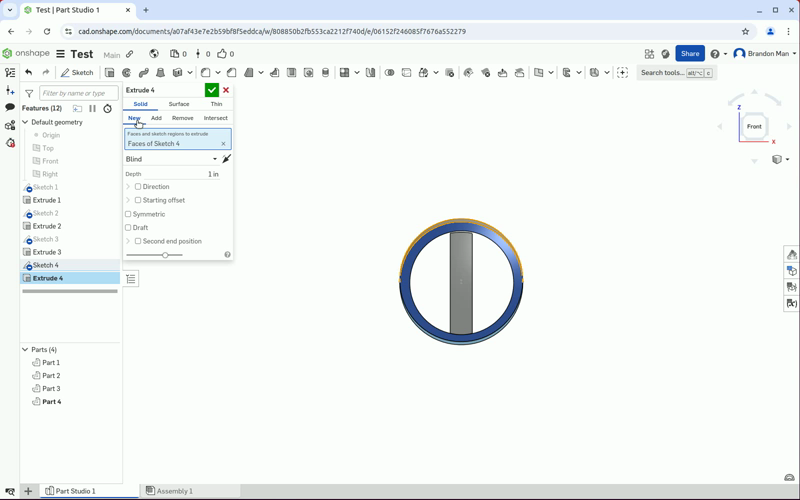
key(tab, 4)
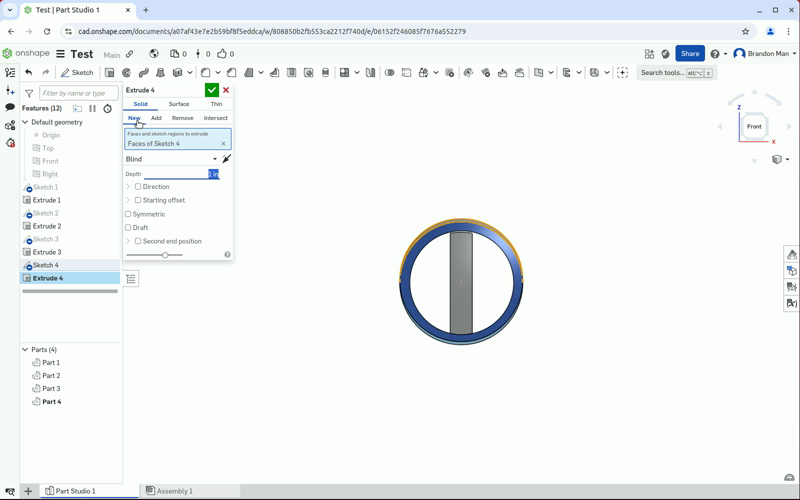
text(-8.425)
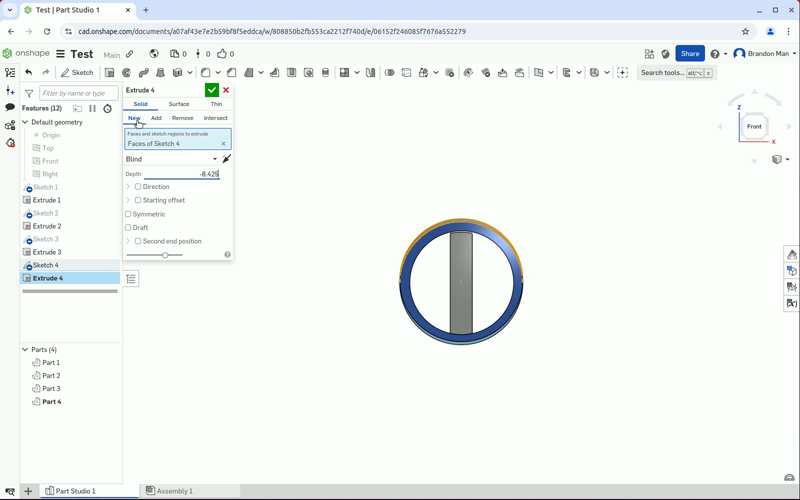
key(enter)
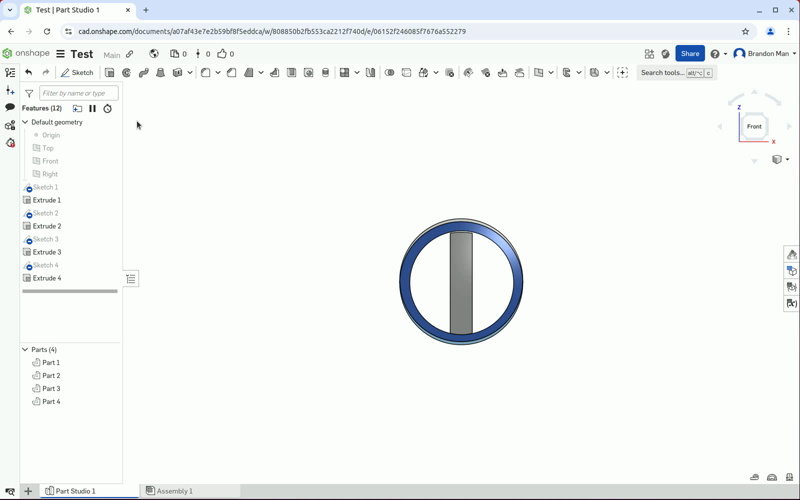
key(shift+h)
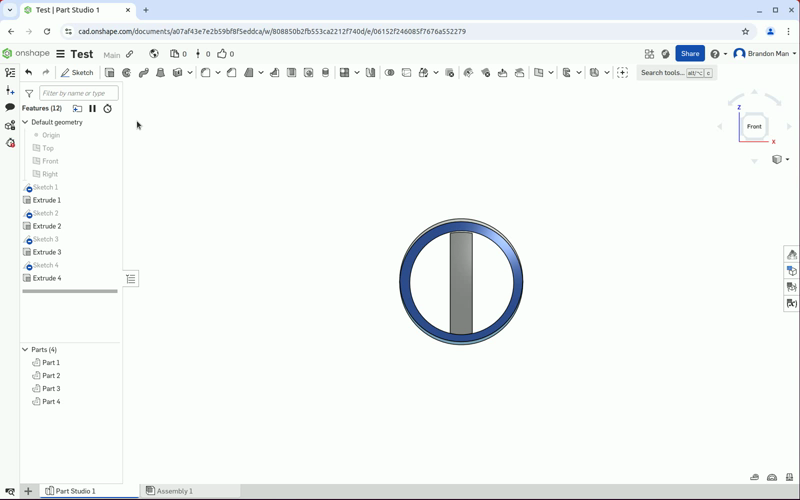
key(shift+h)
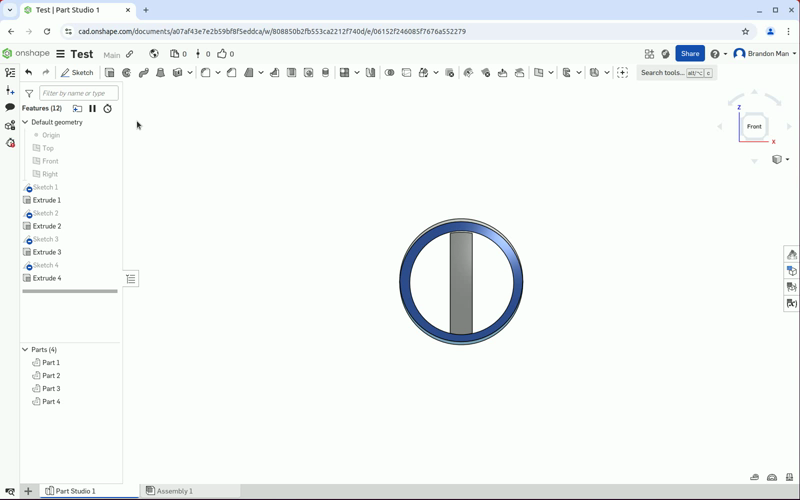
mouse_move(73, 189)
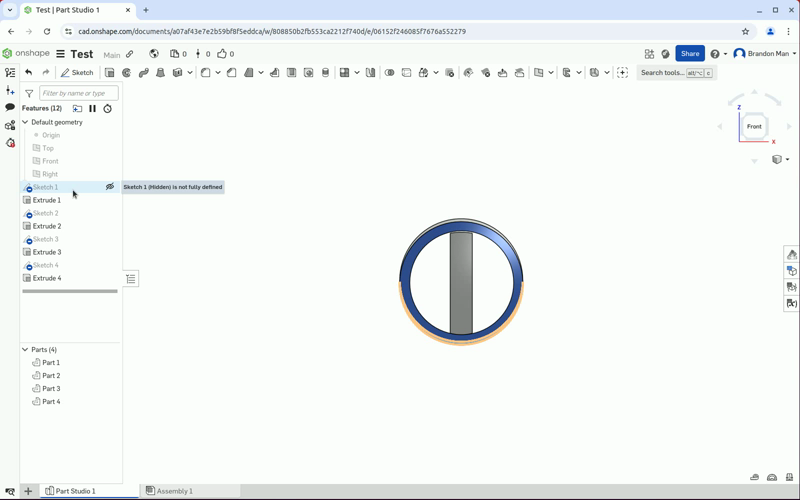
click(73, 189)
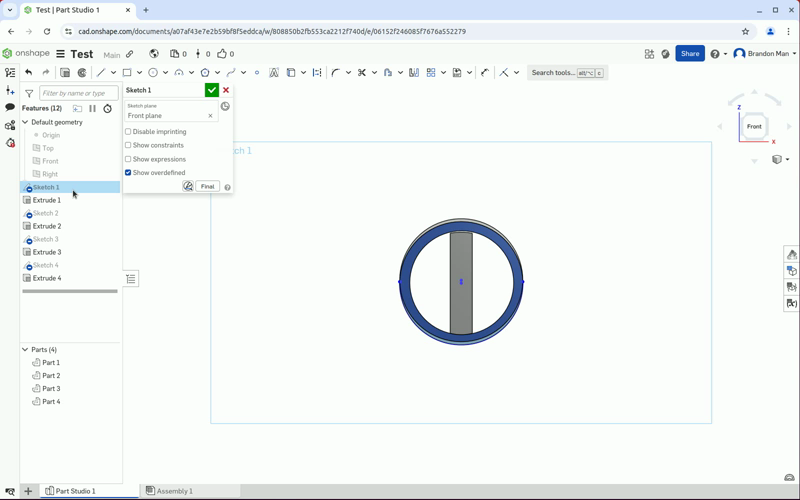
mouse_move(229, 92)
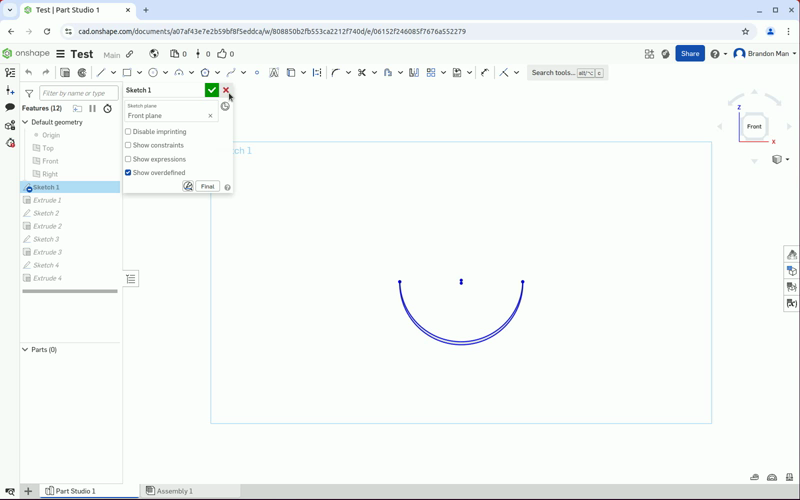
click(229, 92)
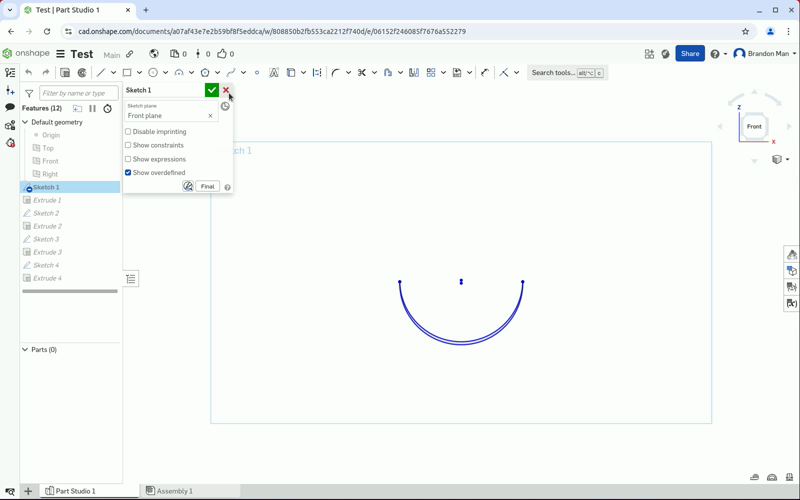
key(shift+s)
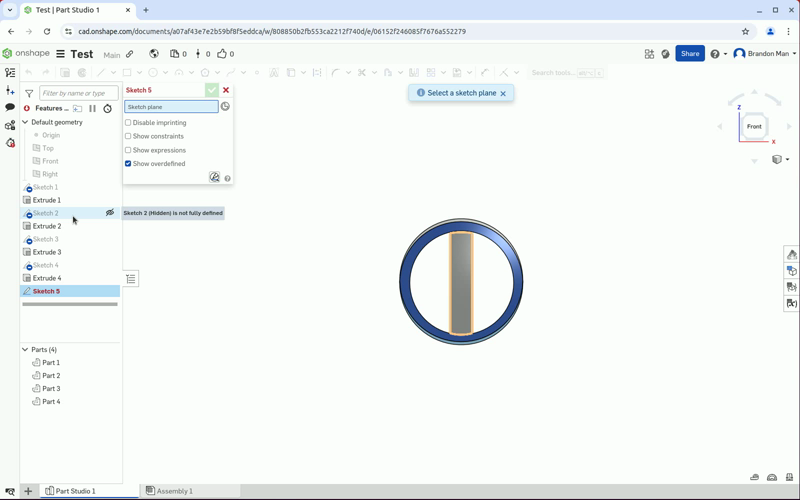
scroll(3)
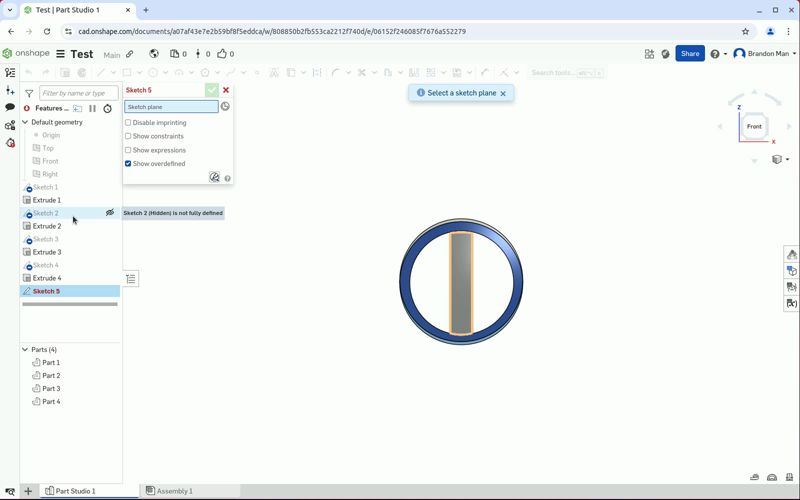
mouse_move(73, 163)
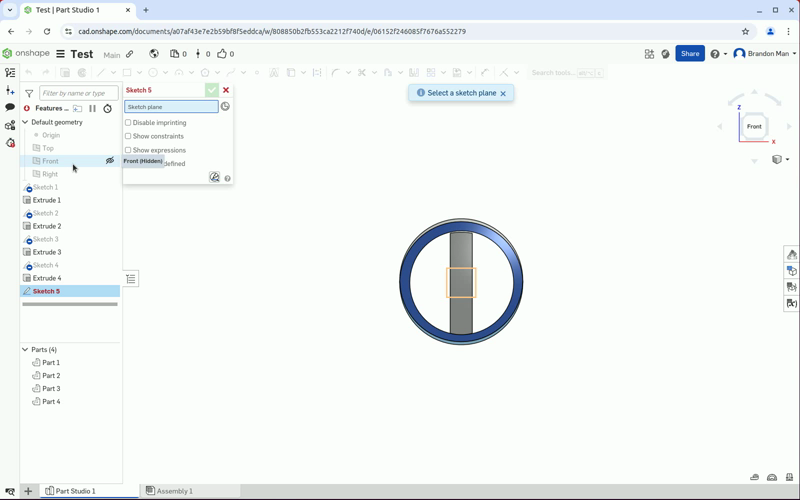
click(73, 163)
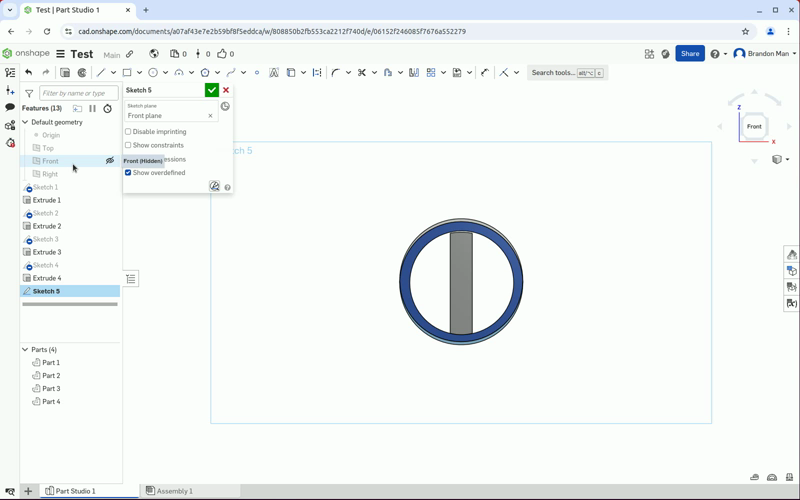
mouse_move(73, 352)
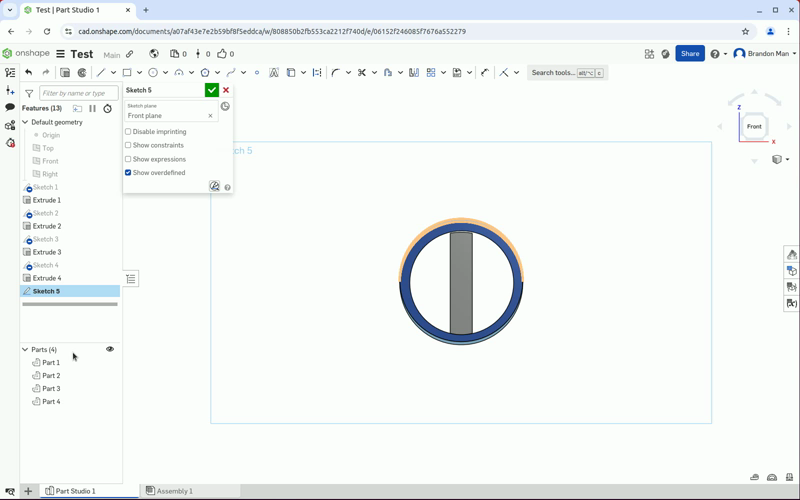
key(y)
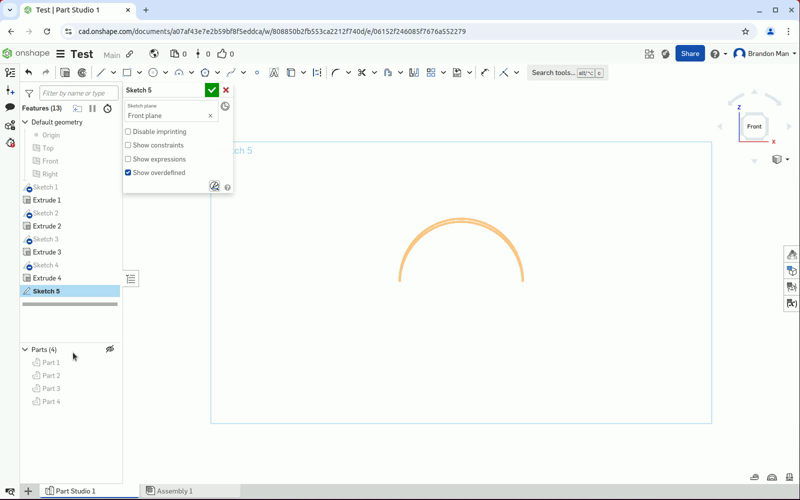
key(a)
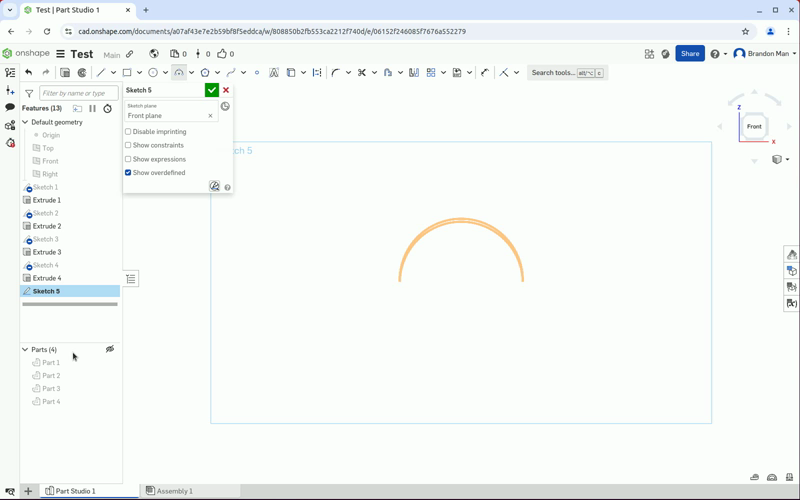
key_down(shift)
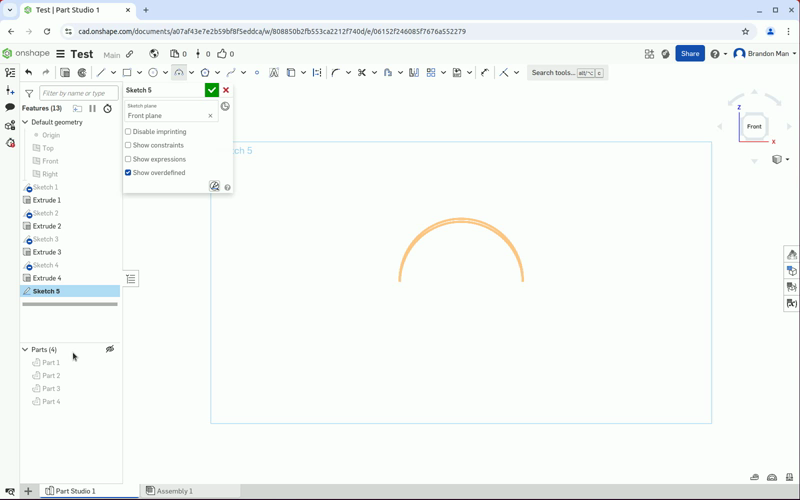
mouse_move(399, 281)
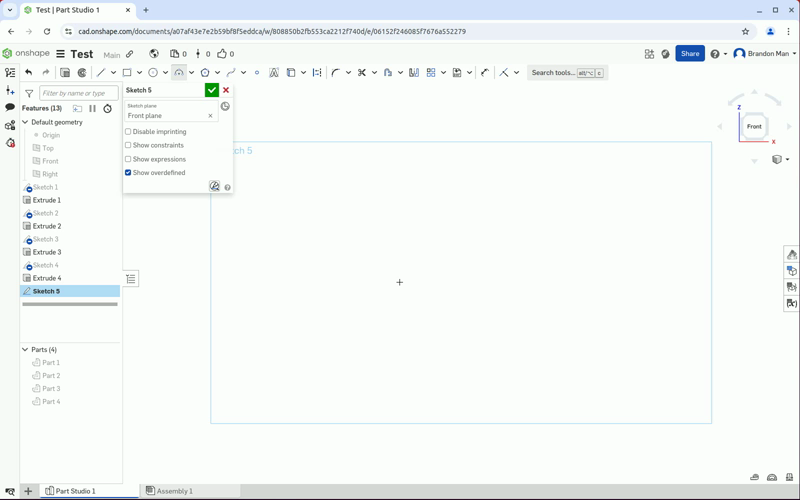
click(399, 281)
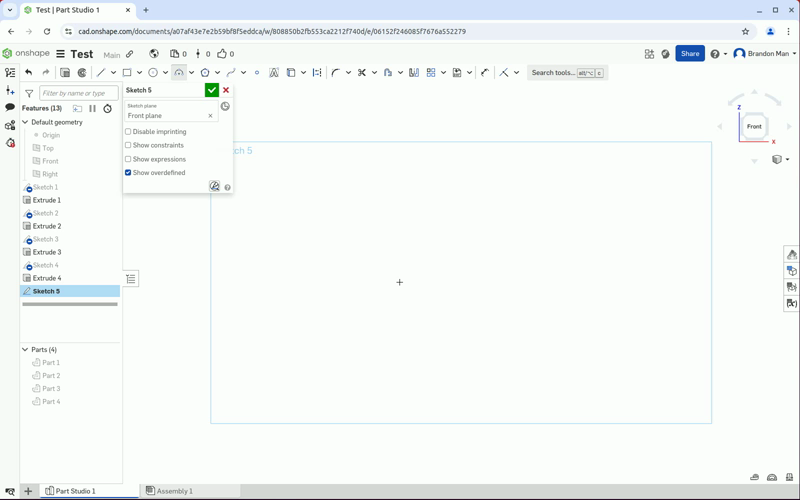
key_up(shift)
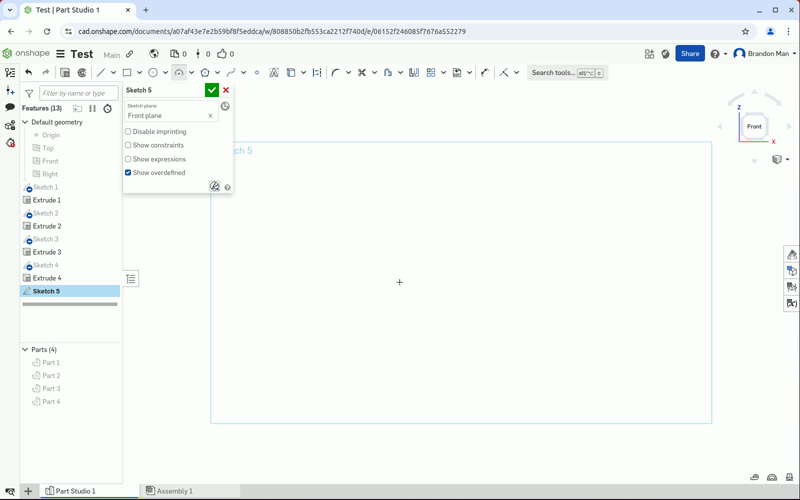
key_down(shift)
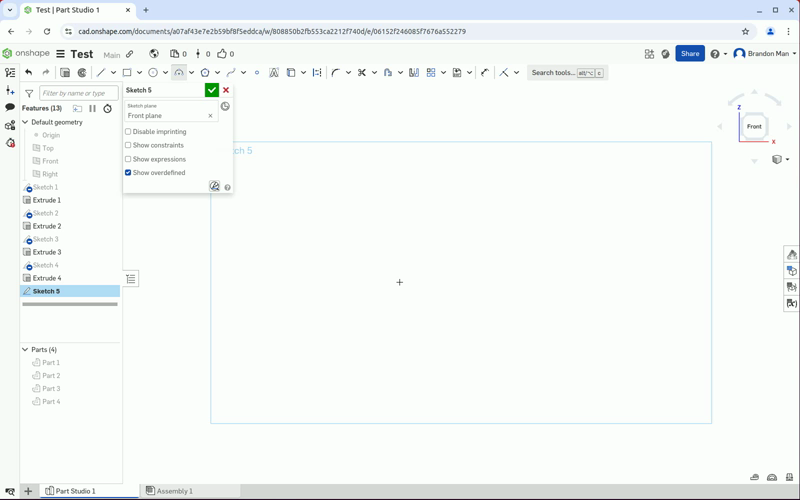
mouse_move(522, 281)
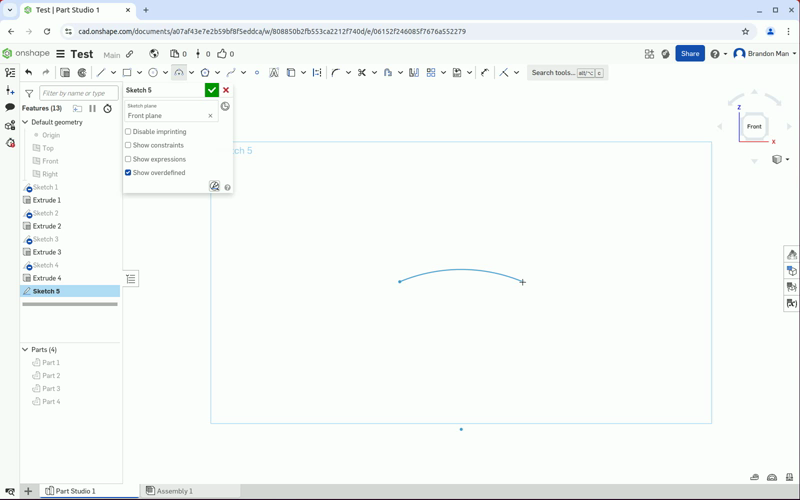
click(522, 281)
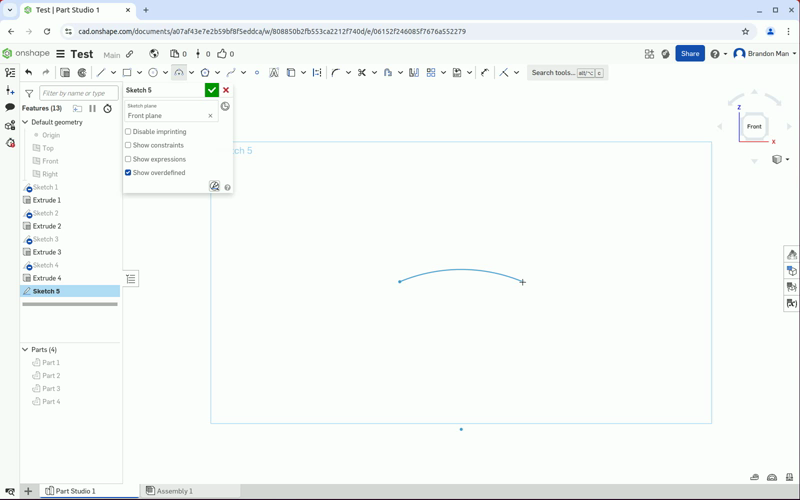
mouse_move(461, 344)
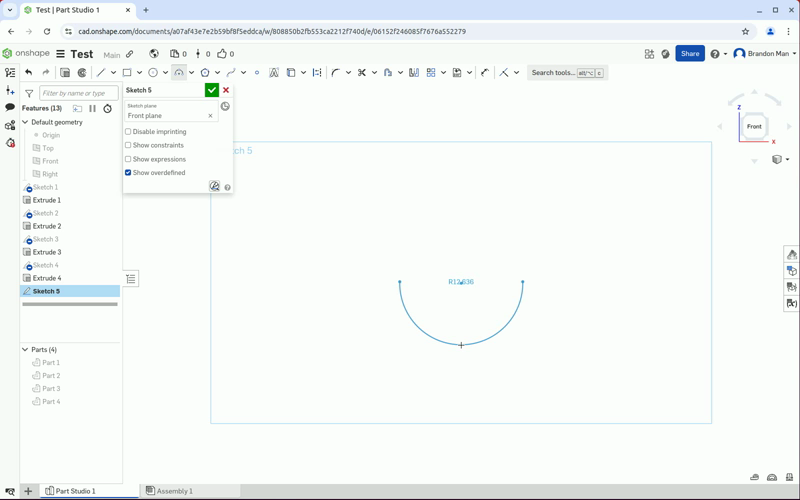
click(461, 344)
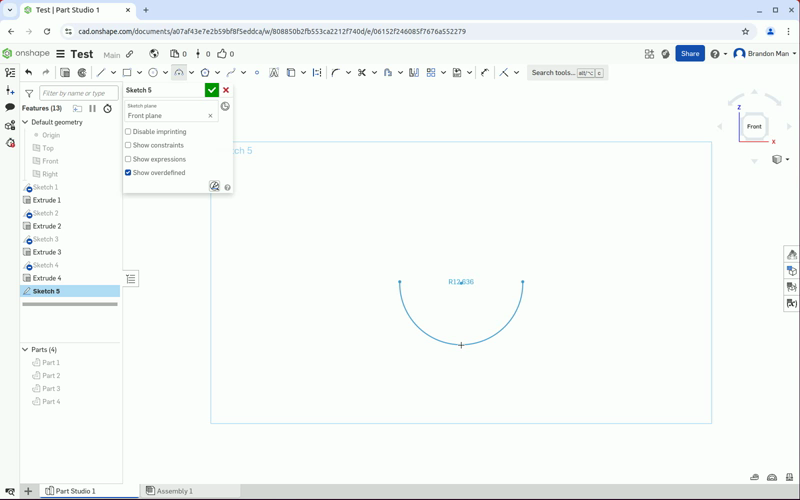
key_up(shift)
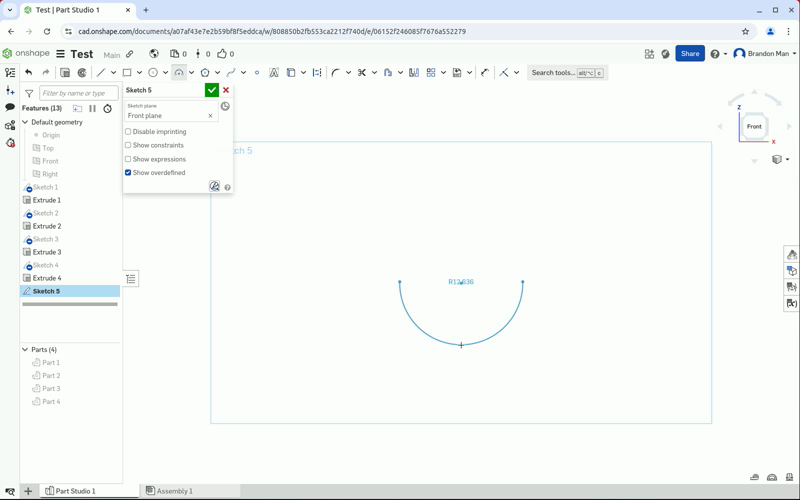
mouse_move(522, 281)
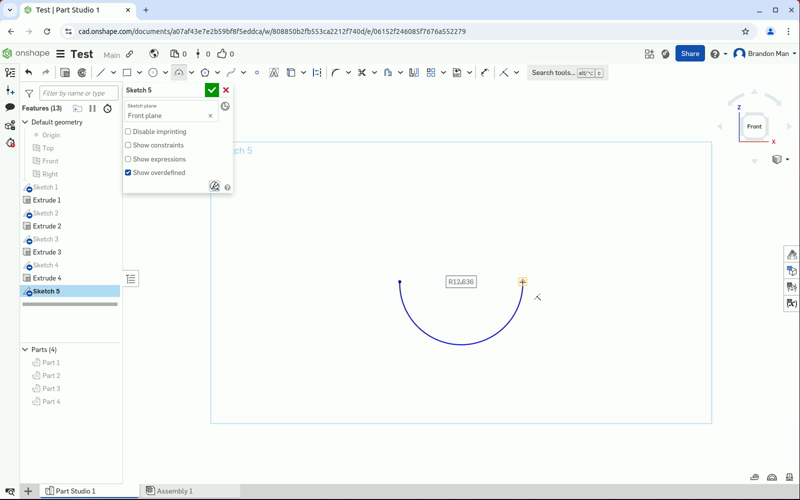
click(522, 281)
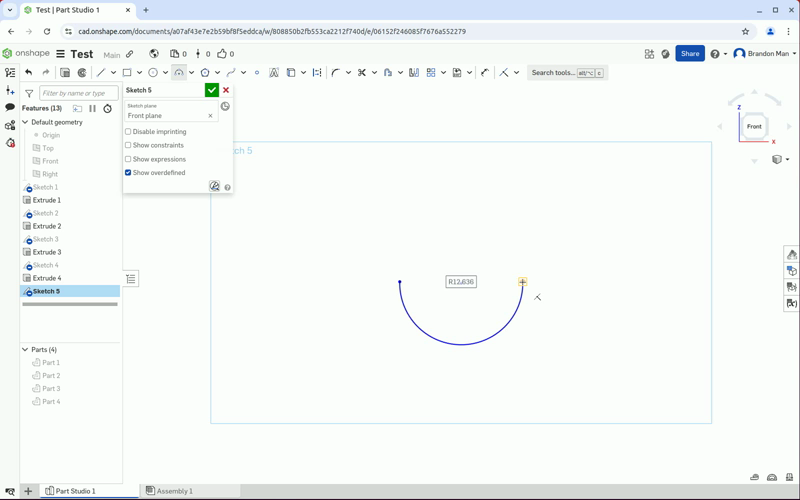
mouse_move(399, 281)
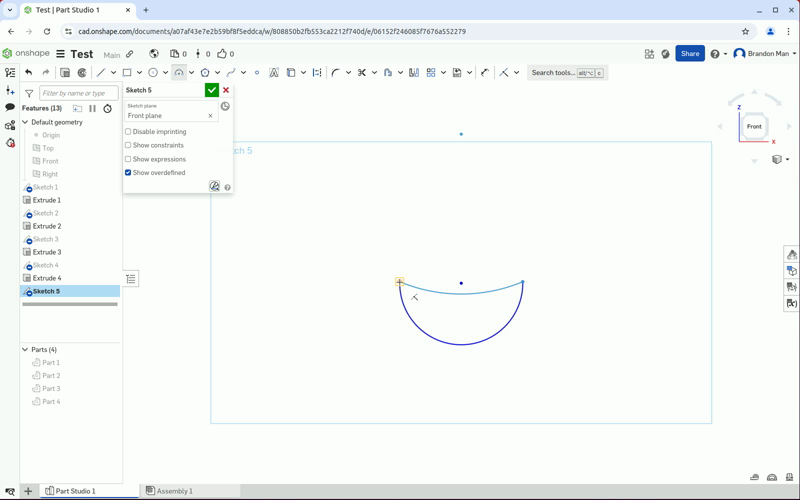
click(399, 281)
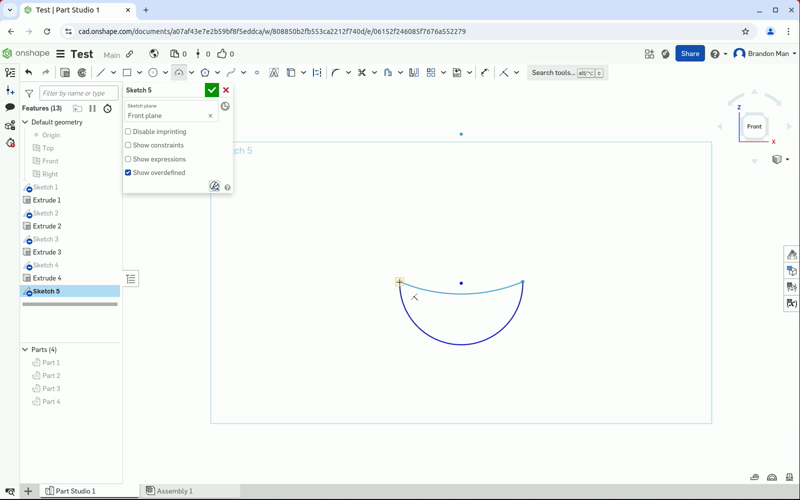
key_down(shift)
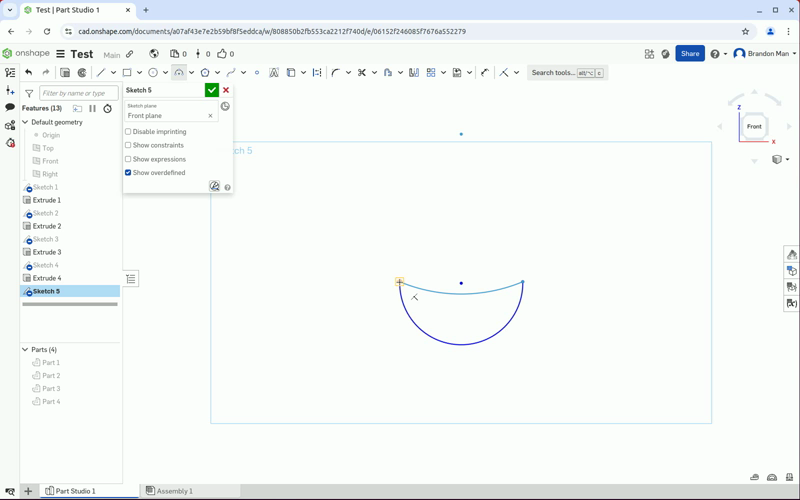
mouse_move(461, 341)
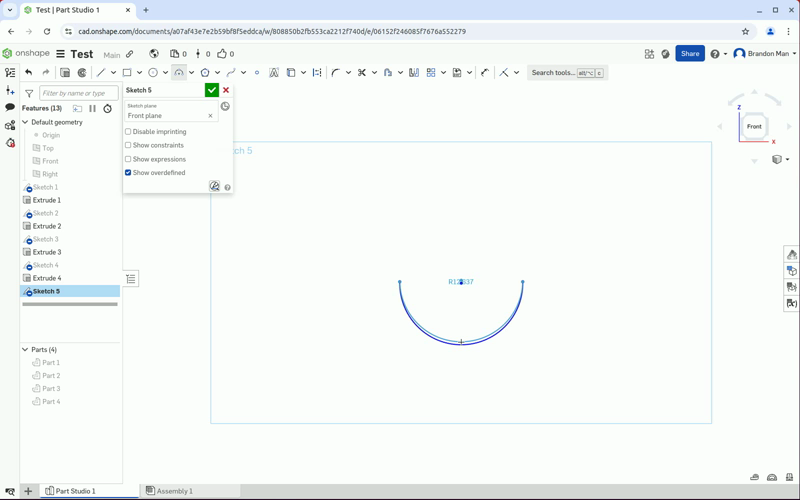
scroll(6)
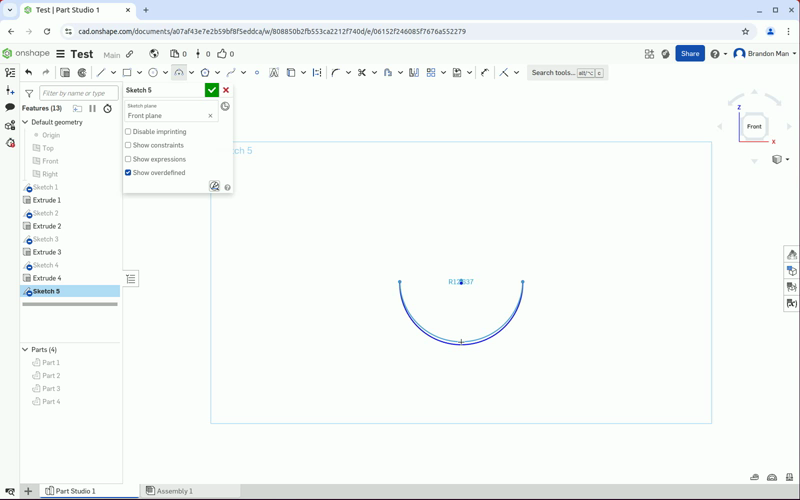
scroll(6)
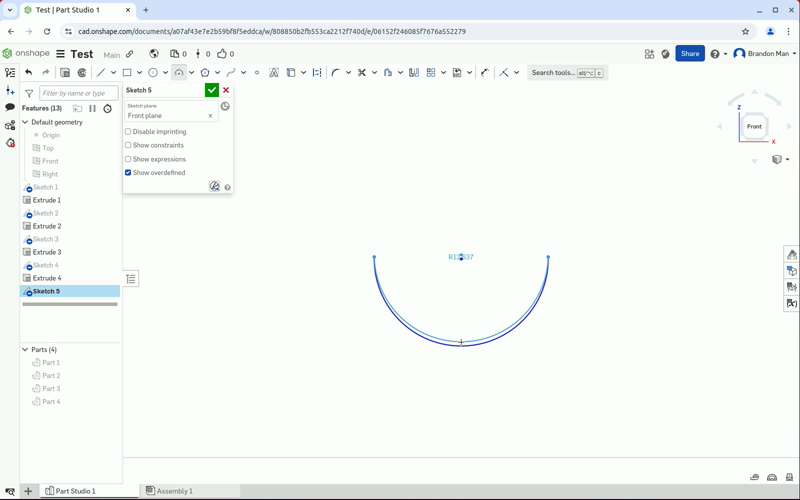
scroll(6)
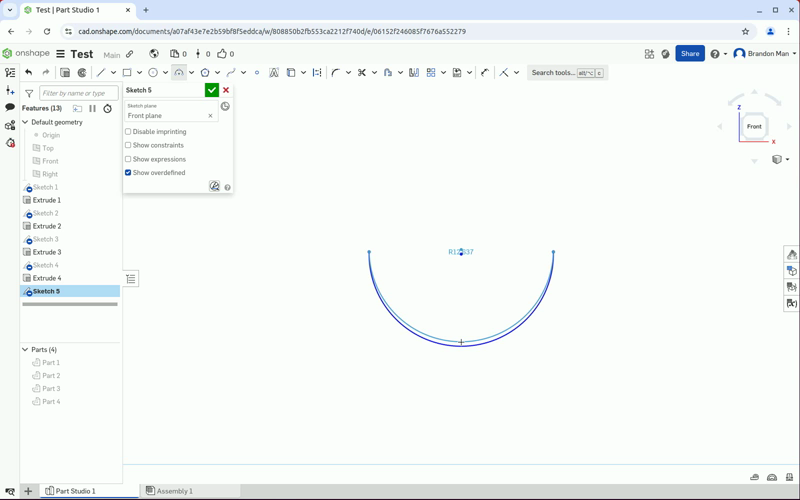
scroll(6)
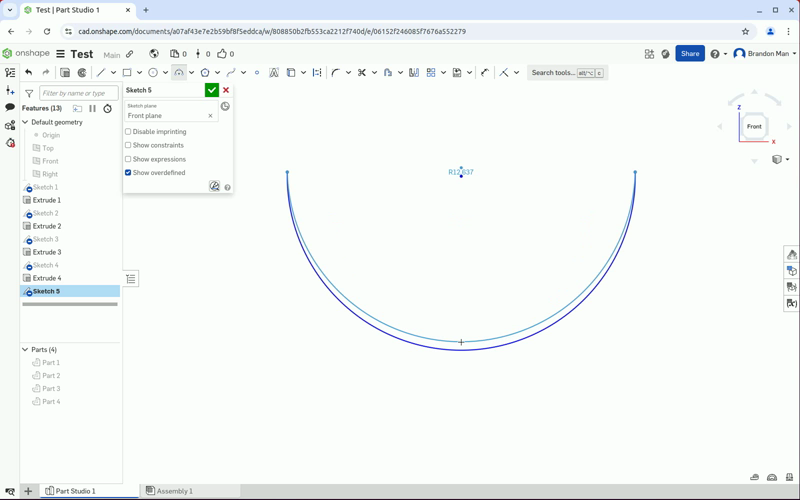
scroll(6)
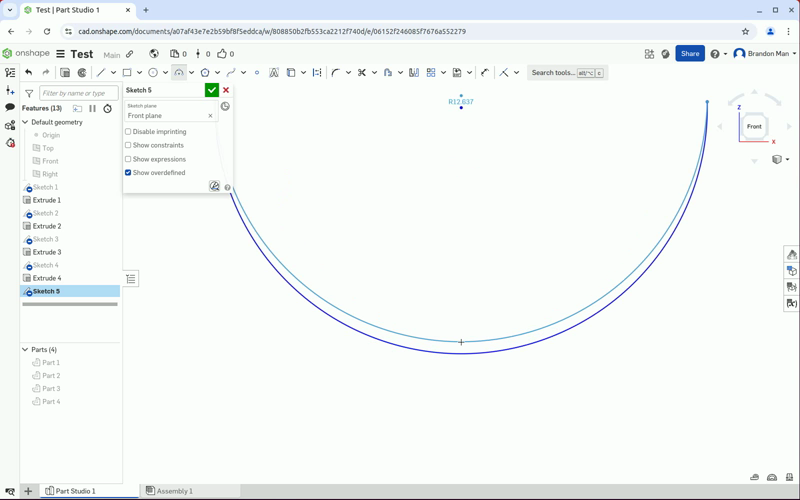
scroll(6)
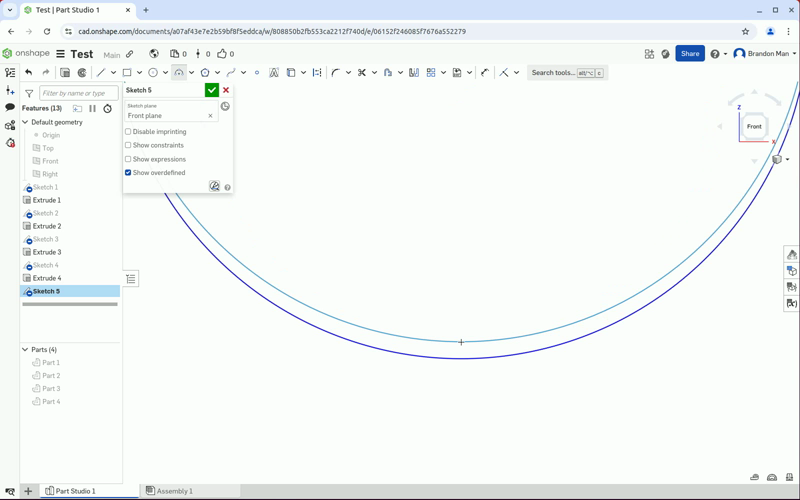
scroll(6)
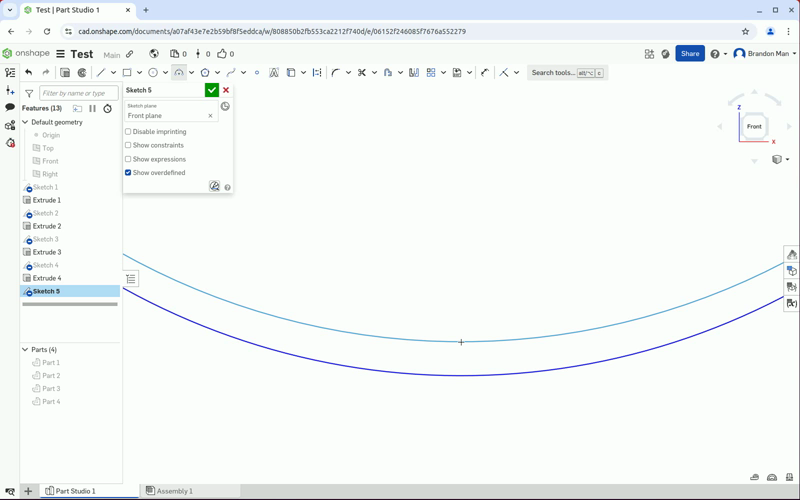
click(461, 341)
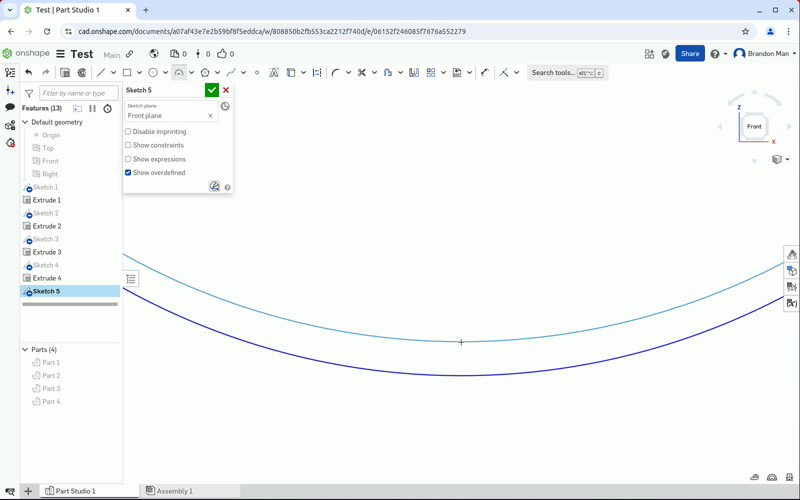
scroll(-6)
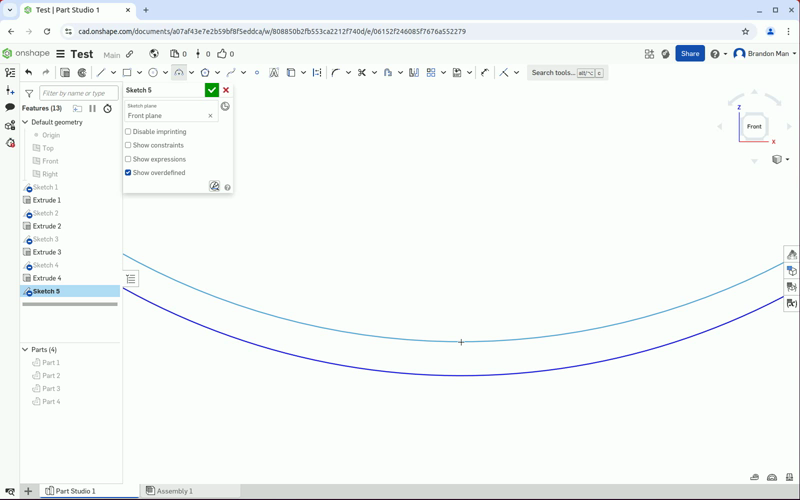
scroll(-6)
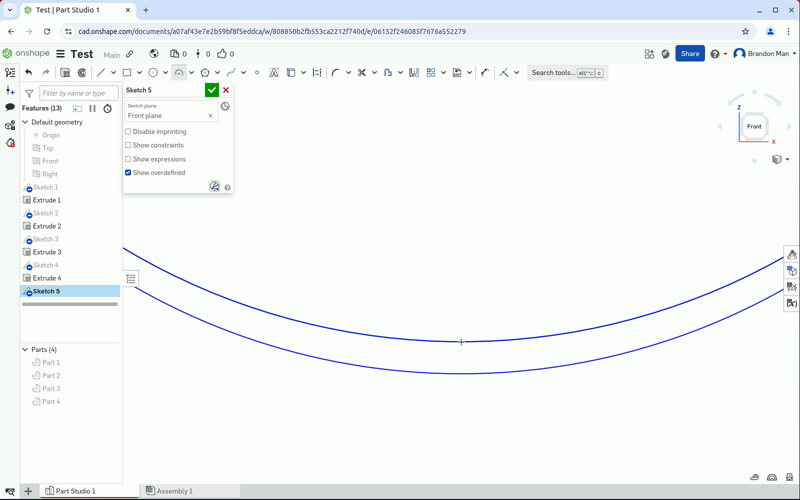
scroll(-6)
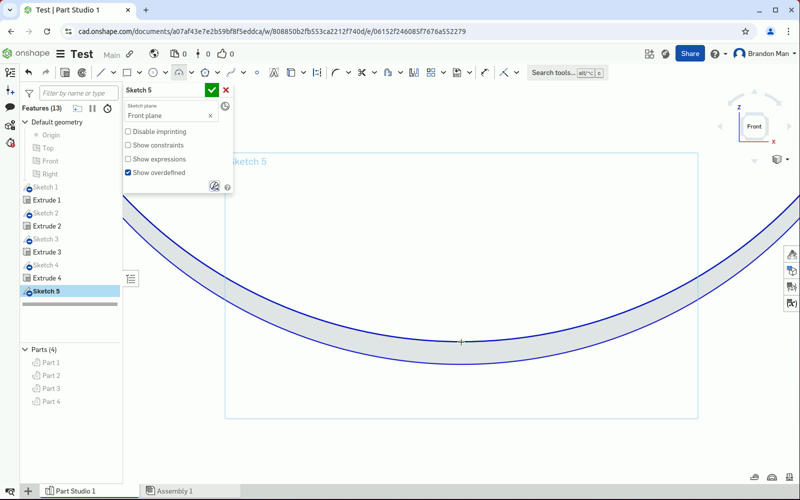
scroll(-6)
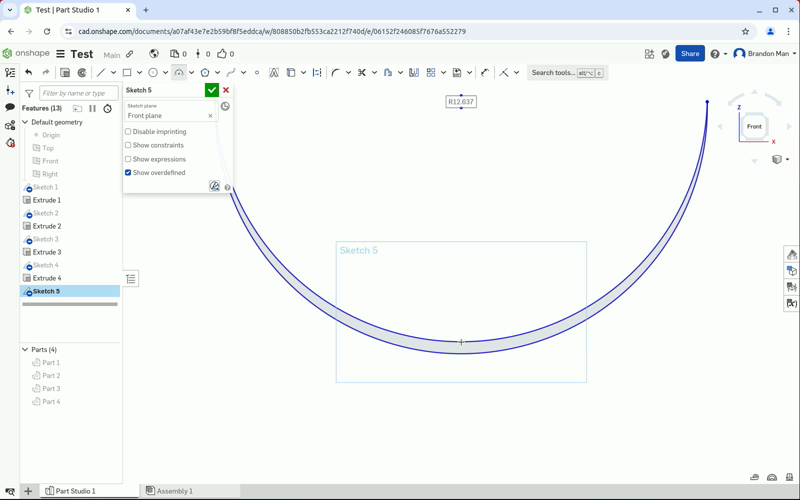
scroll(-6)
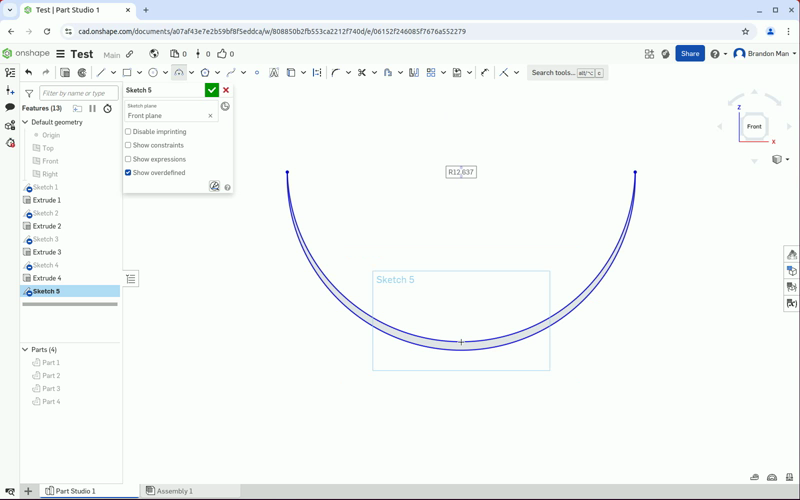
scroll(-6)
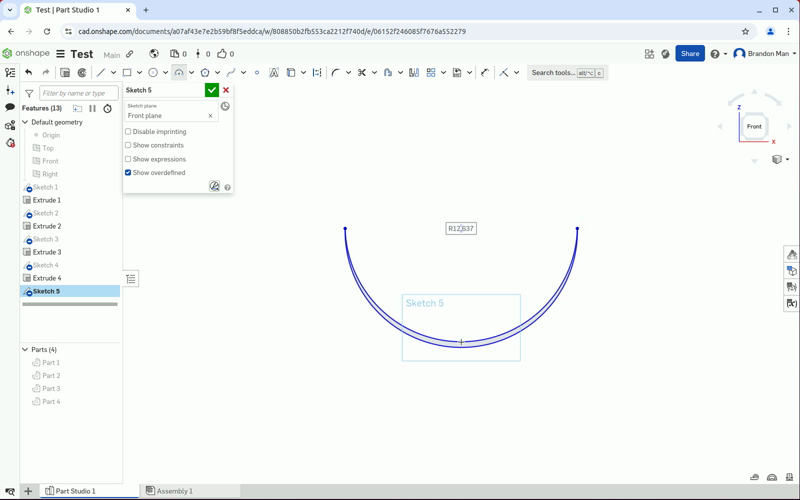
scroll(-6)
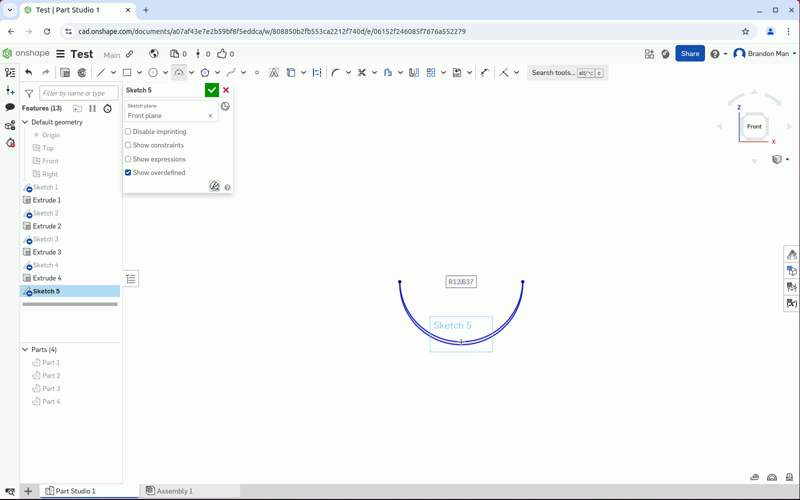
key_up(shift)
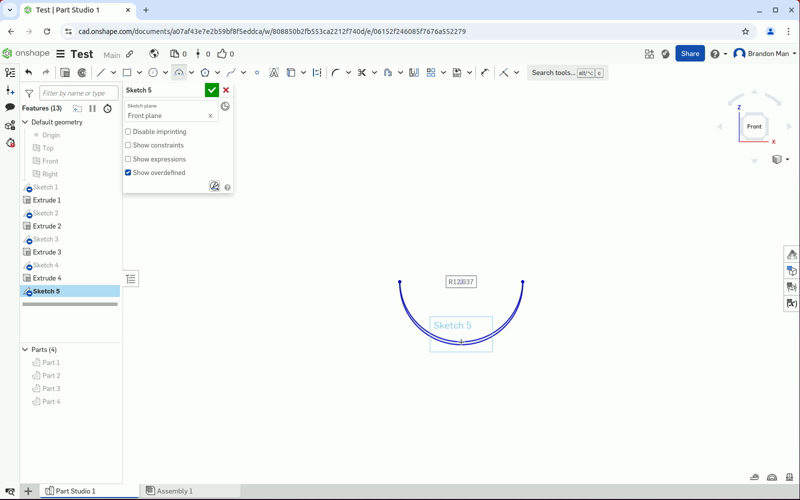
key(esc)
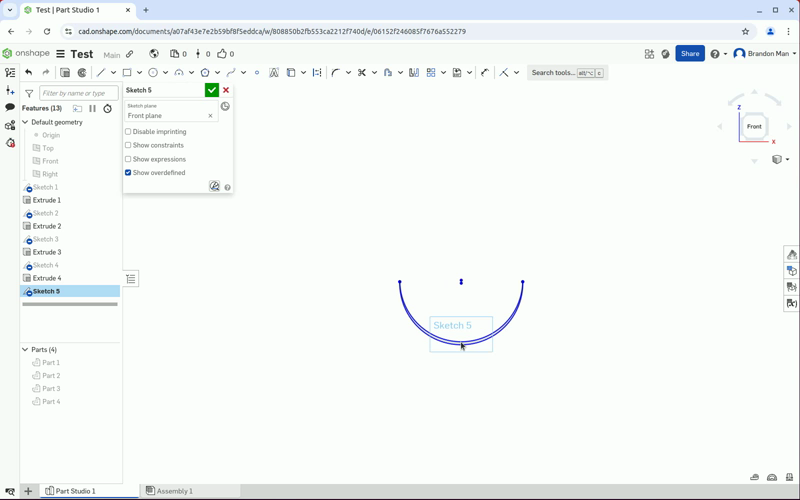
mouse_move(429, 334)
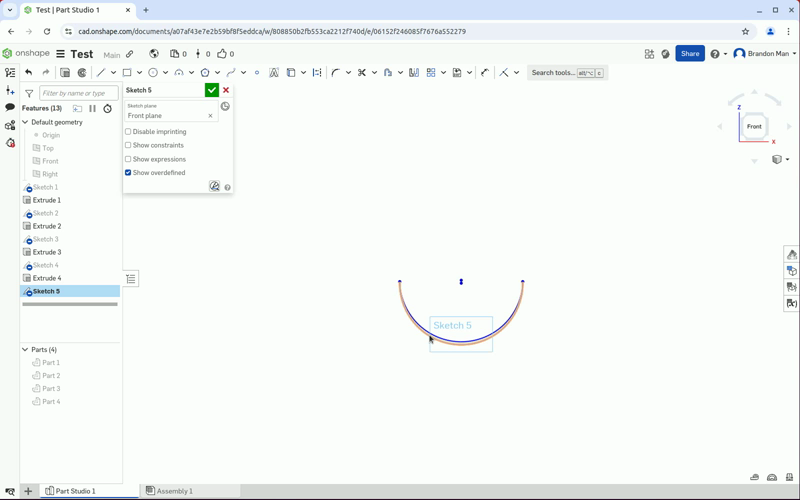
scroll(6)
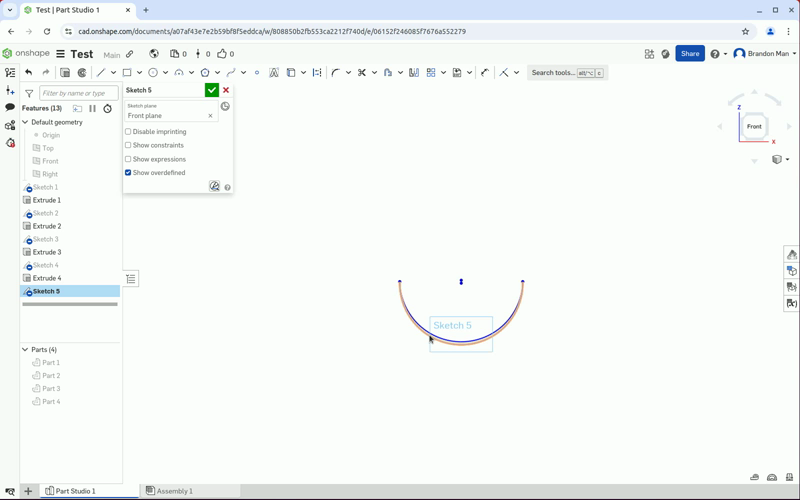
scroll(6)
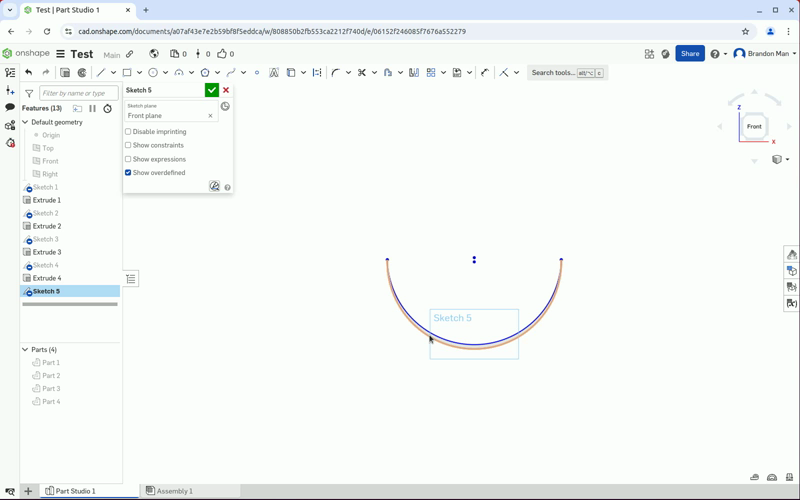
scroll(6)
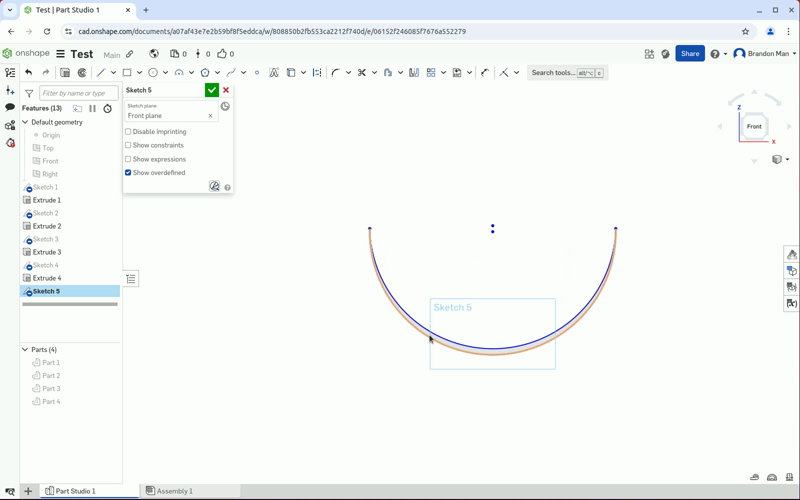
scroll(6)
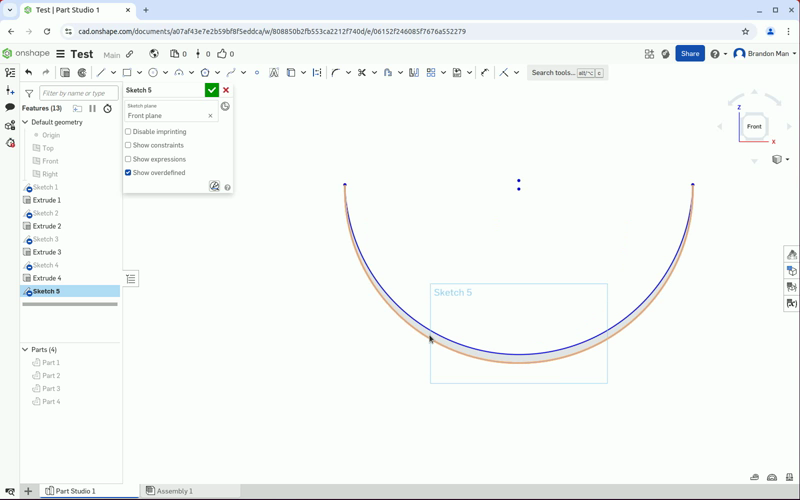
scroll(6)
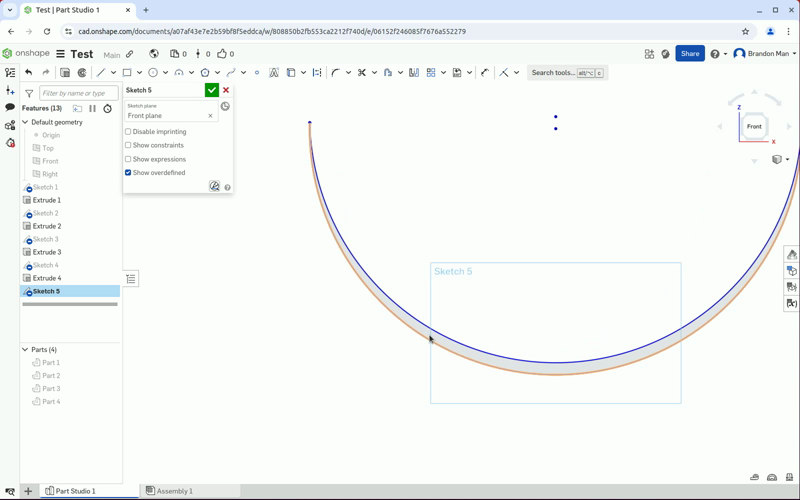
scroll(6)
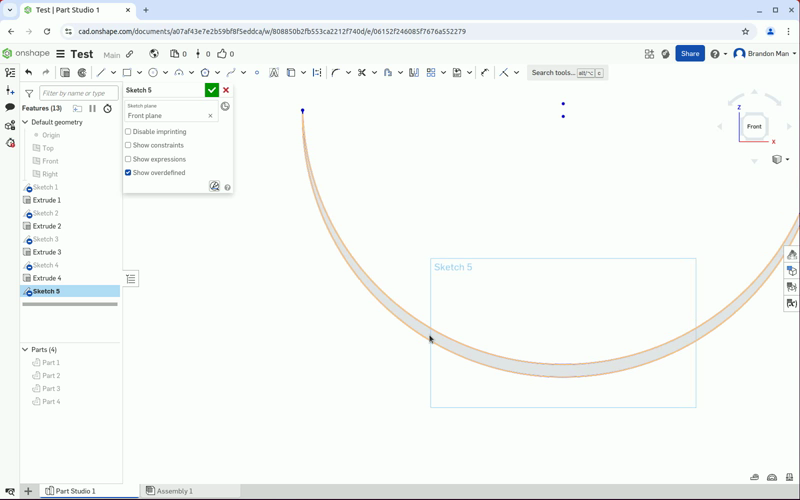
scroll(6)
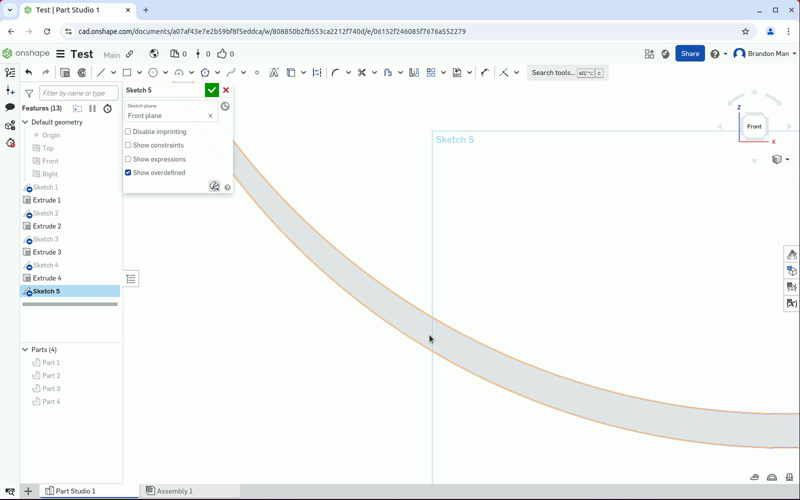
click(429, 334)
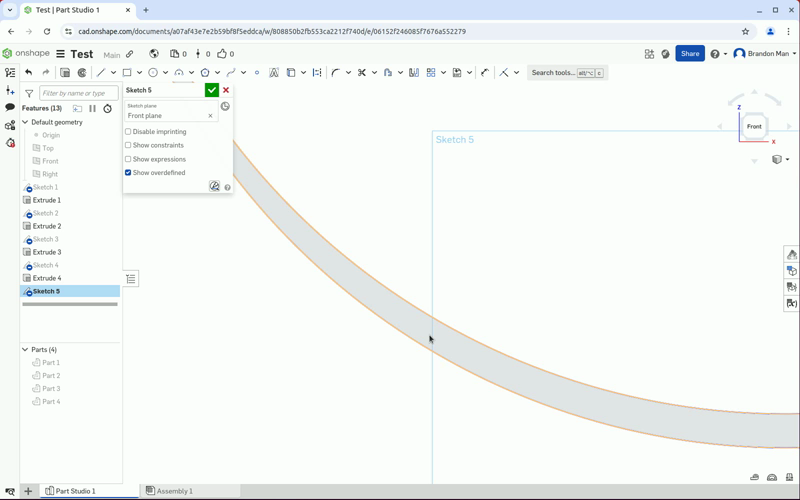
scroll(-6)
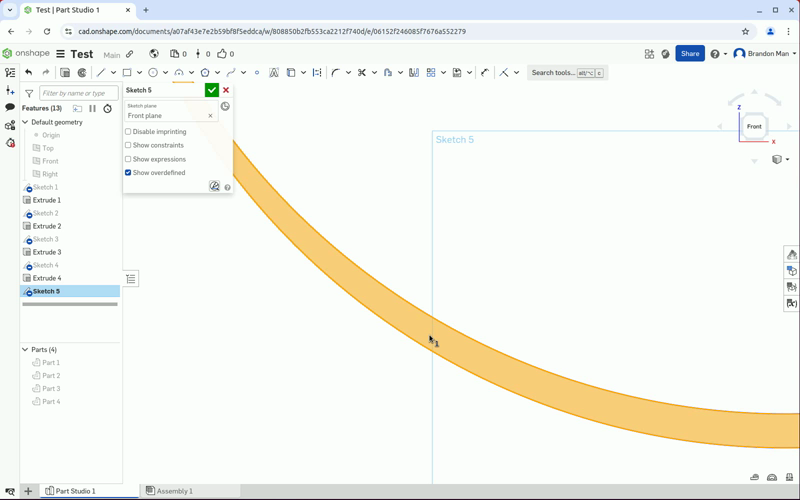
scroll(-6)
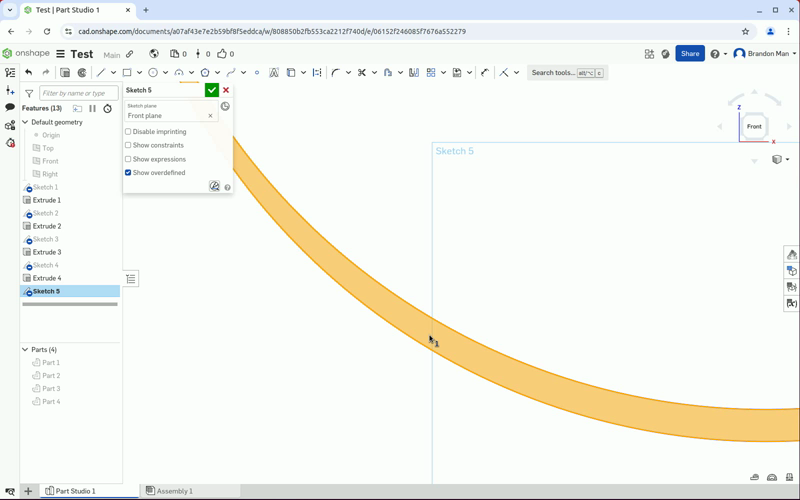
scroll(-6)
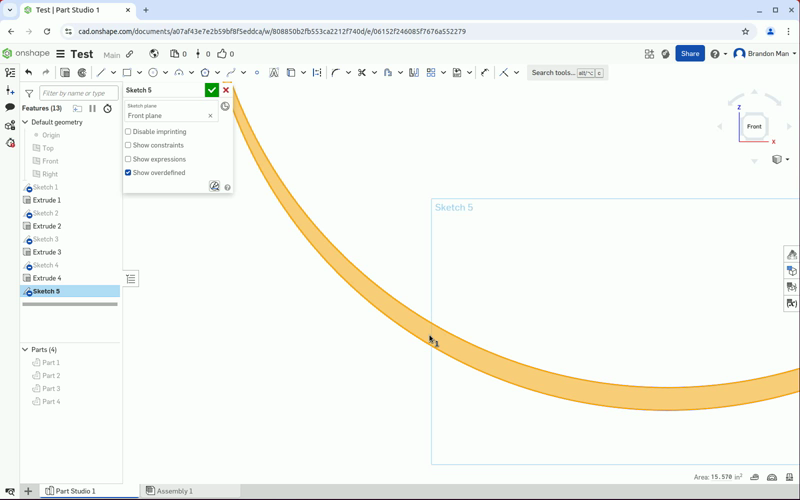
scroll(-6)
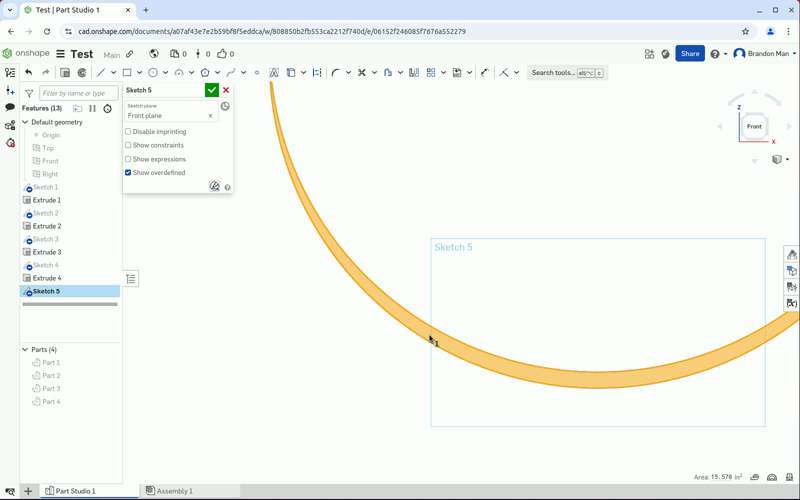
scroll(-6)
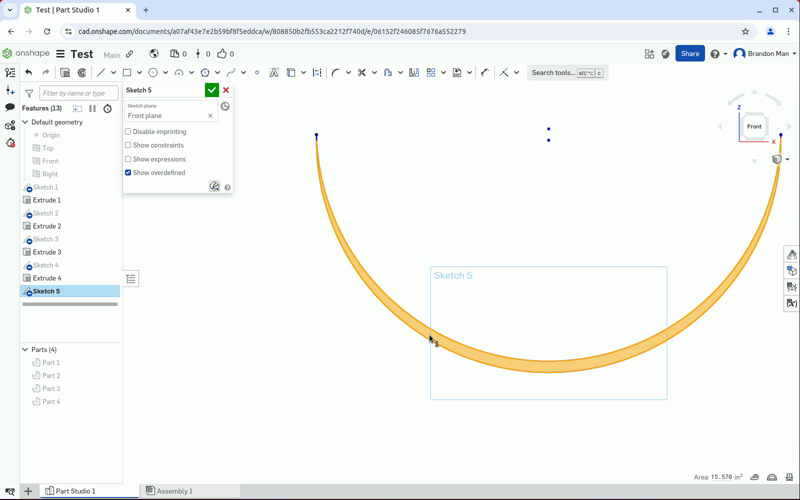
scroll(-6)
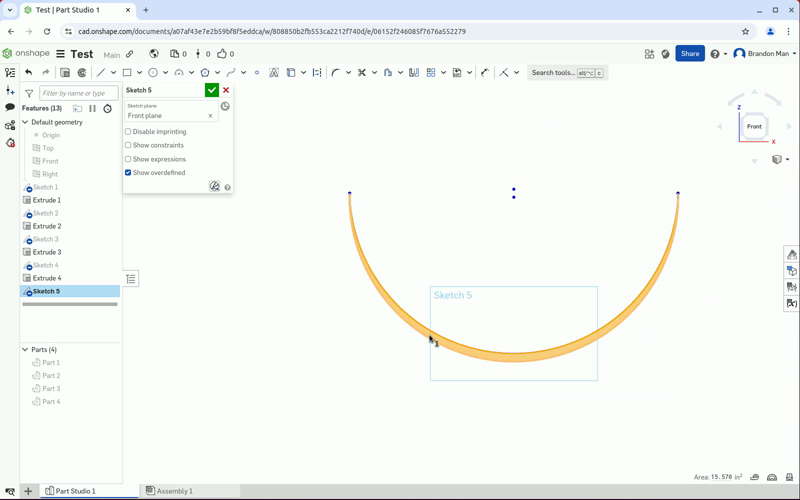
scroll(-6)
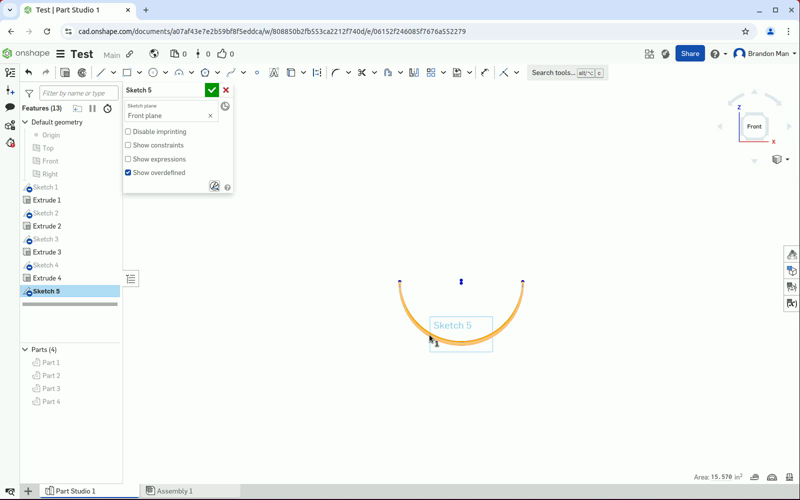
mouse_move(73, 352)
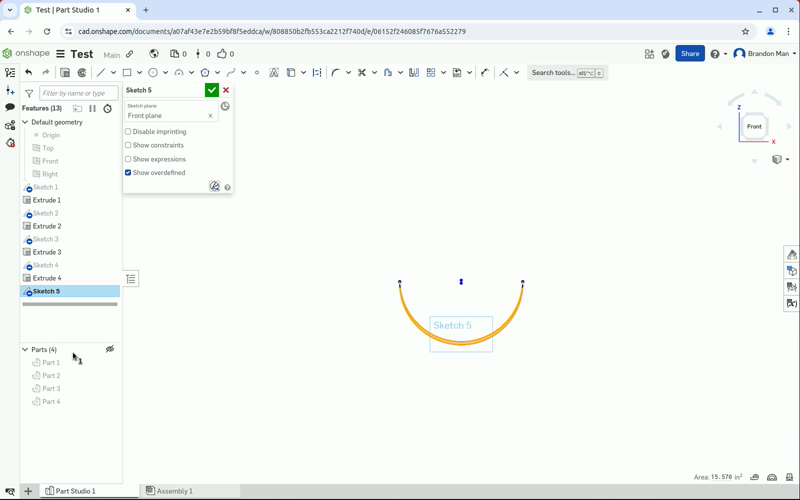
key(shift+y)
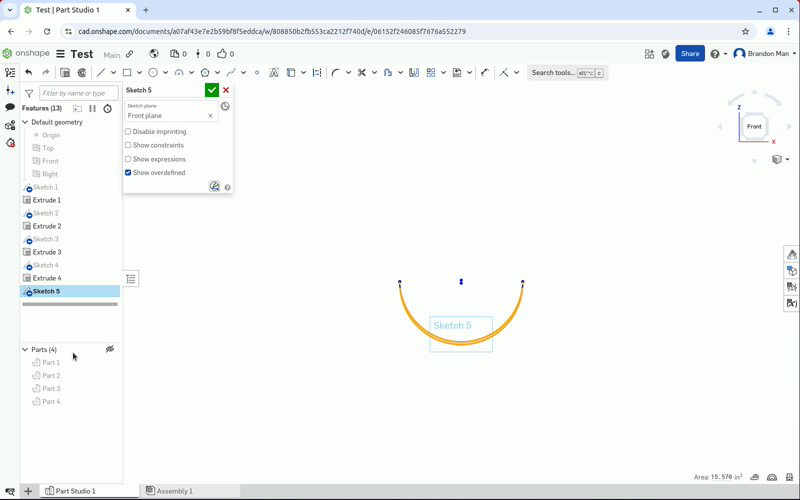
key(shift+e)
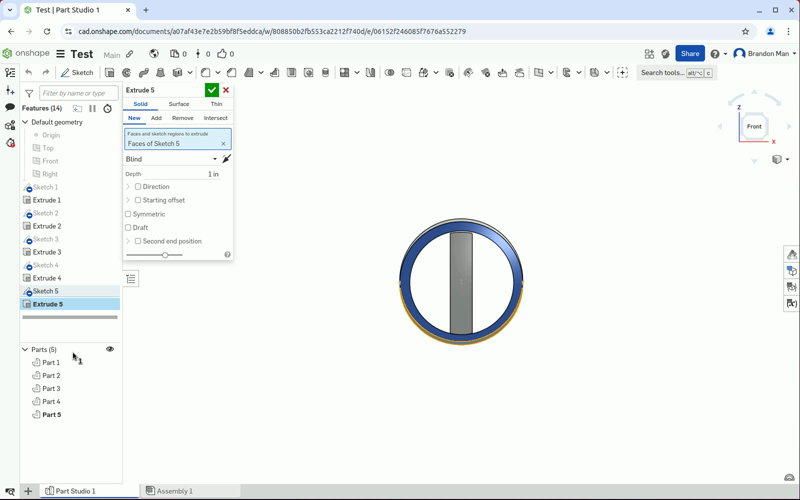
mouse_move(143, 106)
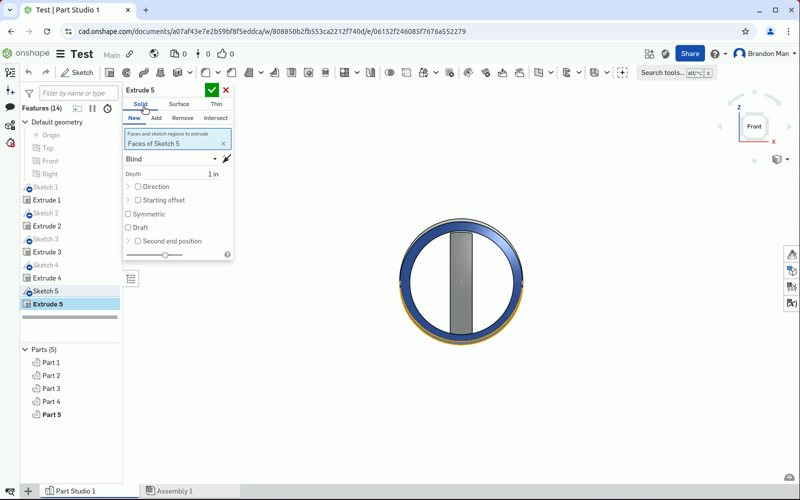
click(143, 106)
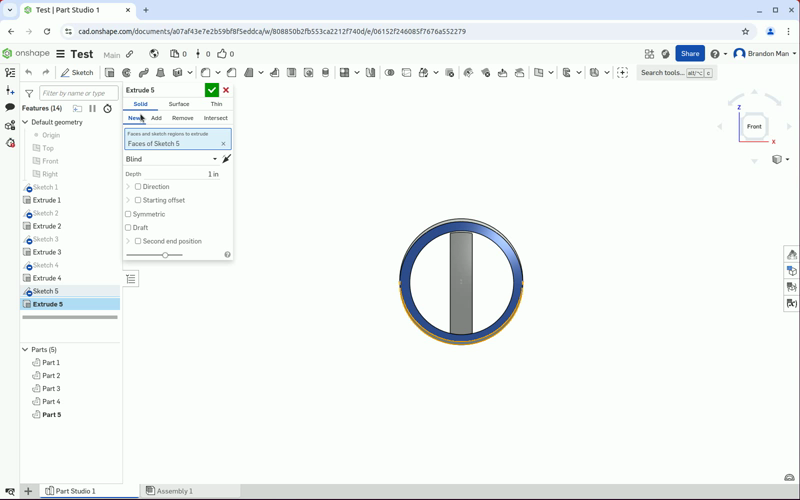
mouse_move(137, 120)
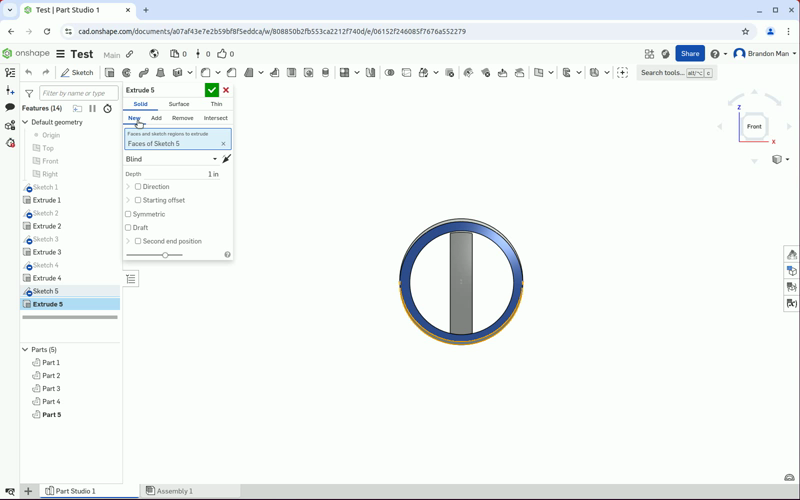
click(137, 120)
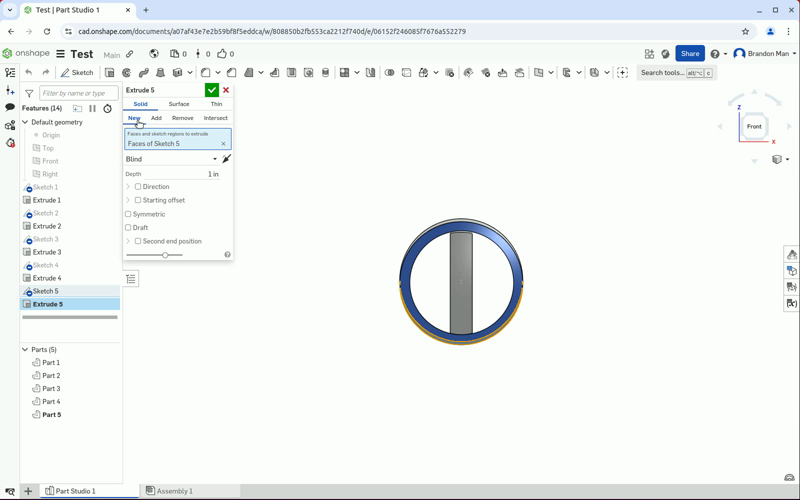
key(tab, 4)
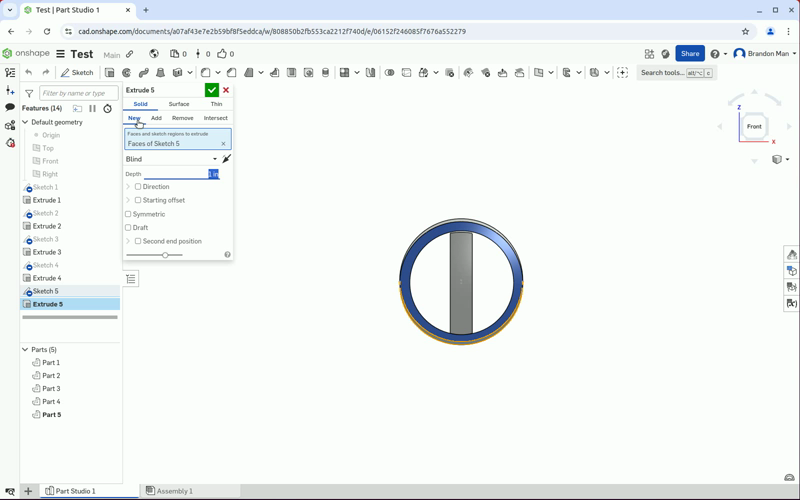
text(-8.425)
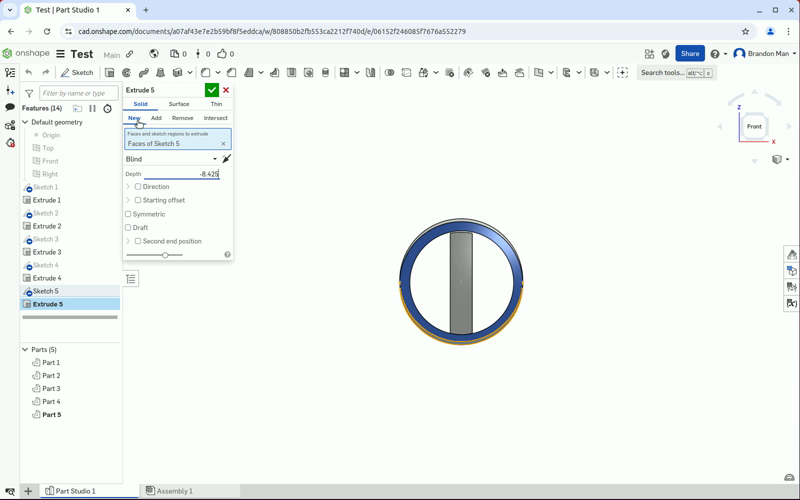
key(enter)
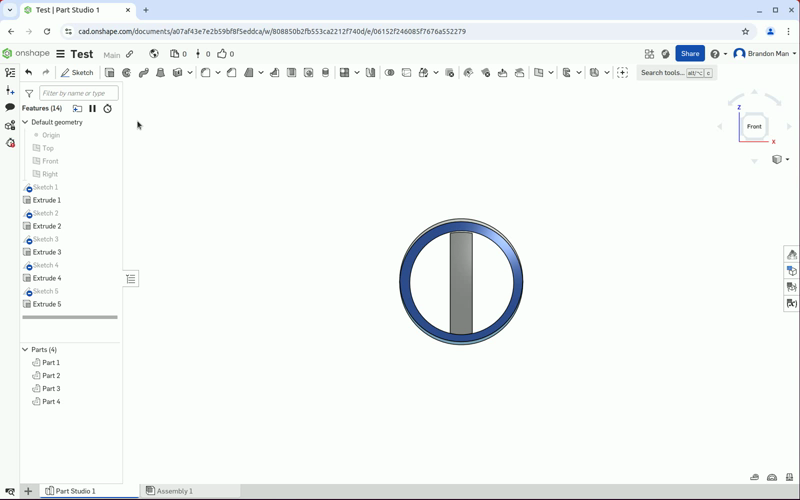
key(shift+h)
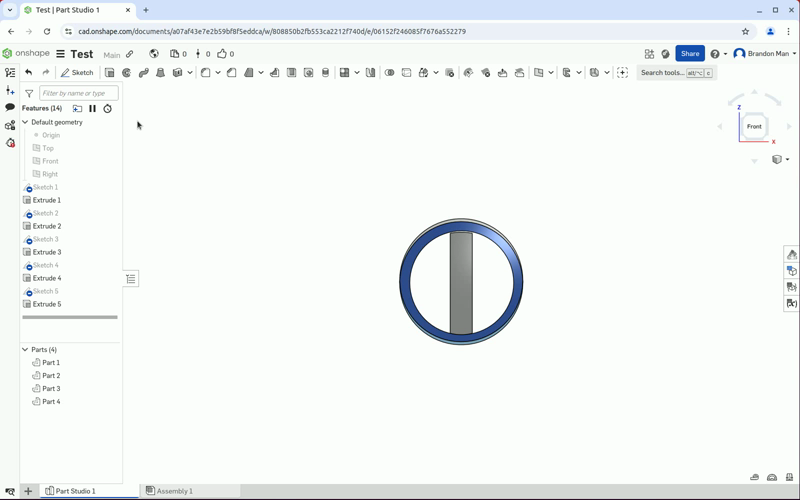
key(shift+h)
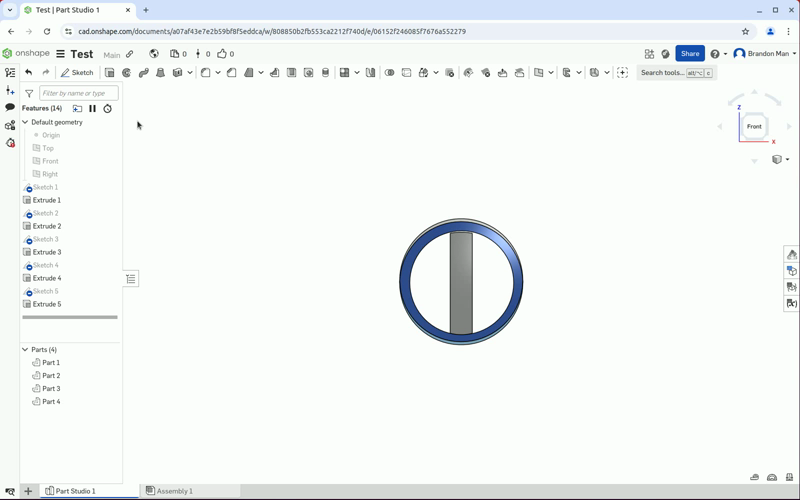
mouse_move(73, 189)
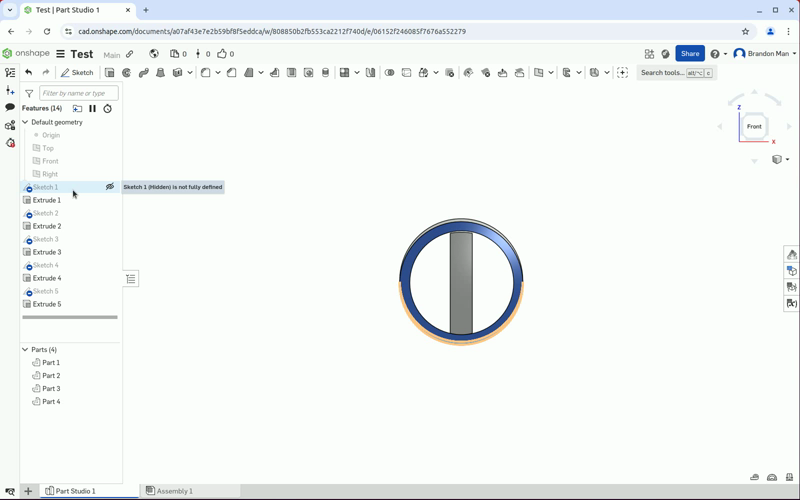
click(73, 189)
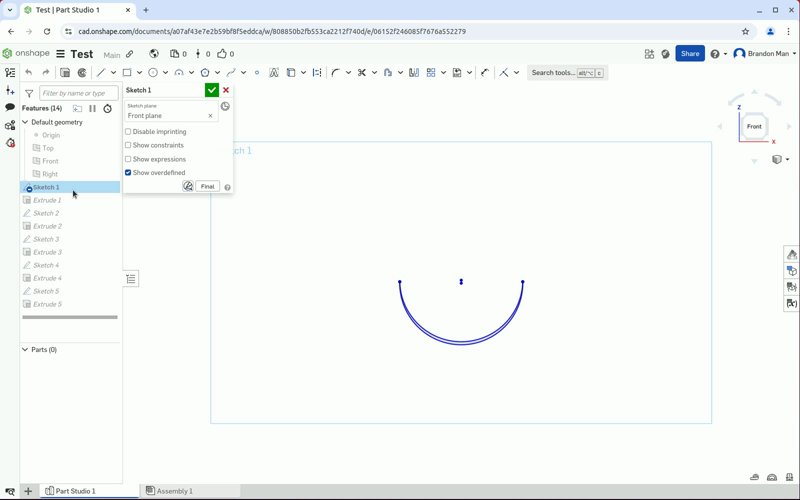
mouse_move(229, 92)
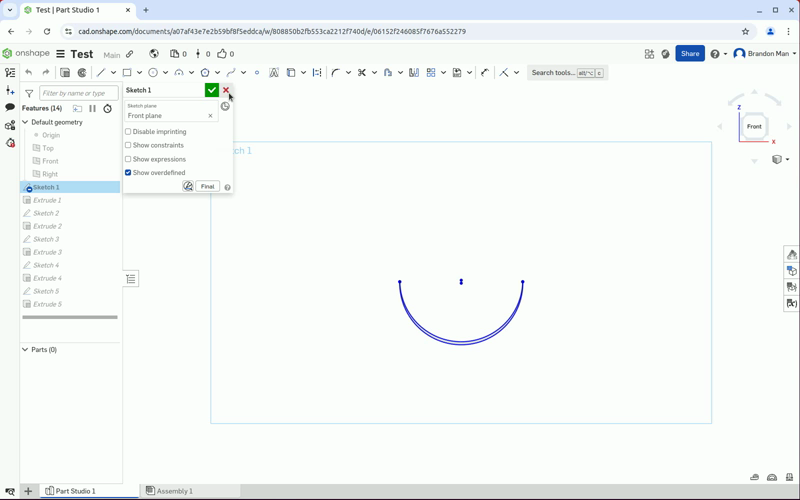
click(229, 92)
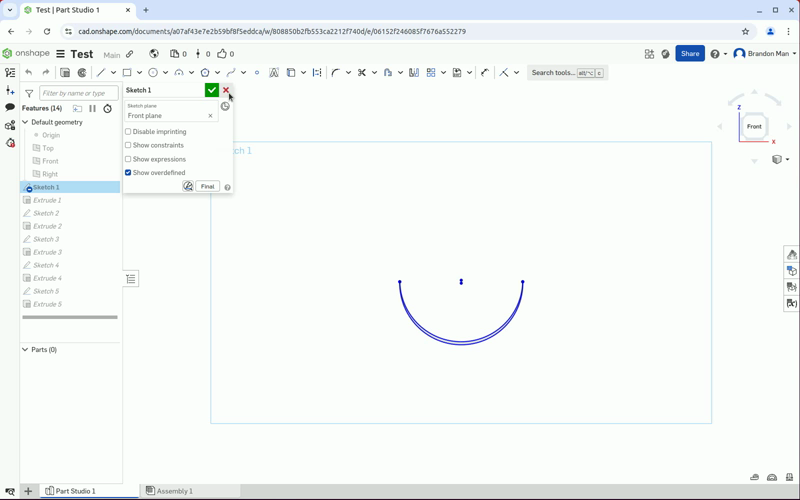
key(shift+s)
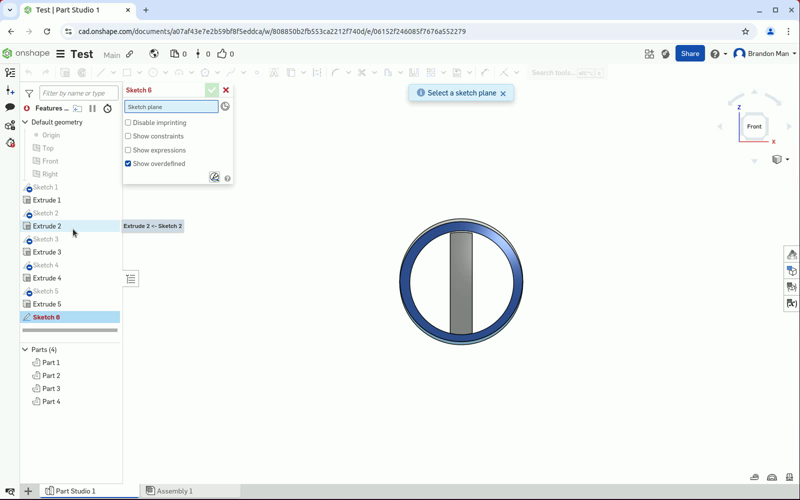
scroll(3)
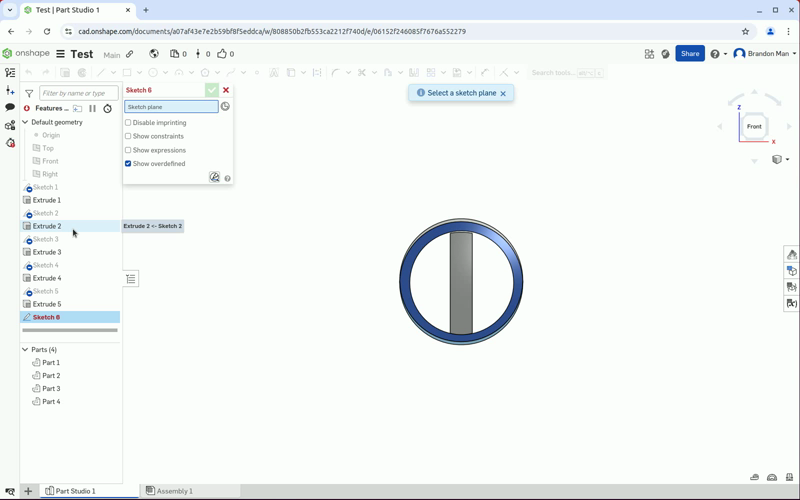
mouse_move(73, 163)
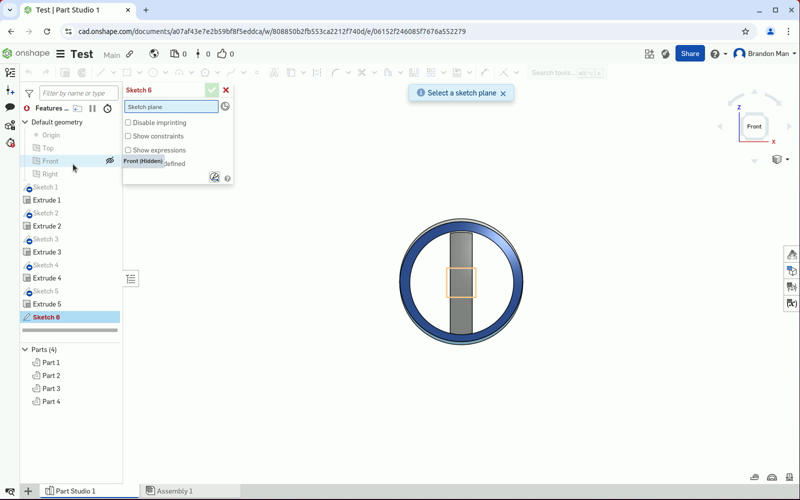
click(73, 163)
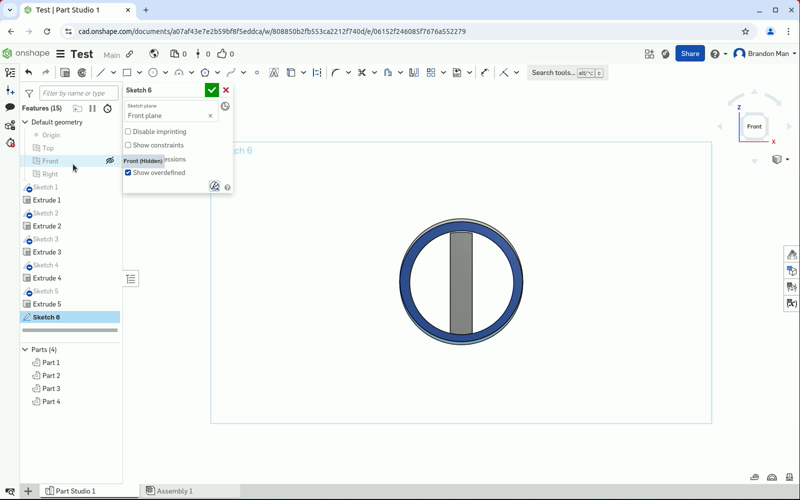
mouse_move(73, 352)
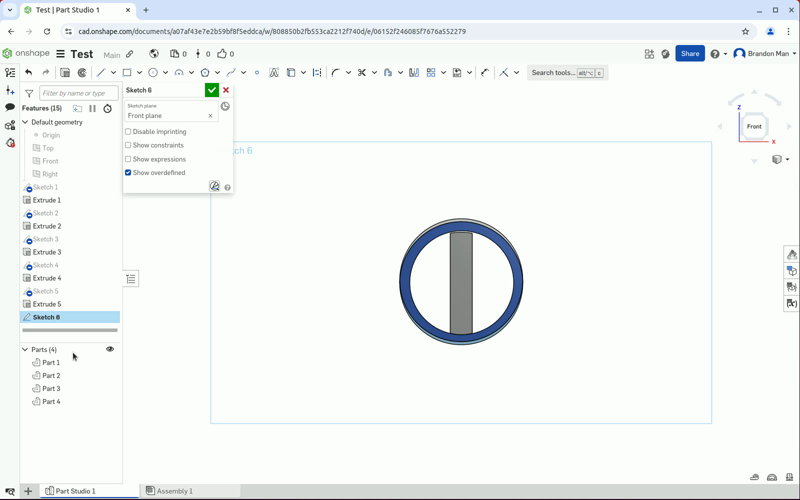
key(y)
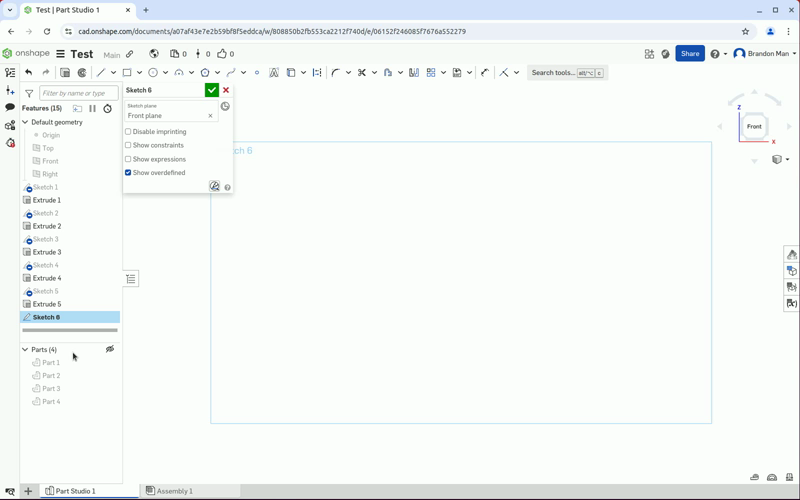
key(a)
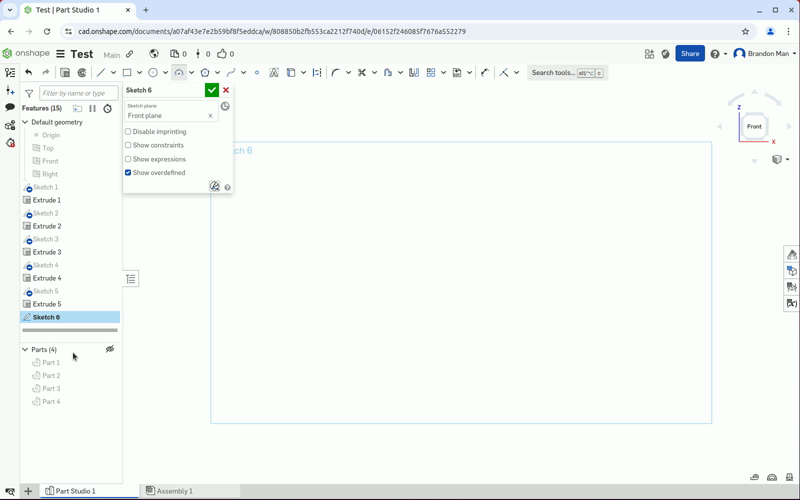
key_down(shift)
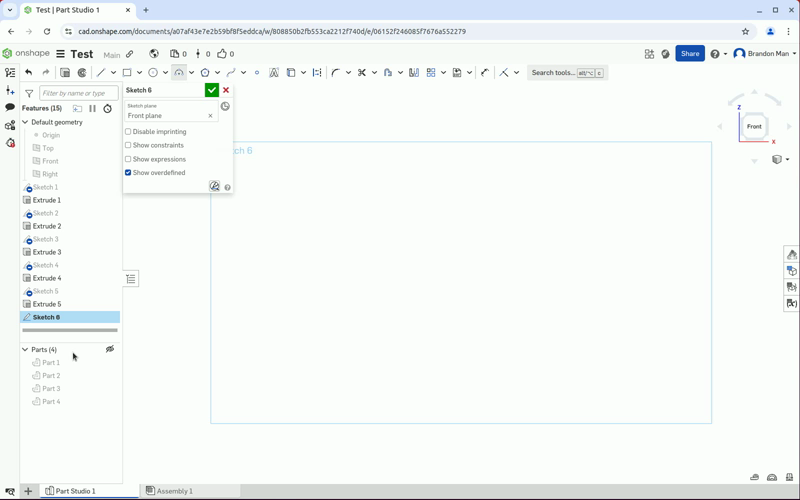
mouse_move(399, 281)
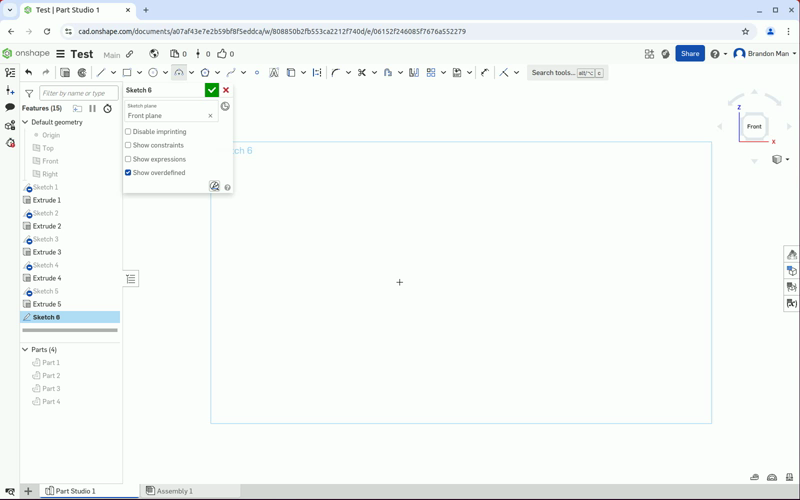
click(399, 281)
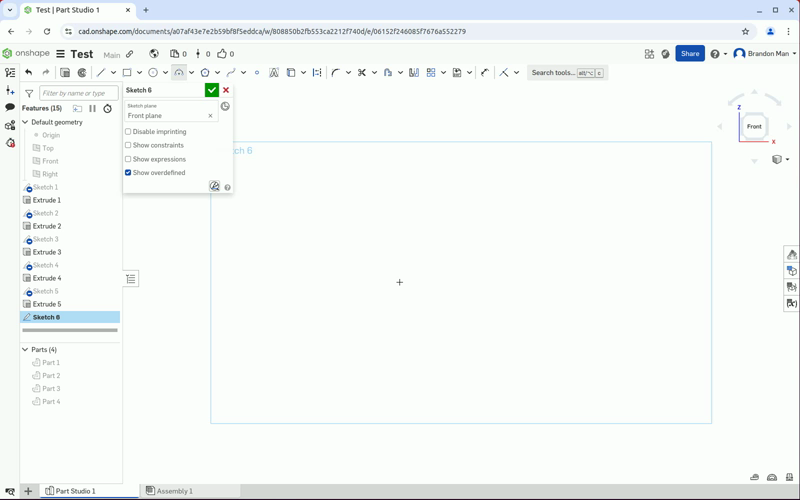
key_up(shift)
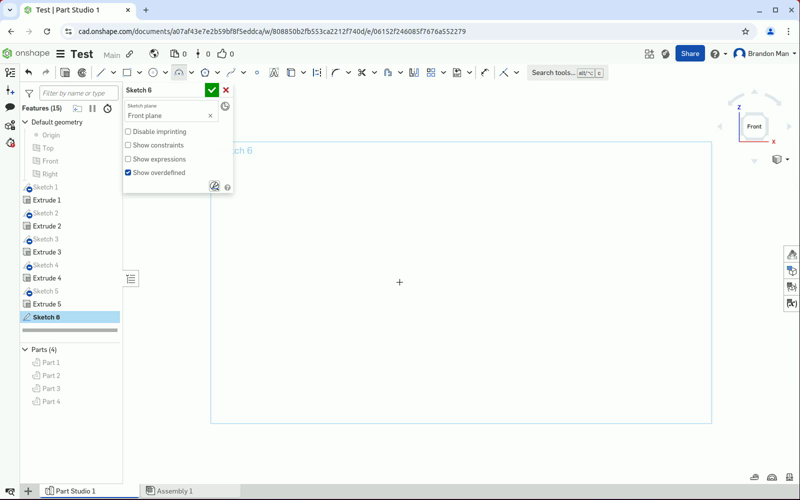
key_down(shift)
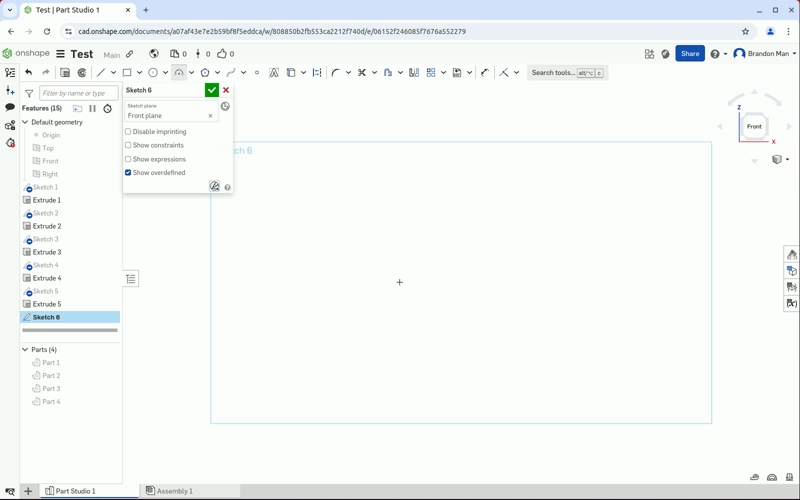
mouse_move(522, 281)
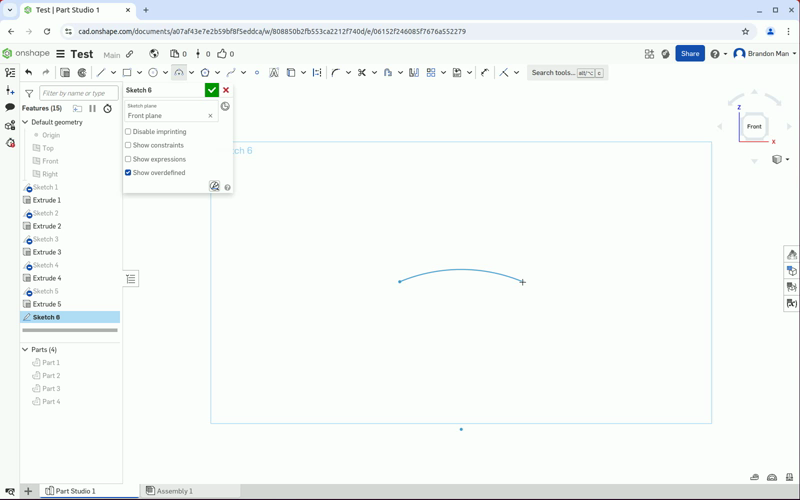
click(522, 281)
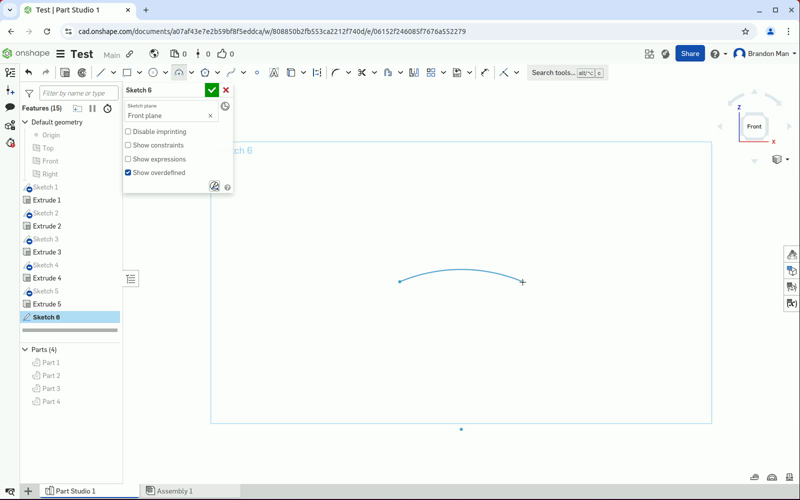
mouse_move(461, 341)
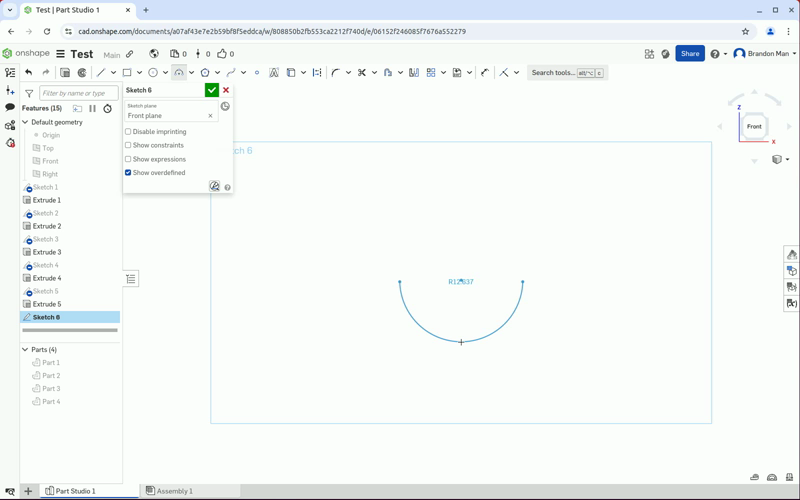
click(461, 341)
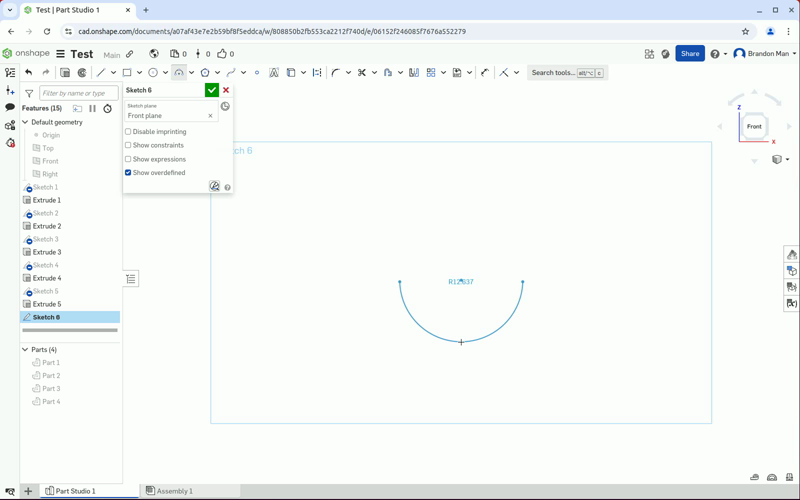
key_up(shift)
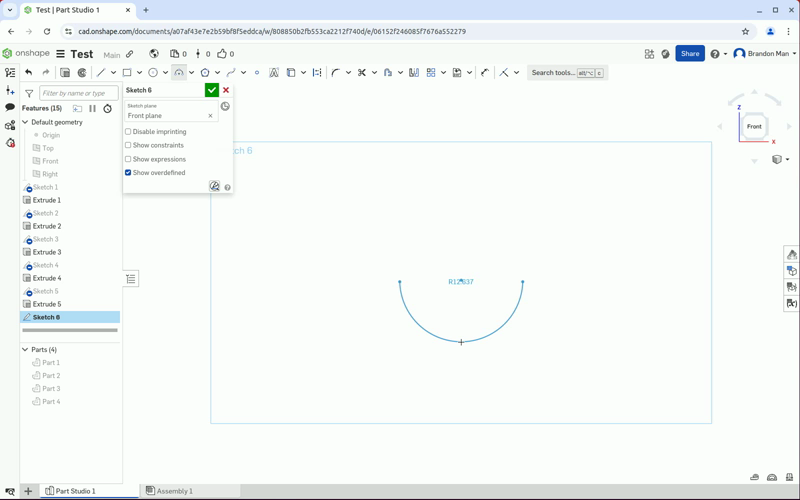
mouse_move(522, 281)
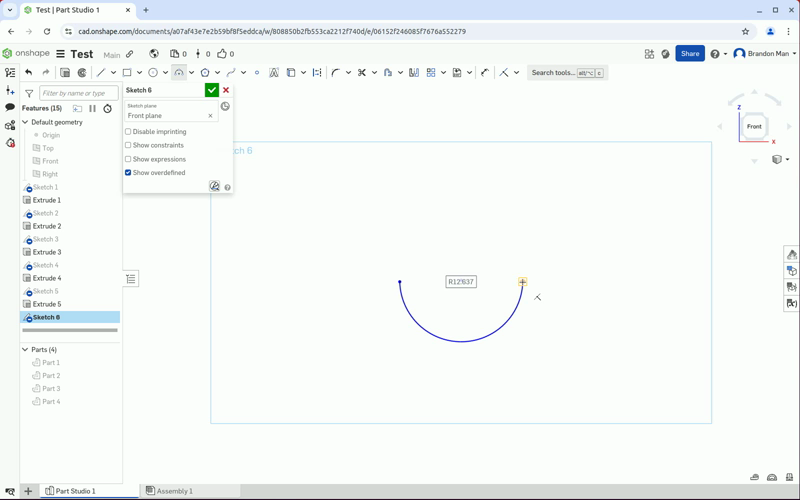
click(522, 281)
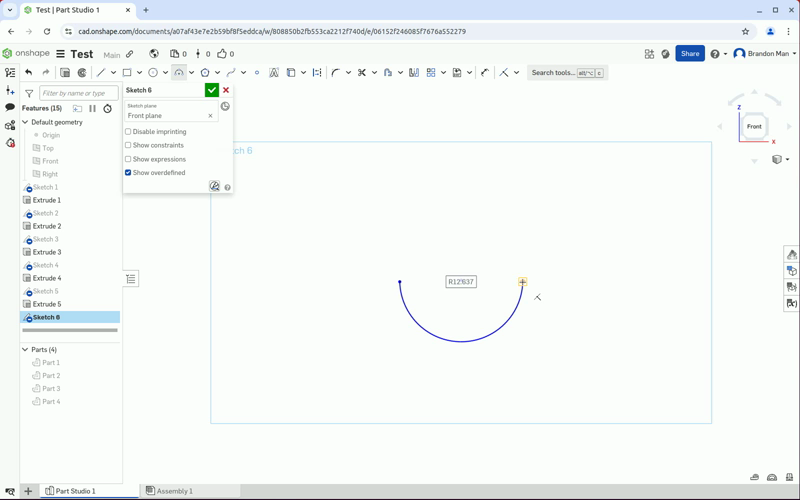
mouse_move(399, 281)
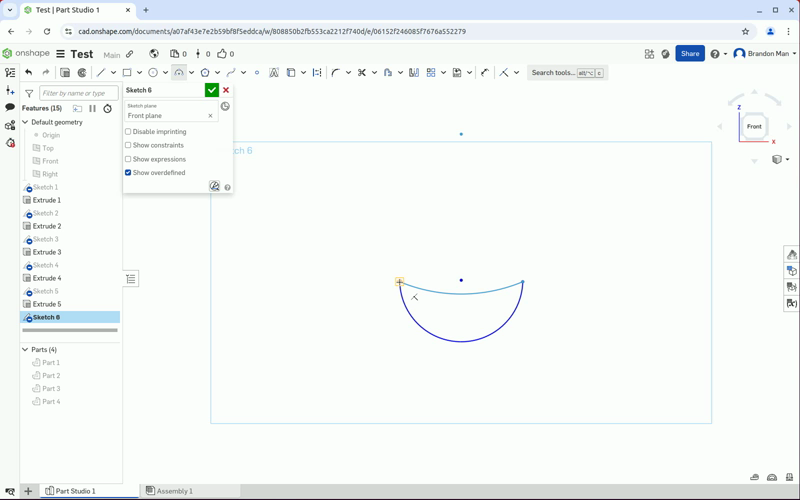
click(399, 281)
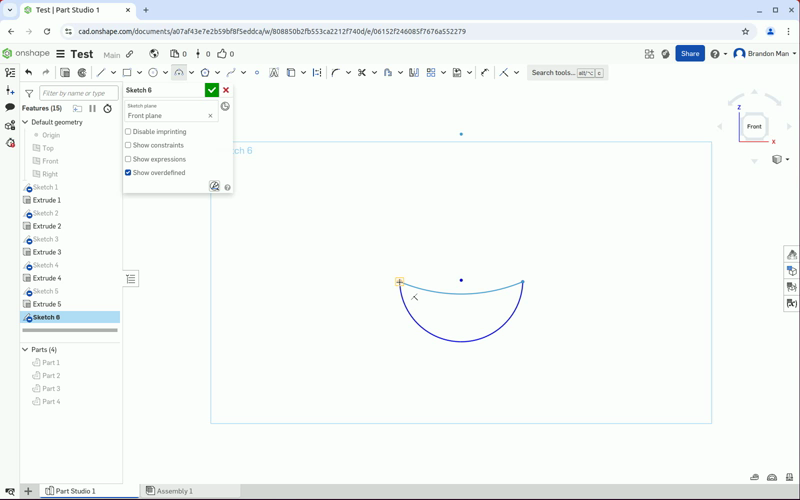
key_down(shift)
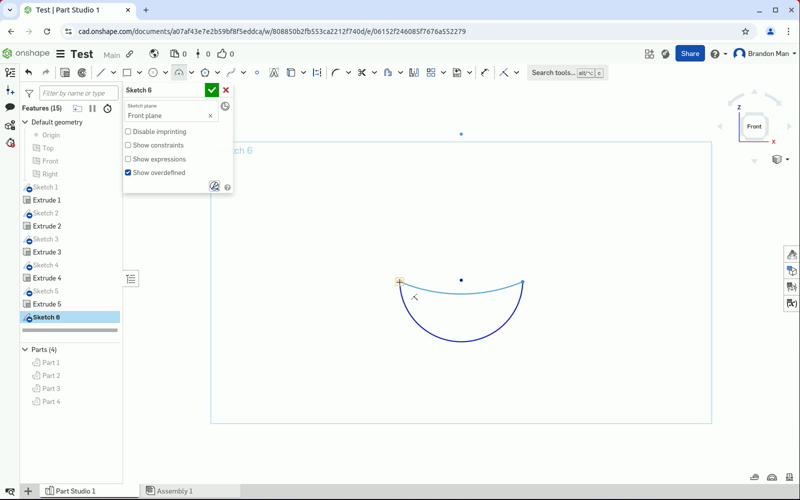
mouse_move(461, 221)
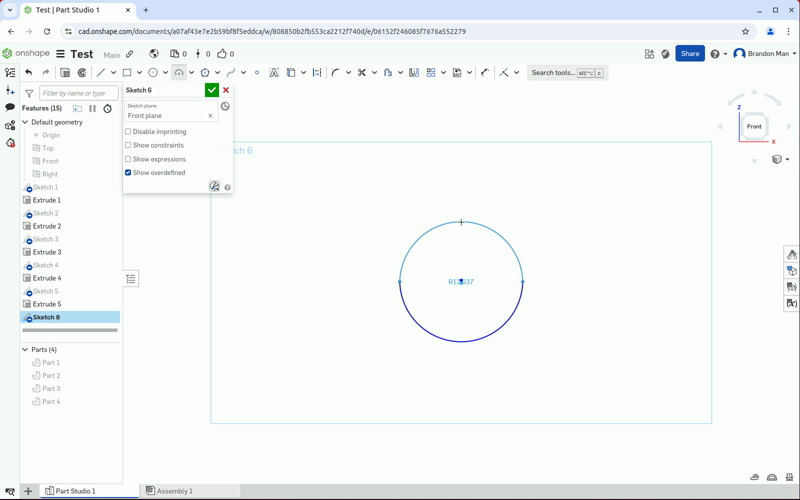
click(461, 221)
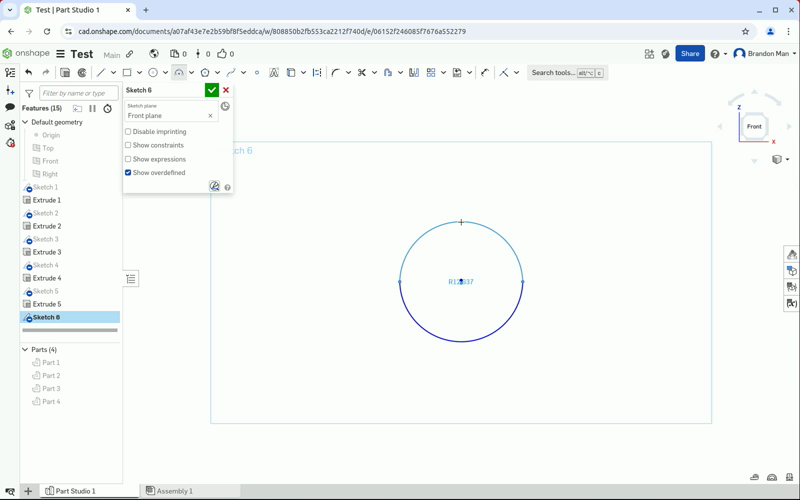
key_up(shift)
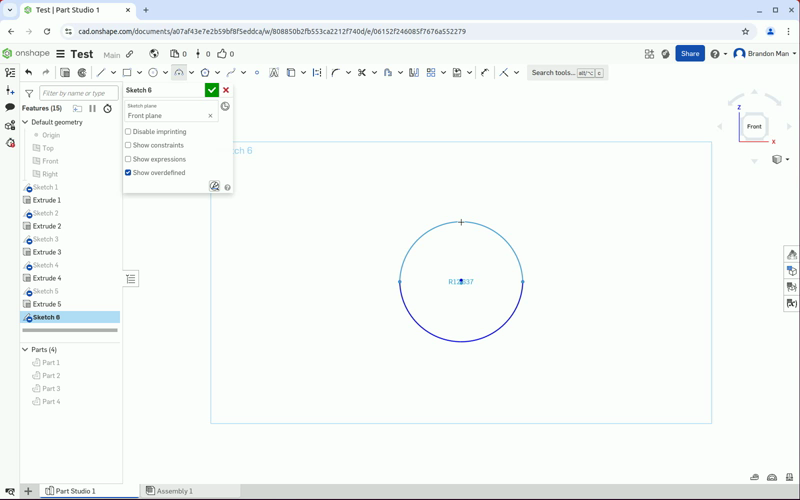
key(esc)
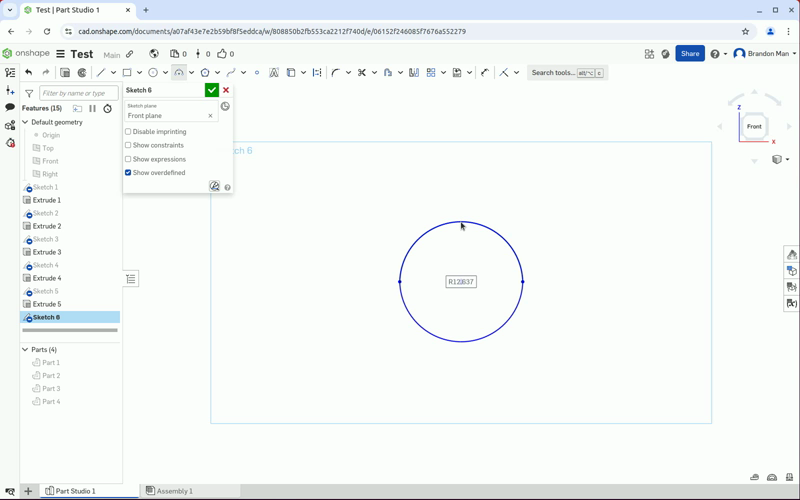
key(c)
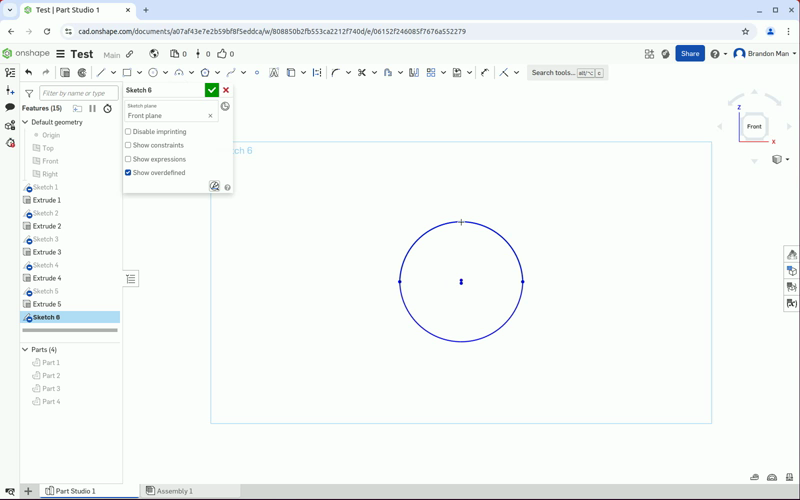
key_down(shift)
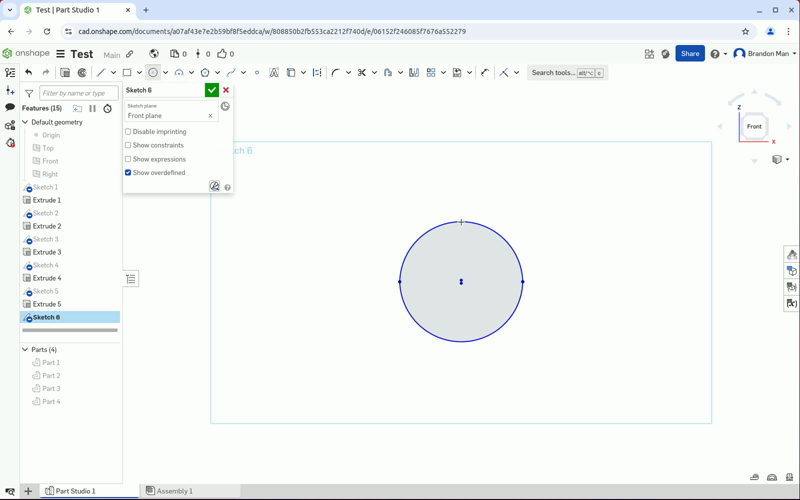
mouse_move(461, 282)
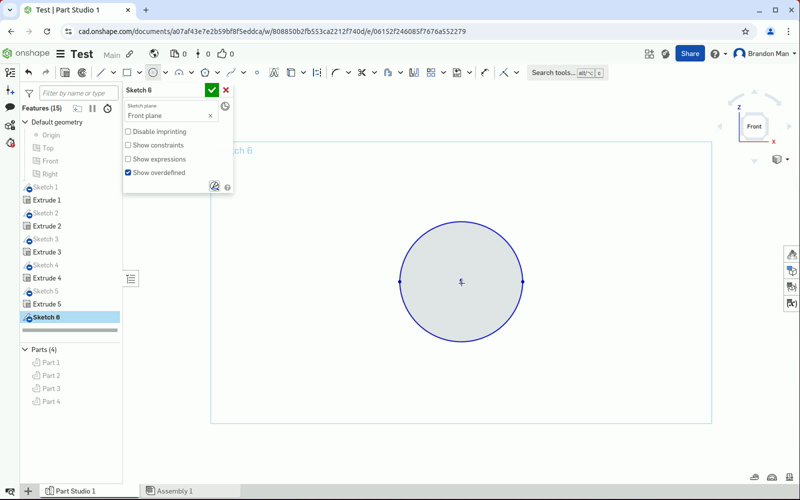
scroll(6)
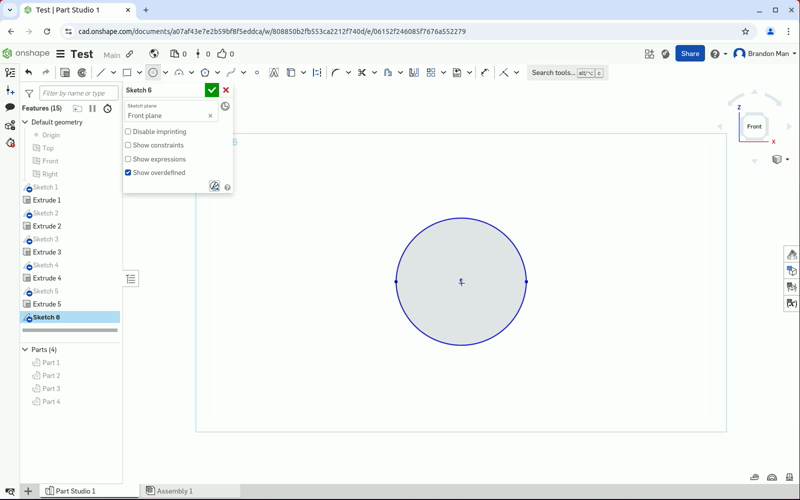
scroll(6)
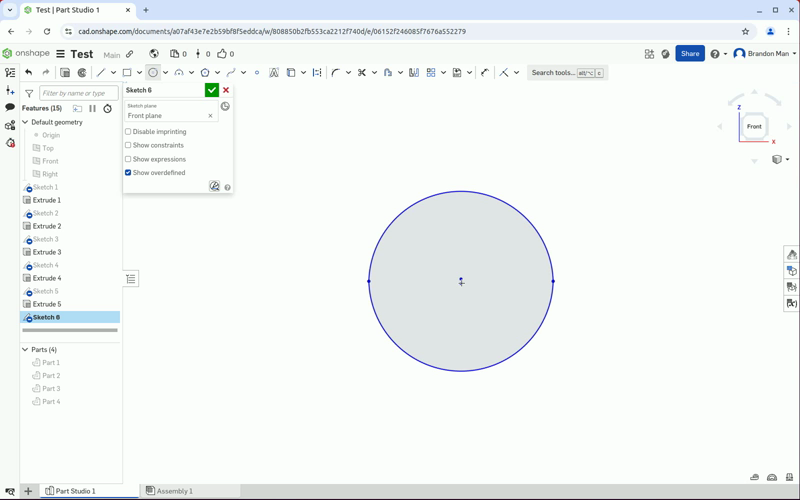
scroll(6)
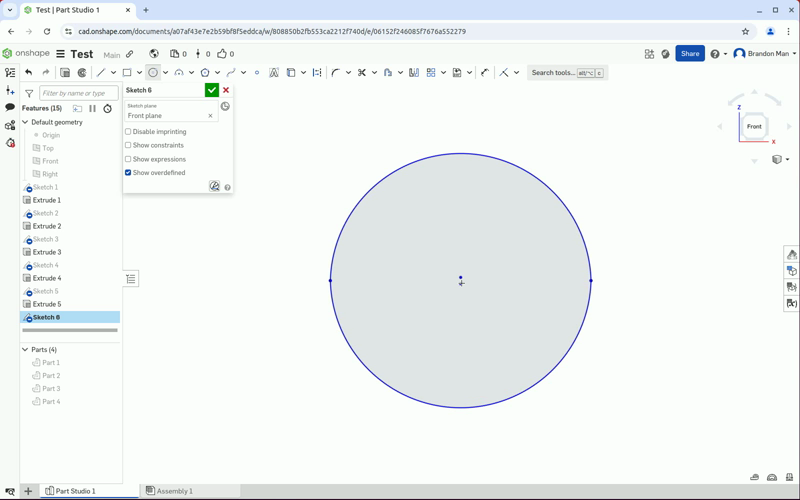
scroll(6)
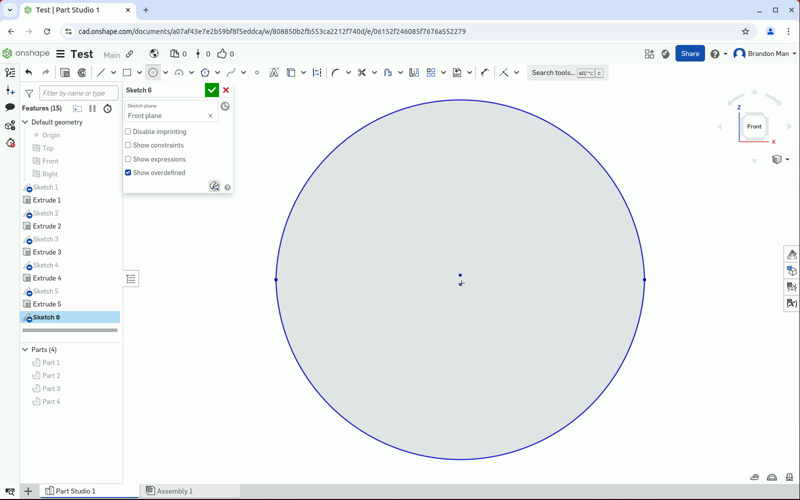
scroll(6)
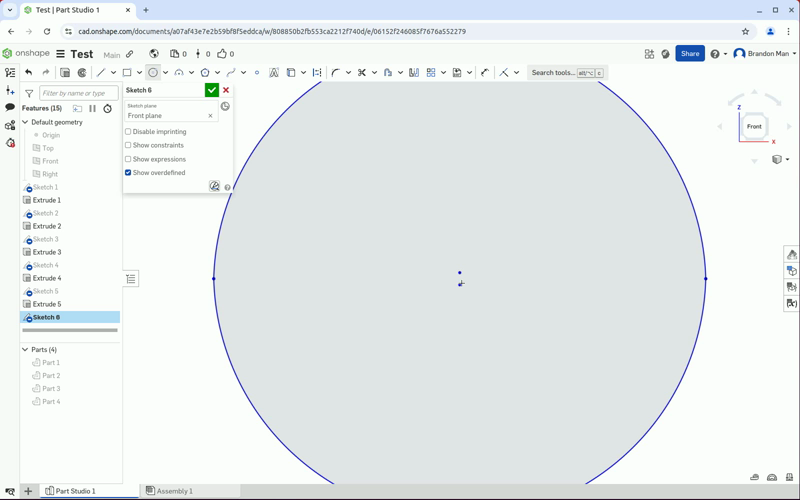
scroll(6)
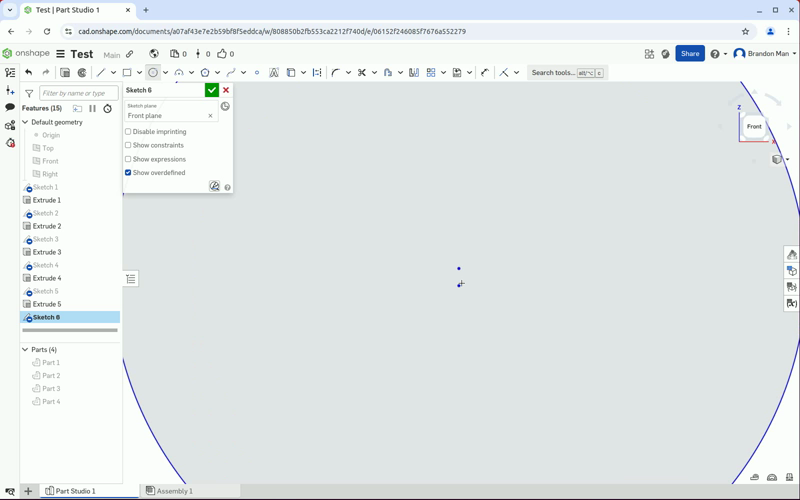
scroll(6)
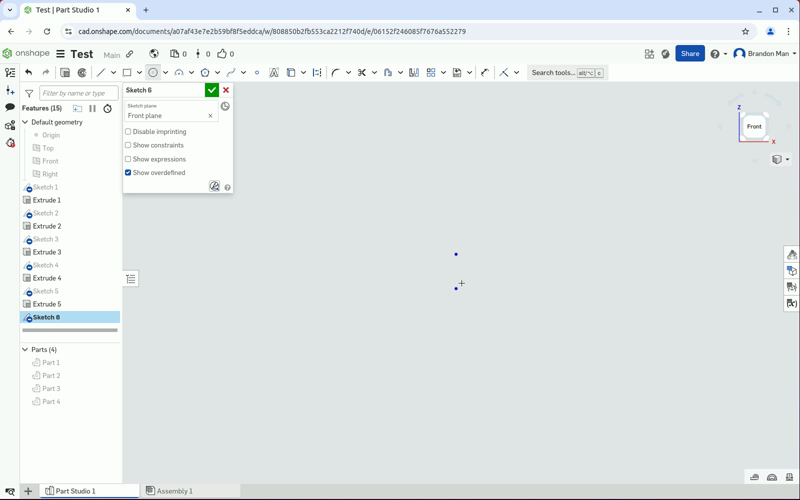
click(461, 282)
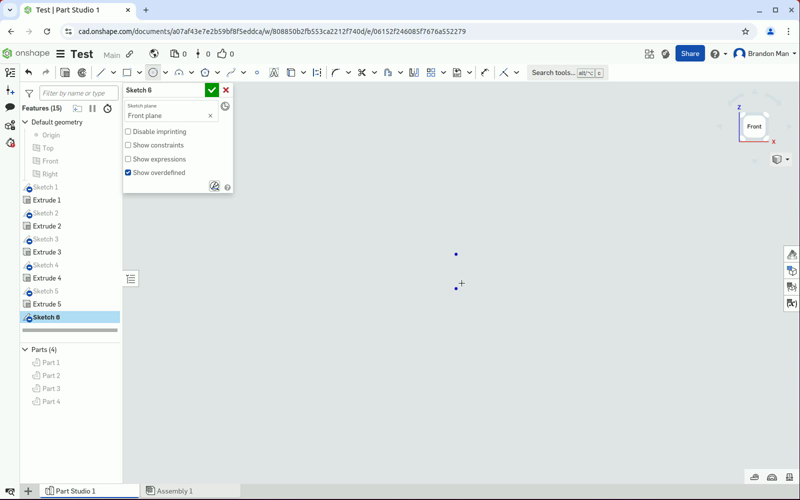
scroll(-6)
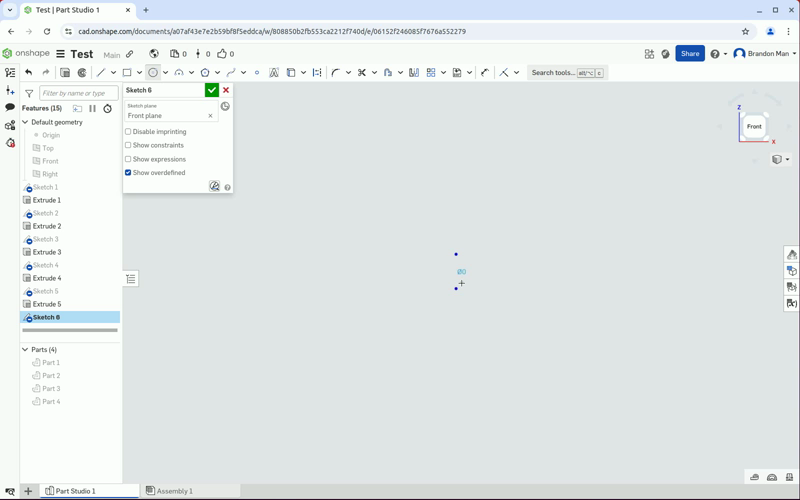
scroll(-6)
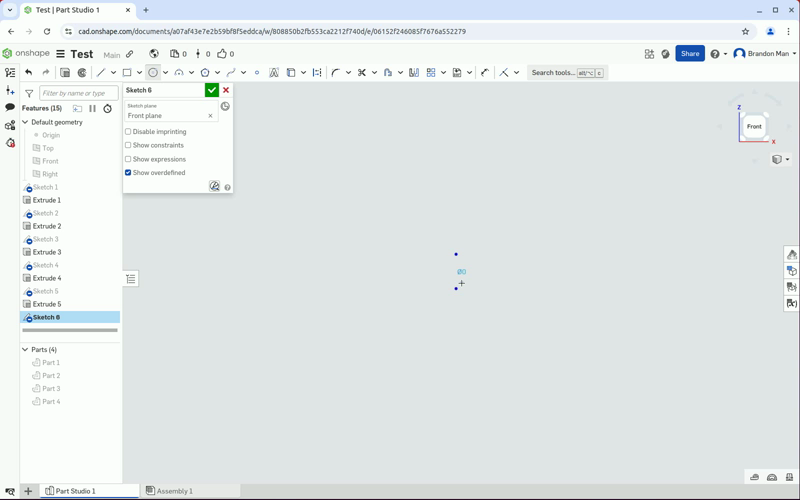
scroll(-6)
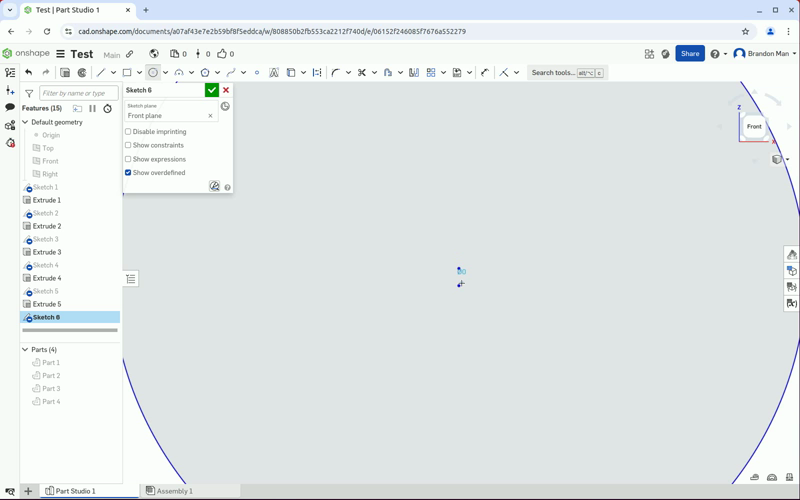
scroll(-6)
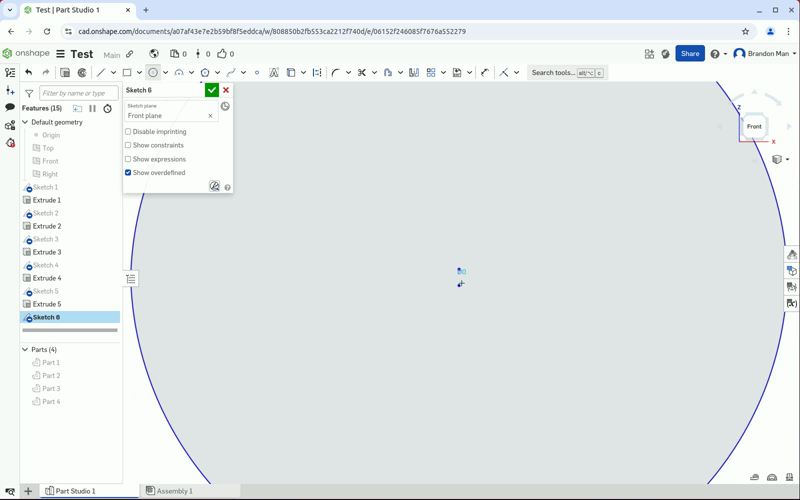
scroll(-6)
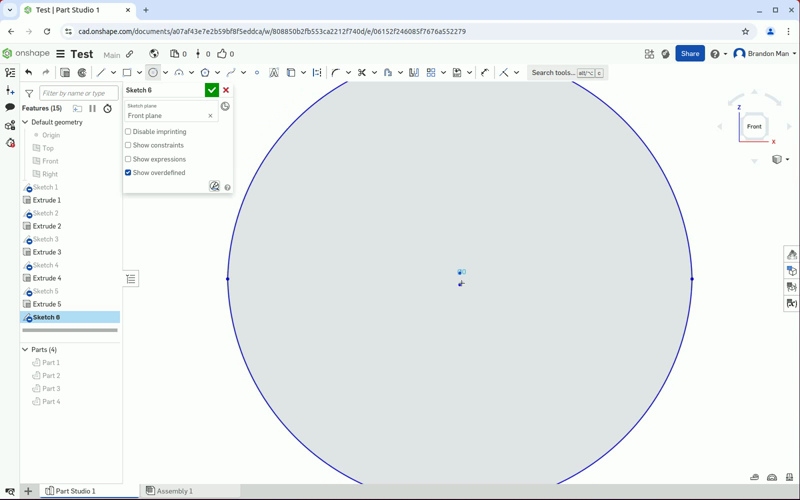
scroll(-6)
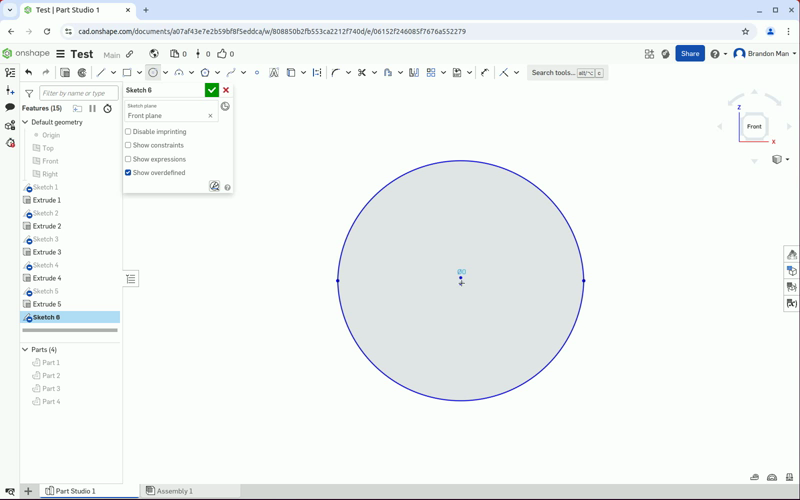
scroll(-6)
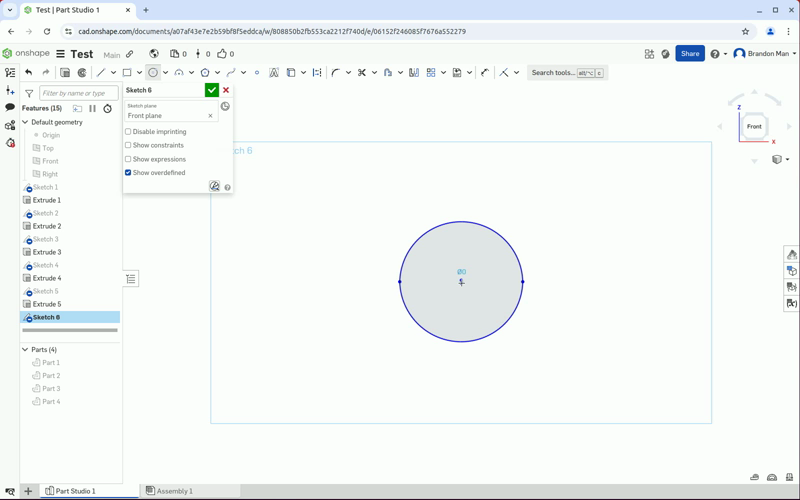
key_up(shift)
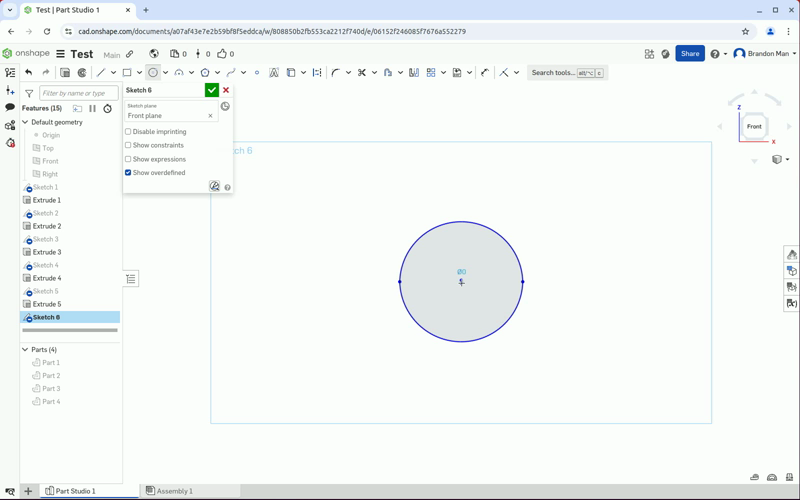
mouse_move(513, 282)
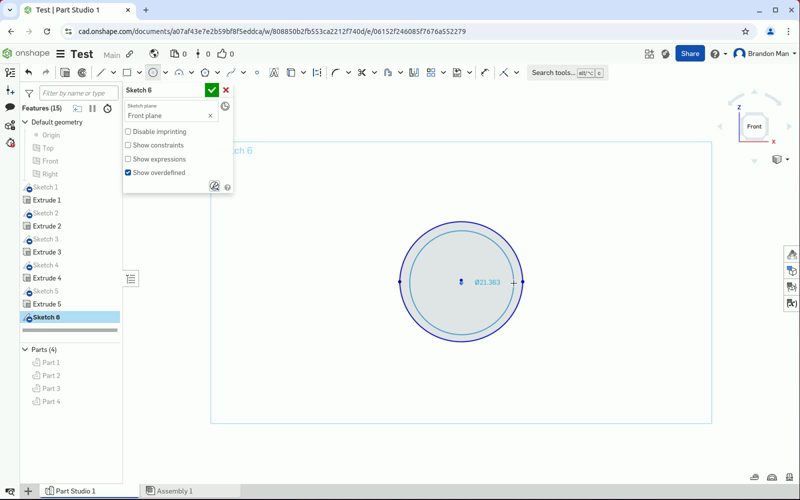
click(513, 282)
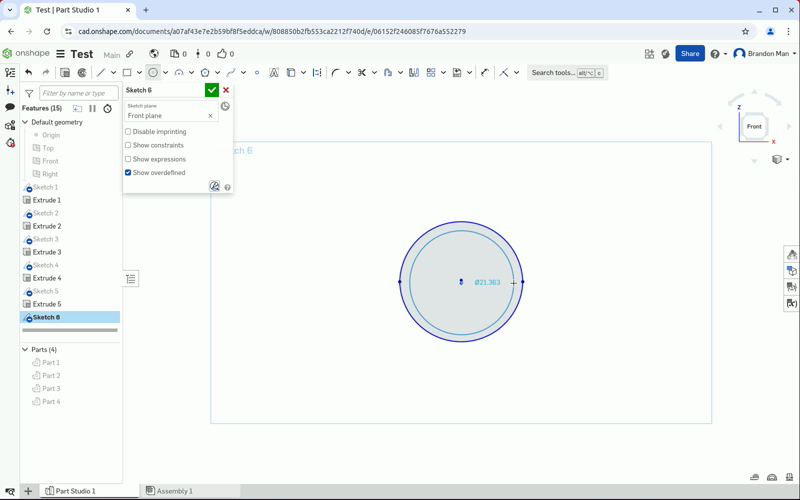
key(esc)
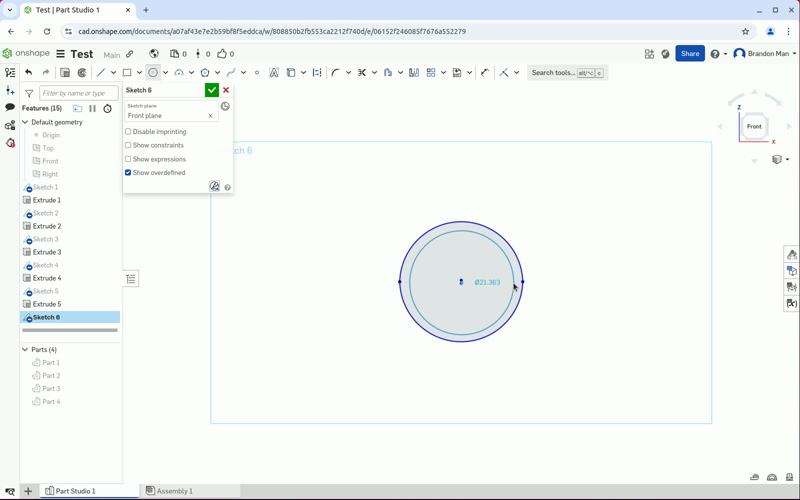
mouse_move(517, 296)
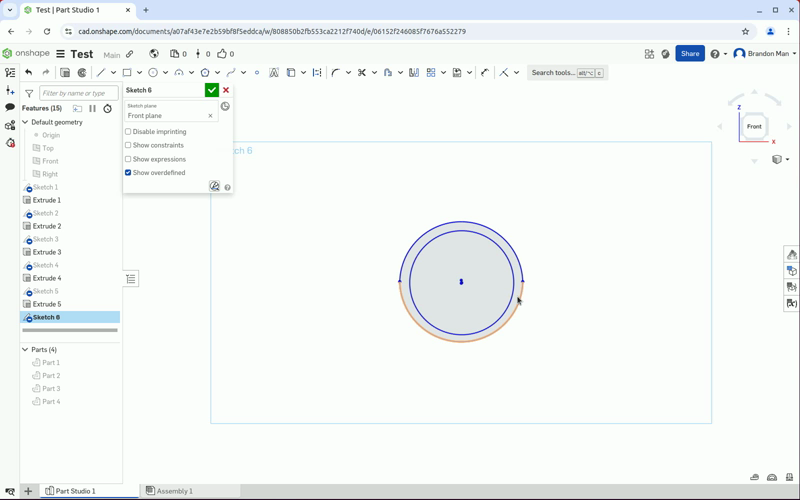
click(517, 296)
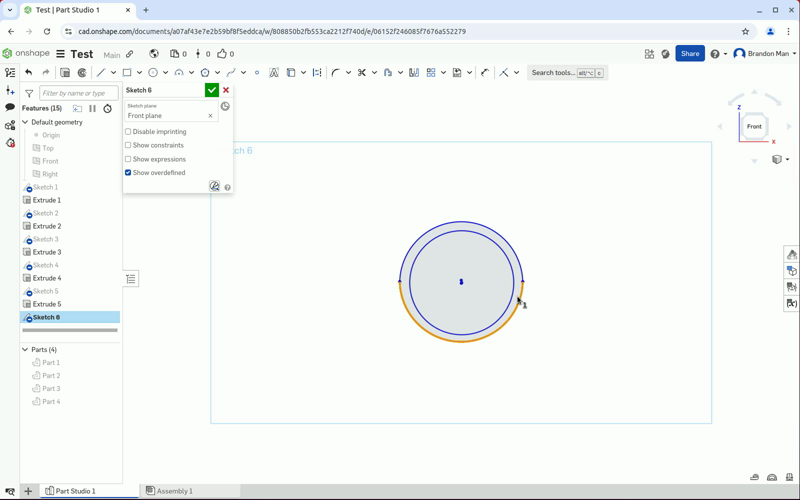
mouse_move(73, 352)
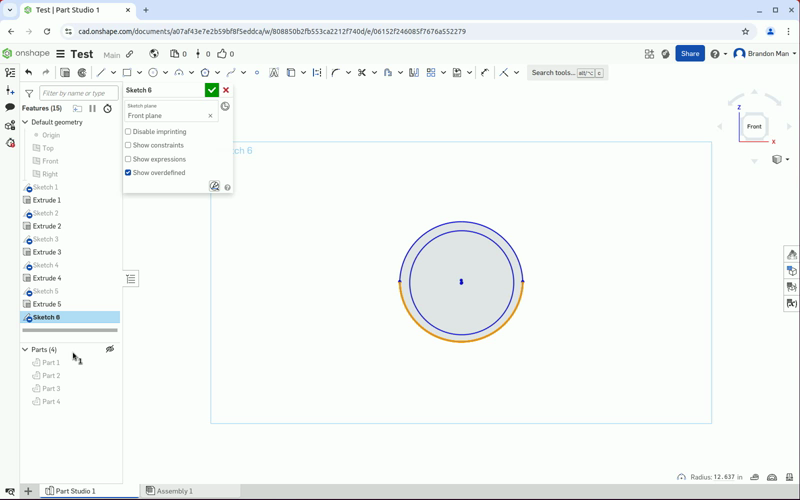
key(shift+y)
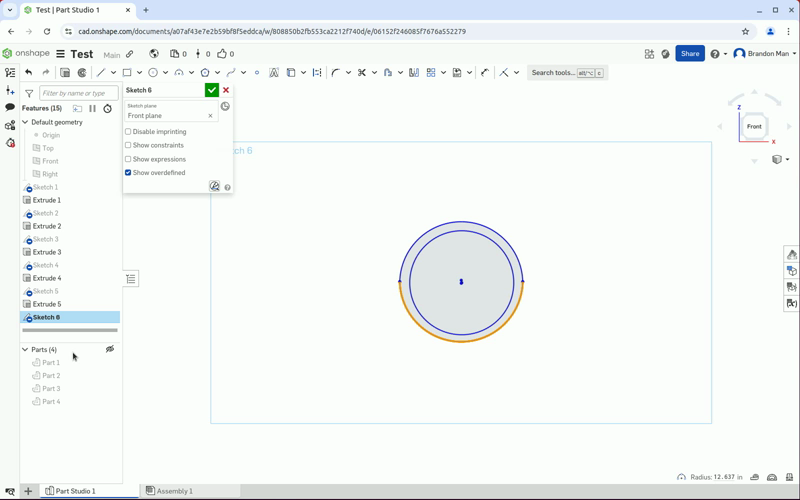
key(shift+e)
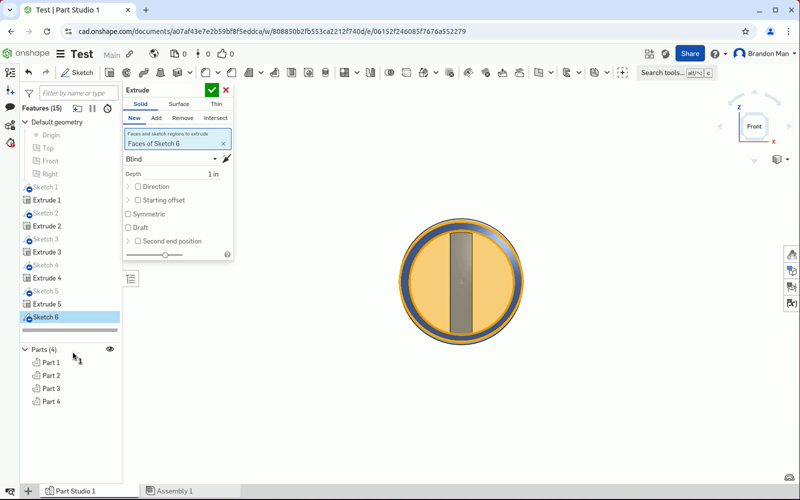
mouse_move(143, 106)
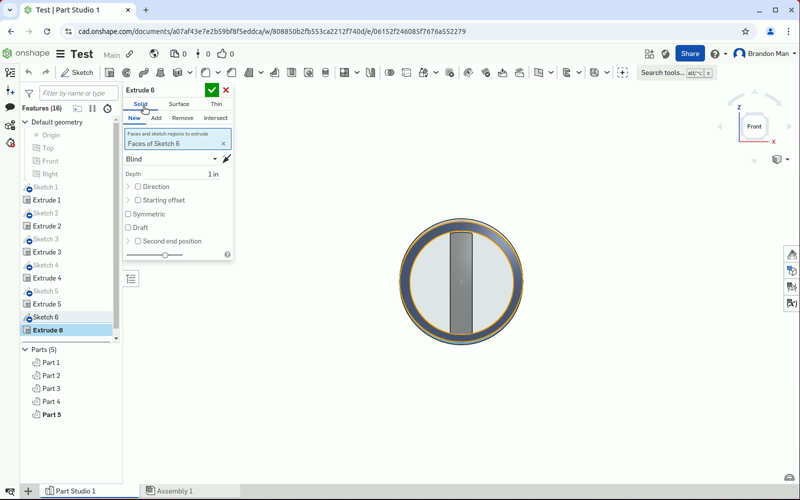
click(143, 106)
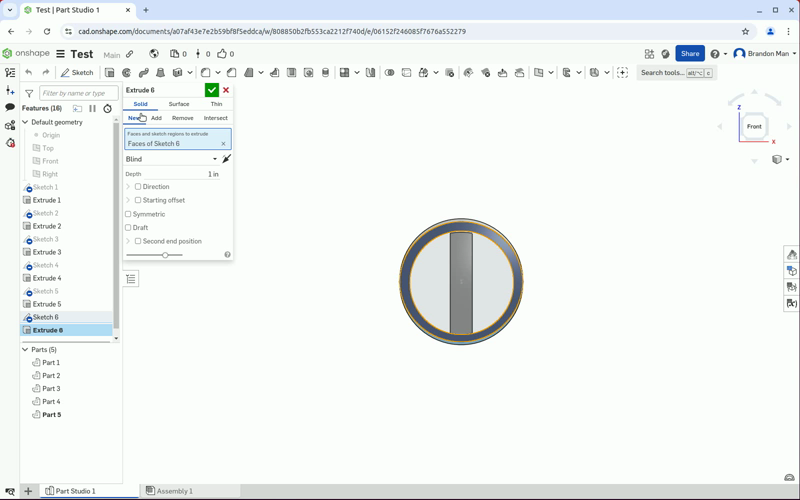
mouse_move(137, 120)
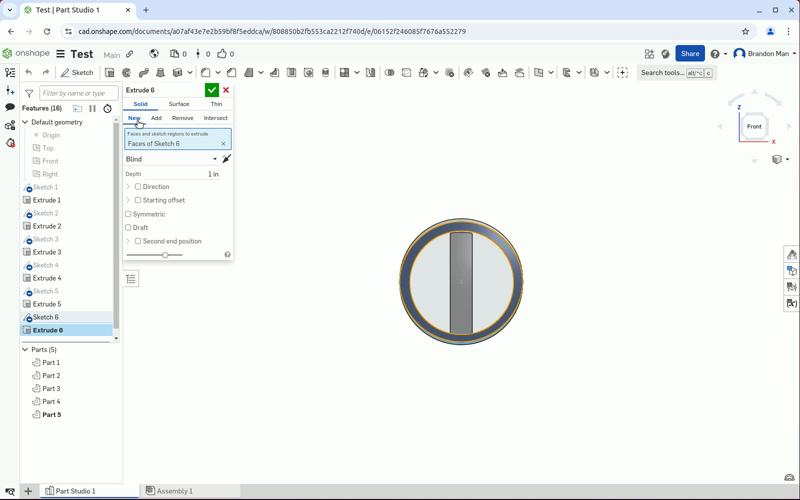
click(137, 120)
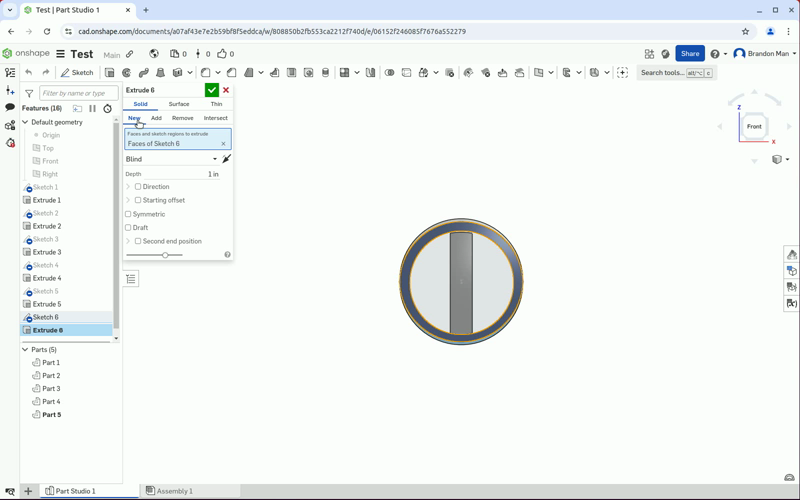
key(tab, 4)
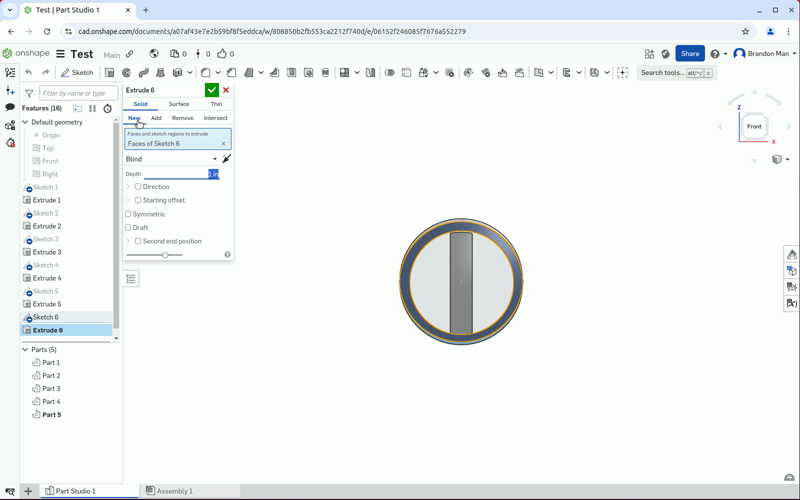
text(-8.425)
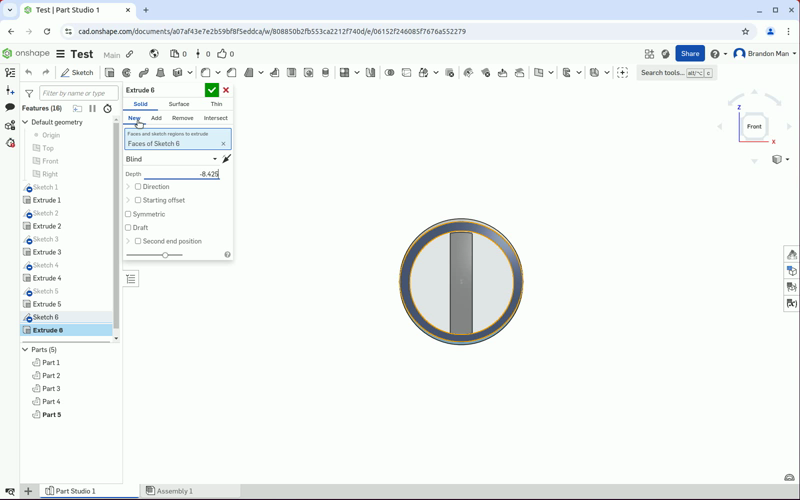
key(enter)
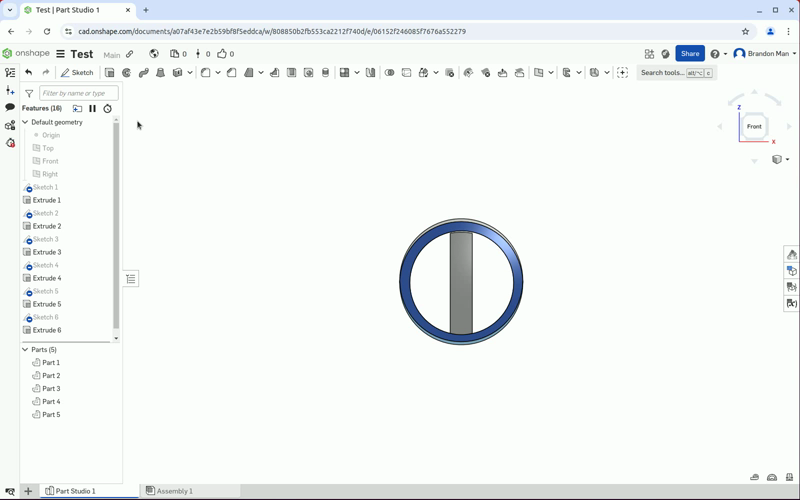
key(shift+h)
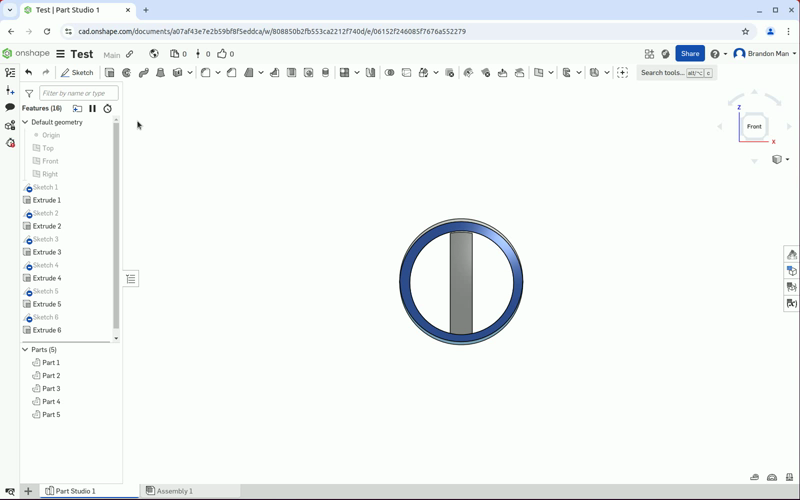
key(shift+h)
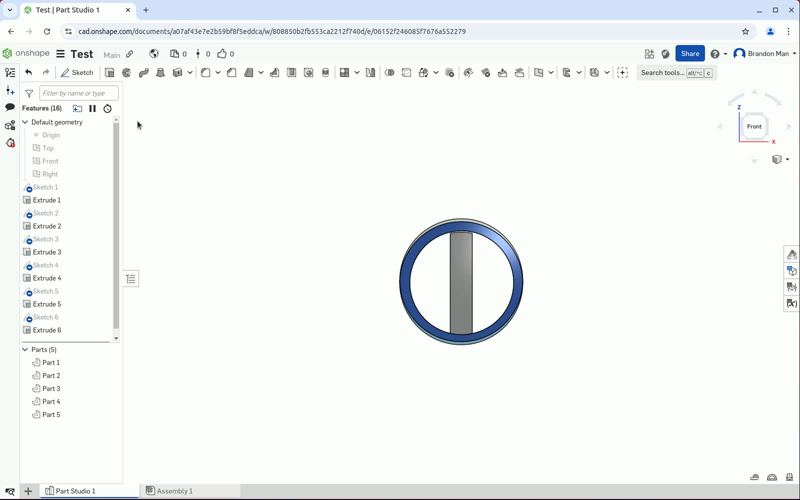
mouse_move(69, 189)
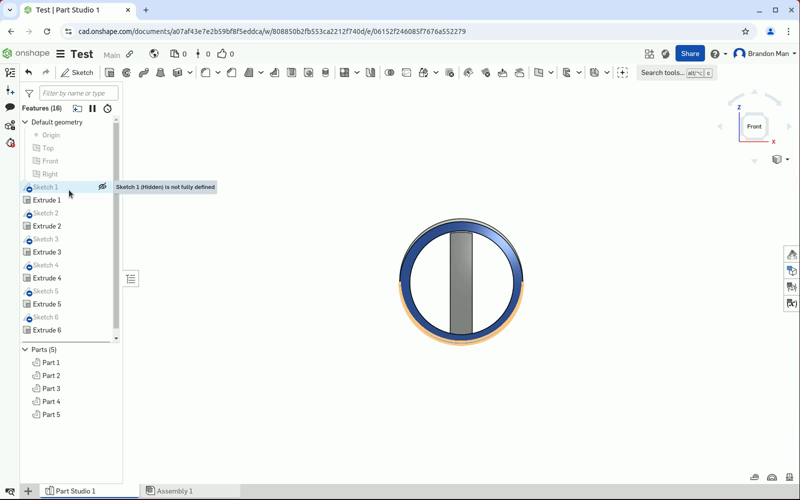
click(69, 189)
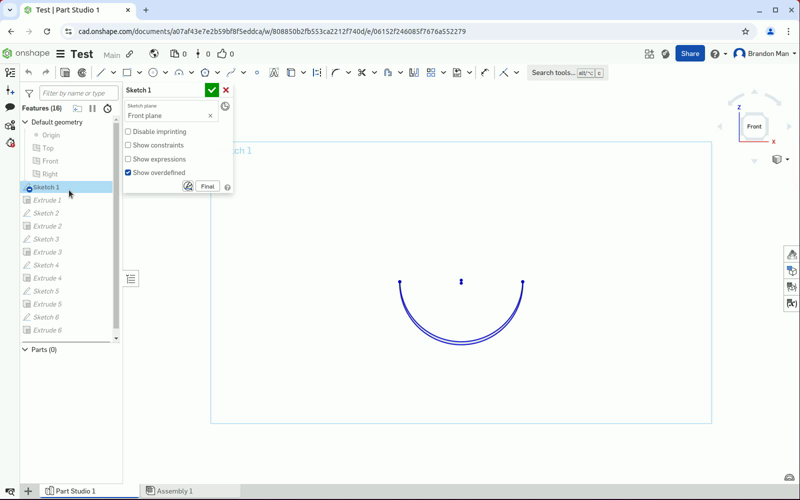
mouse_move(229, 92)
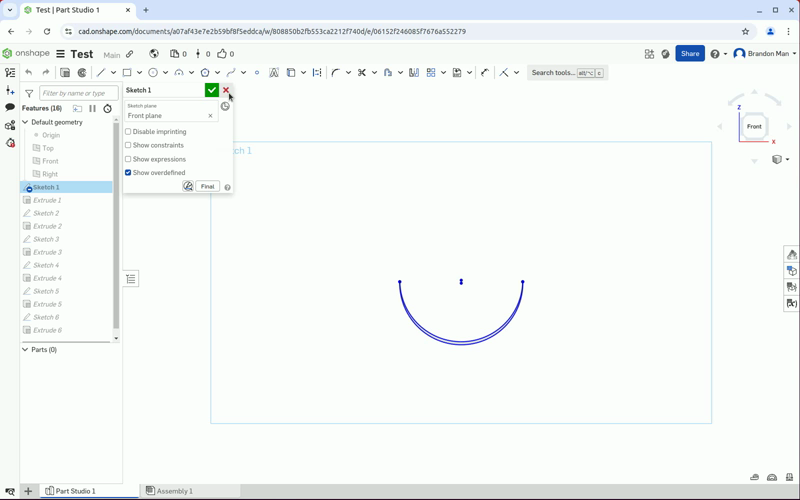
click(229, 92)
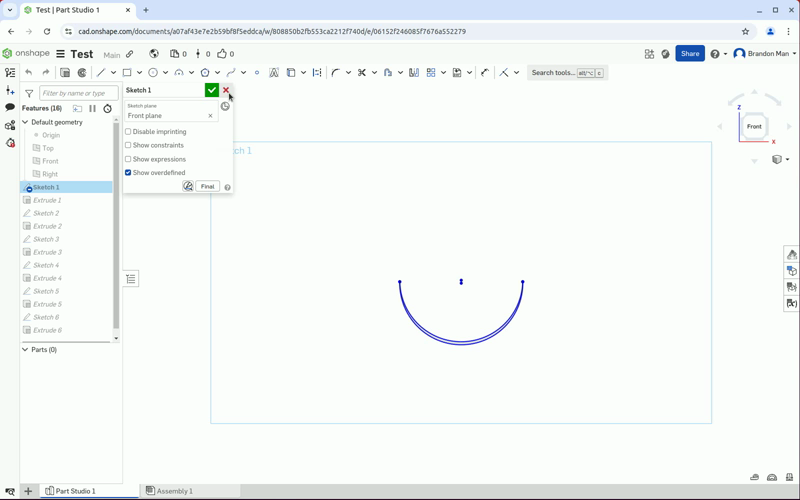
key(shift+s)
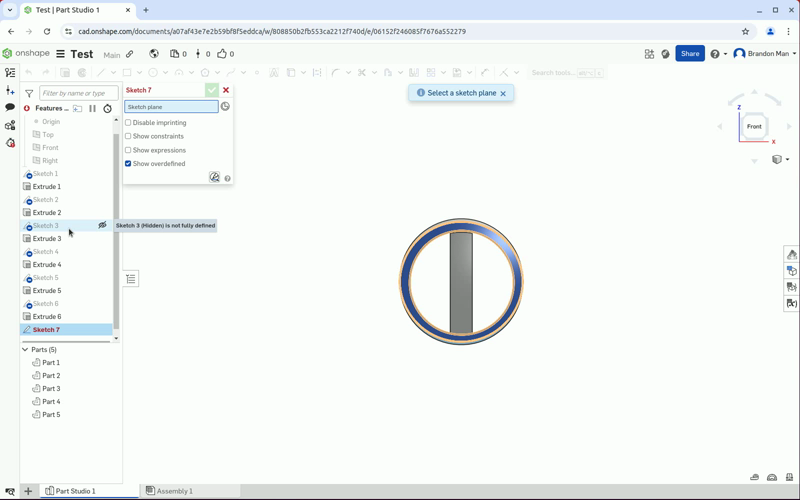
scroll(3)
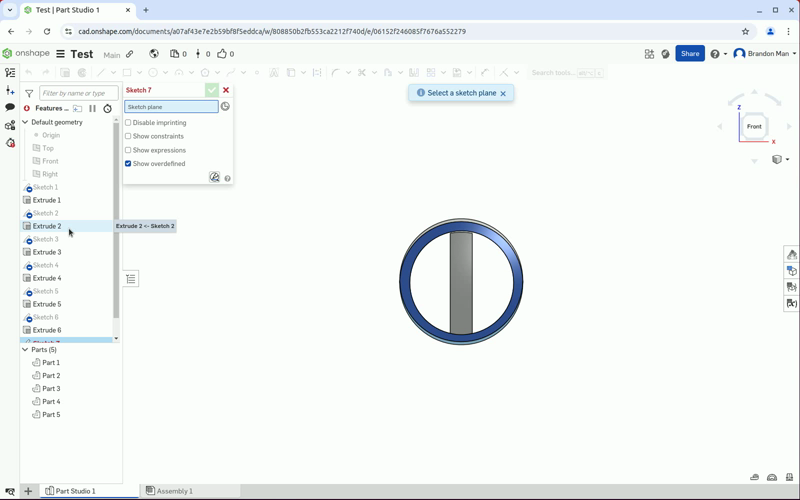
mouse_move(69, 163)
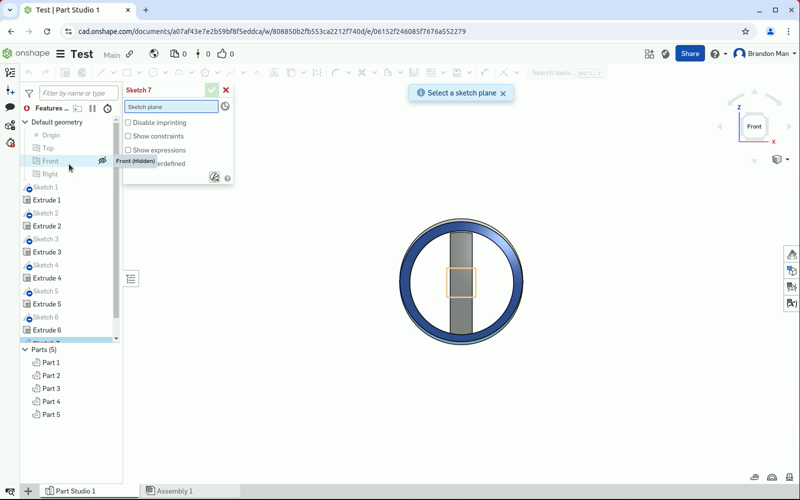
click(69, 163)
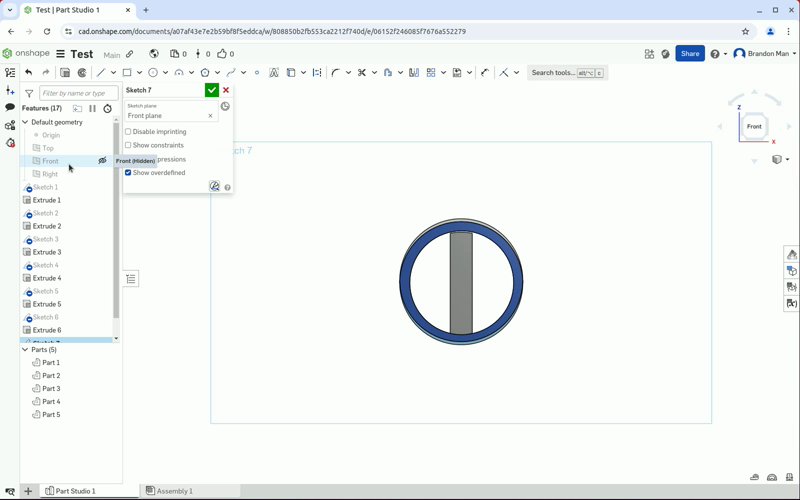
mouse_move(73, 352)
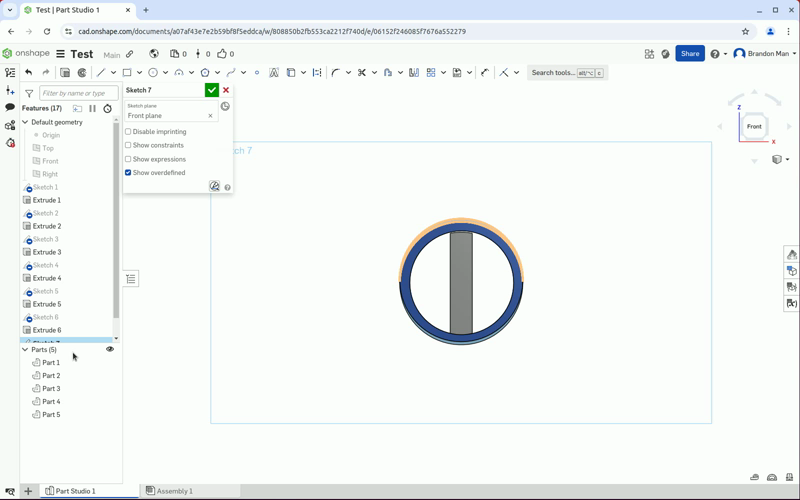
key(y)
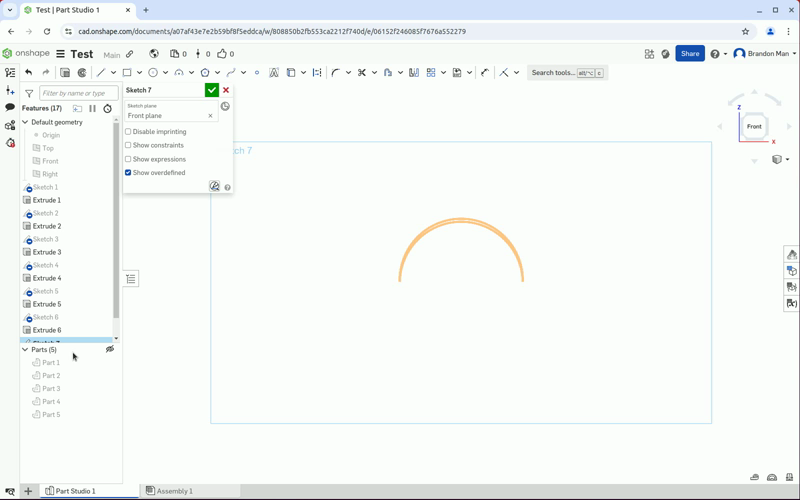
key(l)
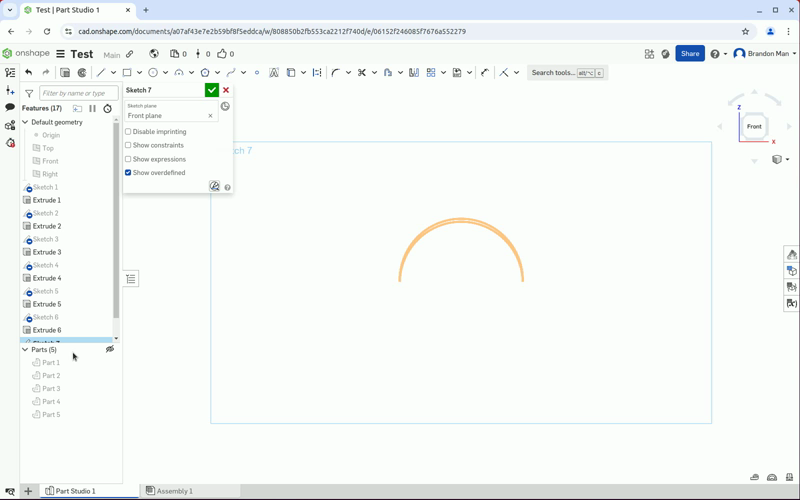
key_down(shift)
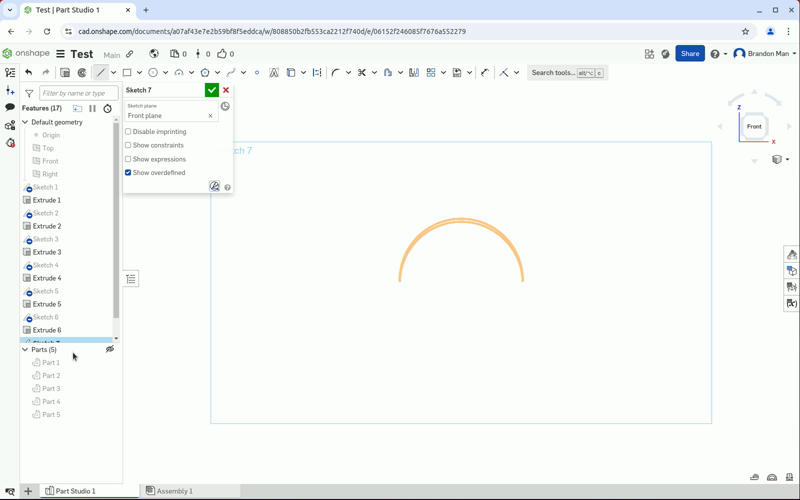
mouse_move(450, 333)
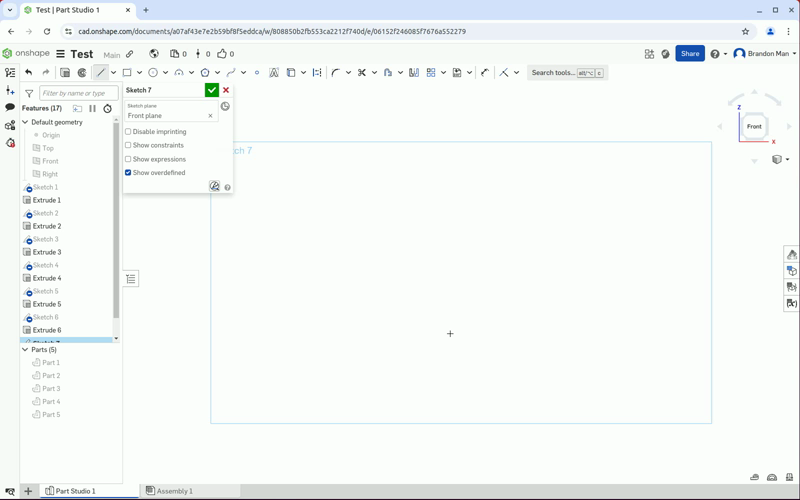
click(450, 333)
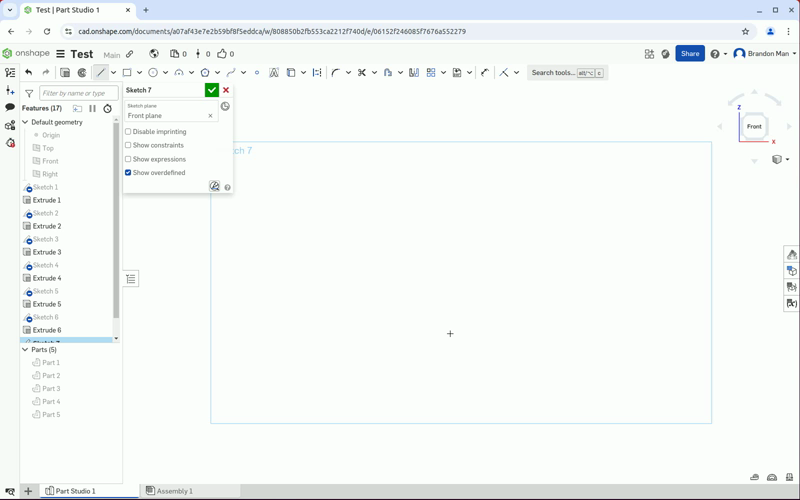
key_up(shift)
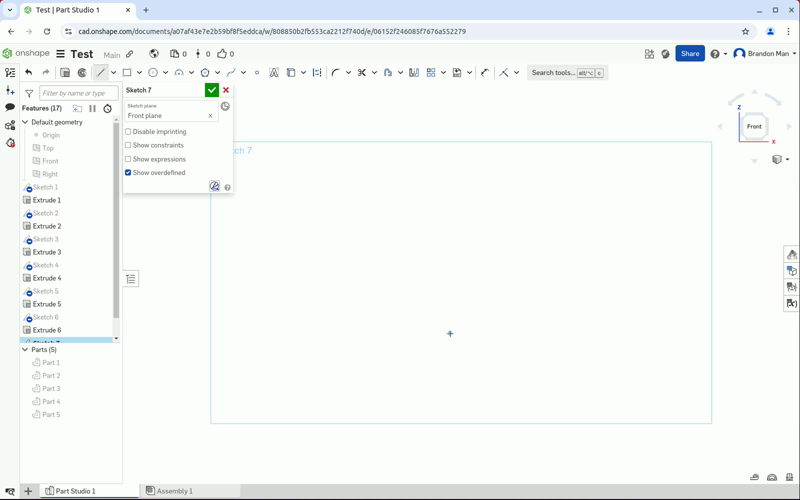
key_down(shift)
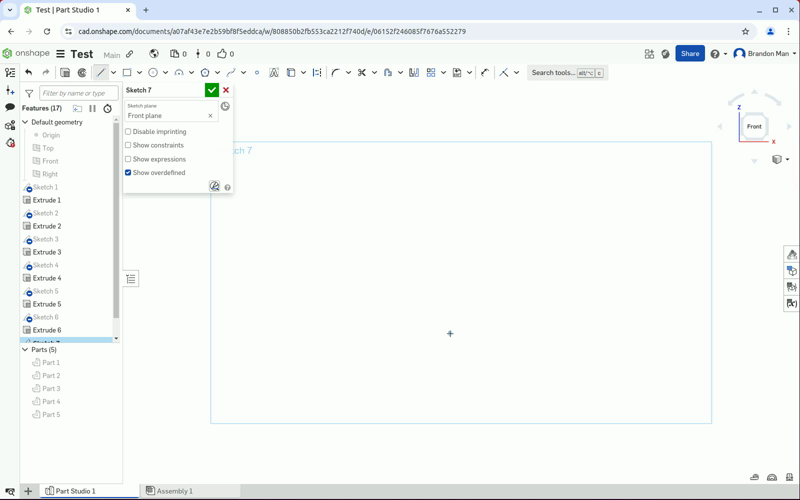
mouse_move(450, 233)
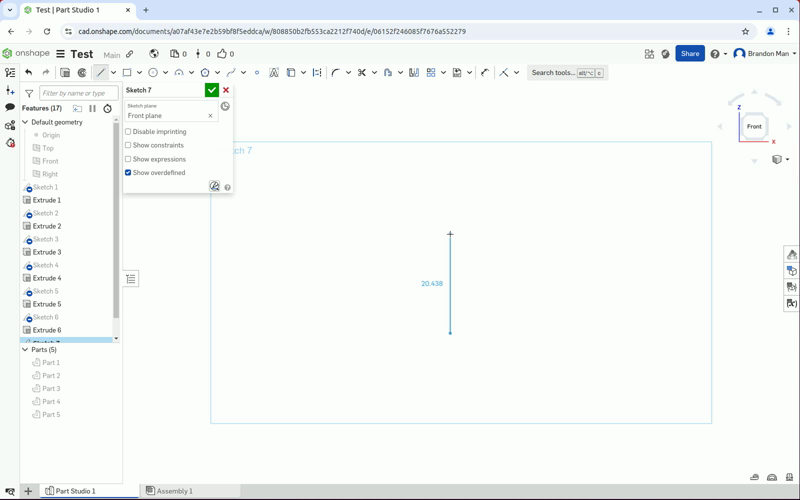
click(450, 233)
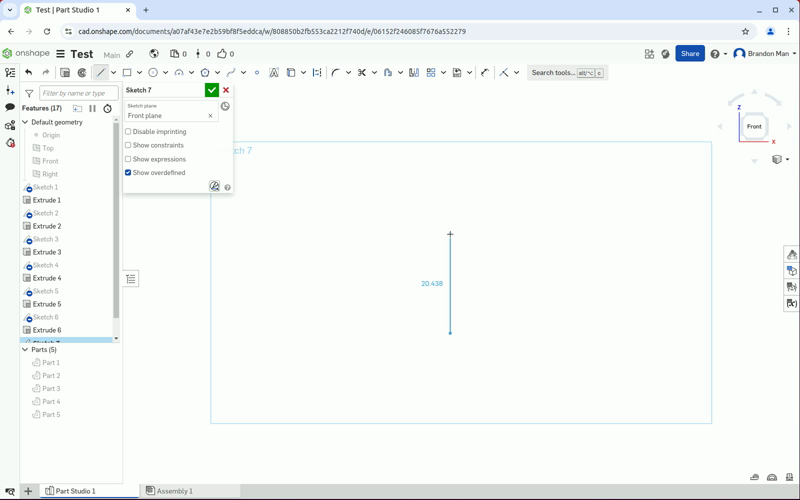
key_up(shift)
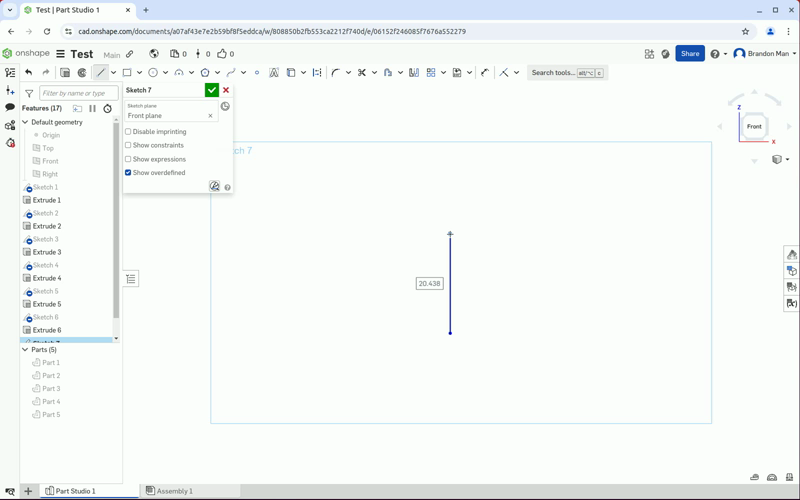
key(esc)
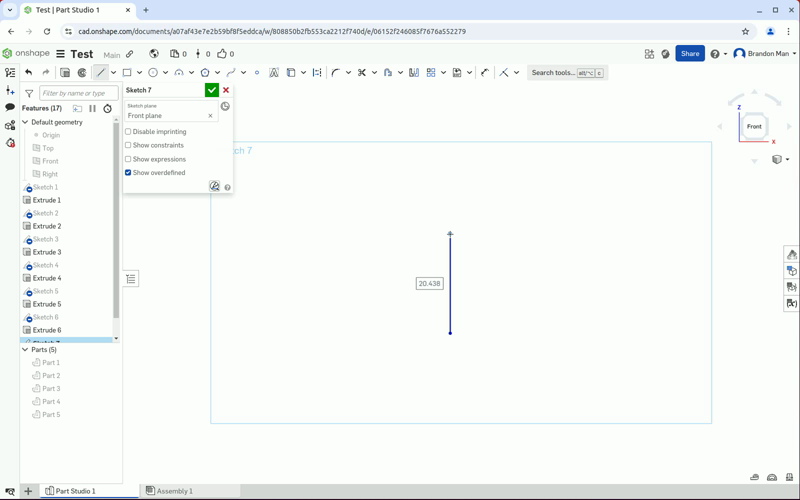
key(a)
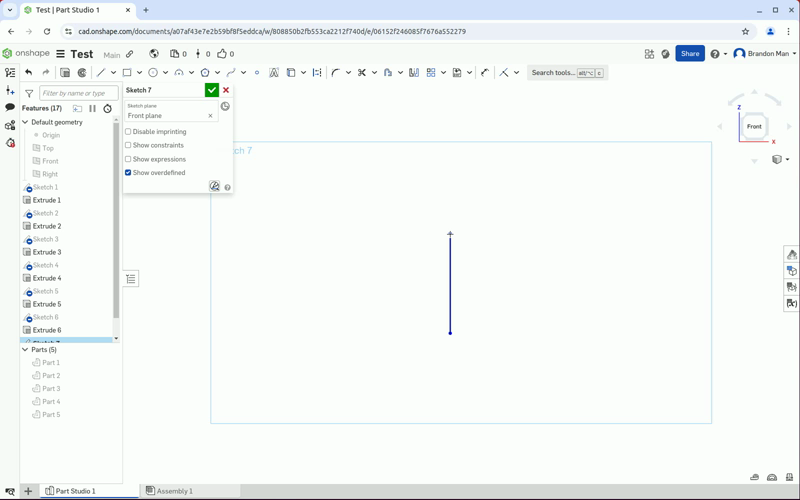
mouse_move(450, 233)
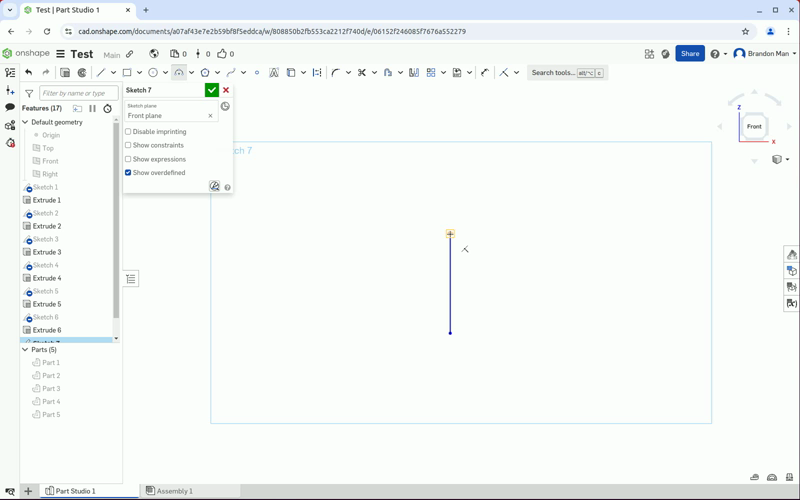
click(450, 233)
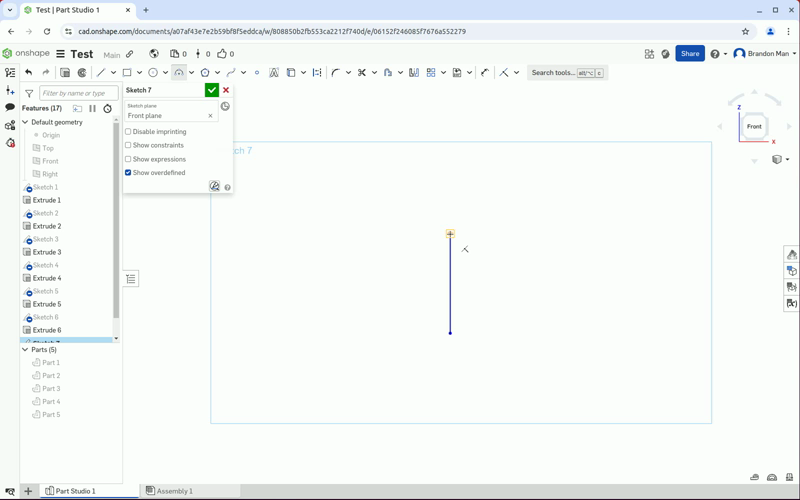
mouse_move(450, 333)
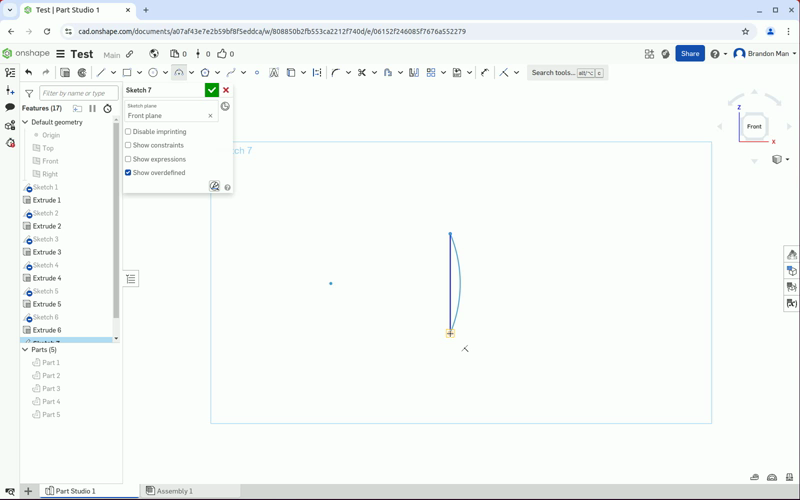
click(450, 333)
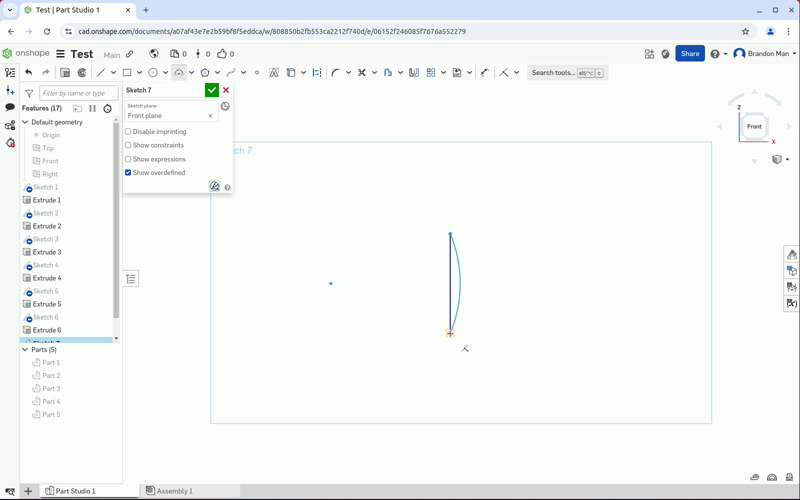
key_down(shift)
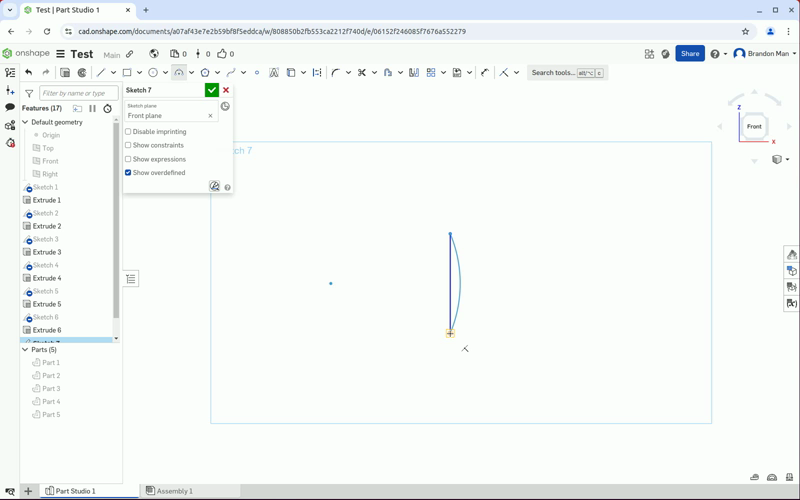
mouse_move(410, 283)
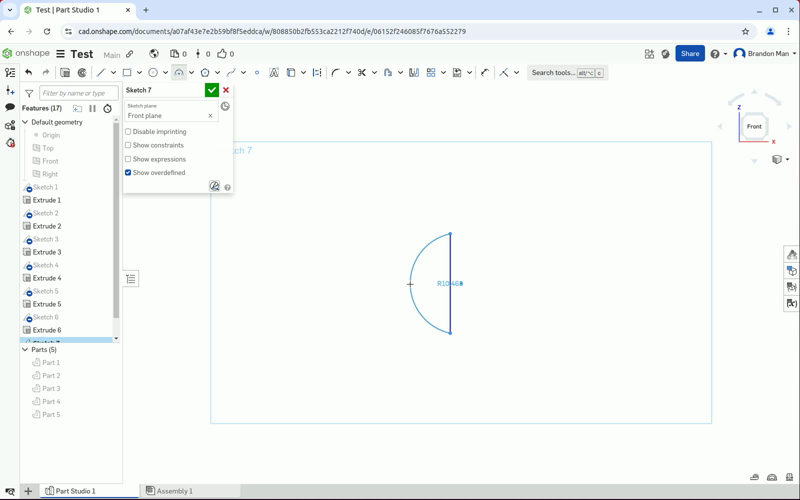
click(410, 283)
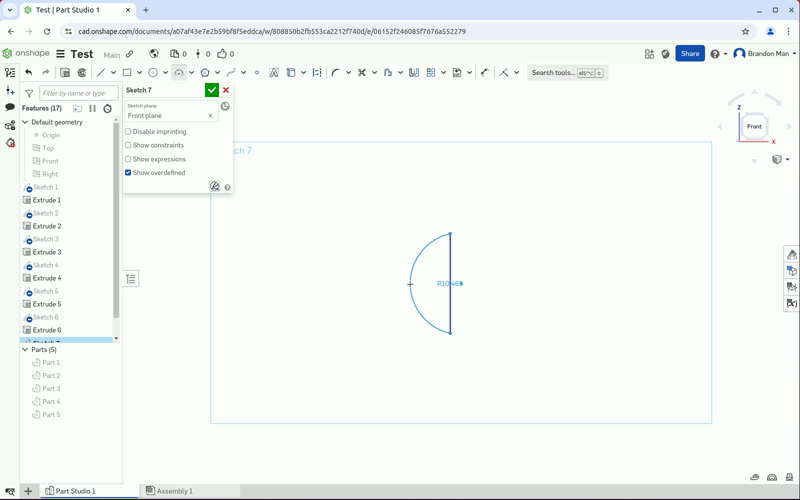
key_up(shift)
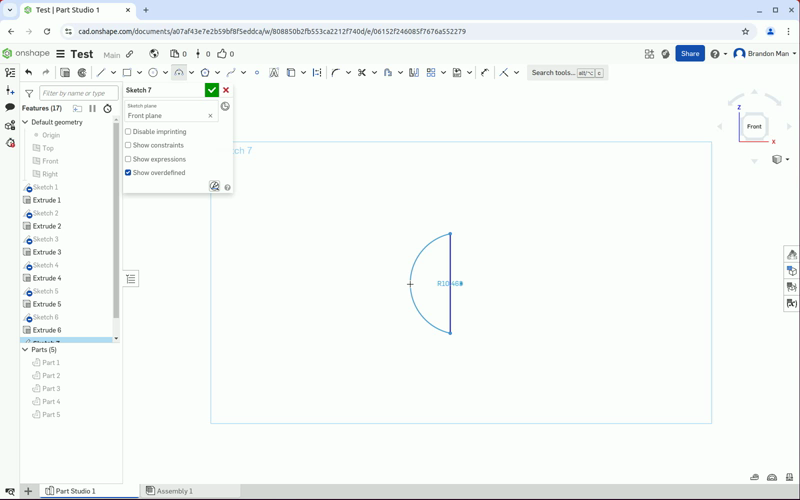
key(esc)
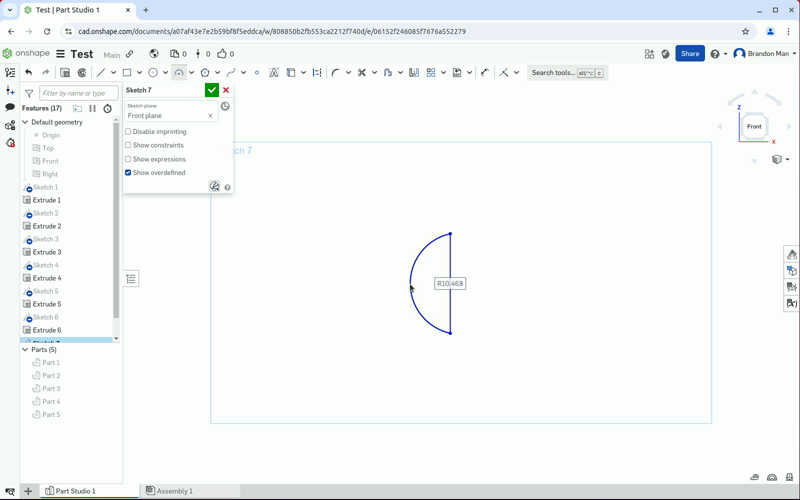
mouse_move(440, 278)
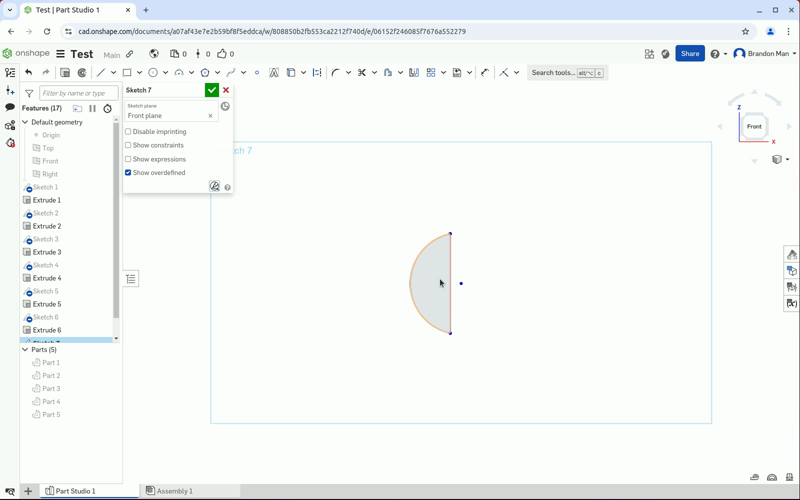
click(440, 278)
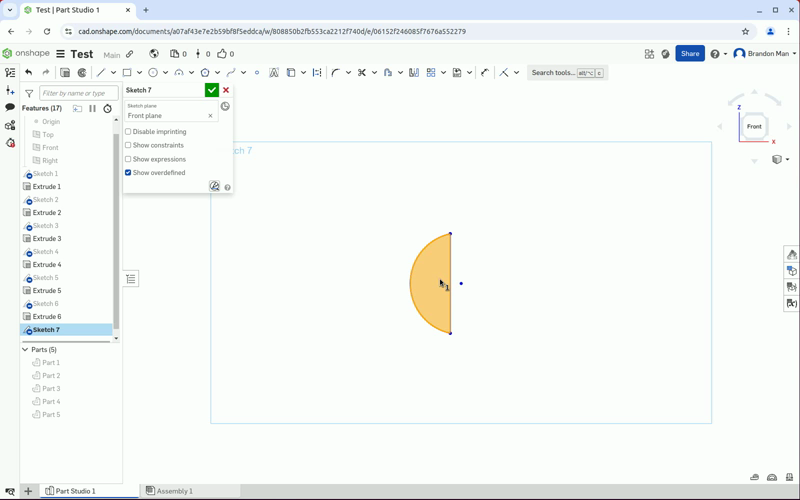
mouse_move(73, 352)
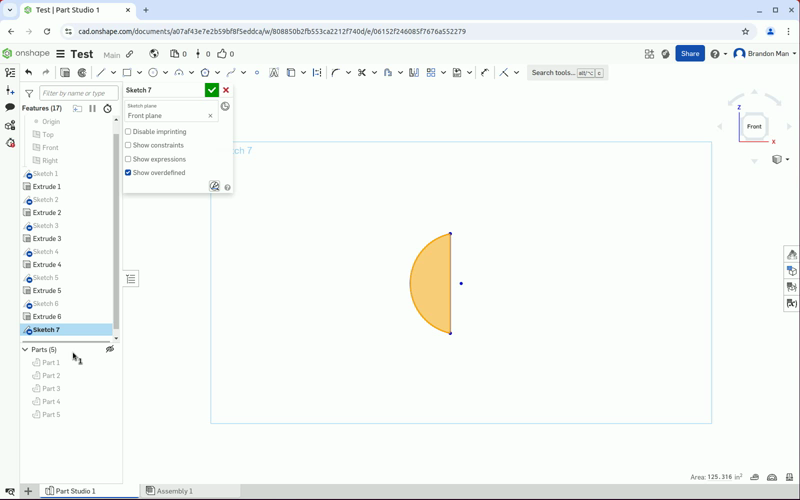
key(shift+y)
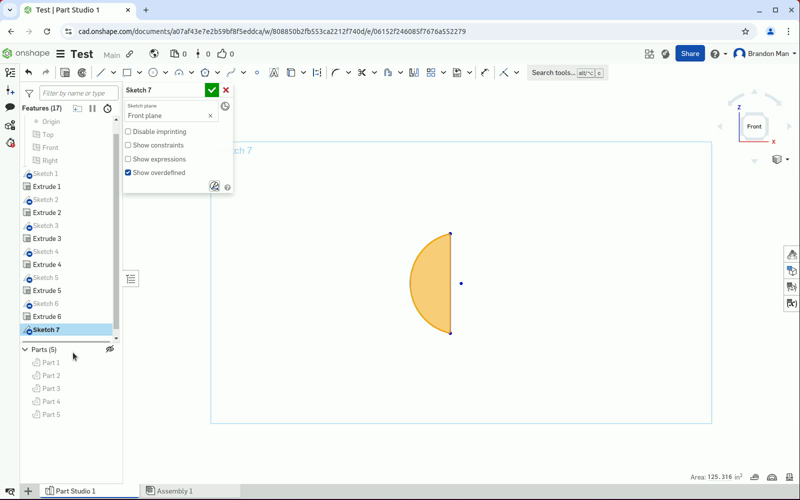
key(shift+e)
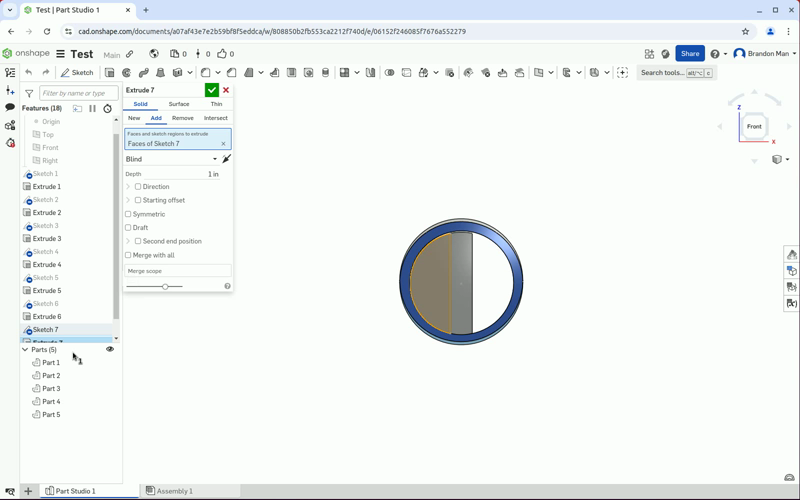
mouse_move(143, 106)
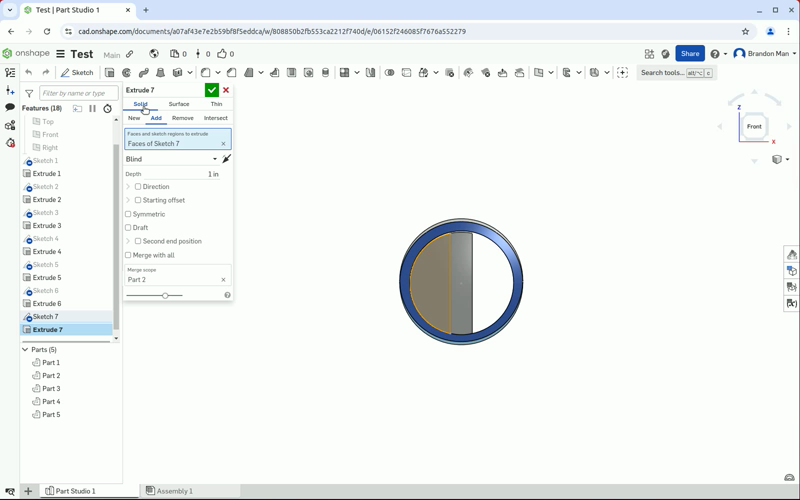
click(143, 106)
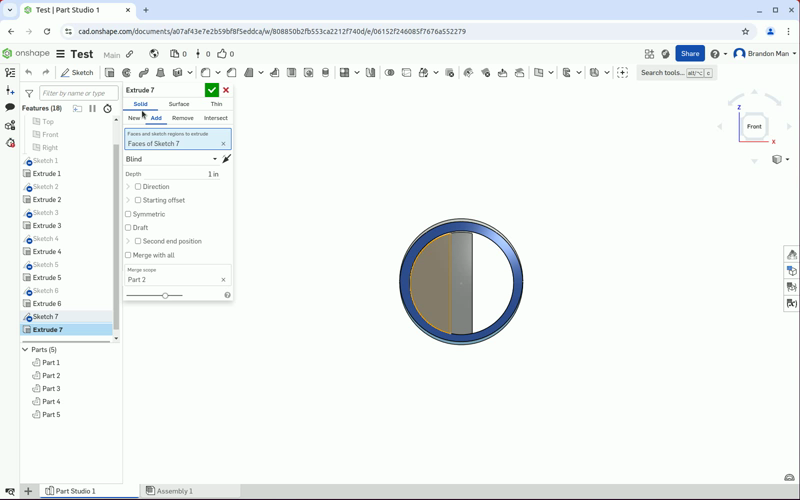
mouse_move(137, 120)
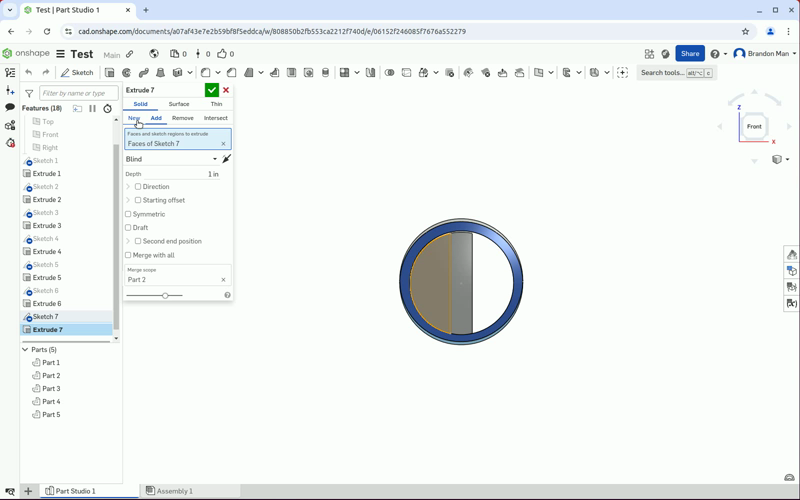
click(137, 120)
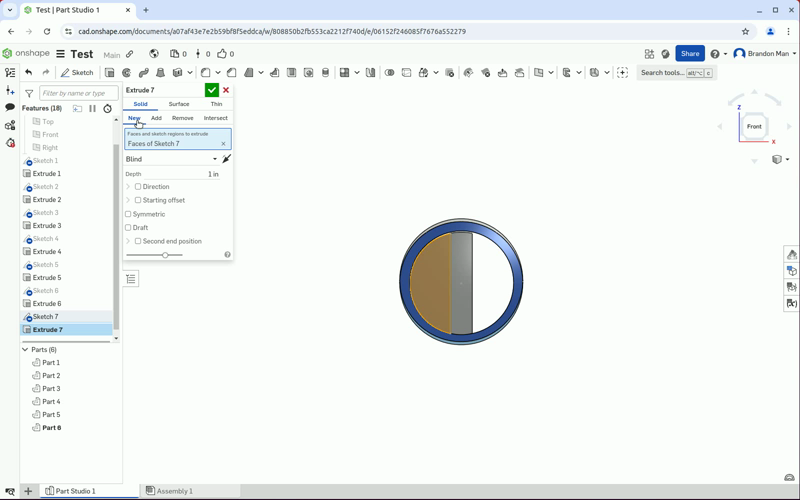
key(tab, 4)
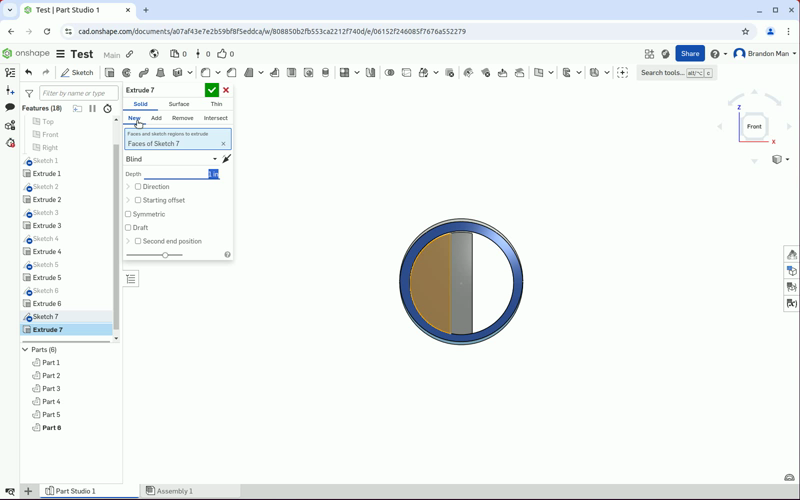
text(-8.425)
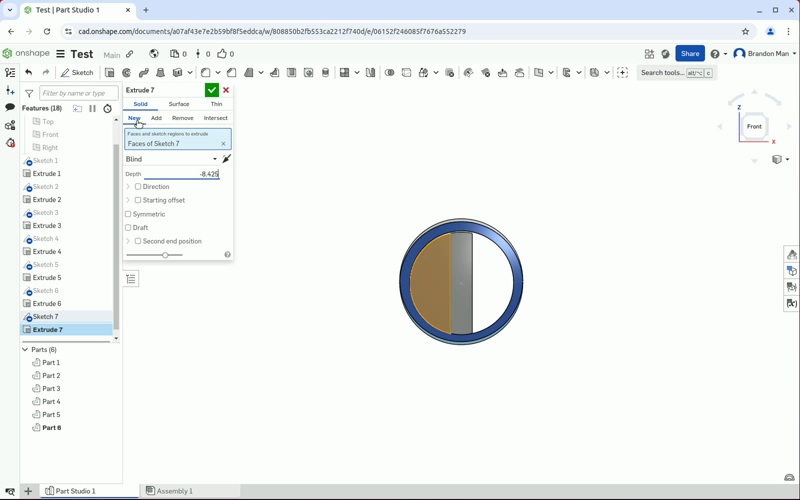
key(enter)
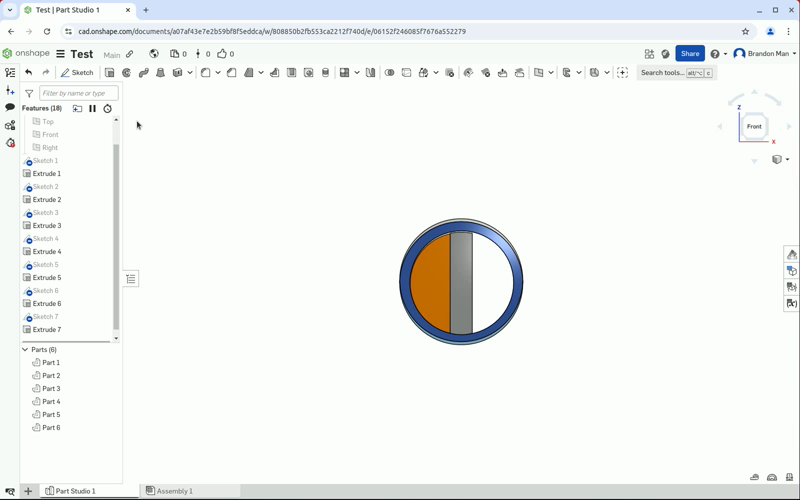
key(shift+h)
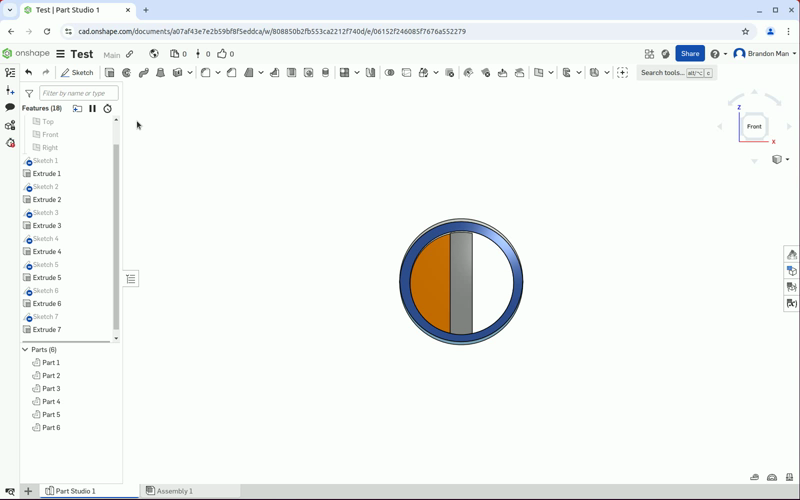
key(shift+h)
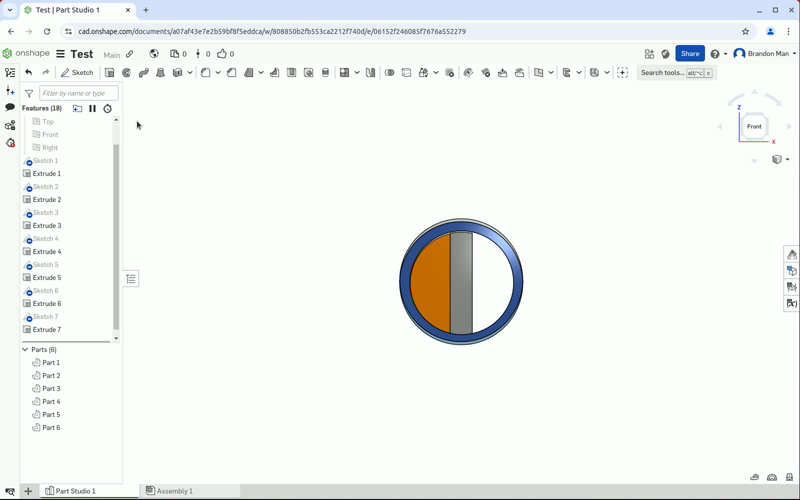
mouse_move(69, 163)
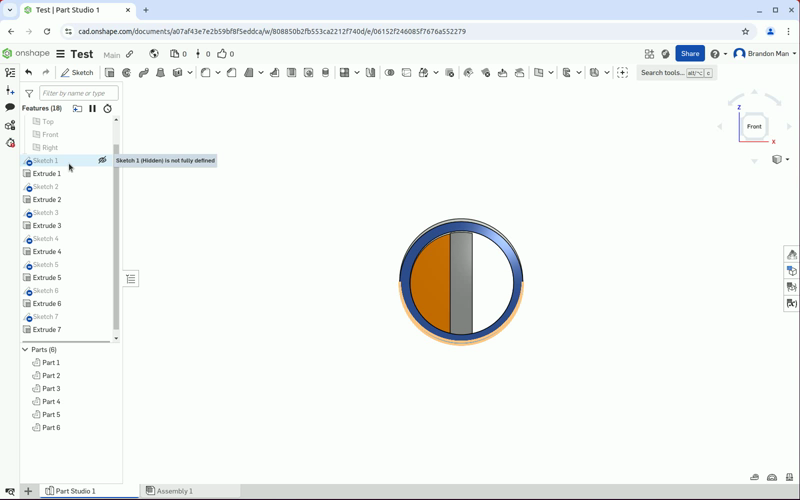
click(69, 163)
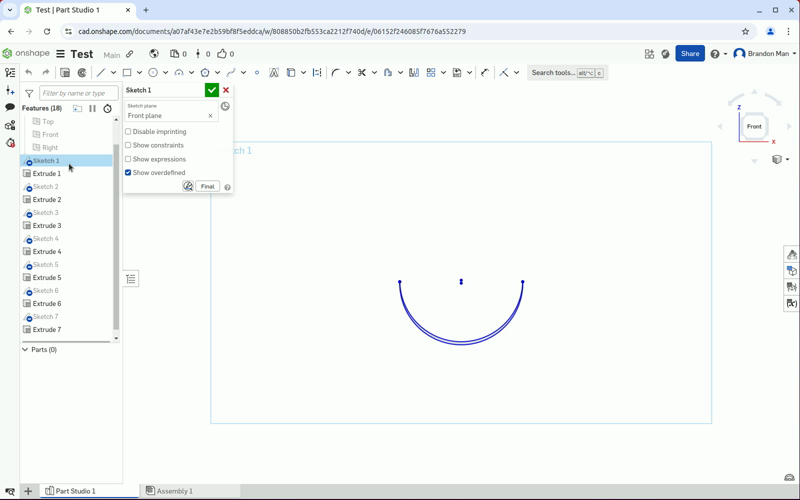
mouse_move(229, 92)
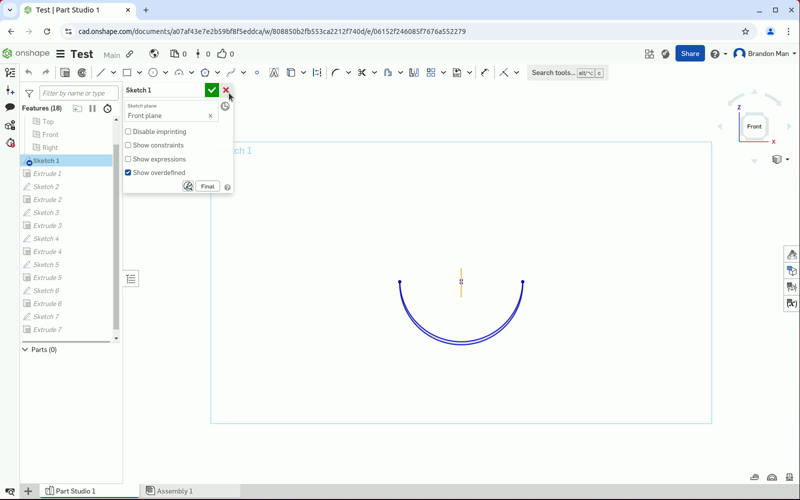
click(229, 92)
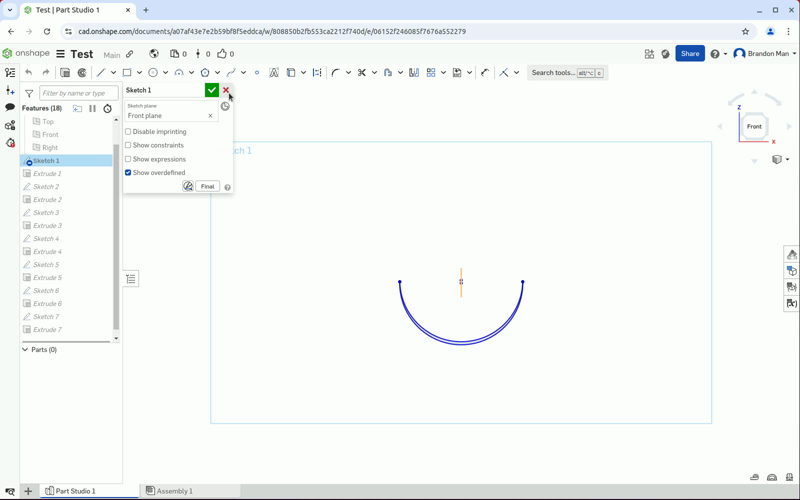
key(shift+s)
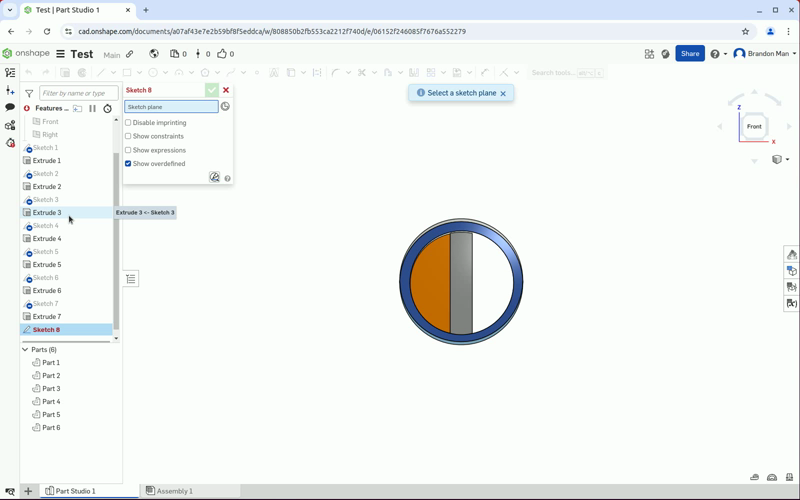
scroll(3)
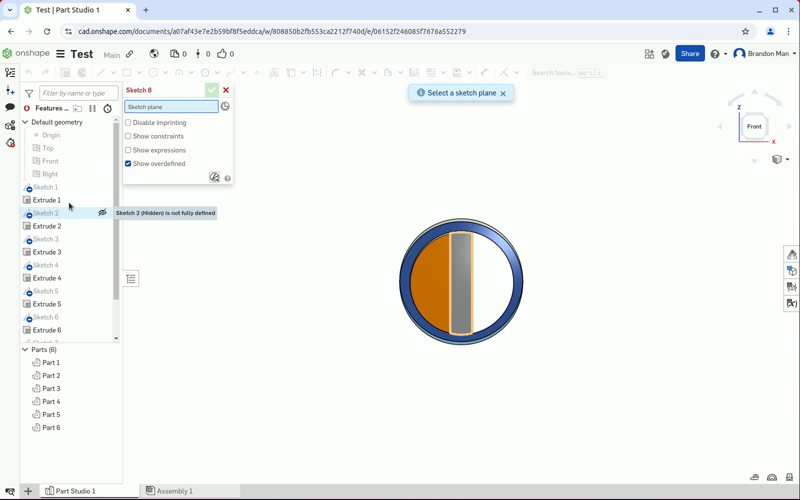
mouse_move(69, 163)
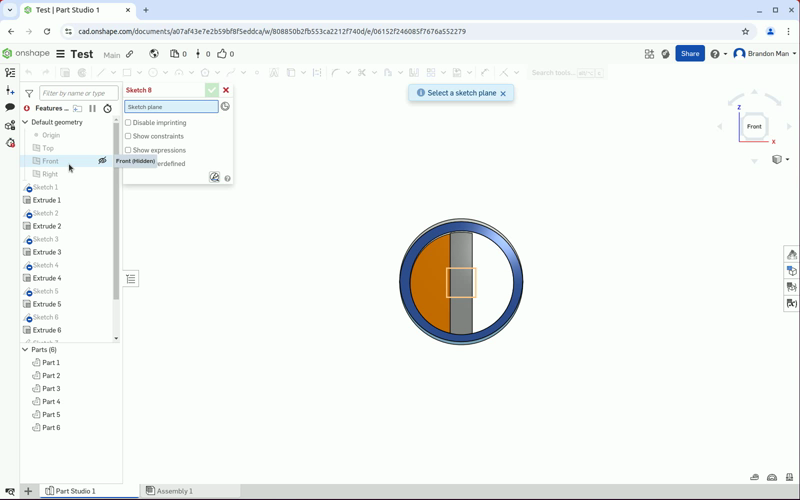
click(69, 163)
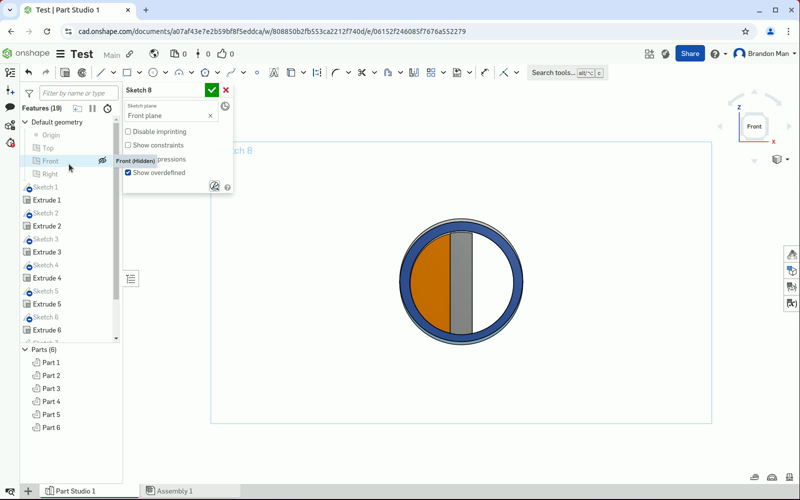
mouse_move(73, 352)
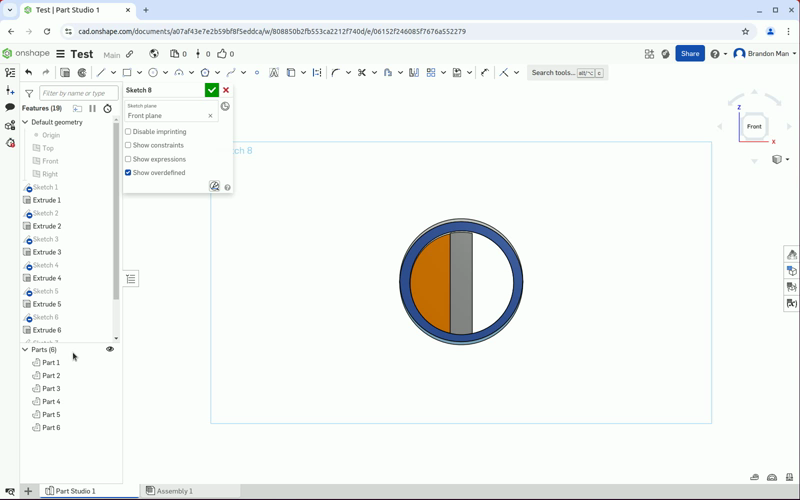
key(y)
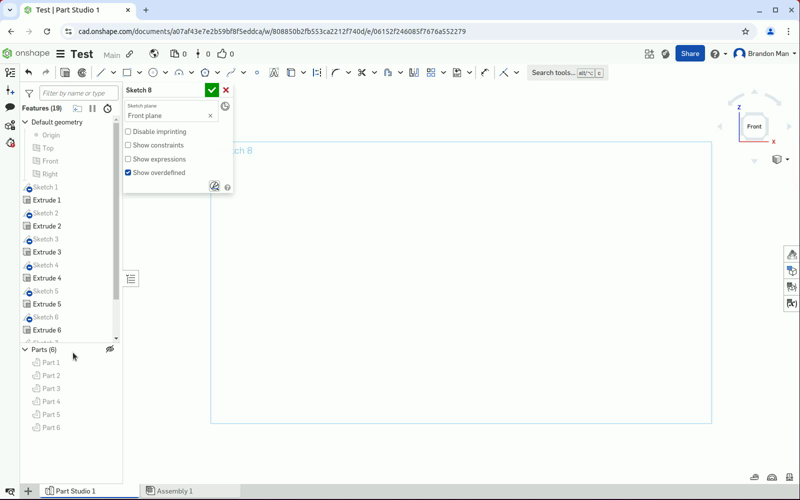
key(a)
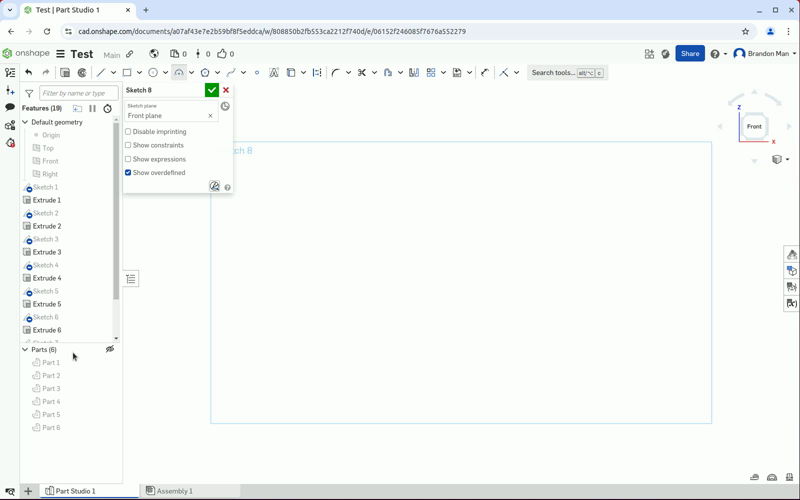
key_down(shift)
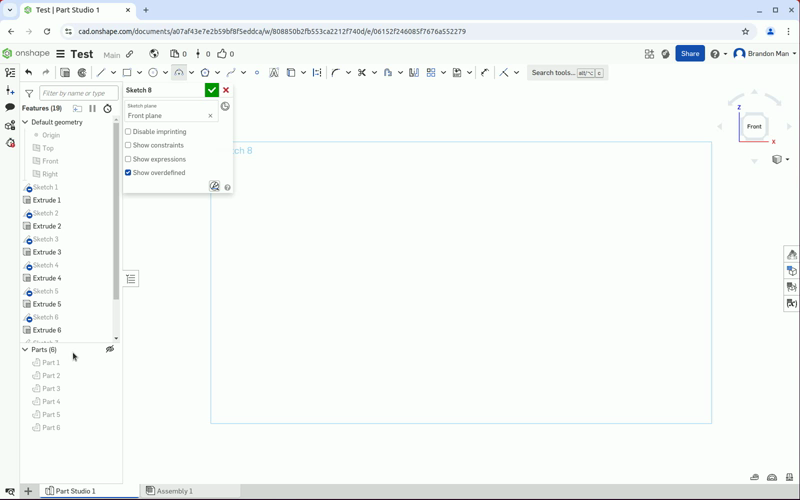
mouse_move(471, 333)
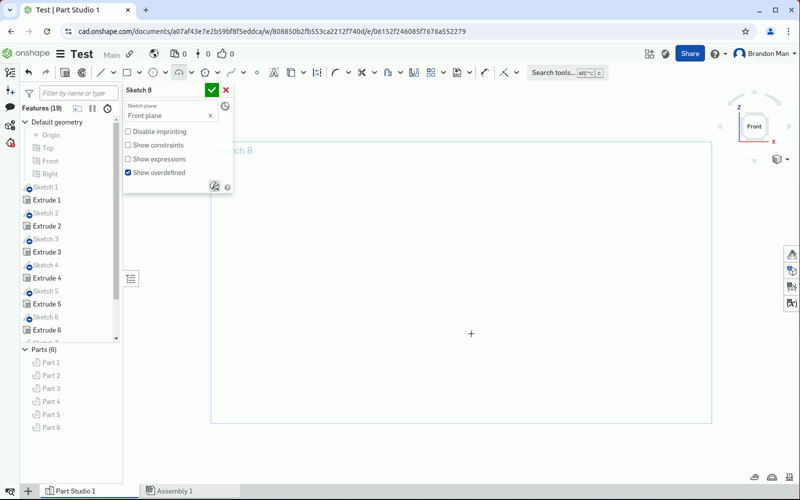
click(471, 333)
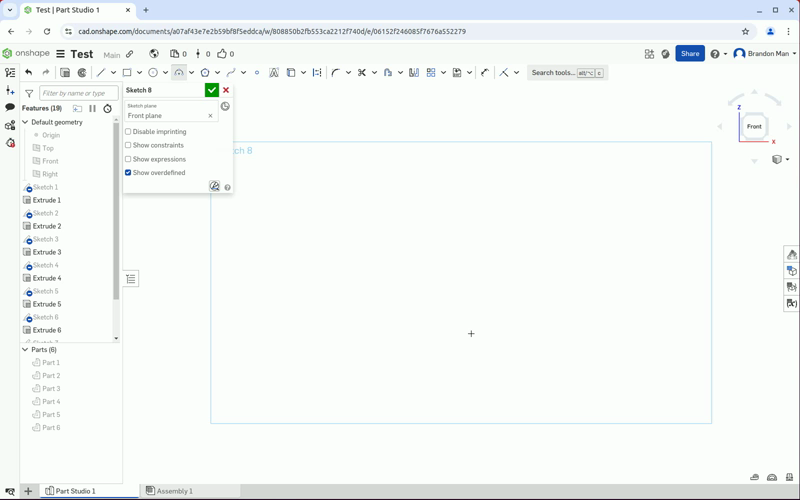
key_up(shift)
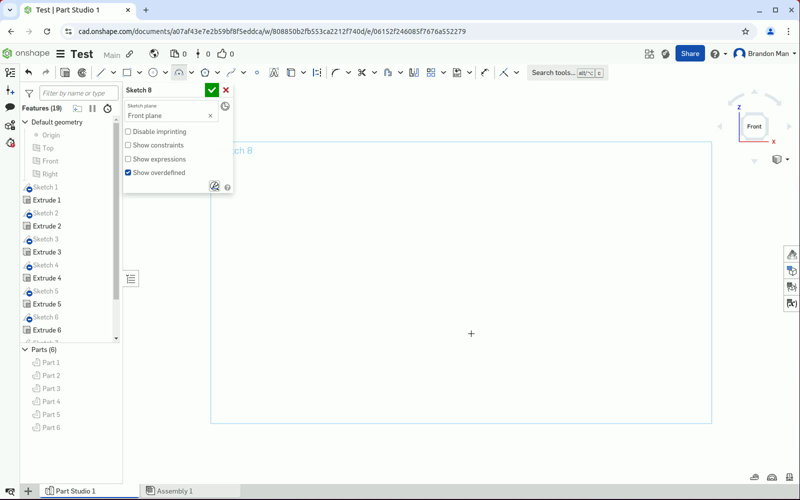
key_down(shift)
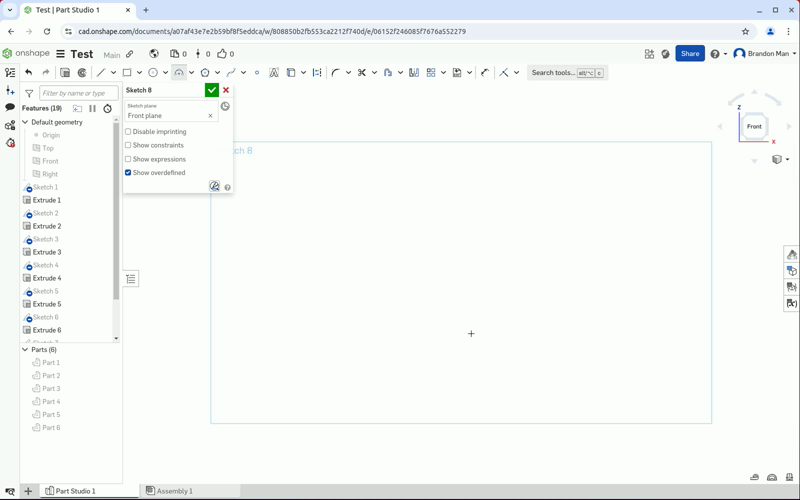
mouse_move(471, 233)
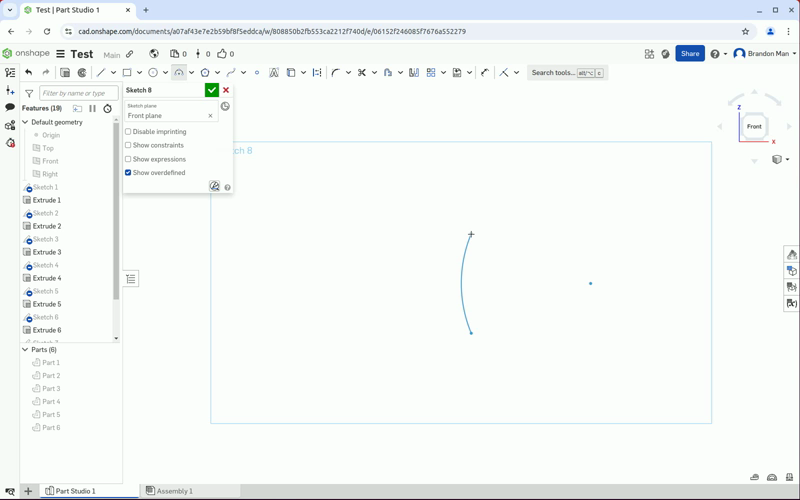
click(471, 233)
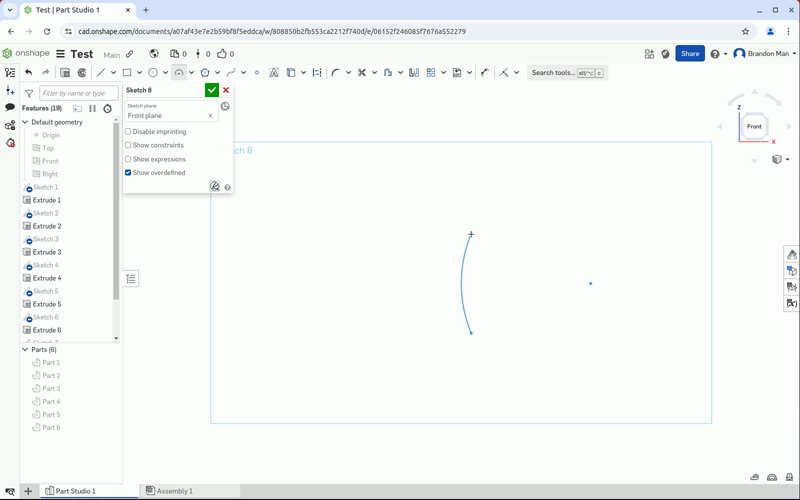
mouse_move(511, 283)
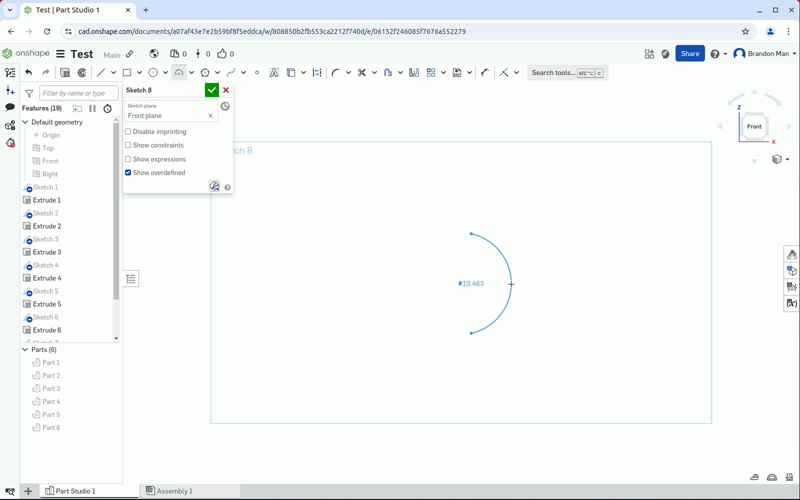
click(511, 283)
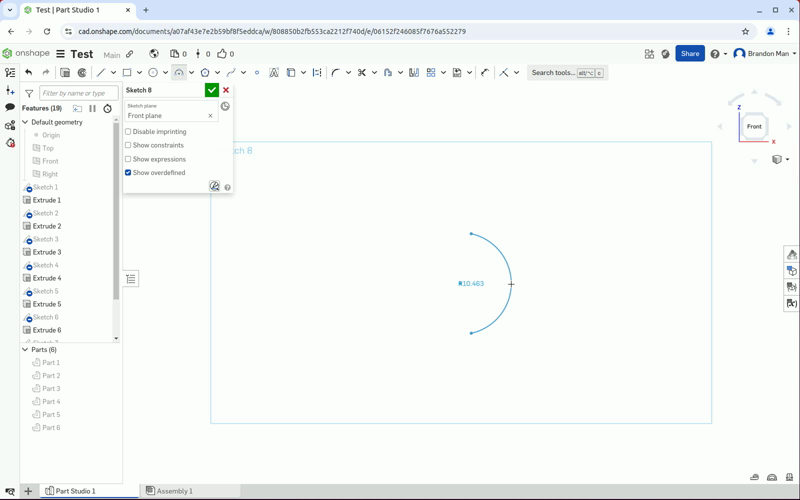
key_up(shift)
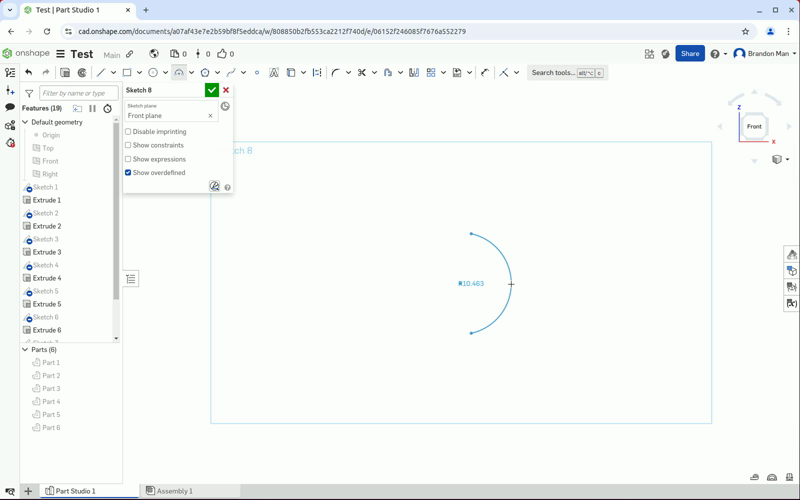
key(esc)
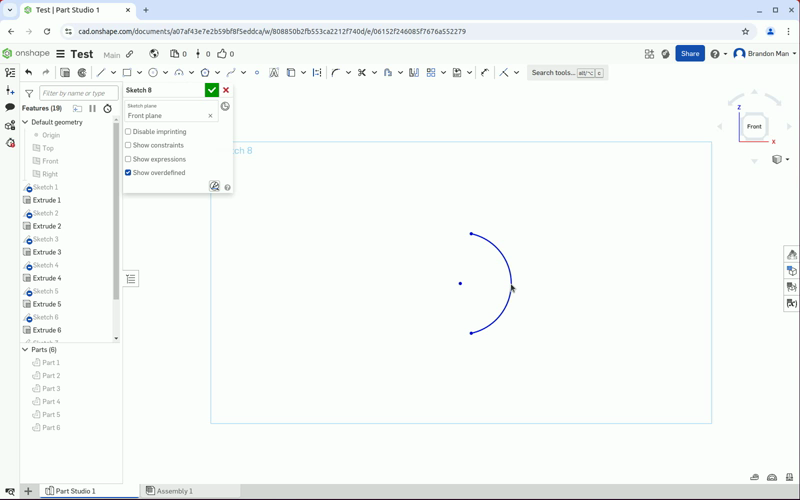
key(l)
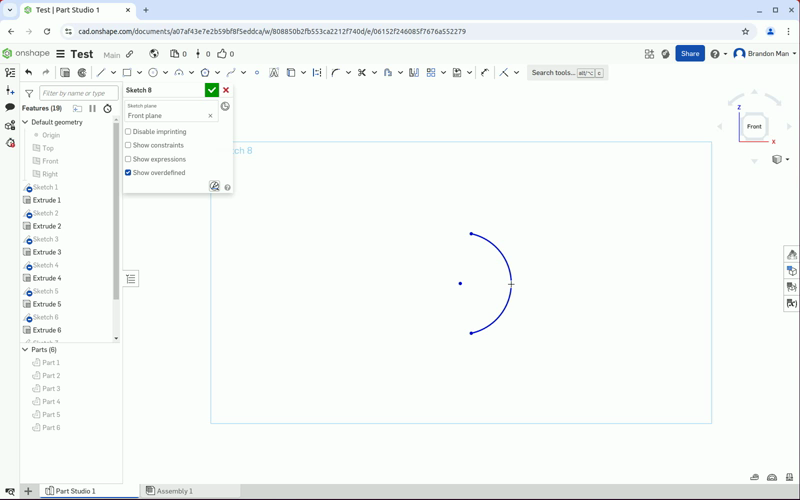
mouse_move(471, 233)
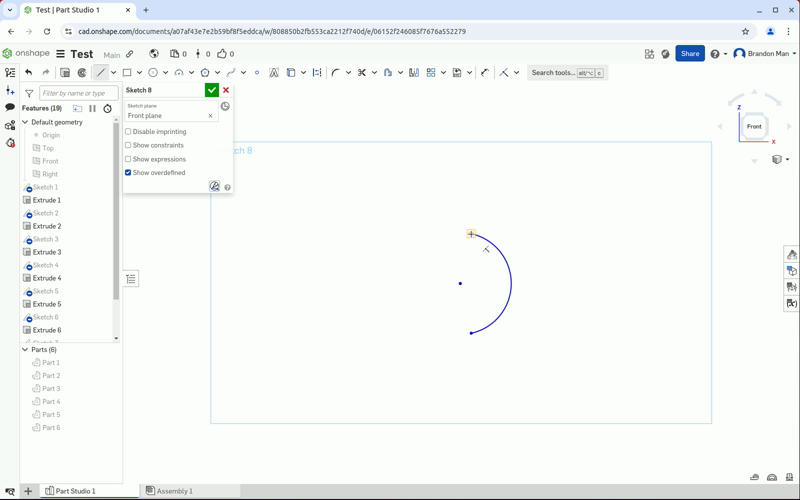
click(471, 233)
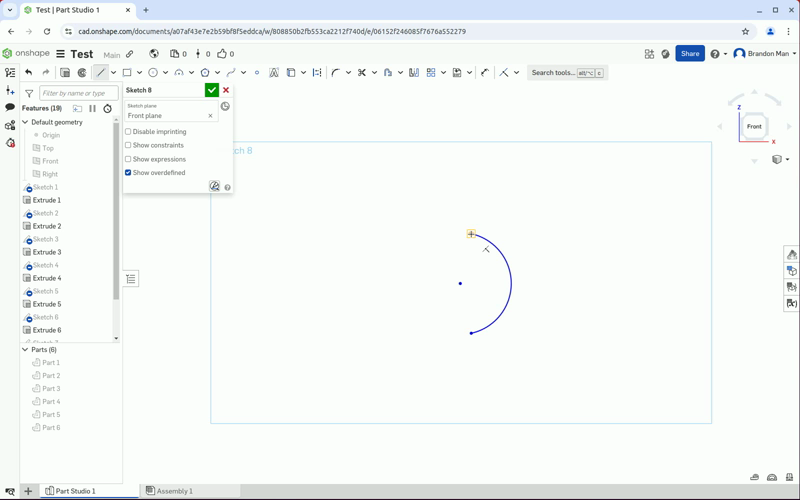
key_down(shift)
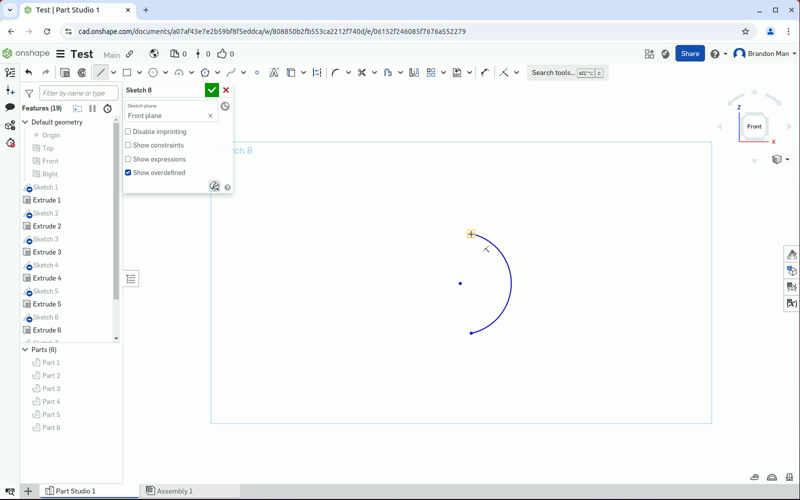
mouse_move(471, 333)
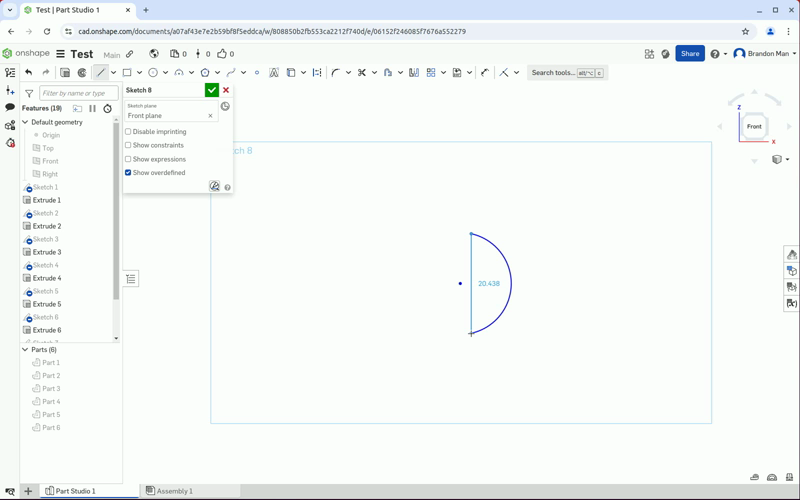
key_up(shift)
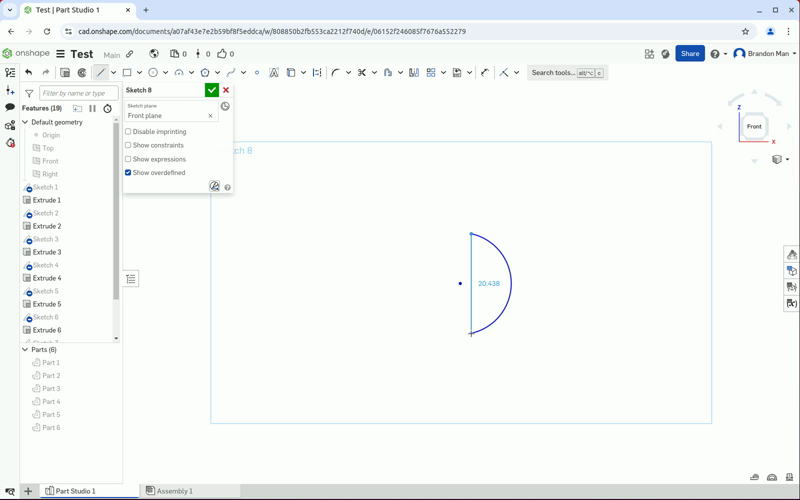
click(471, 333)
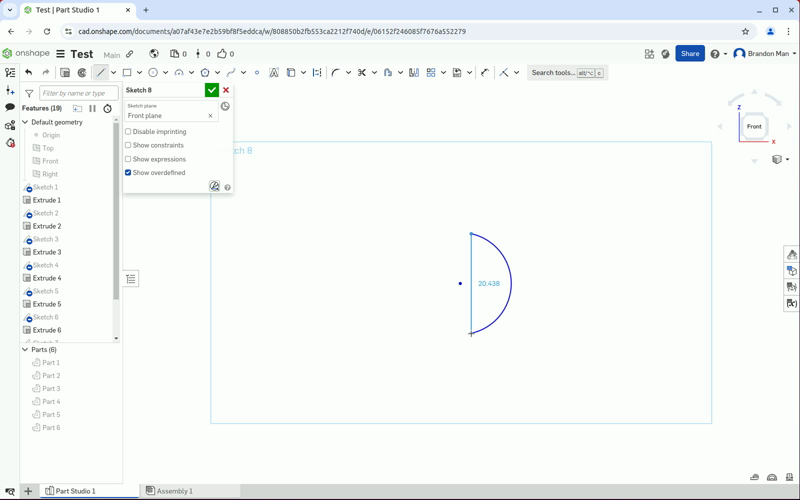
key(esc)
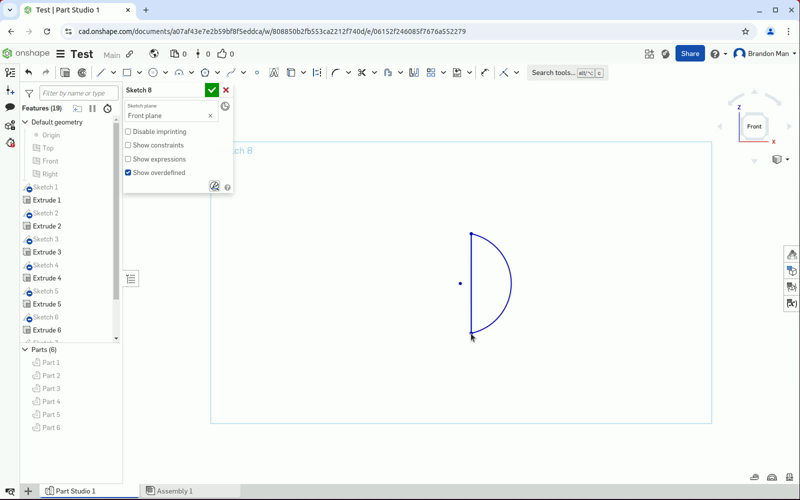
mouse_move(478, 281)
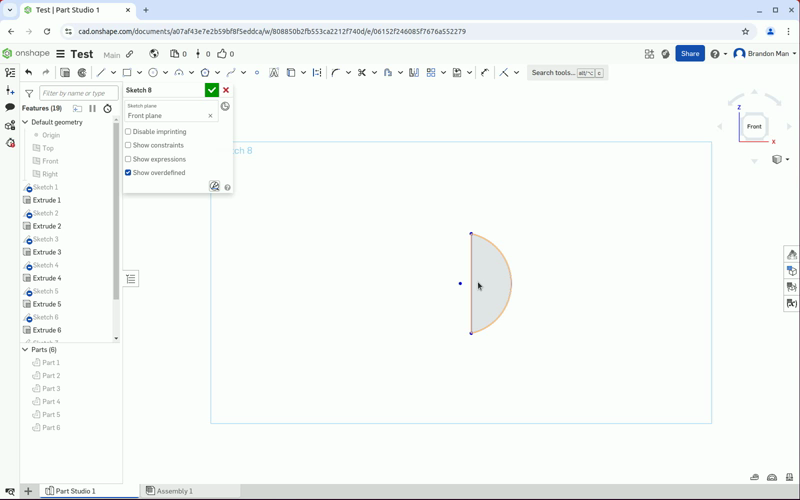
click(478, 281)
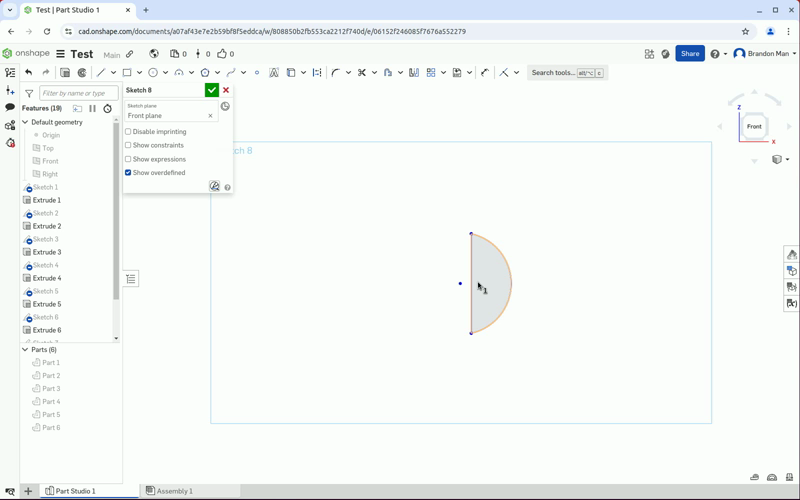
mouse_move(73, 352)
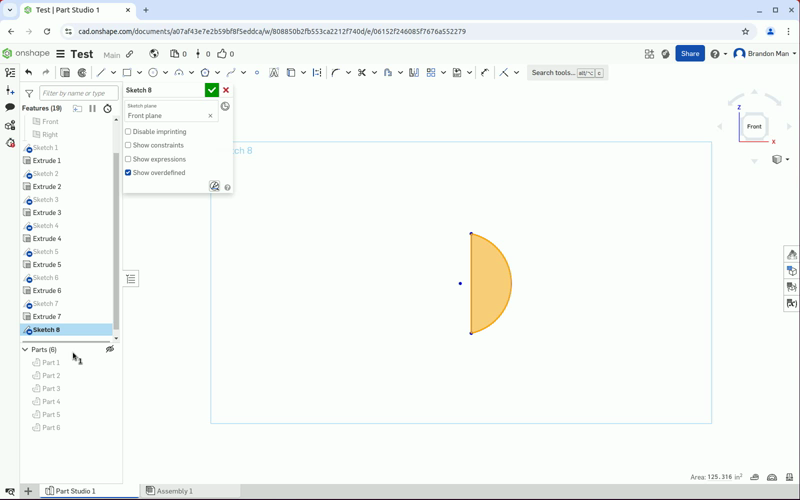
key(shift+y)
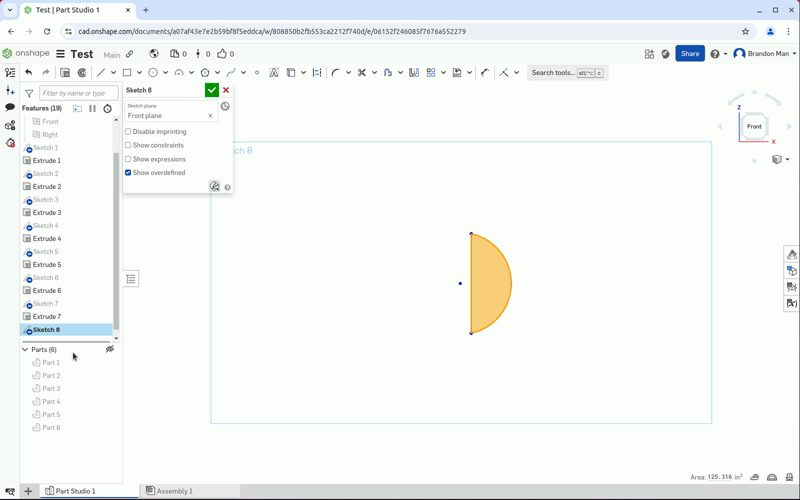
key(shift+e)
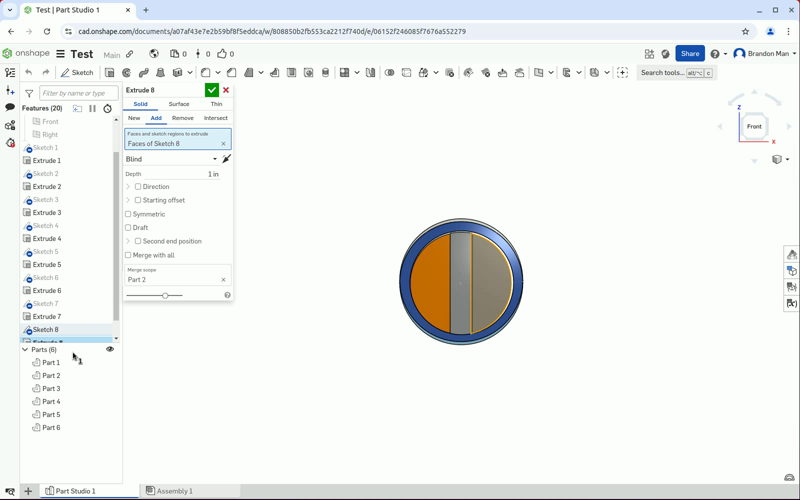
mouse_move(143, 106)
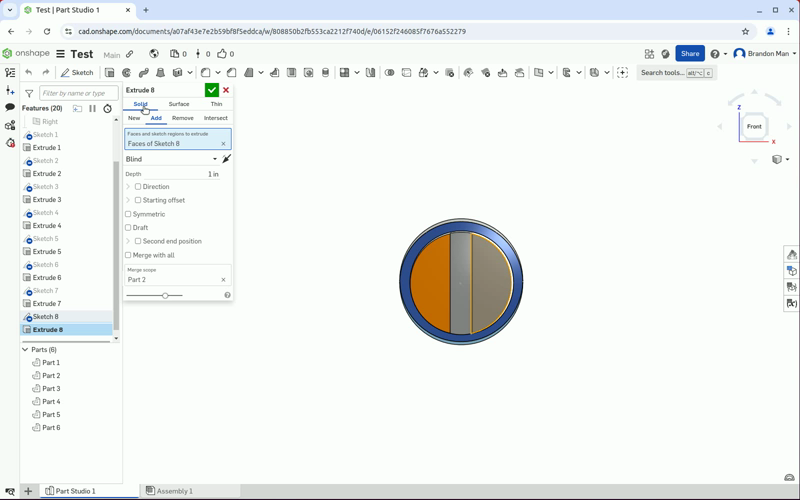
click(143, 106)
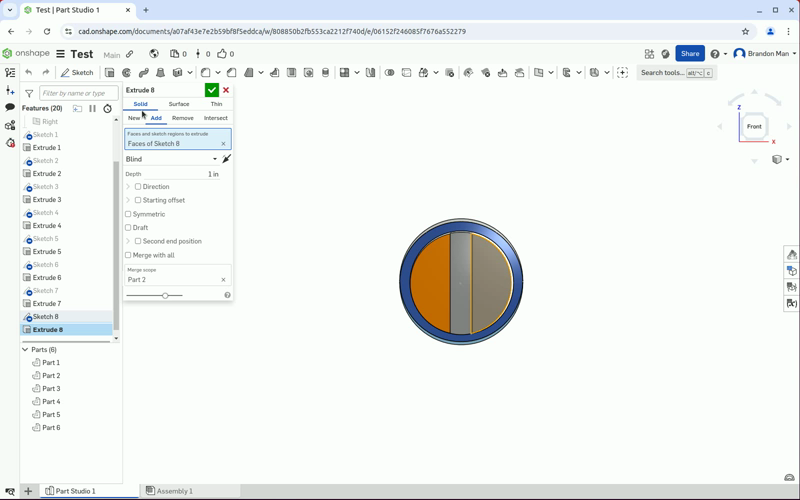
mouse_move(137, 120)
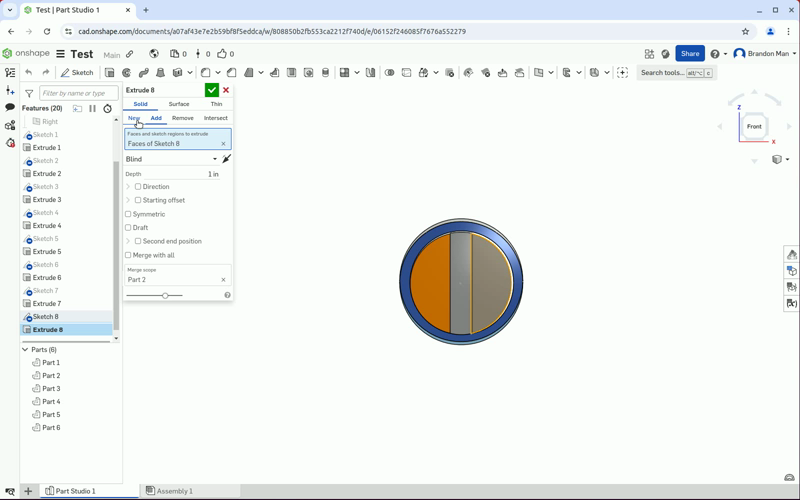
click(137, 120)
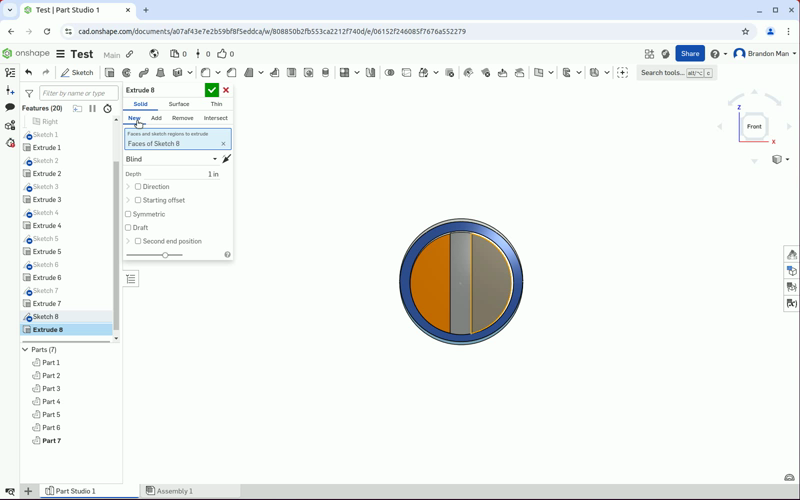
key(tab, 4)
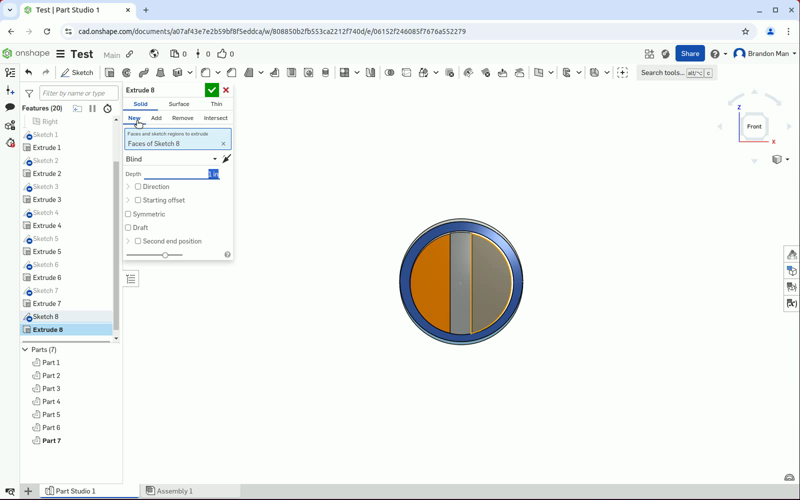
text(-8.425)
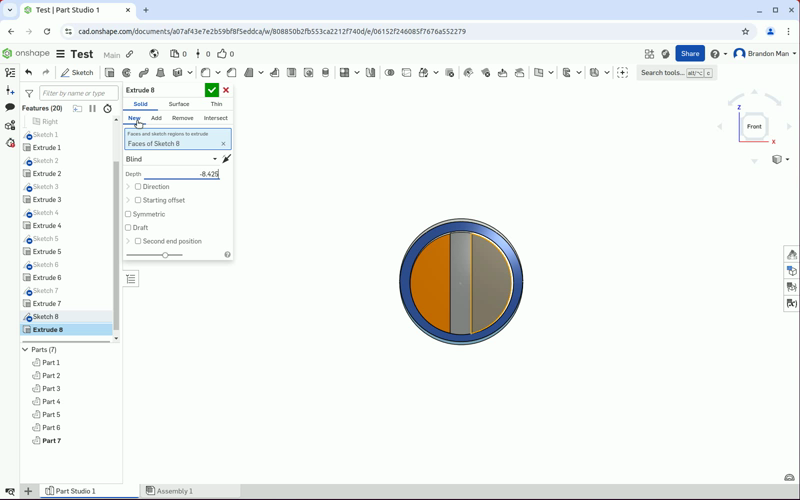
key(enter)
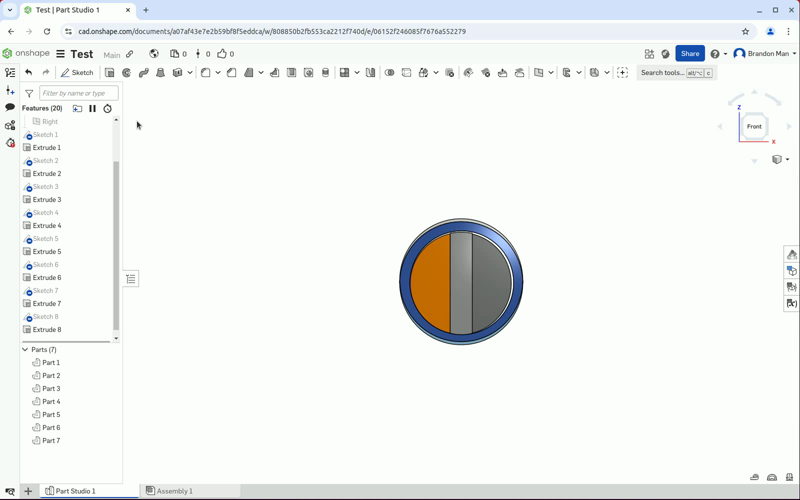
key(shift+h)
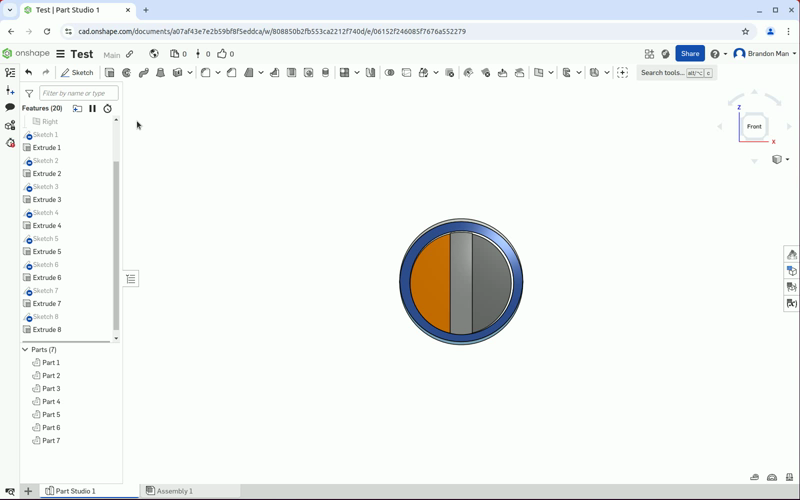
key(shift+h)
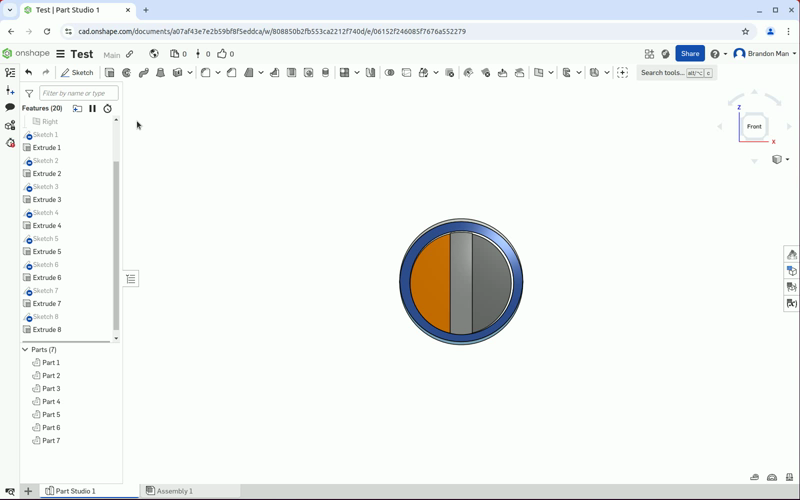
mouse_move(69, 137)
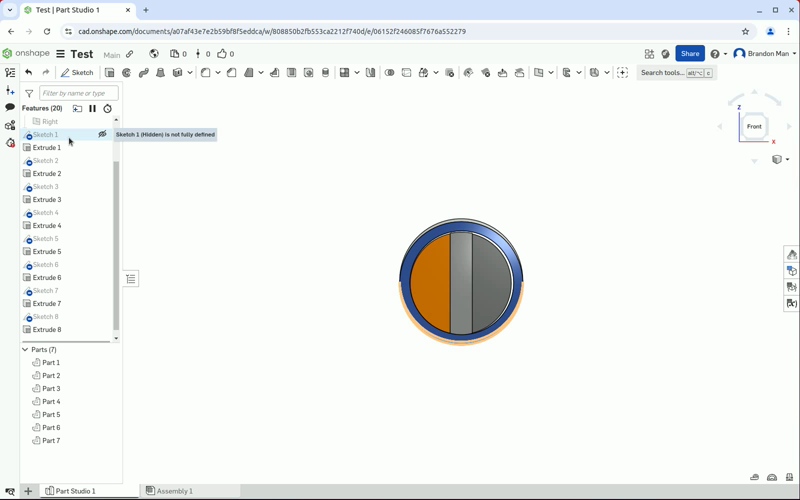
click(69, 137)
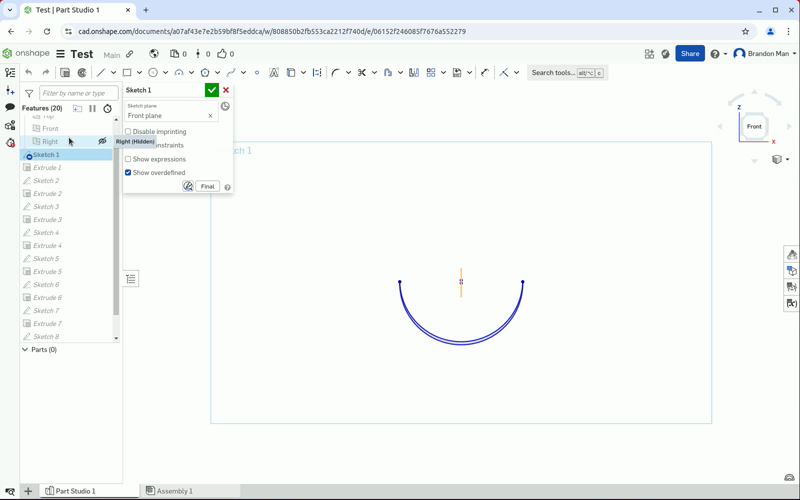
mouse_move(229, 92)
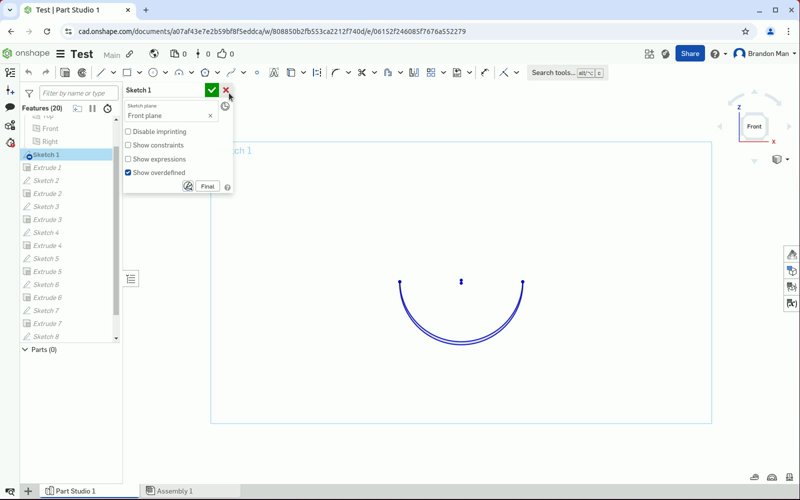
click(229, 92)
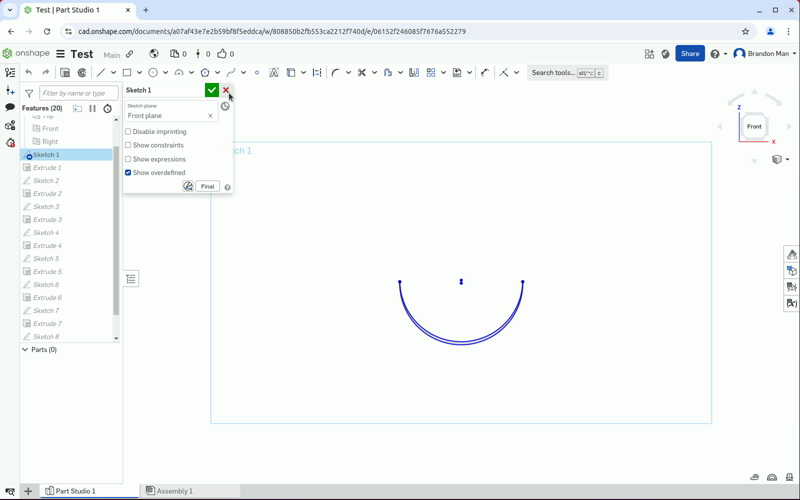
key(shift+s)
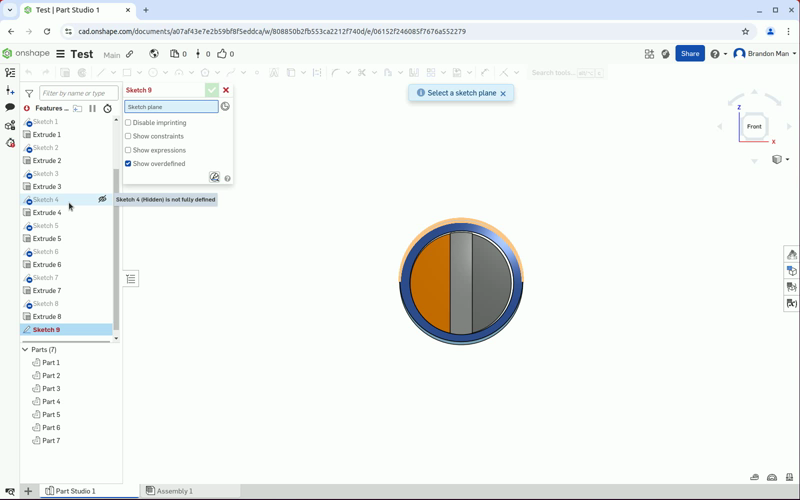
scroll(3)
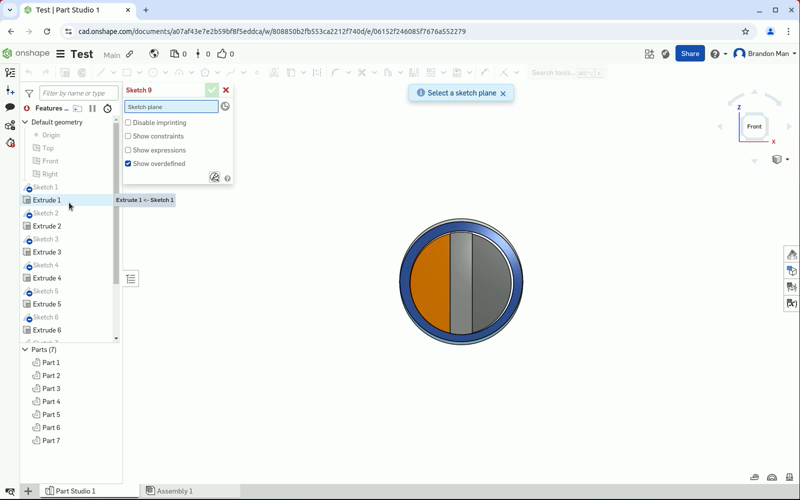
mouse_move(69, 163)
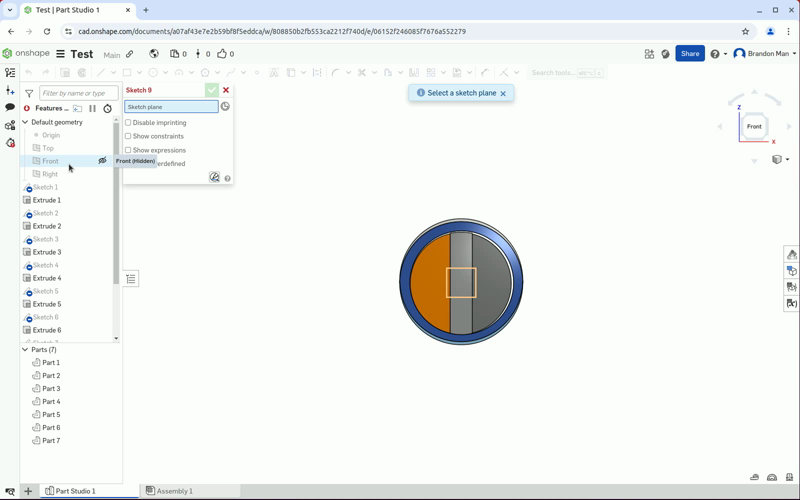
click(69, 163)
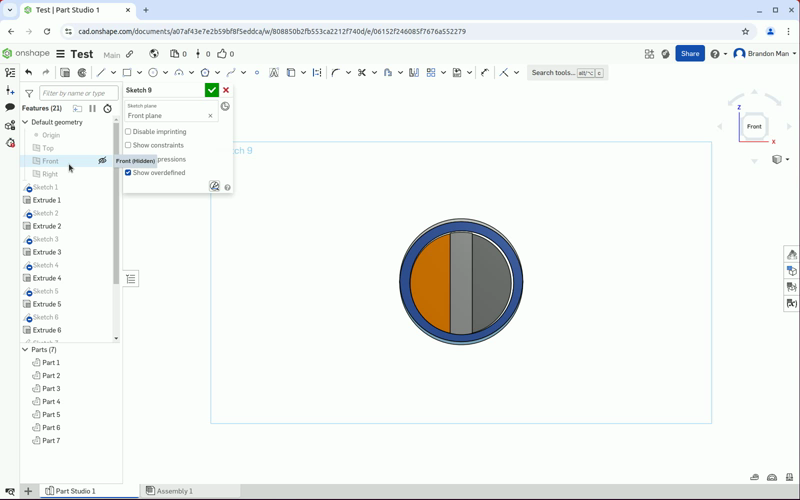
mouse_move(73, 352)
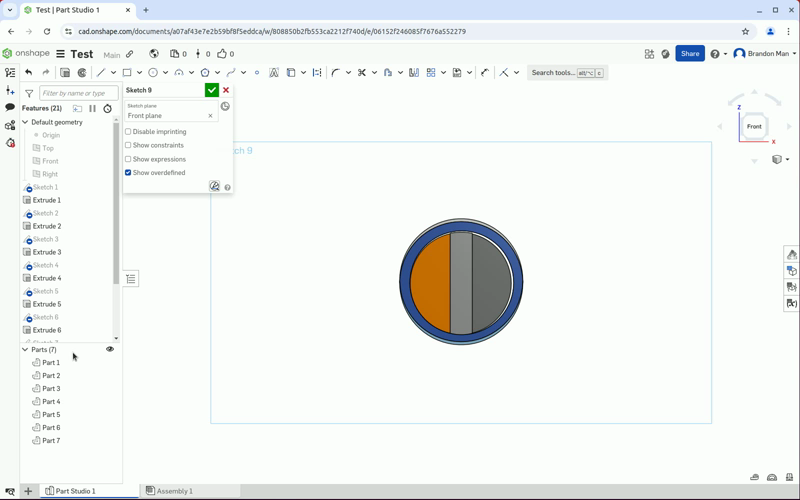
key(y)
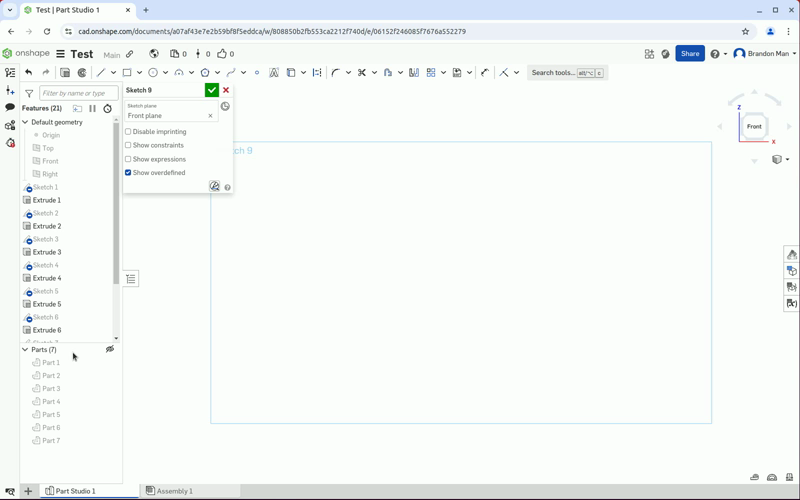
key(a)
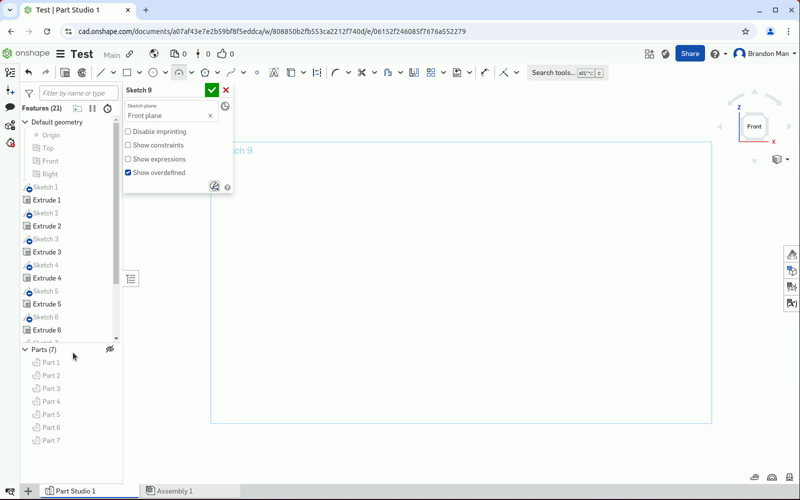
key_down(shift)
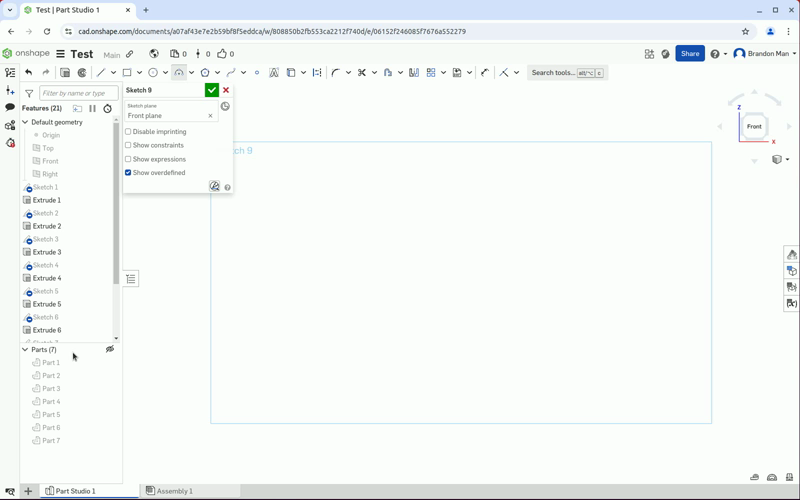
mouse_move(450, 333)
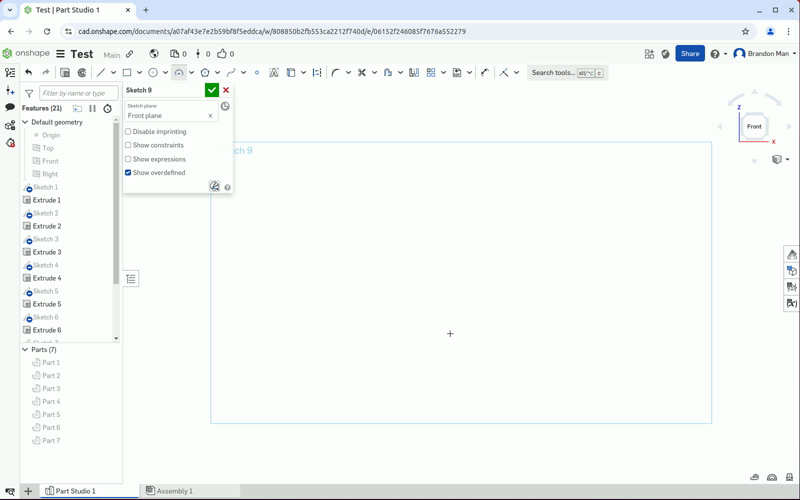
click(450, 333)
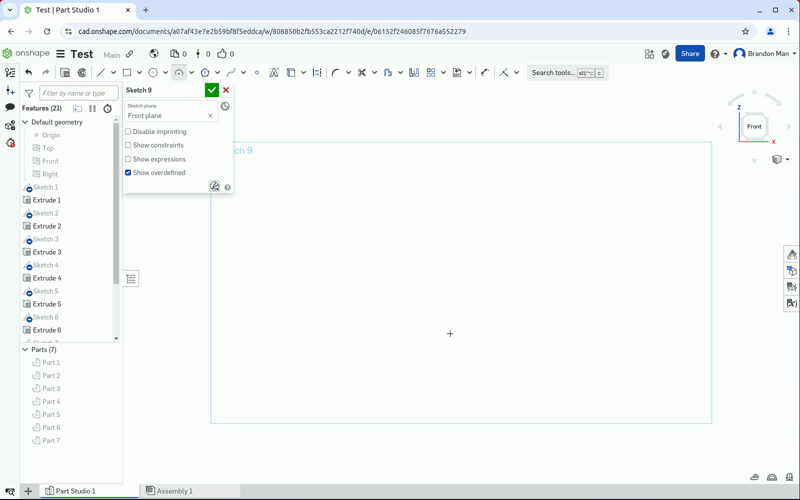
key_up(shift)
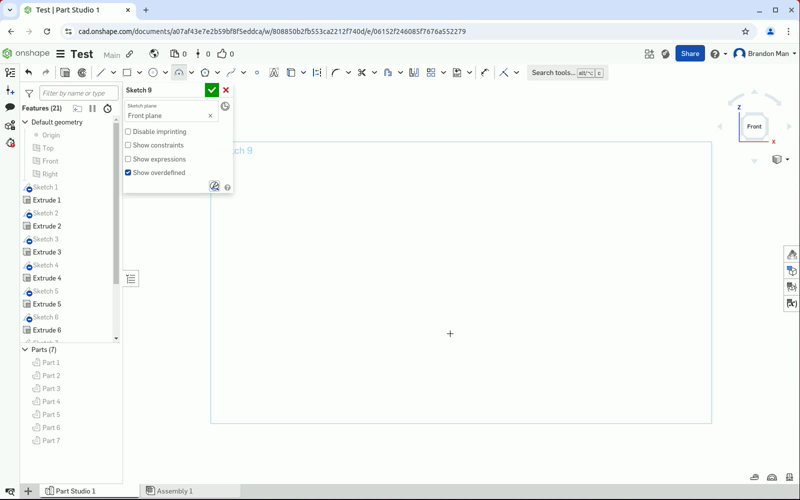
key_down(shift)
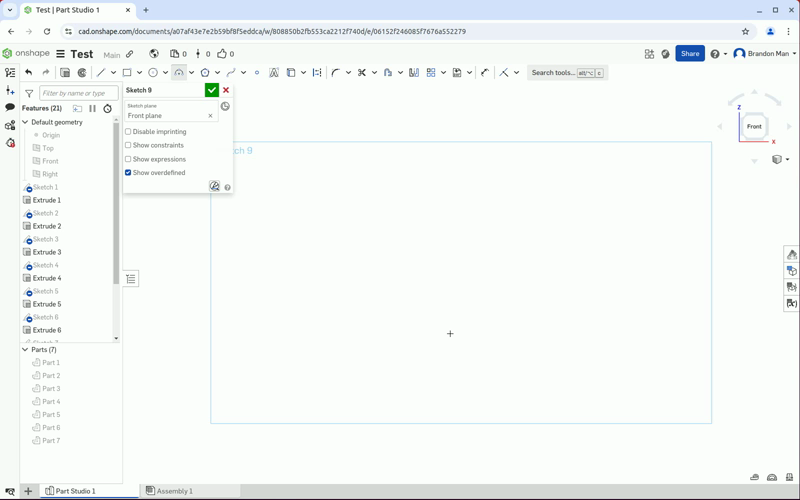
mouse_move(472, 333)
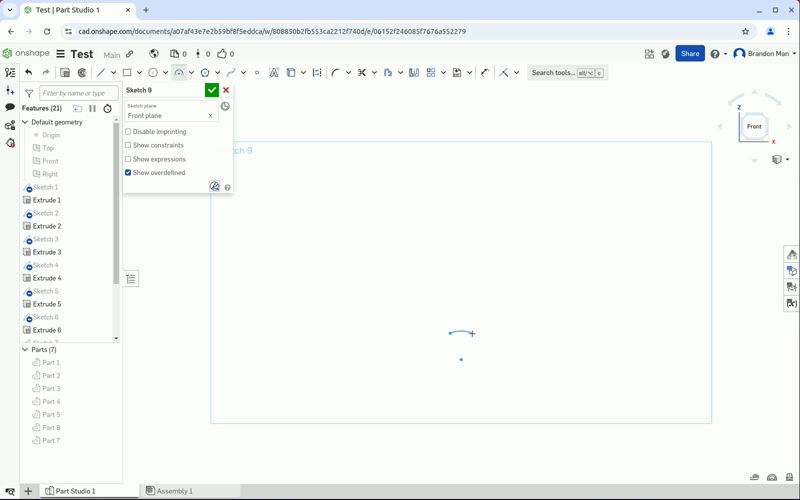
click(472, 333)
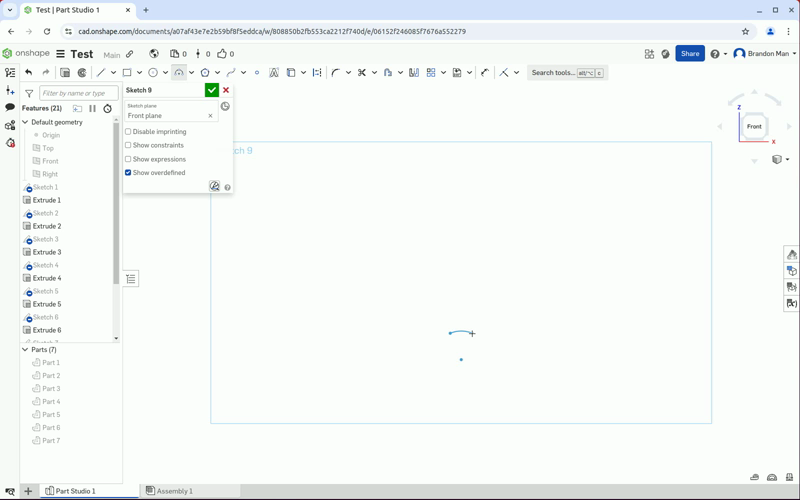
mouse_move(461, 334)
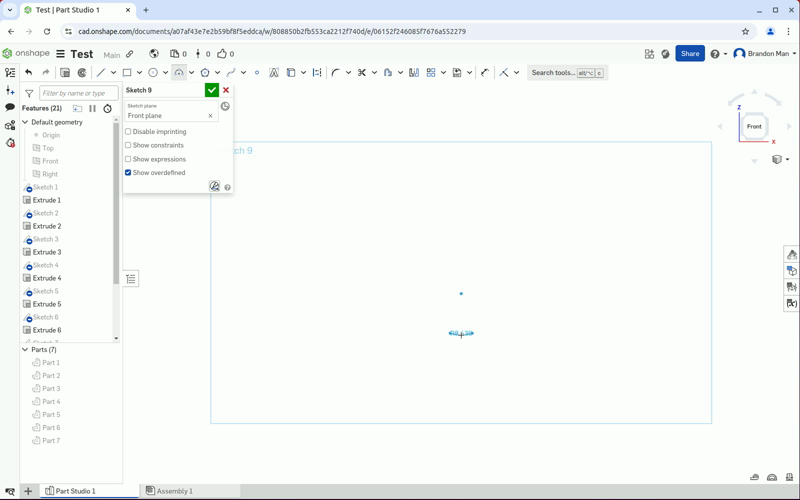
click(461, 334)
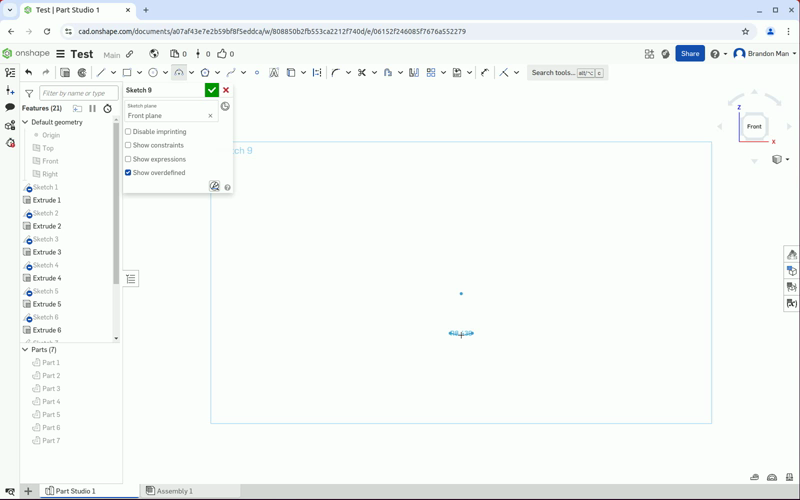
key_up(shift)
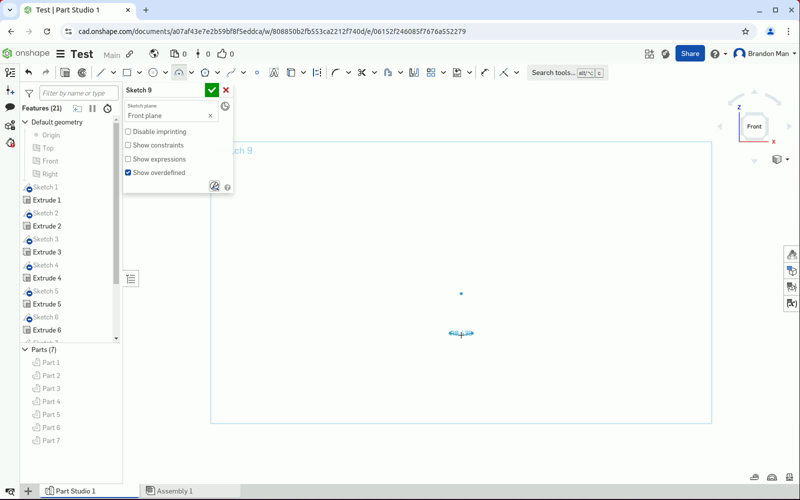
key(esc)
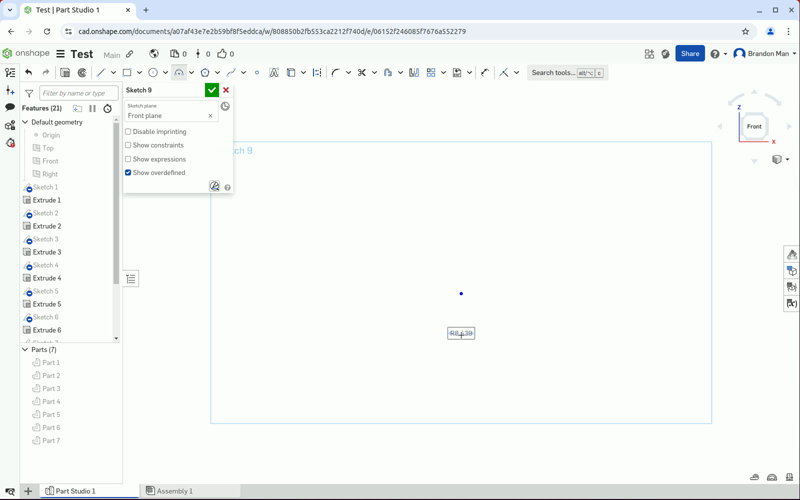
key(l)
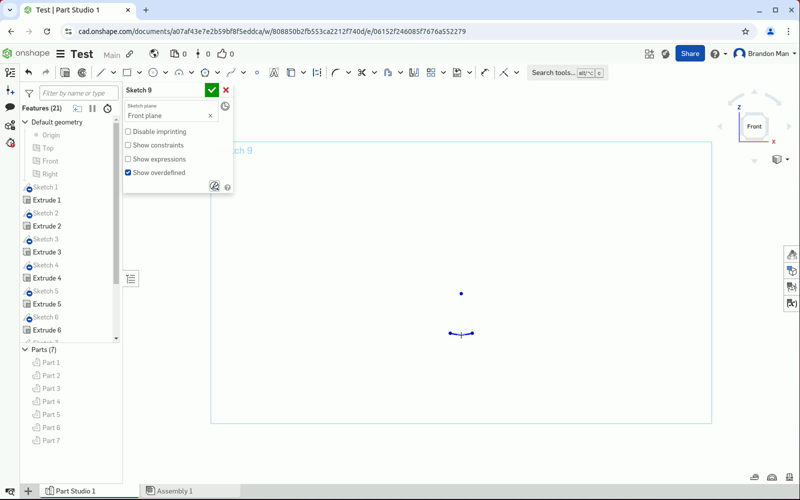
mouse_move(472, 333)
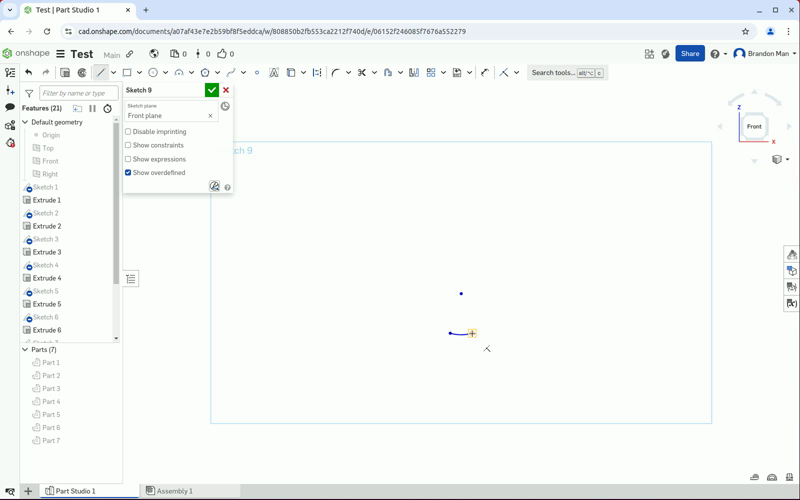
click(472, 333)
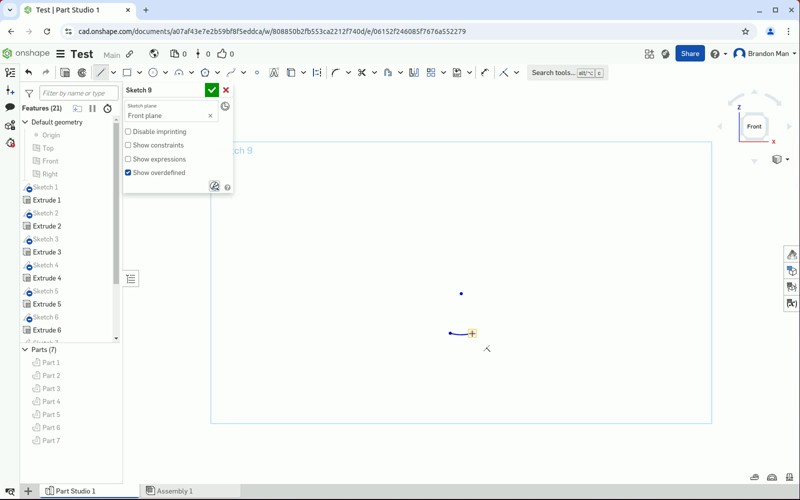
key_down(shift)
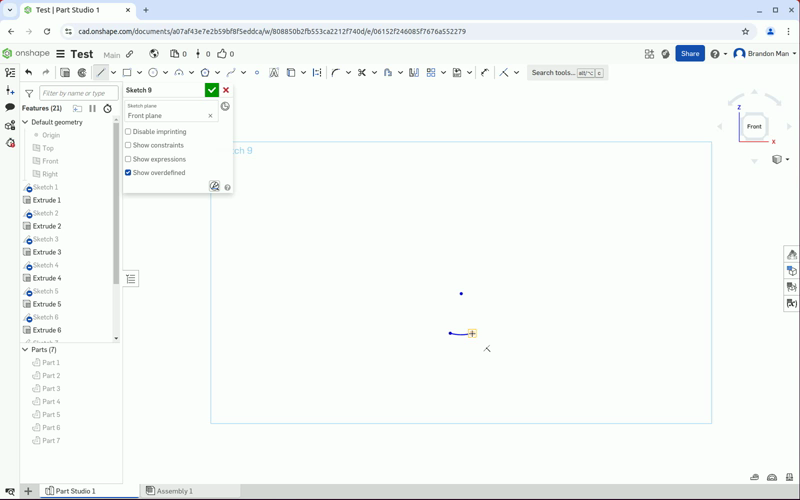
mouse_move(472, 233)
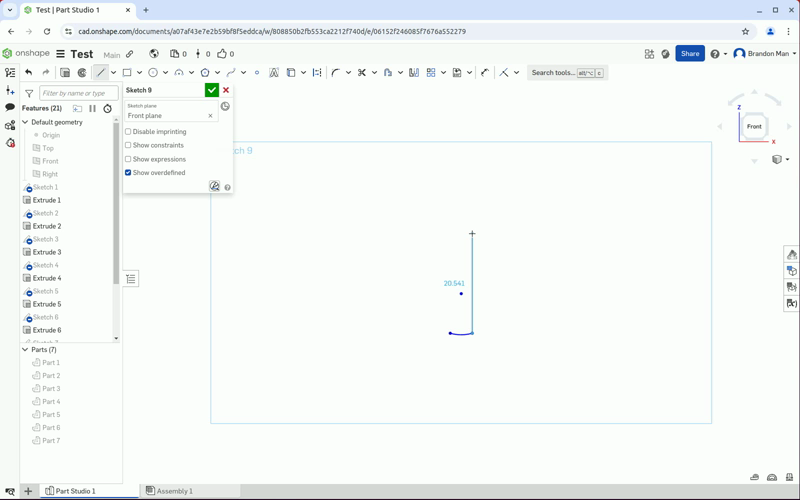
click(472, 233)
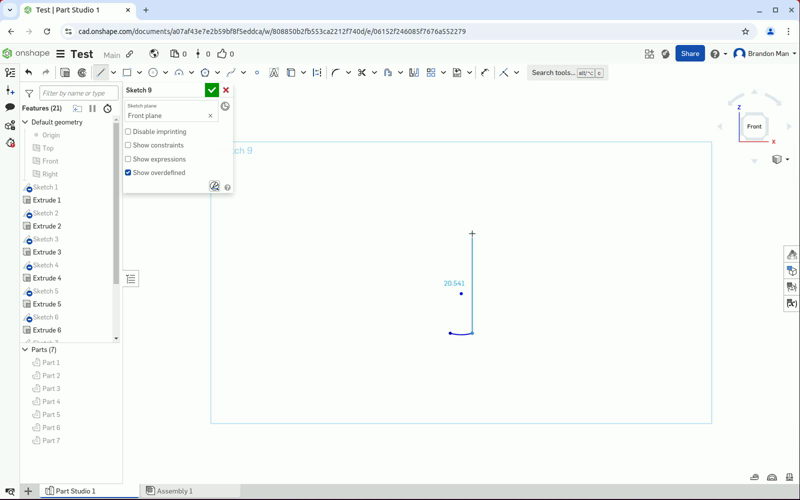
key_up(shift)
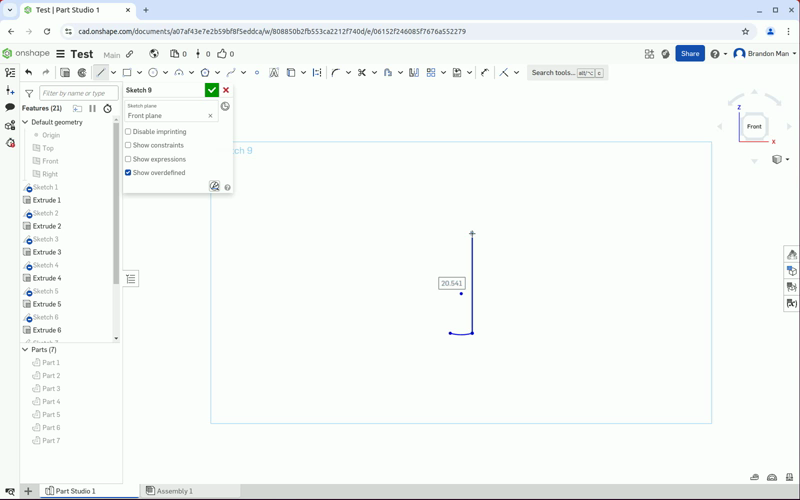
key(esc)
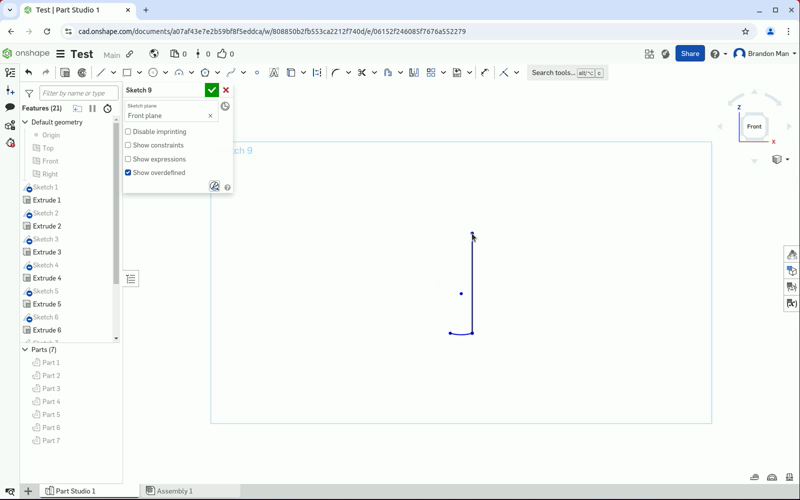
key(a)
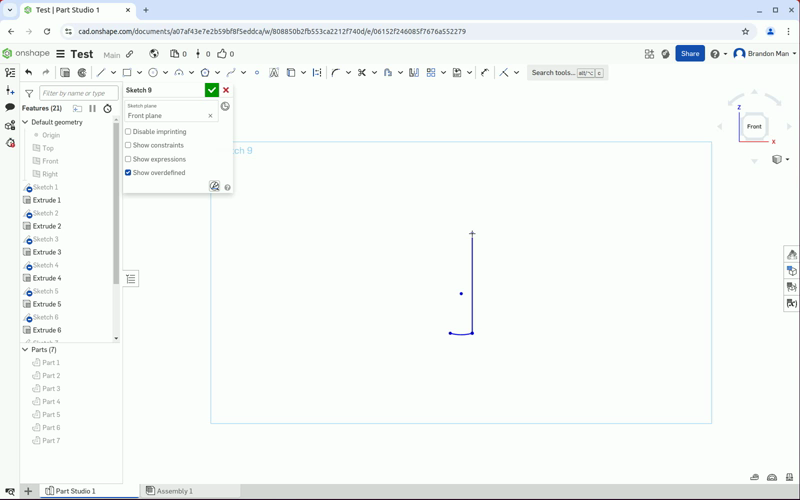
mouse_move(472, 233)
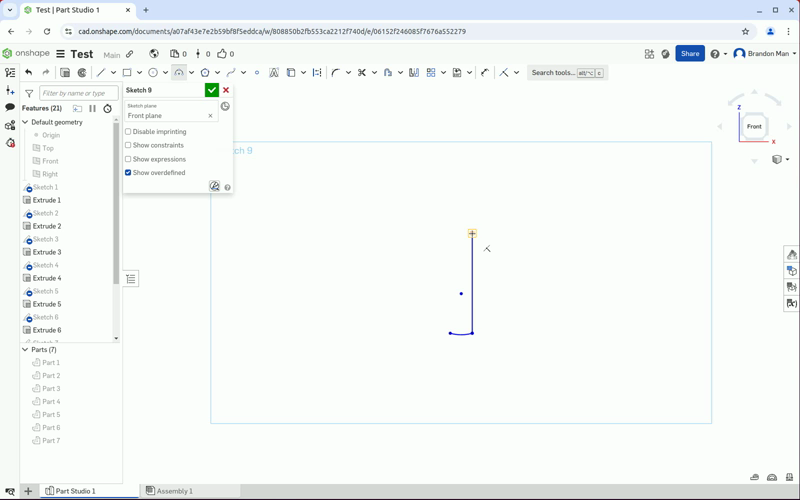
click(472, 233)
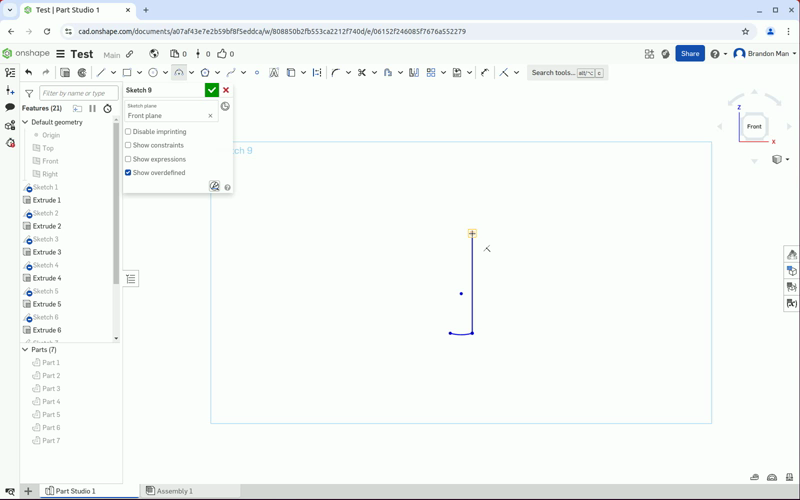
key_down(shift)
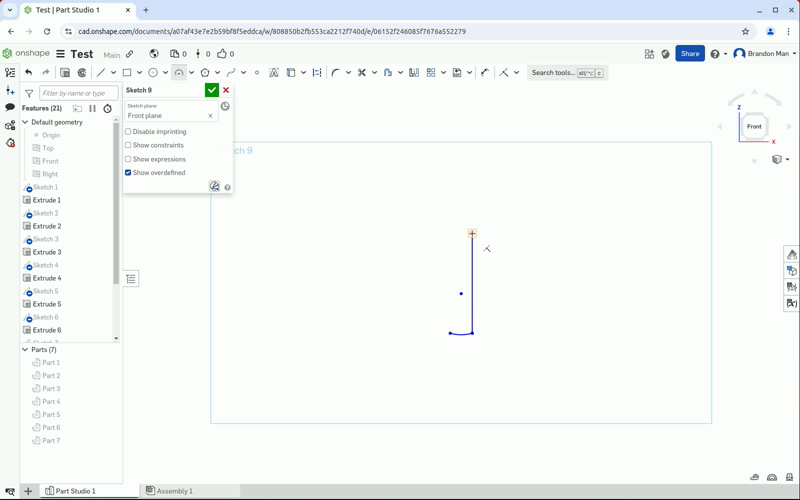
mouse_move(450, 233)
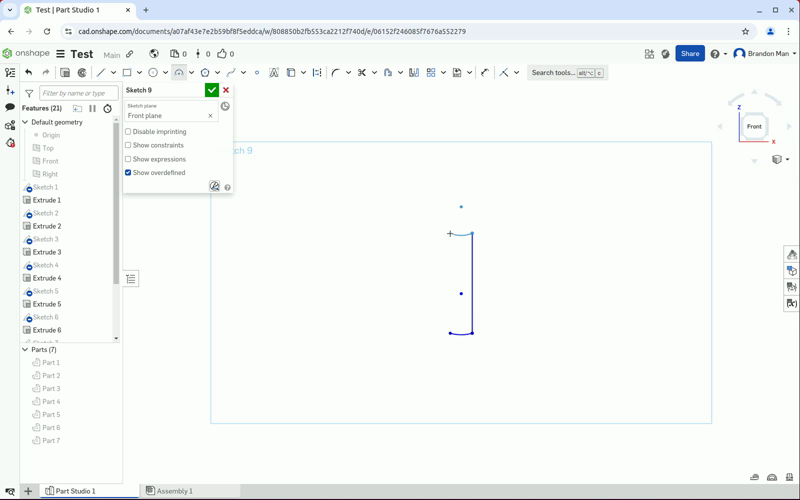
click(450, 233)
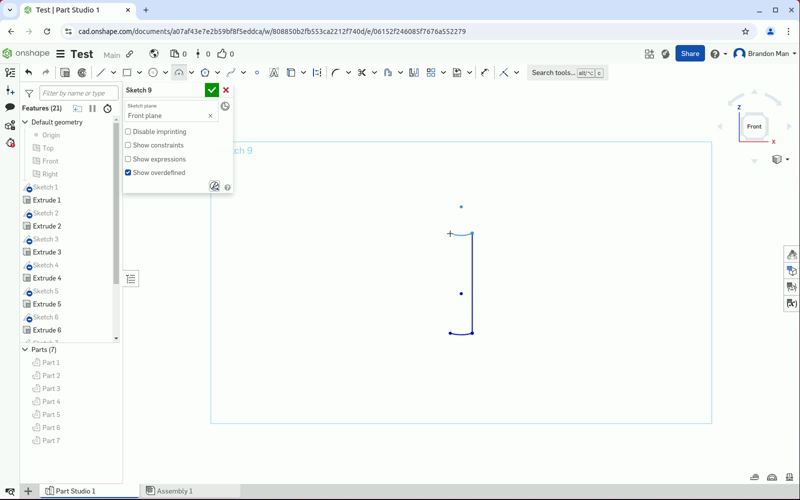
mouse_move(461, 232)
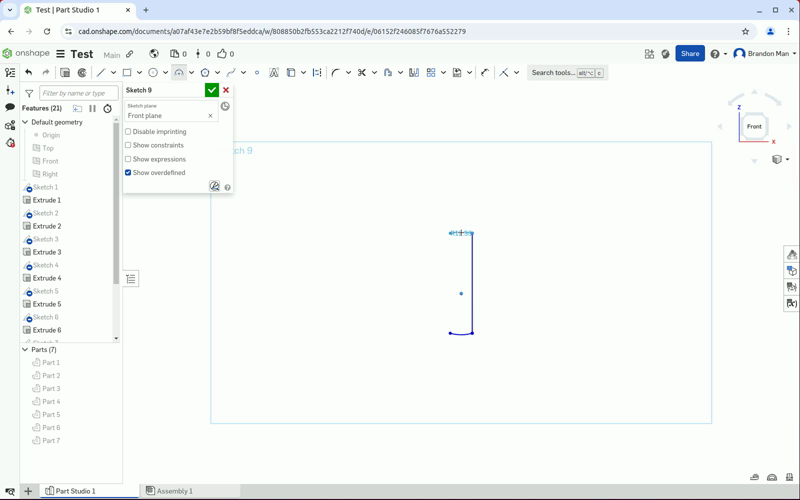
click(461, 232)
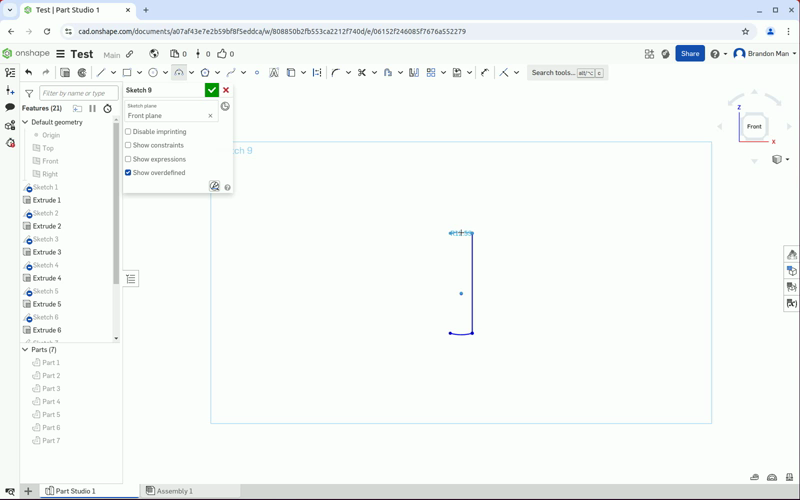
key_up(shift)
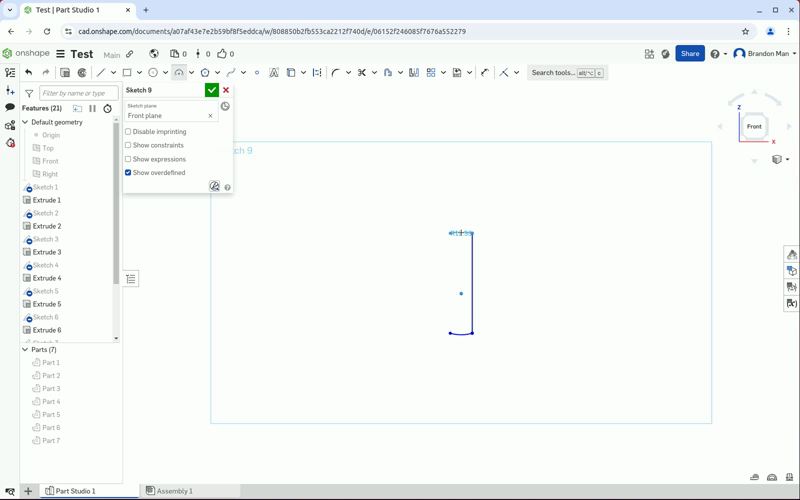
key(esc)
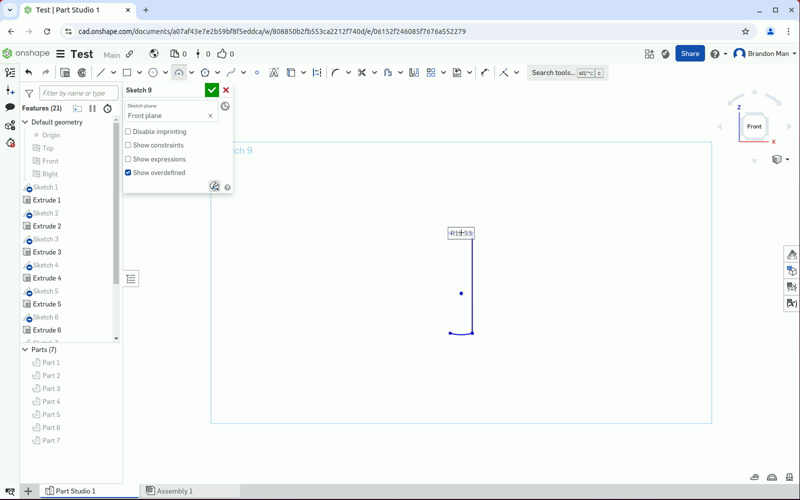
key(l)
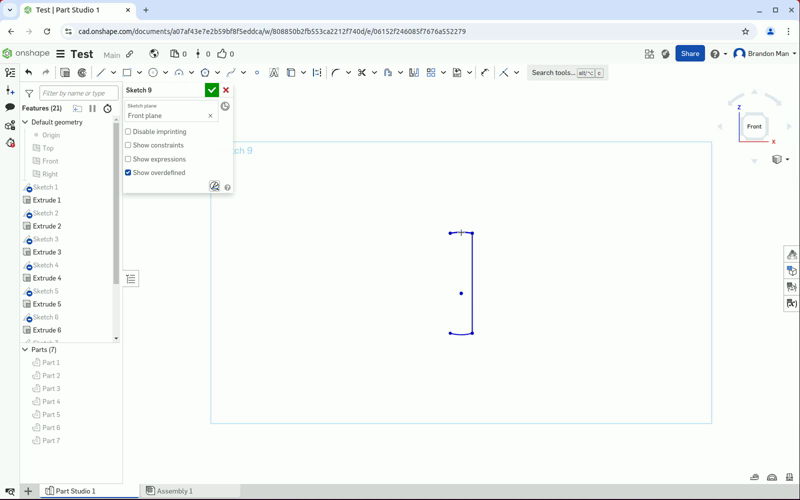
mouse_move(450, 233)
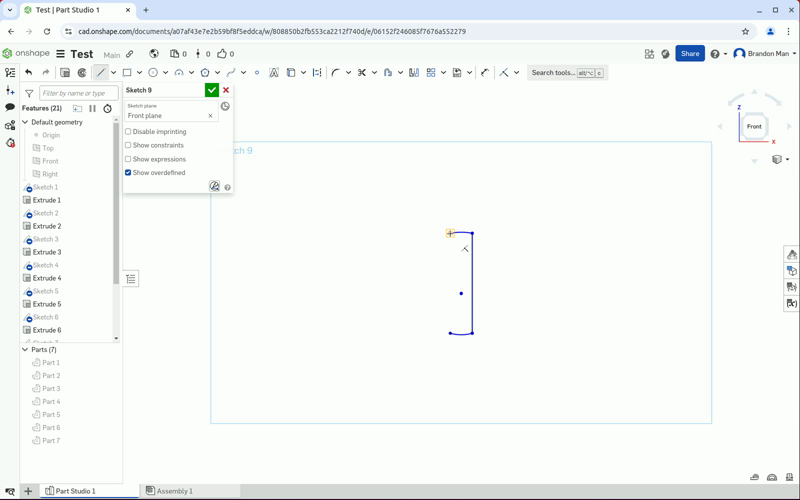
click(450, 233)
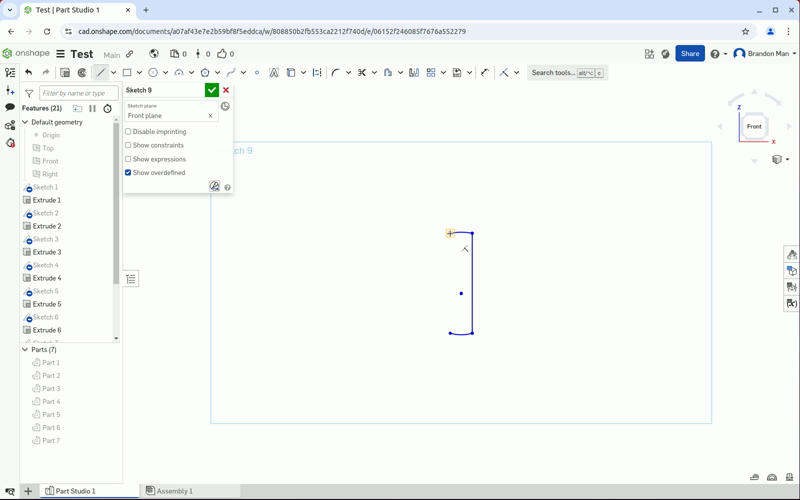
key_down(shift)
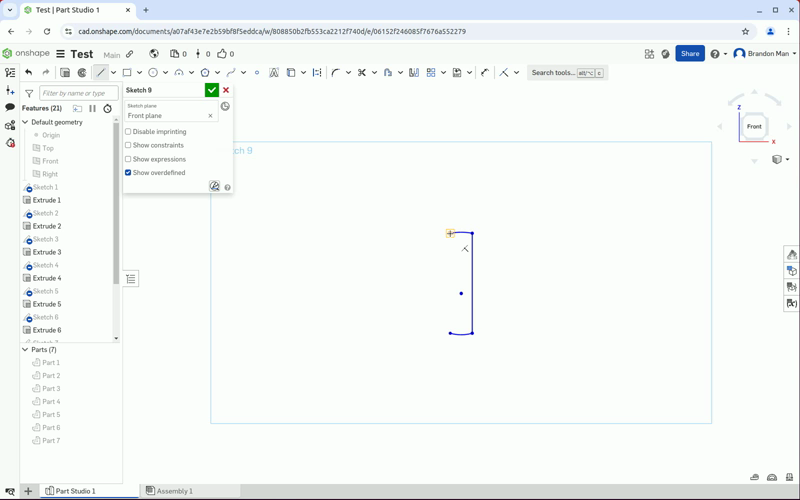
mouse_move(450, 333)
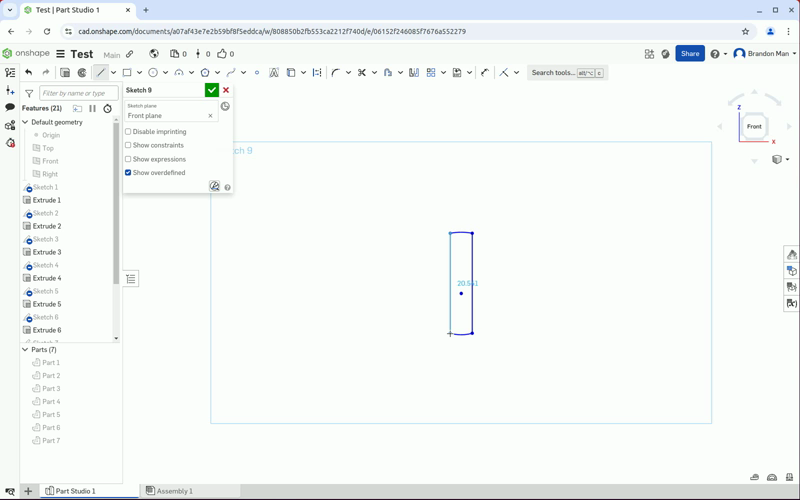
key_up(shift)
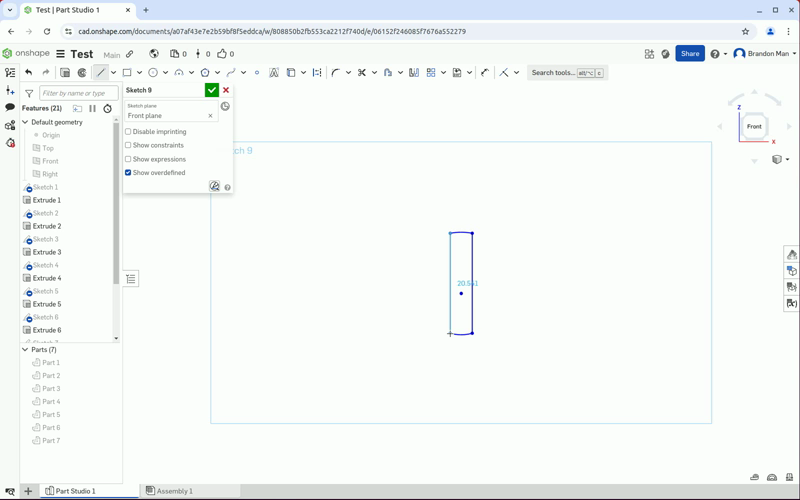
click(450, 333)
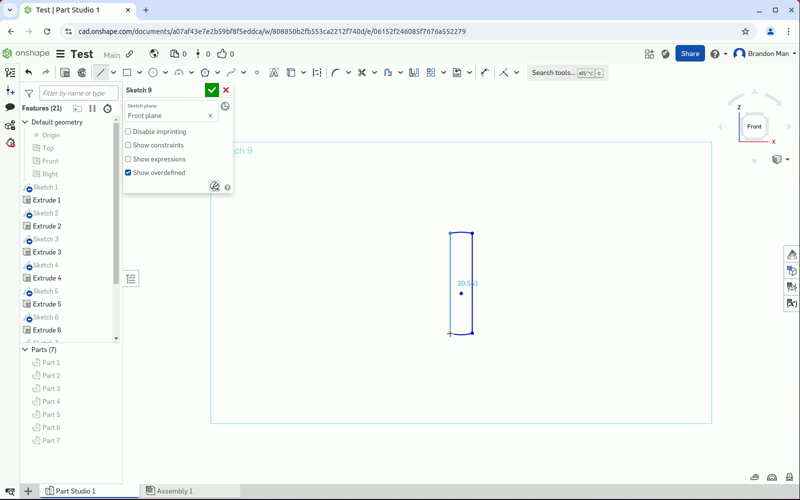
key(esc)
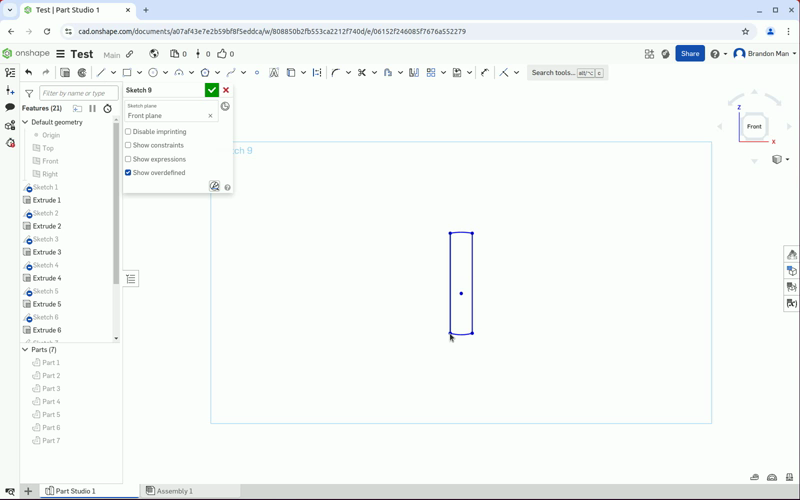
mouse_move(463, 289)
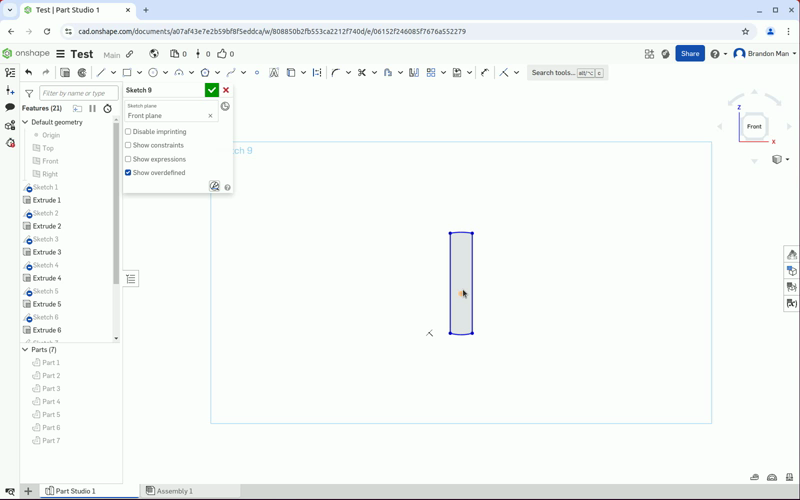
click(463, 289)
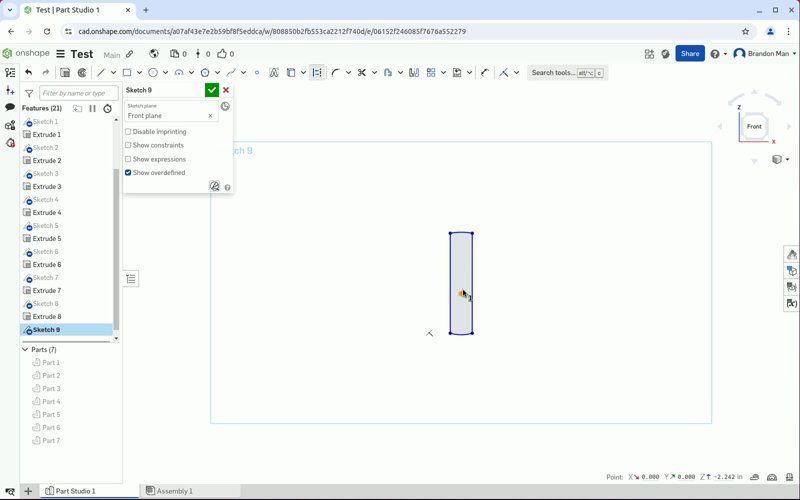
mouse_move(73, 352)
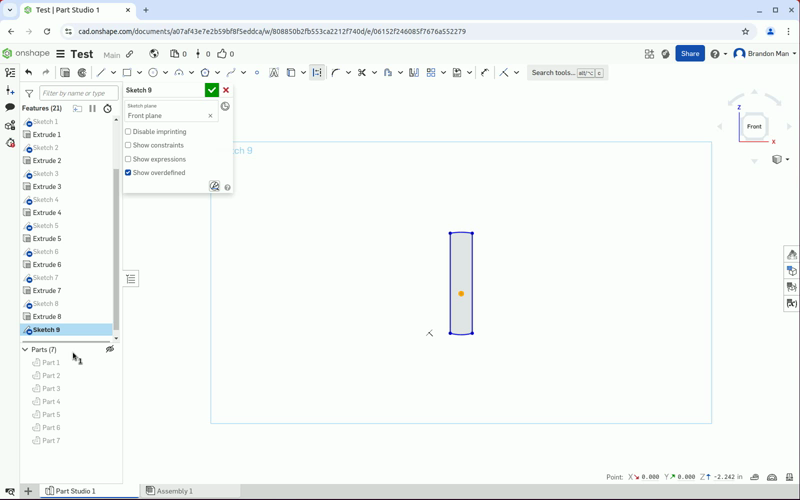
key(shift+y)
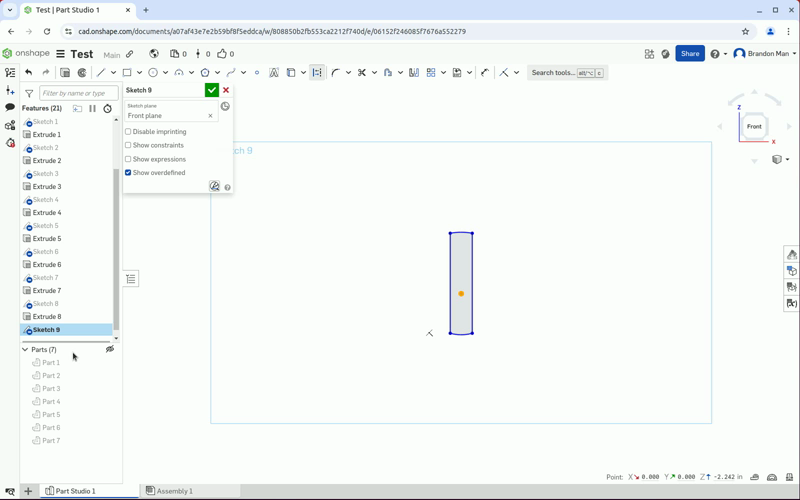
key(shift+e)
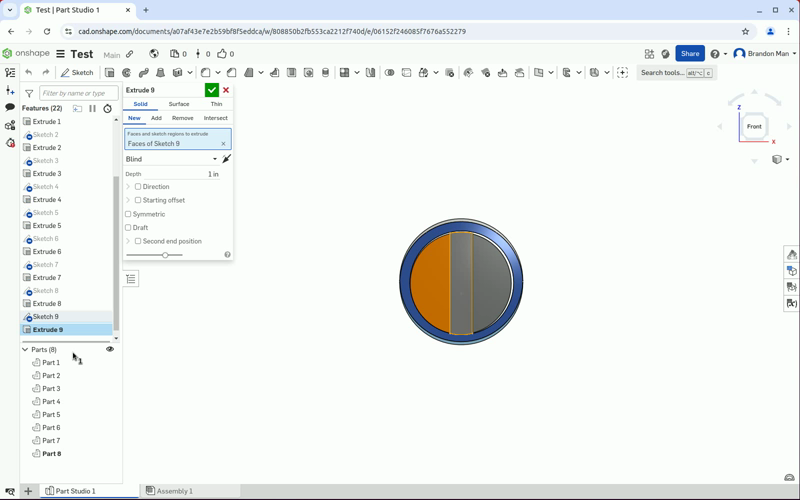
mouse_move(143, 106)
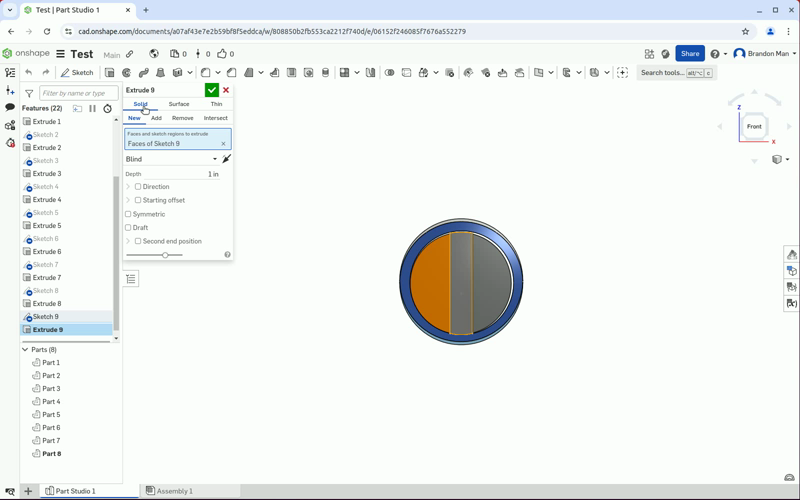
click(143, 106)
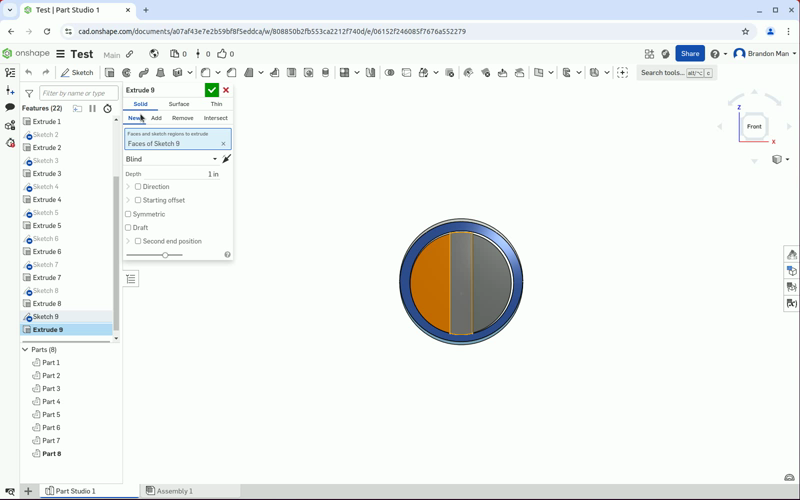
mouse_move(137, 120)
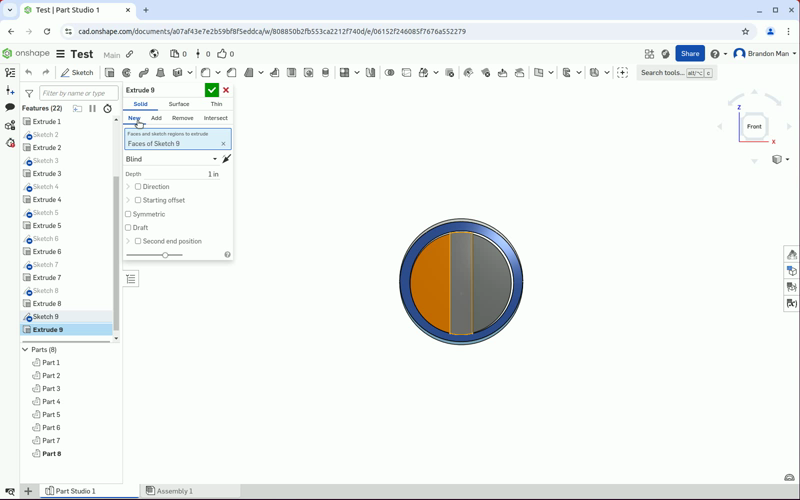
click(137, 120)
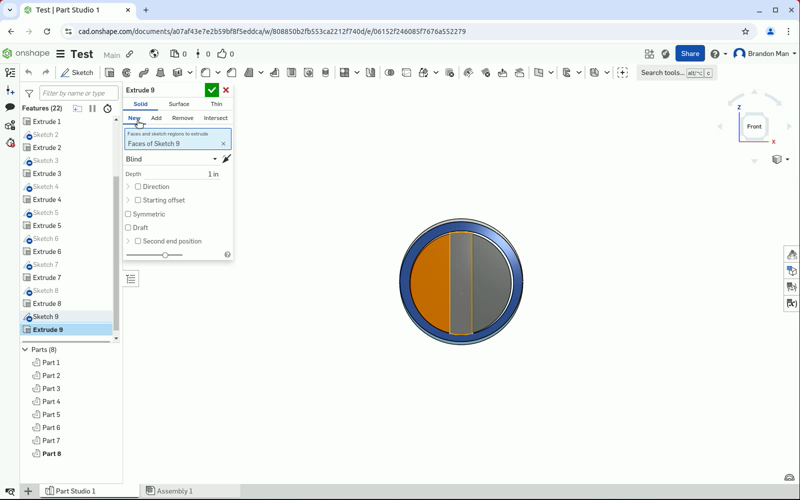
key(tab, 4)
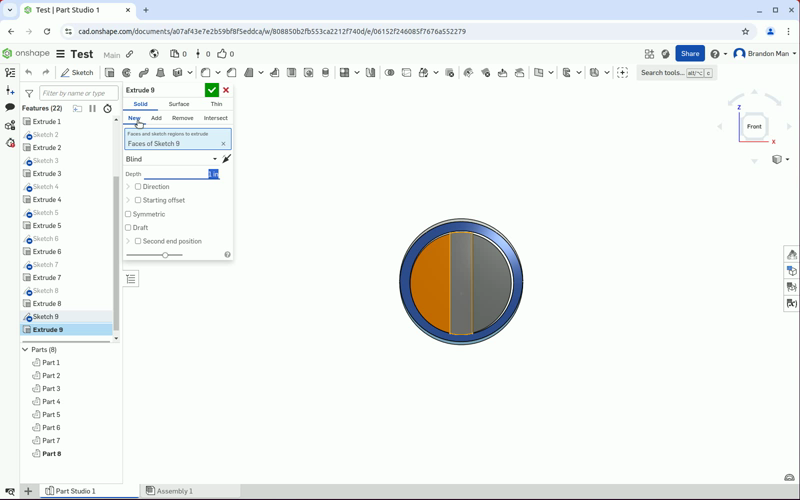
text(-8.425)
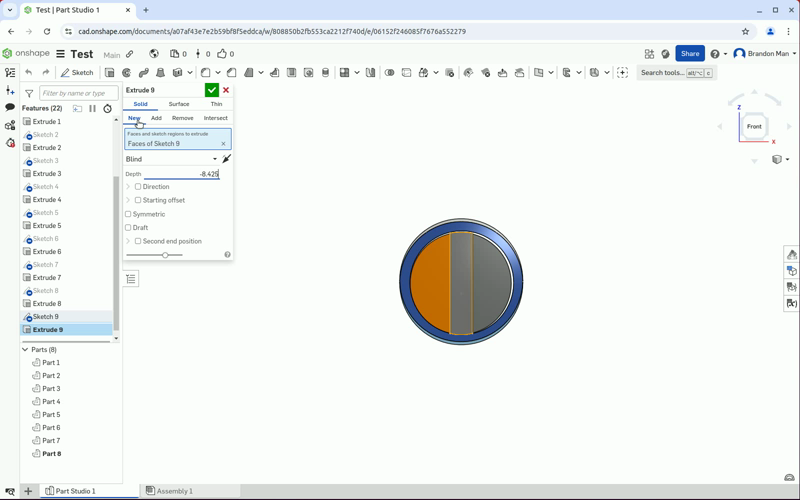
key(enter)
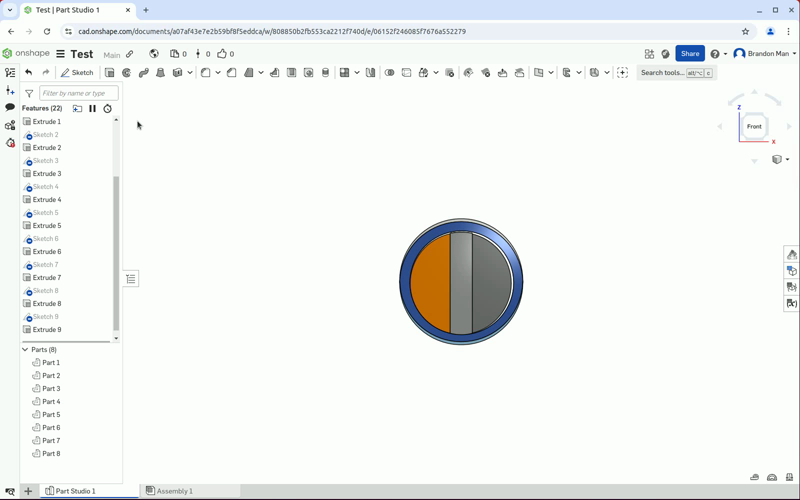
key(shift+h)
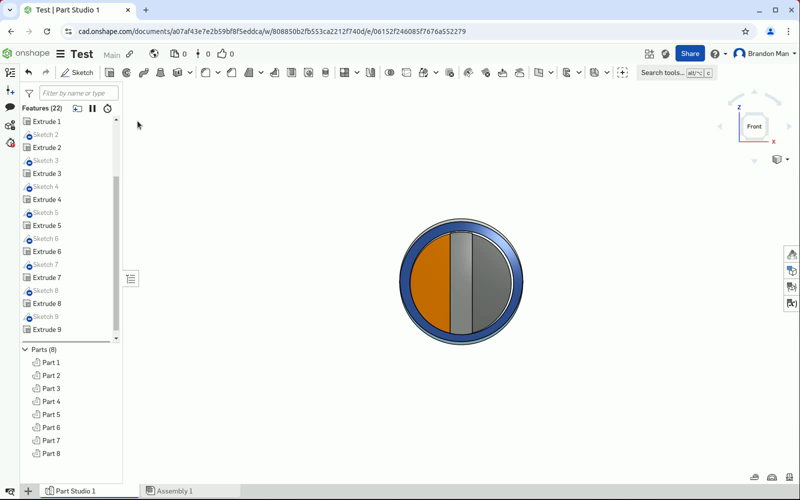
key(shift+h)
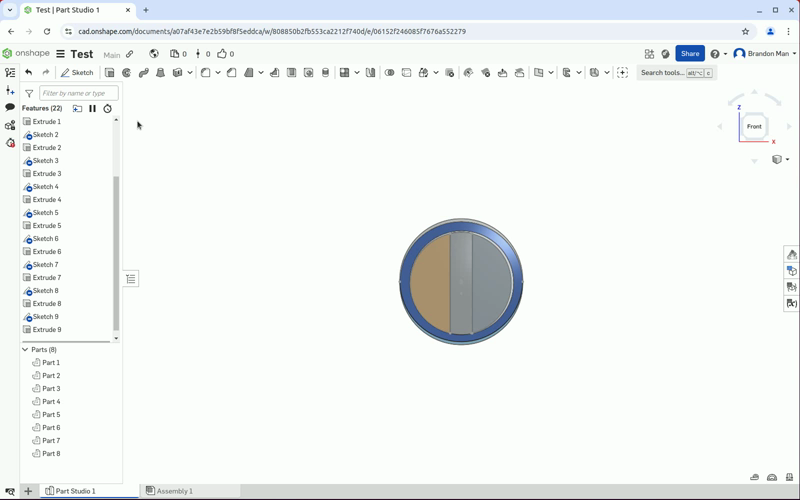
key(shift+7)
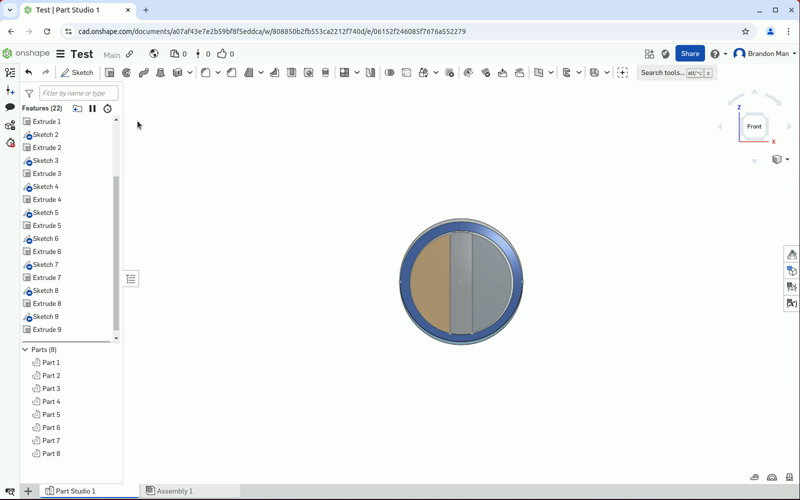
key(left, 2)
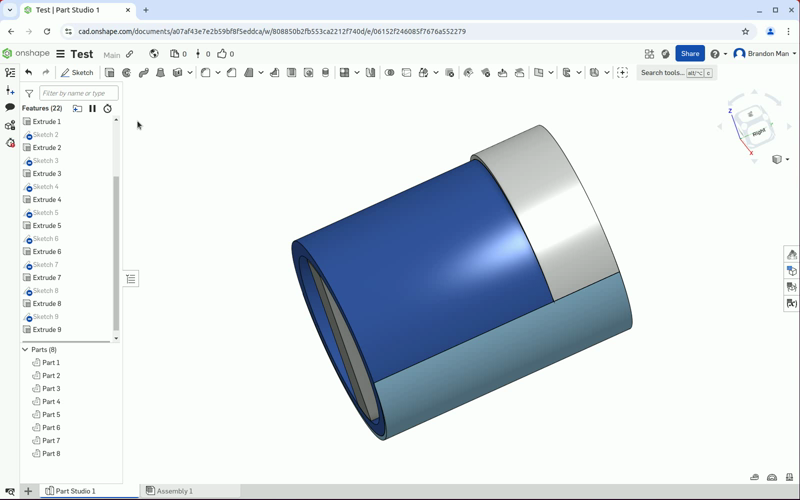
key(down, 2)
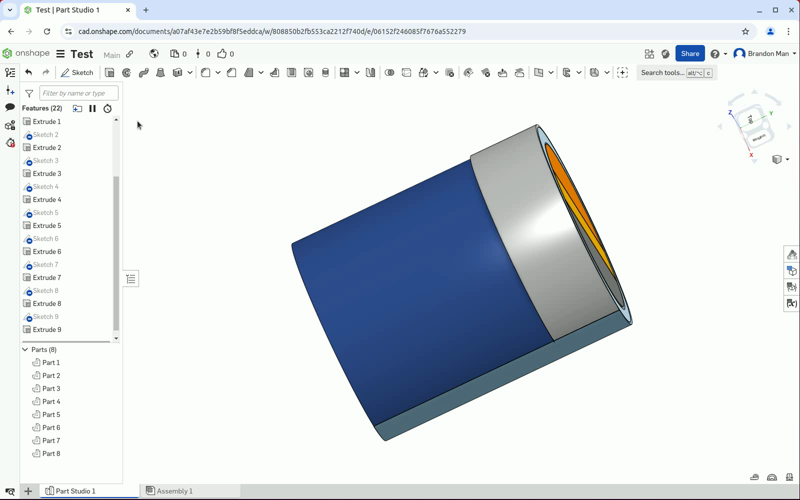
key(up, 2)
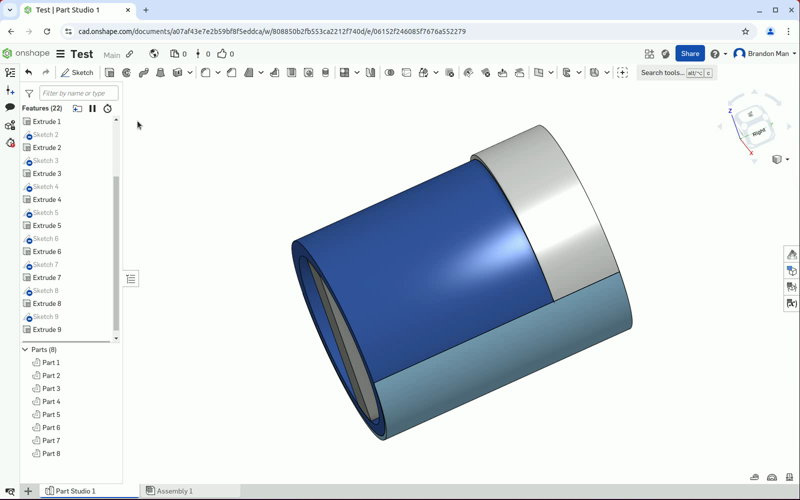
key(right, 2)
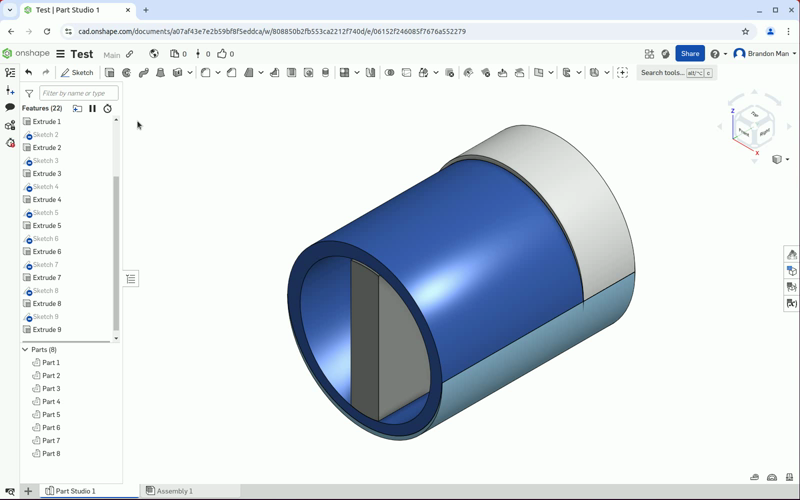
mouse_move(69, 111)
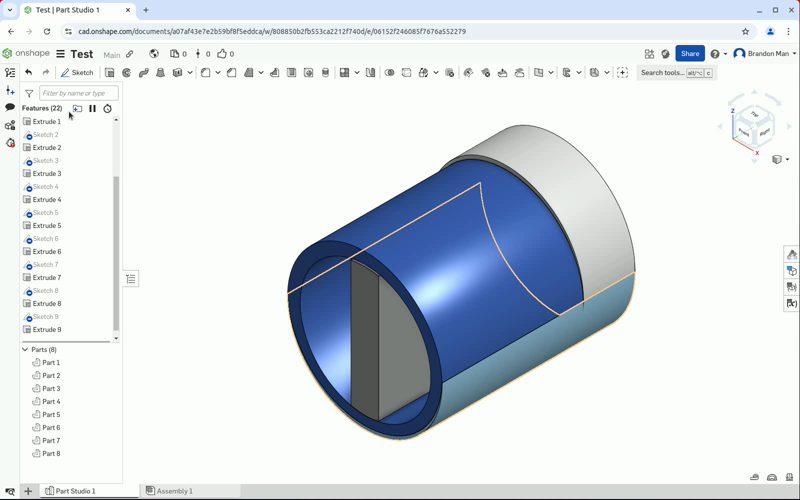
click(69, 111)